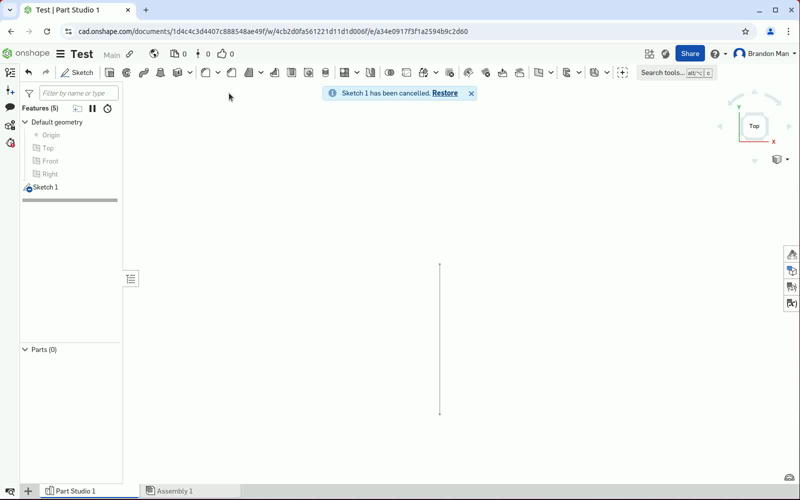
key(shift+h)
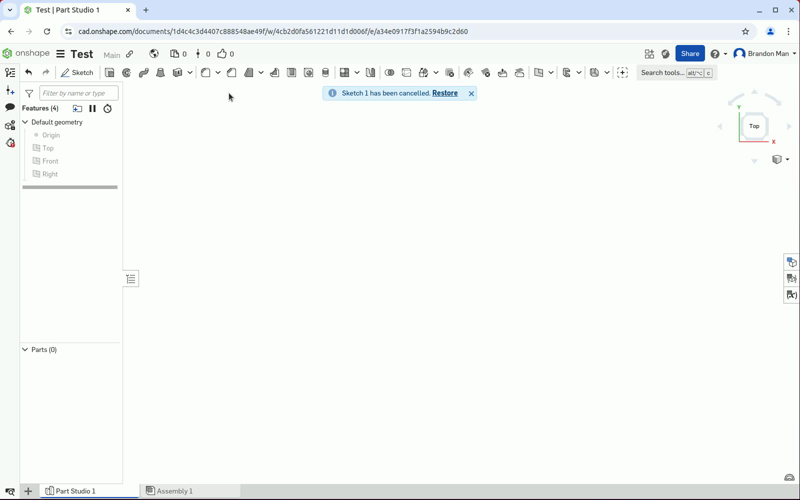
mouse_move(73, 352)
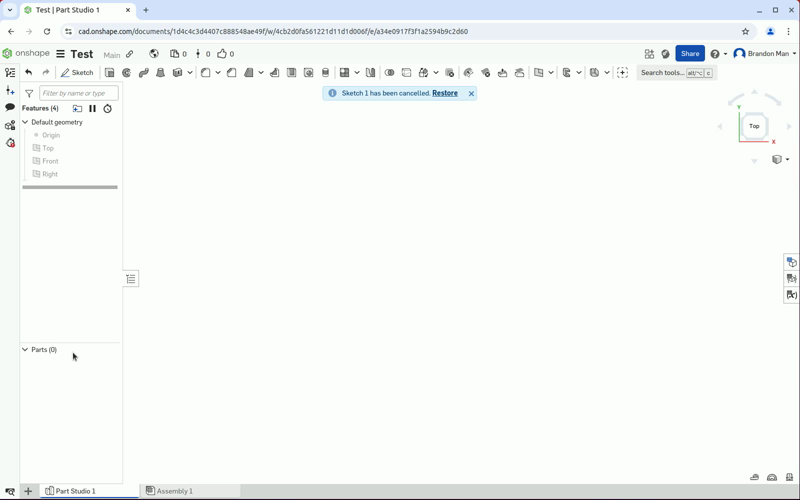
key(y)
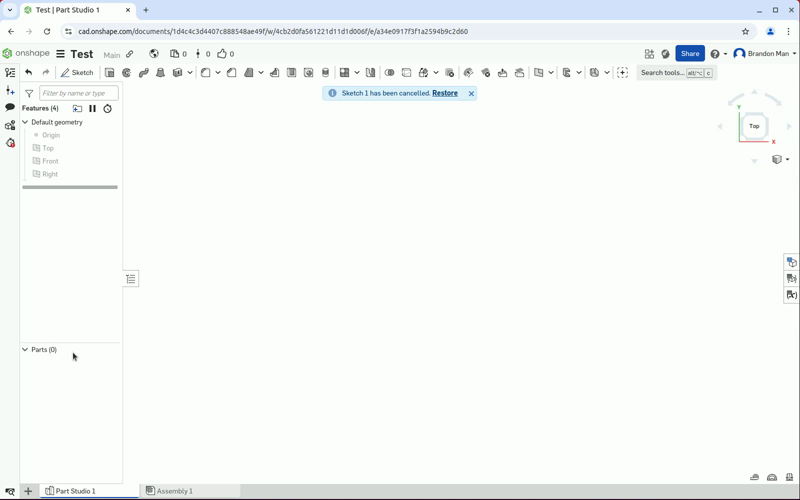
key(shift+p)
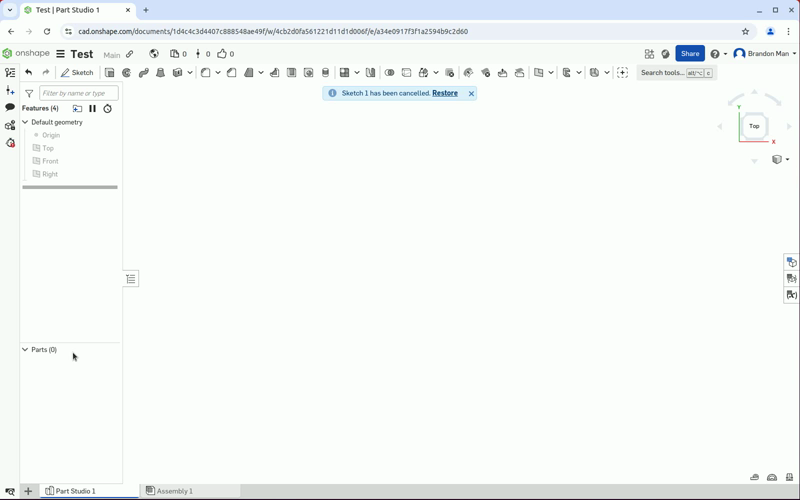
key(space)
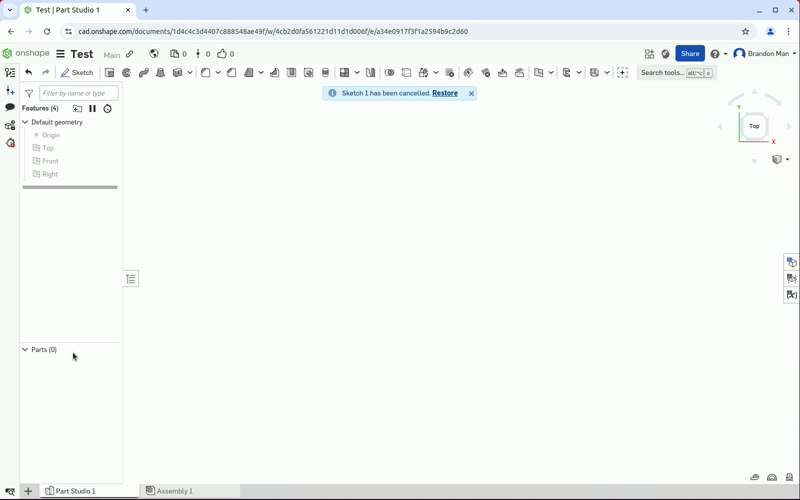
key_down(shift)
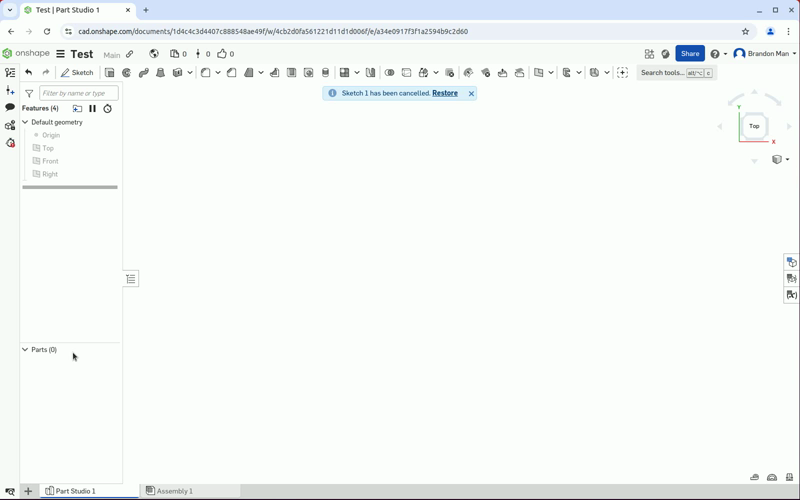
key(up)
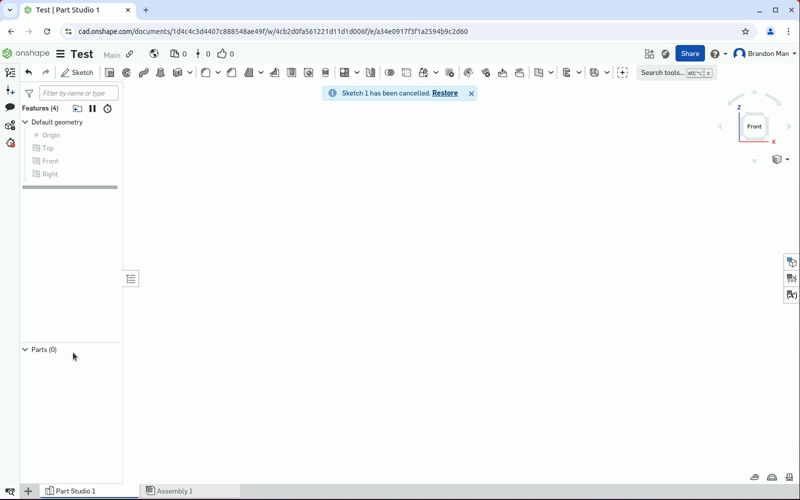
key_up(shift)
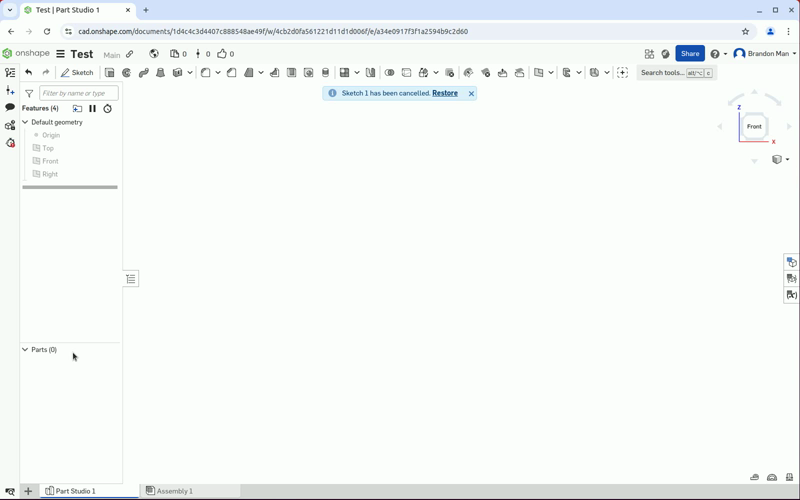
mouse_move(73, 352)
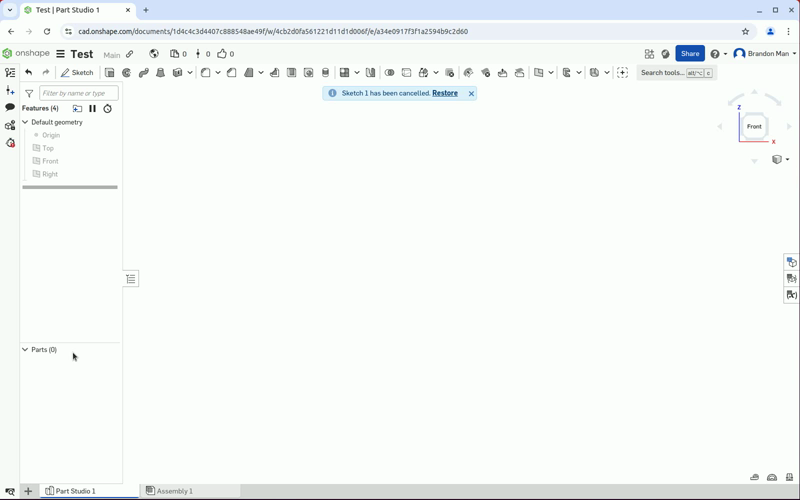
key(shift+y)
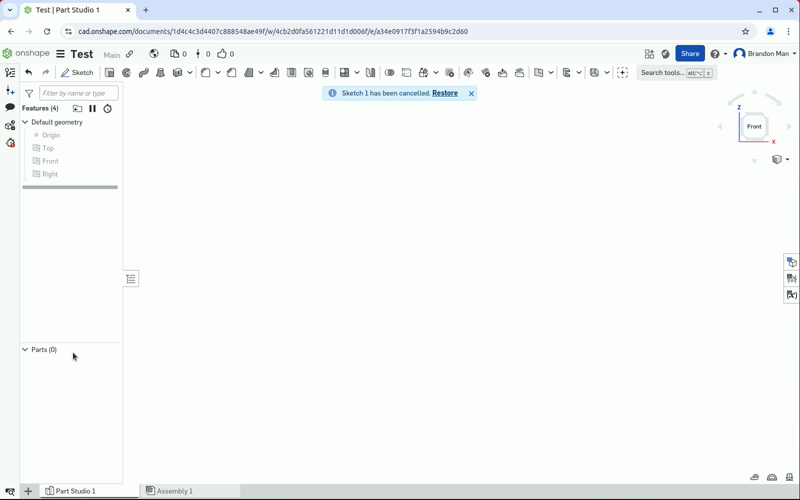
key(shift+s)
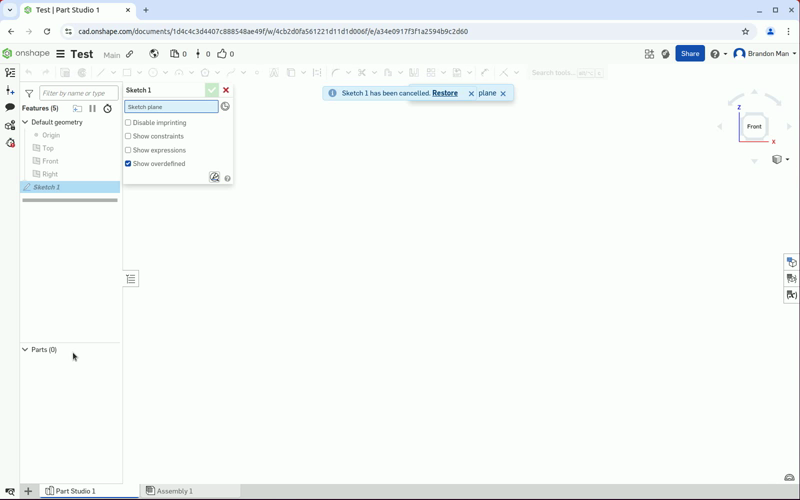
mouse_move(73, 163)
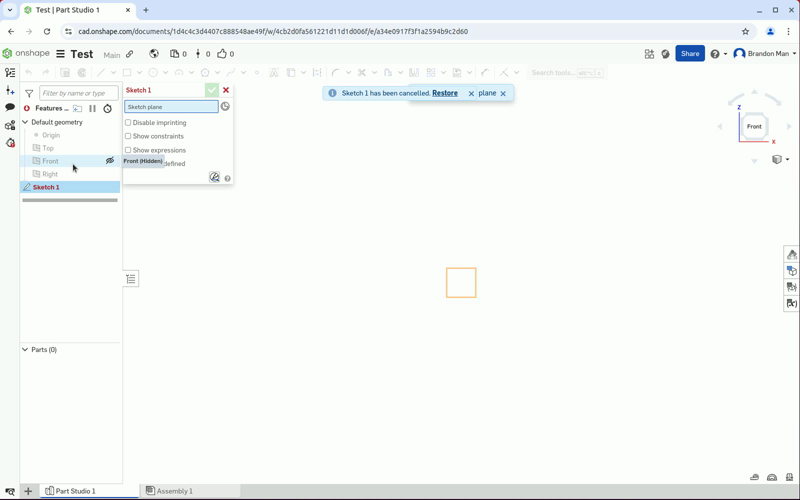
click(73, 163)
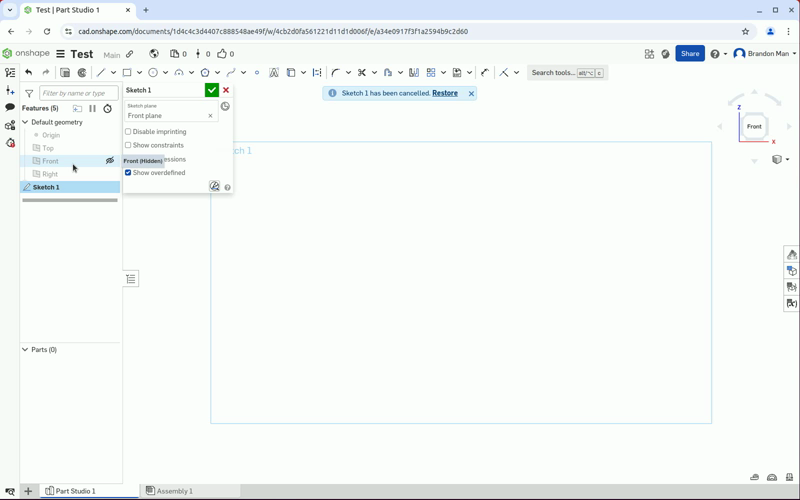
mouse_move(73, 352)
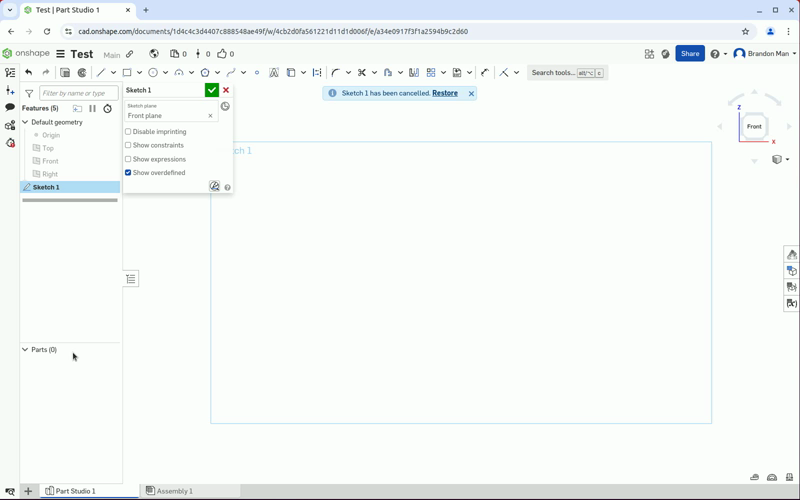
key(y)
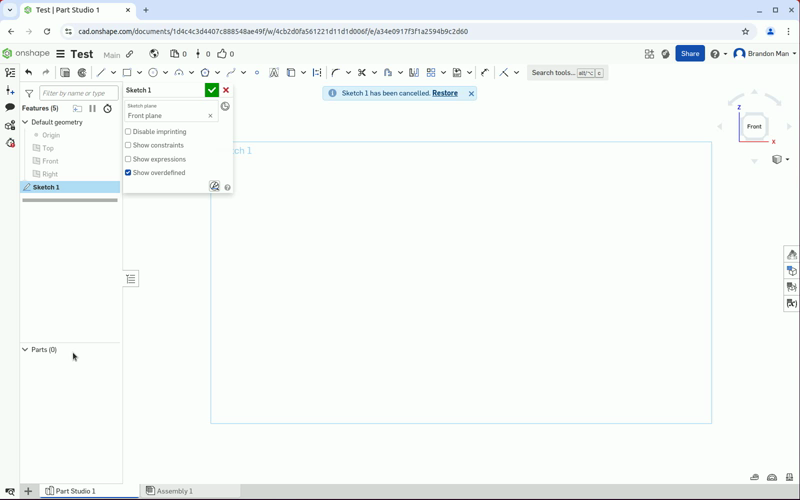
key(l)
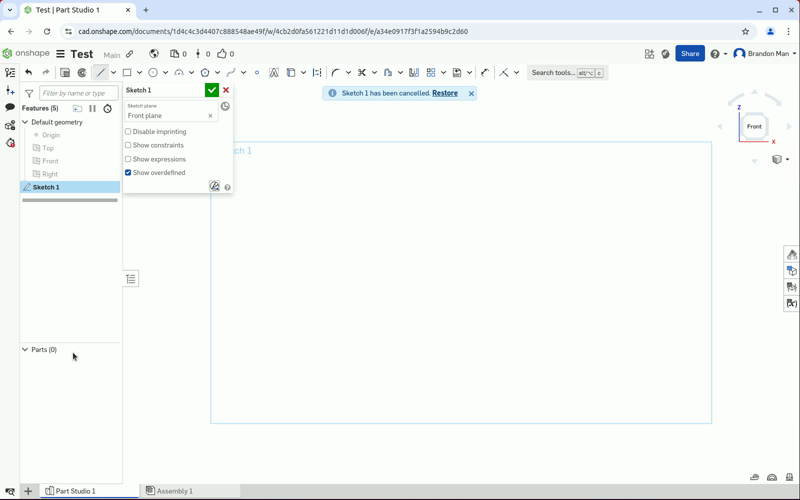
key_down(shift)
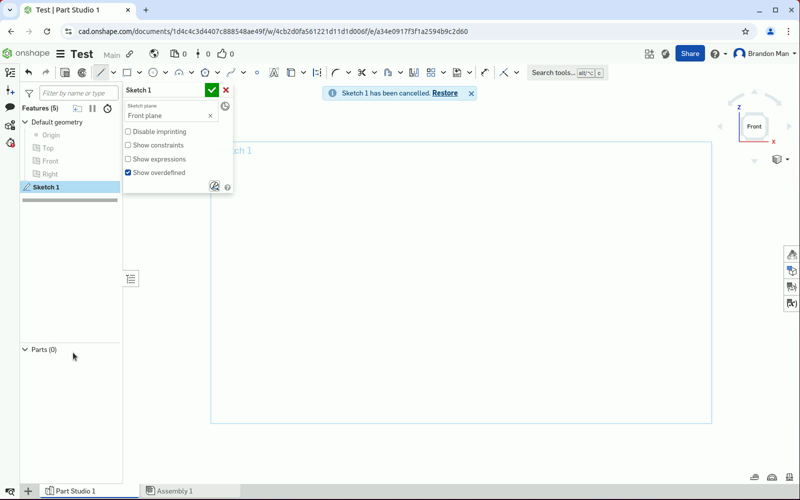
mouse_move(376, 328)
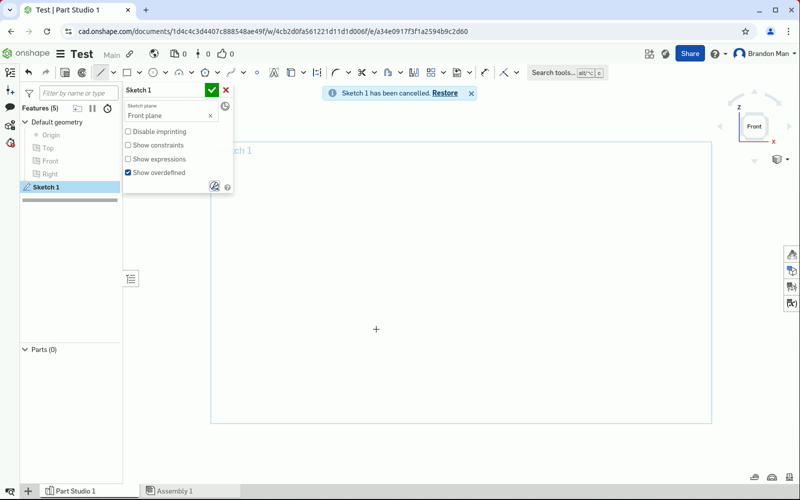
click(376, 328)
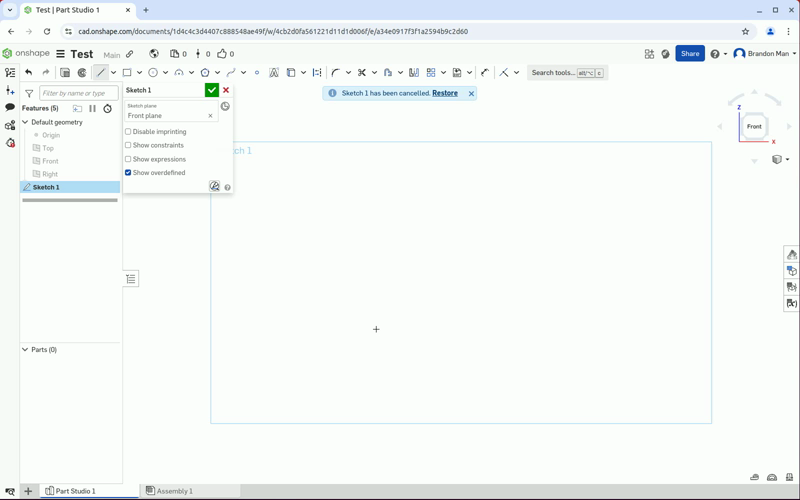
key_up(shift)
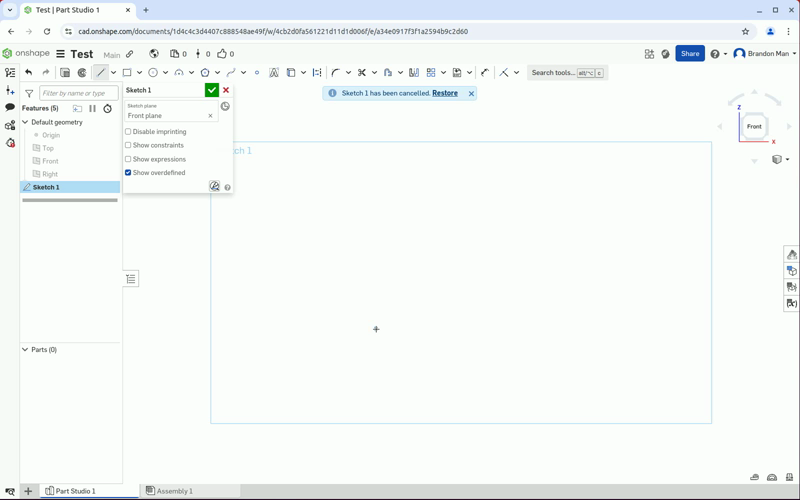
key_down(shift)
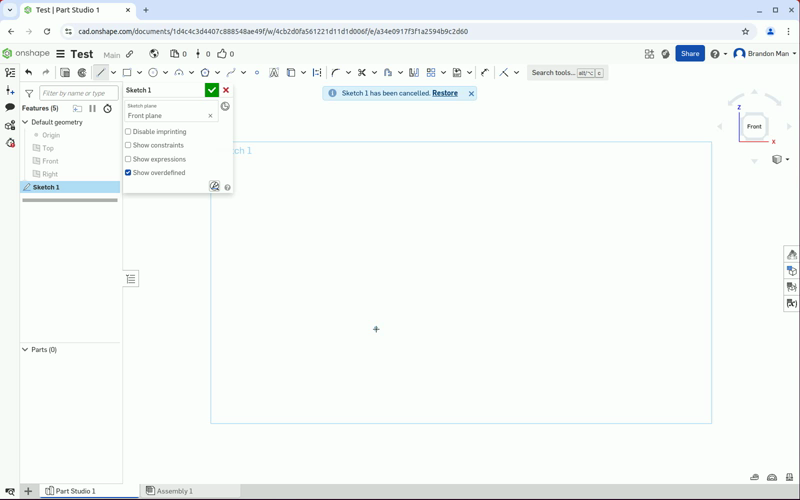
mouse_move(540, 328)
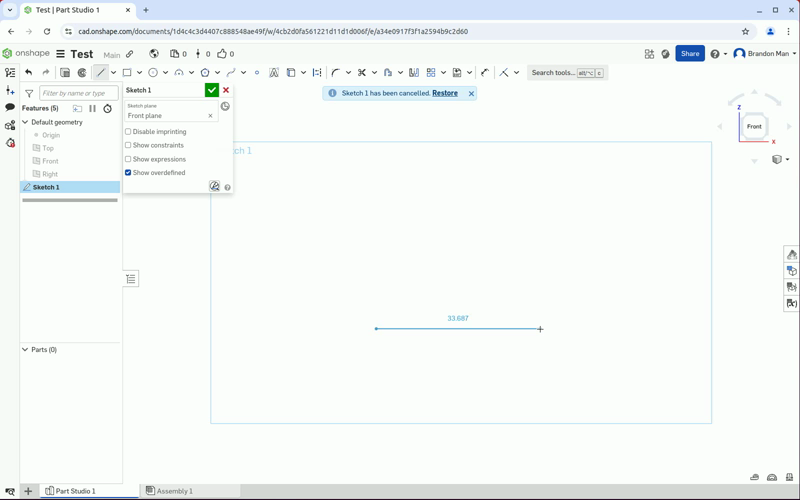
click(540, 328)
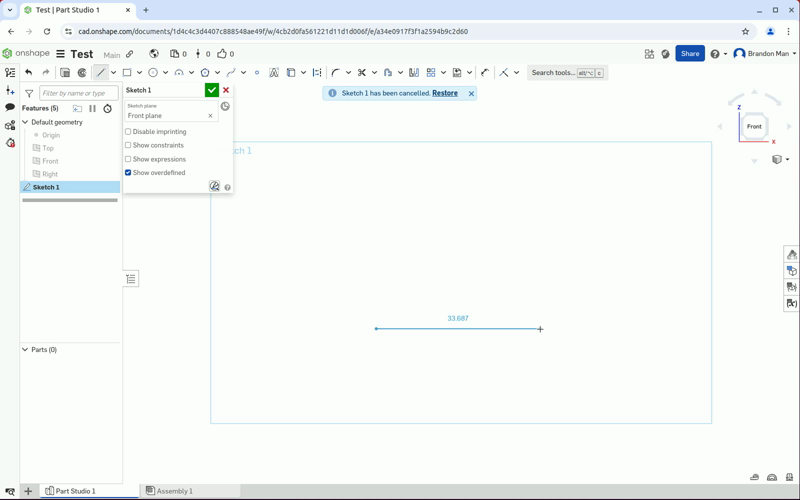
key_up(shift)
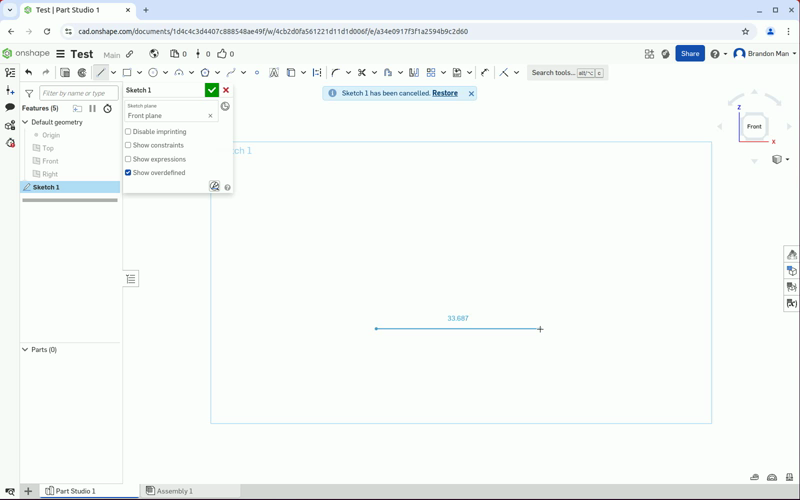
key_down(shift)
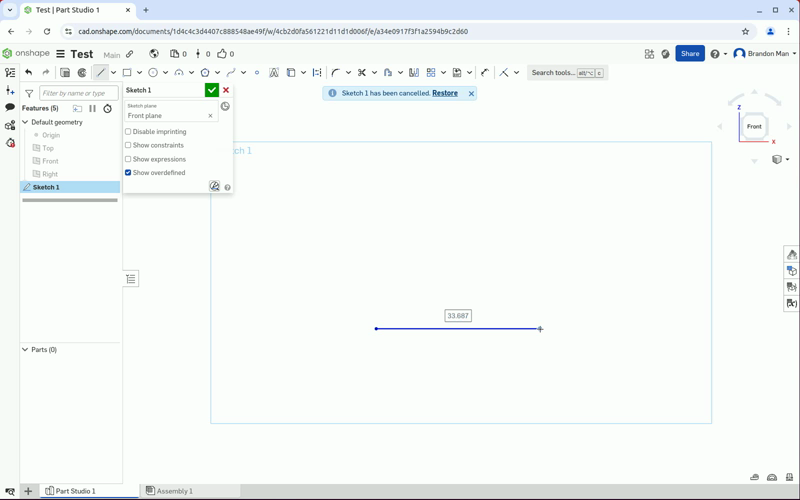
mouse_move(540, 173)
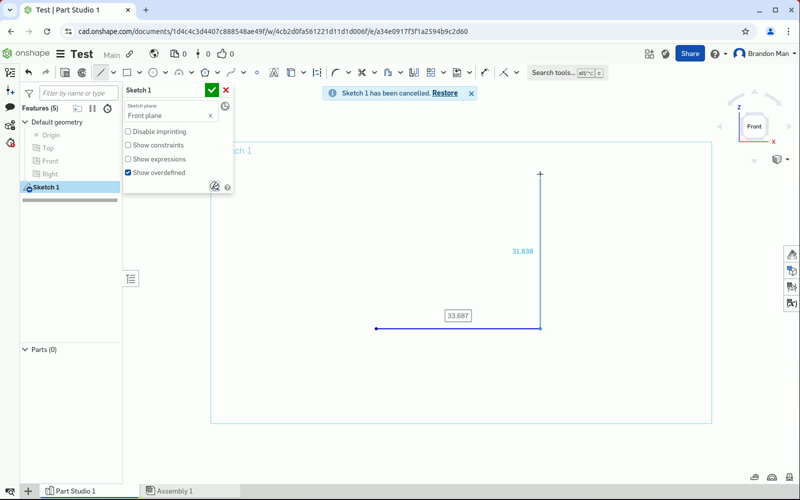
click(540, 173)
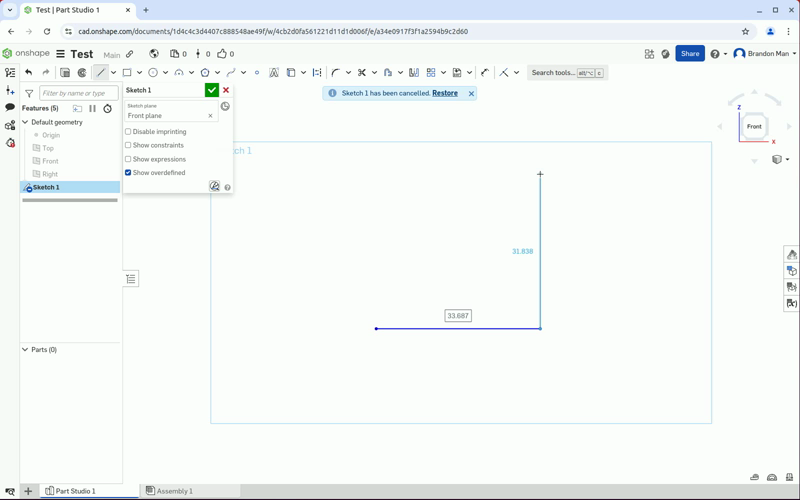
key_up(shift)
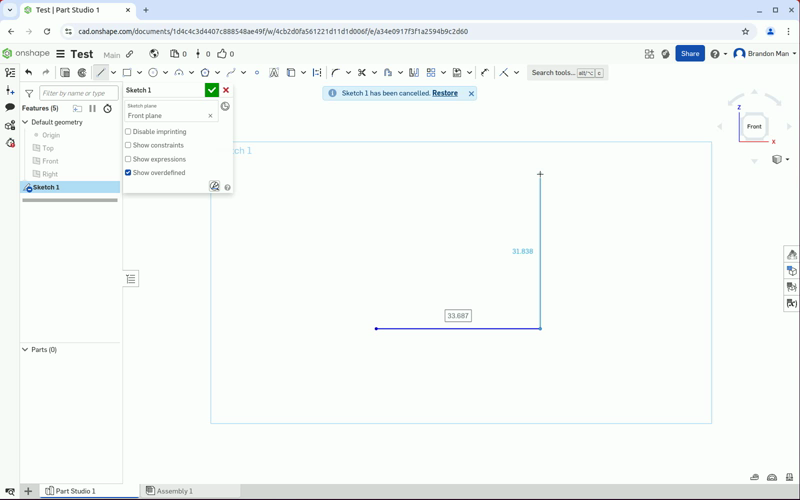
key_down(shift)
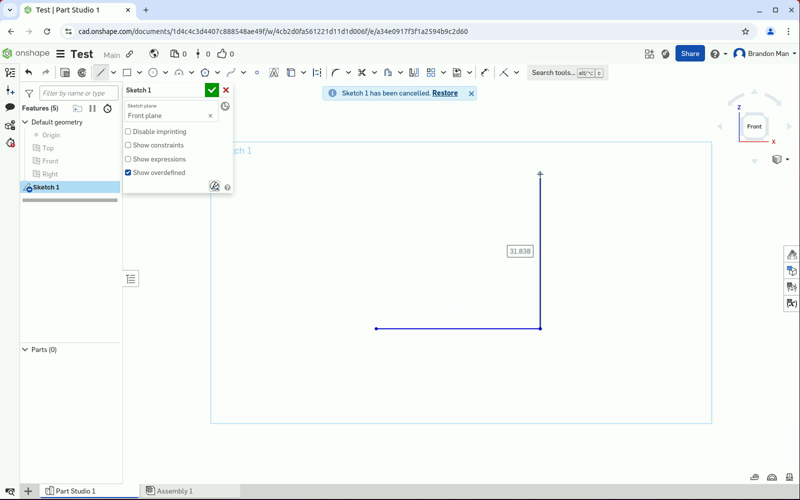
mouse_move(376, 173)
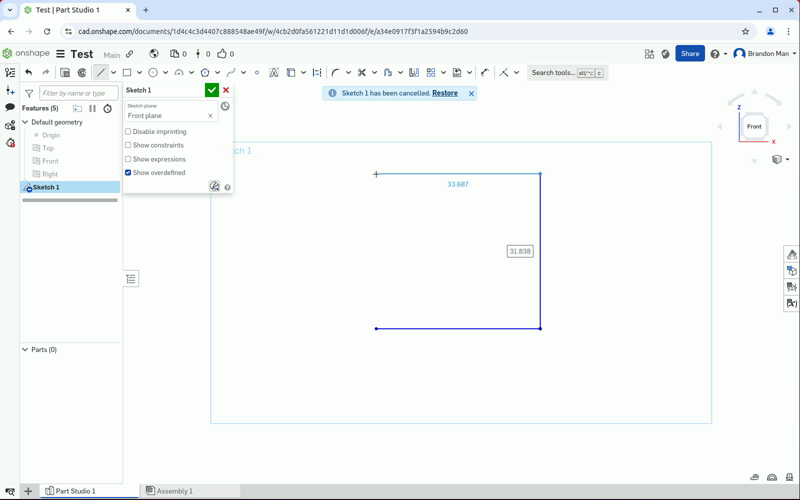
click(376, 173)
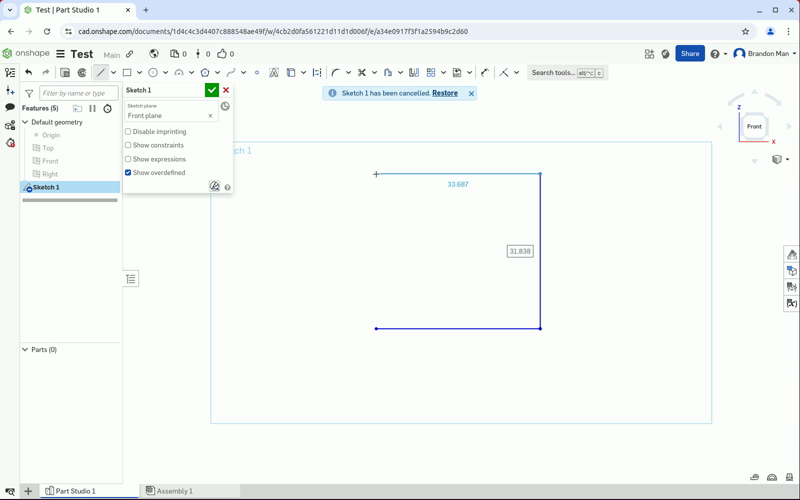
key_up(shift)
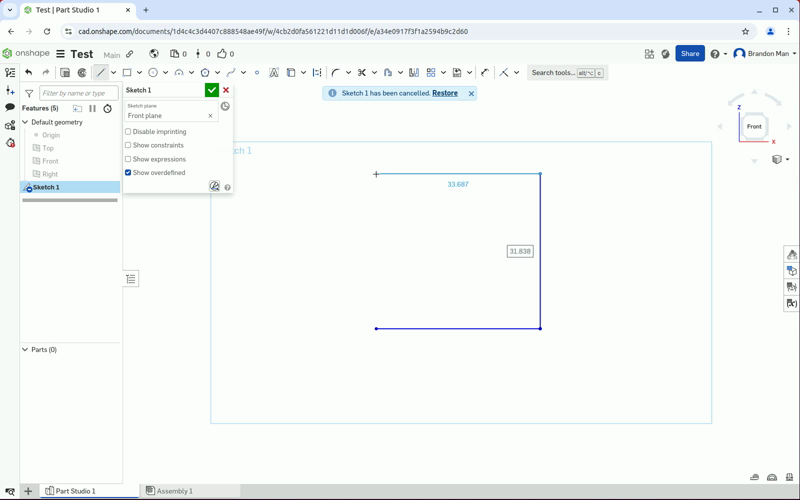
key_down(shift)
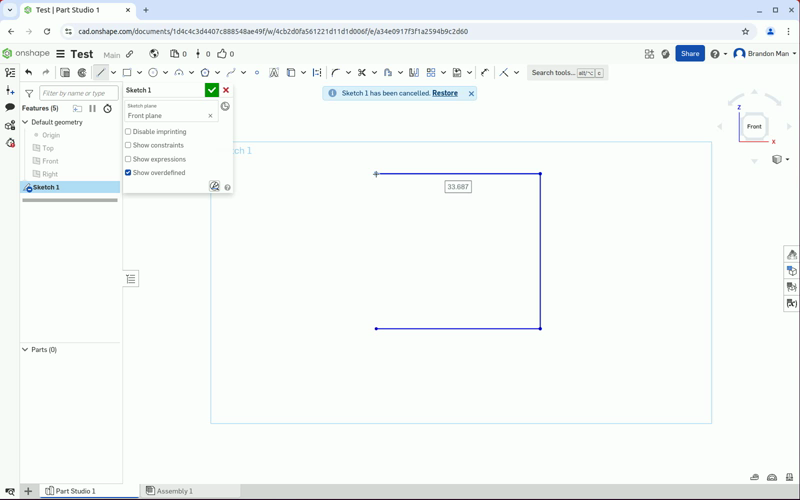
mouse_move(376, 328)
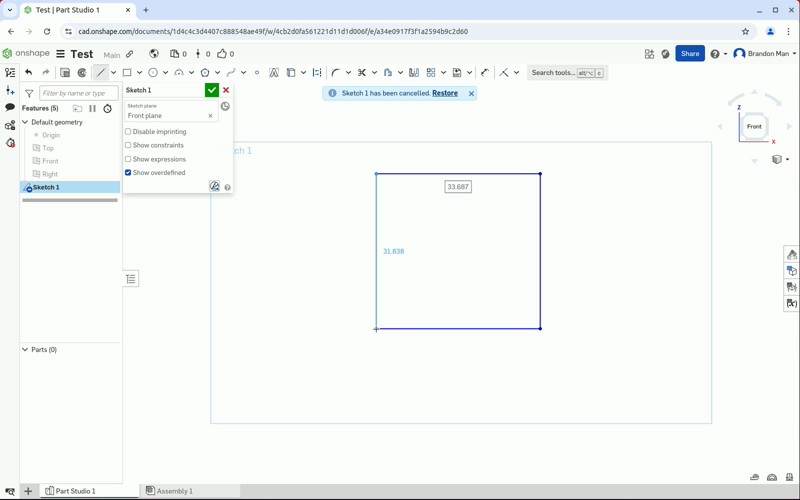
key_up(shift)
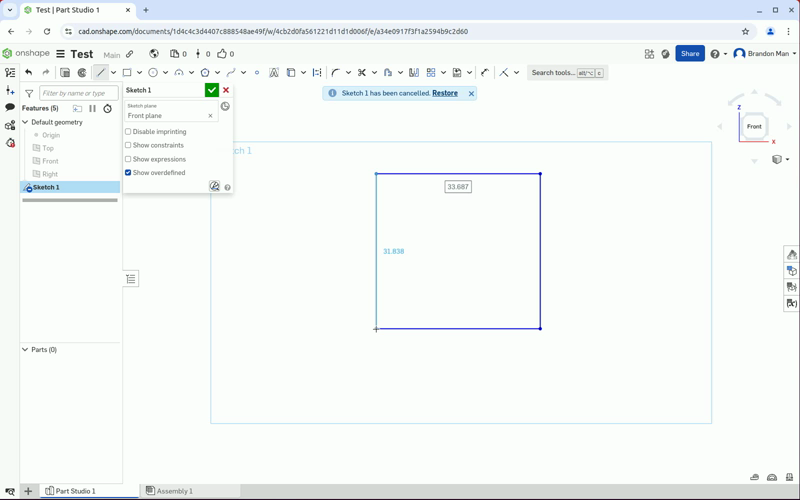
click(376, 328)
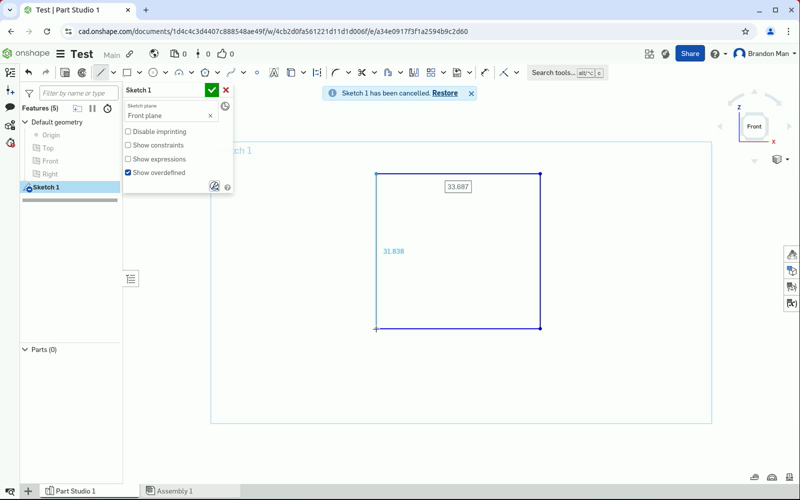
key(esc)
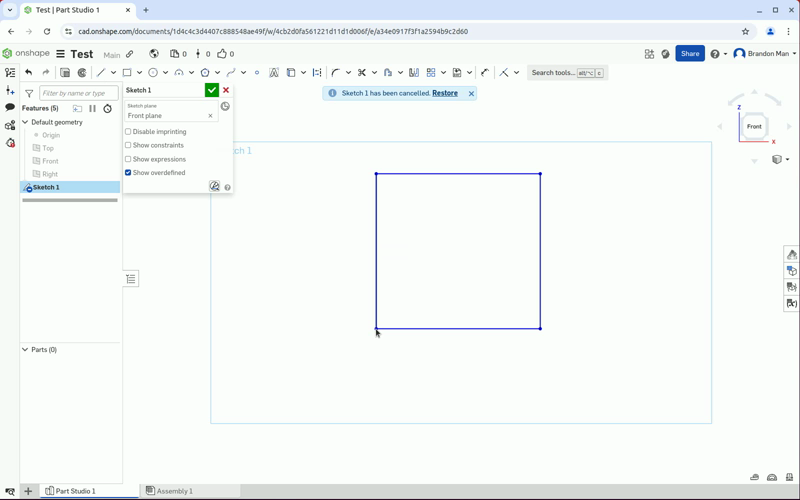
mouse_move(517, 267)
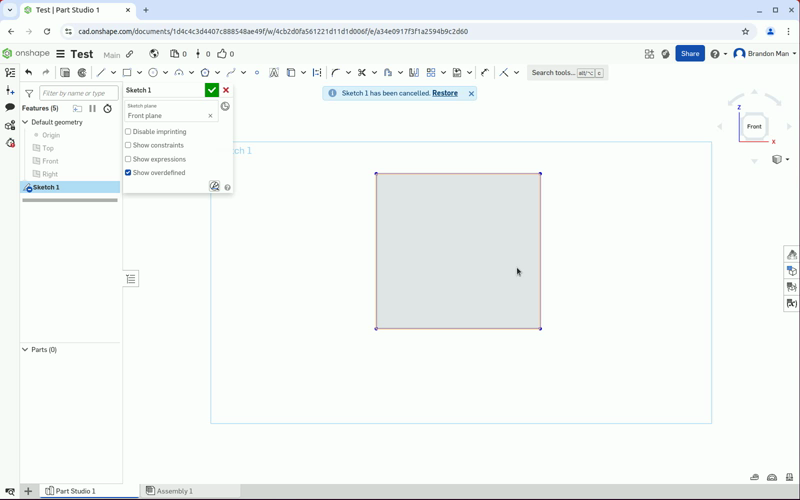
click(517, 267)
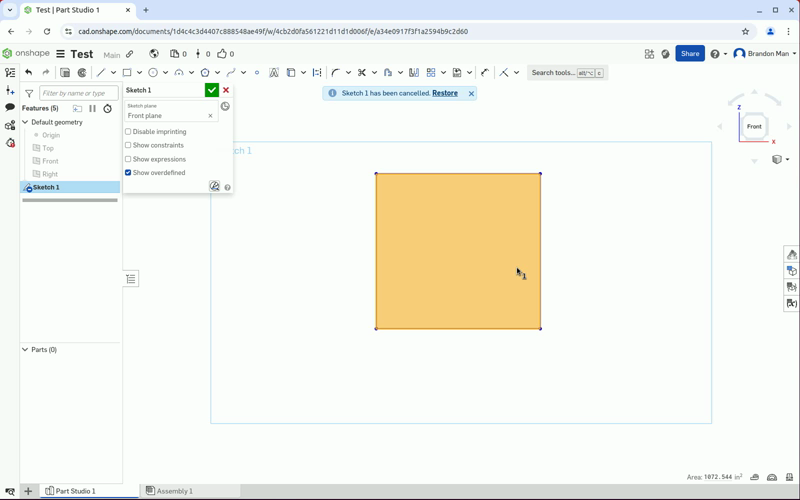
mouse_move(73, 352)
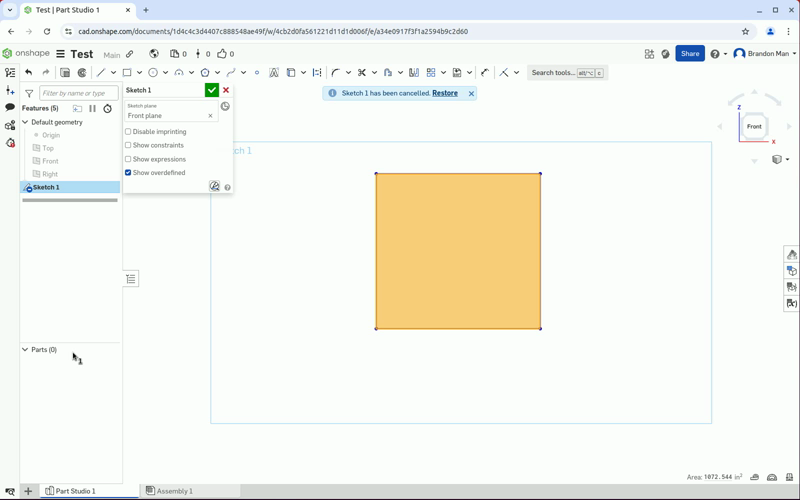
key(shift+y)
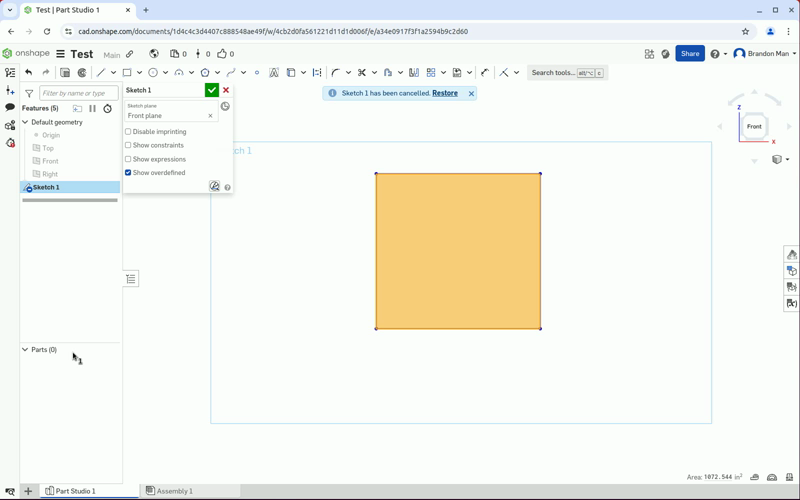
key(shift+e)
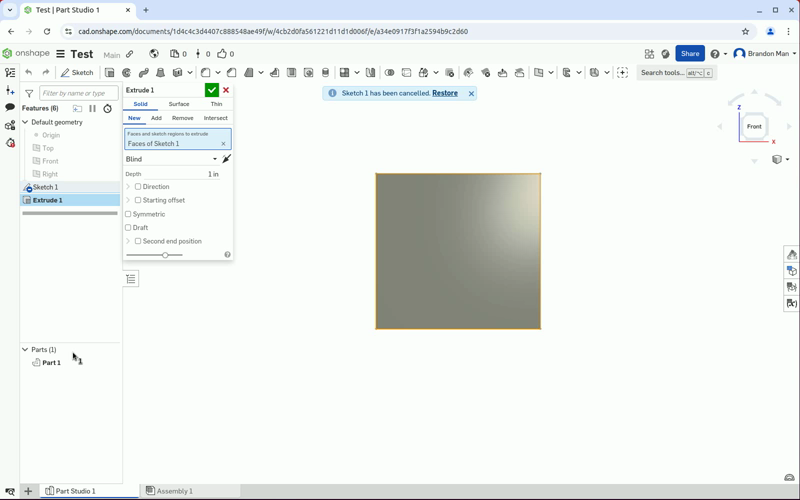
mouse_move(143, 106)
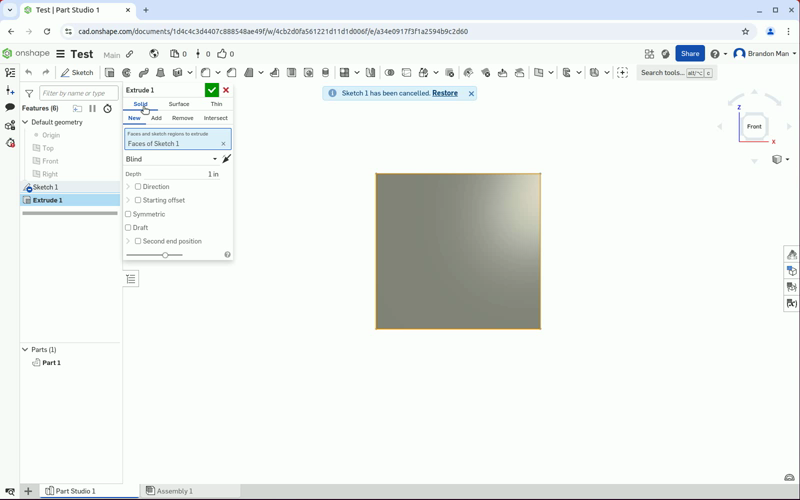
click(143, 106)
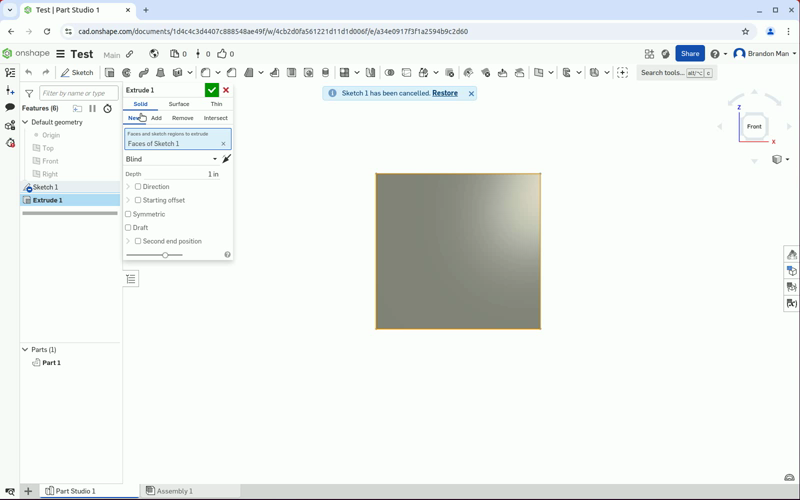
mouse_move(137, 120)
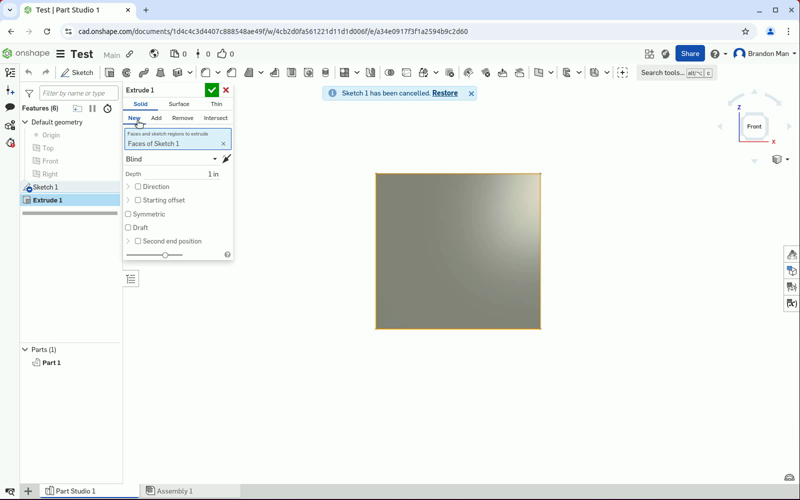
click(137, 120)
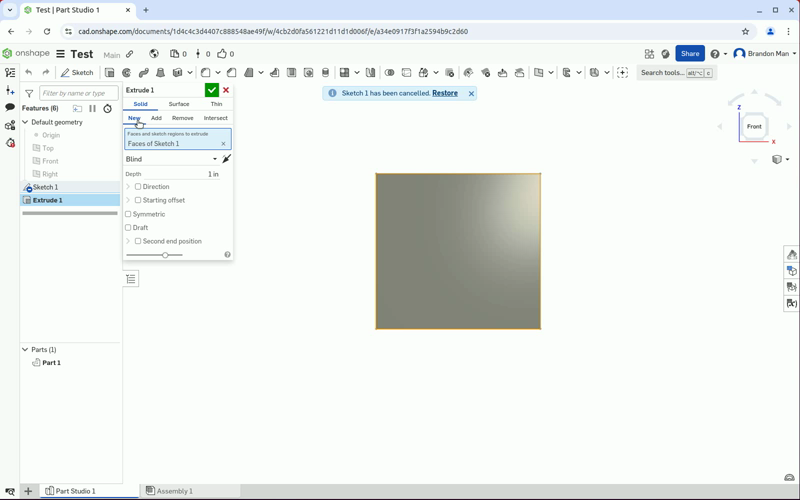
key(tab, 4)
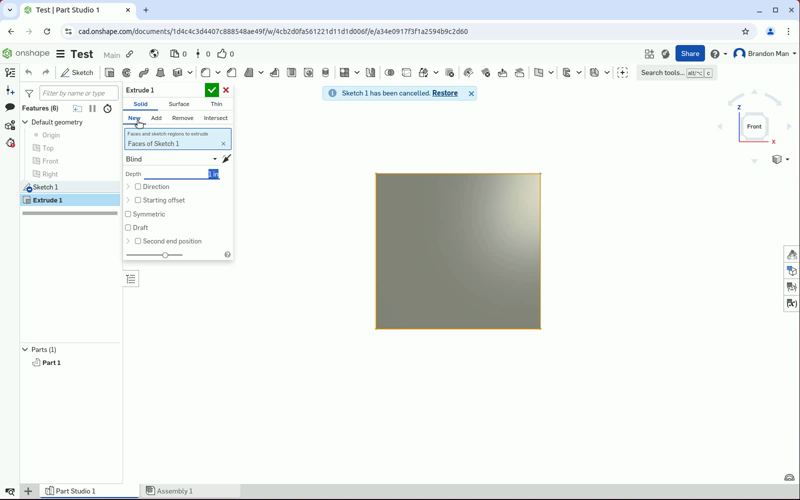
text(22.386)
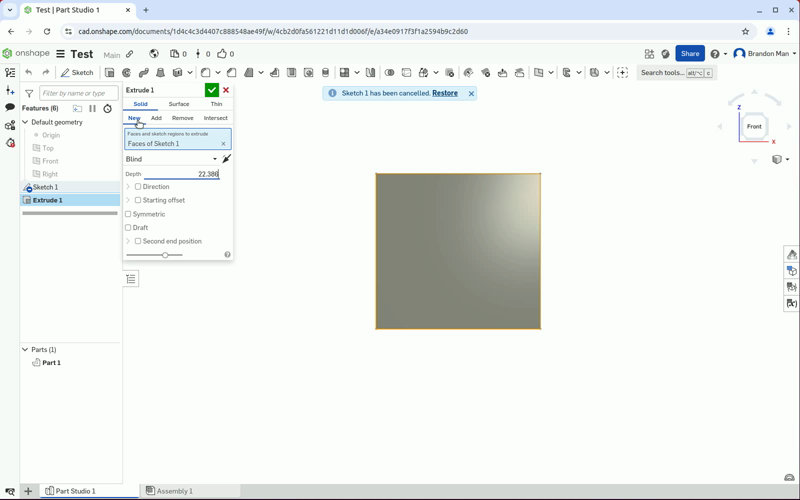
key(enter)
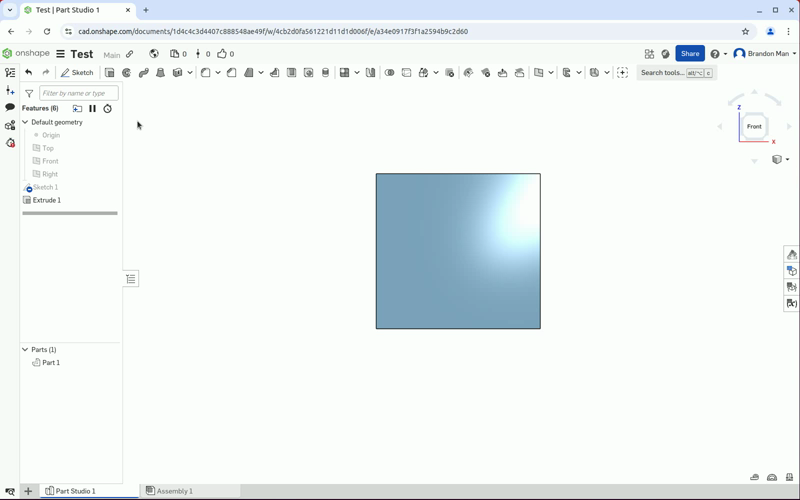
key(shift+h)
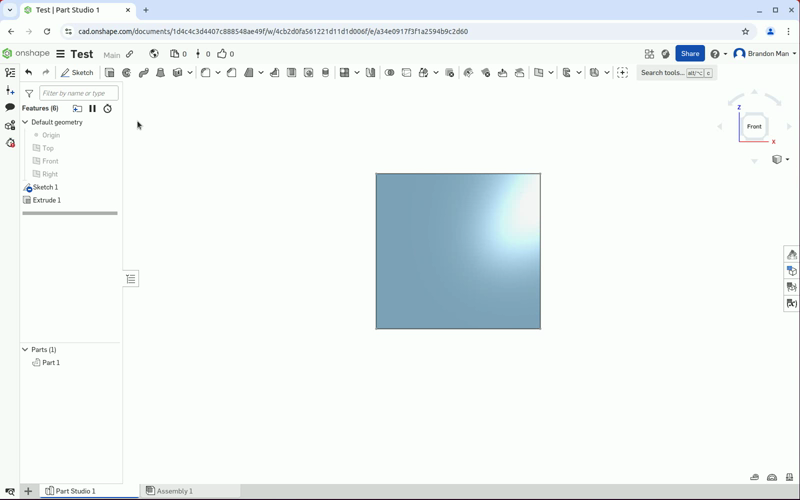
key(shift+h)
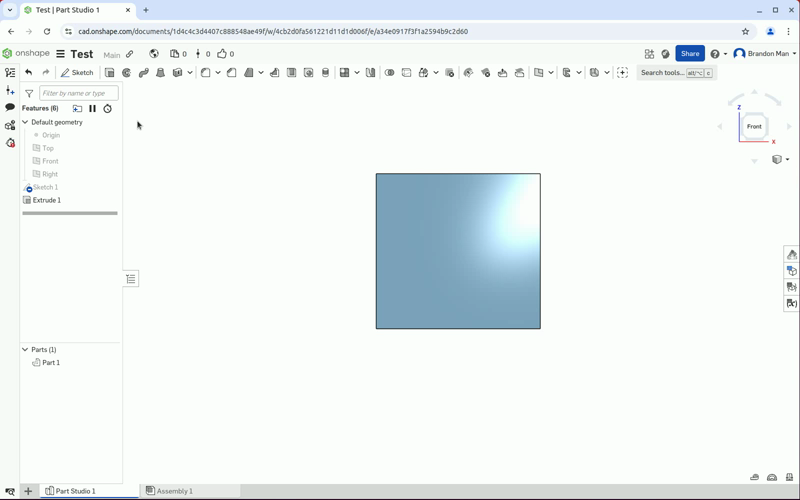
mouse_move(73, 189)
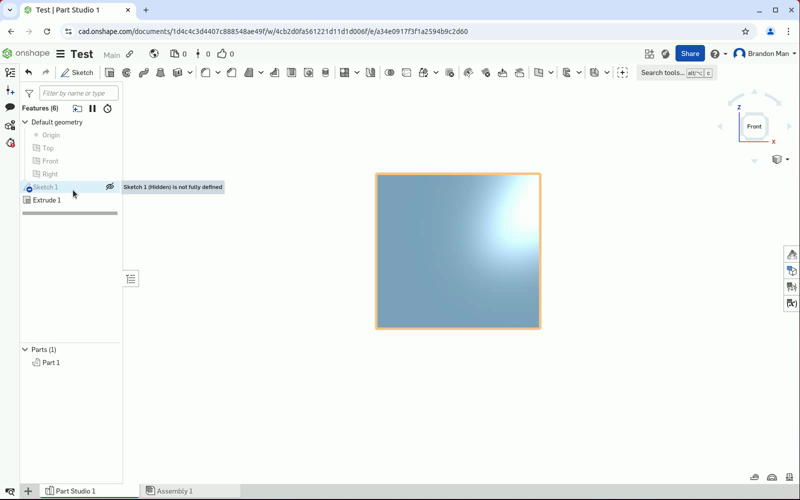
click(73, 189)
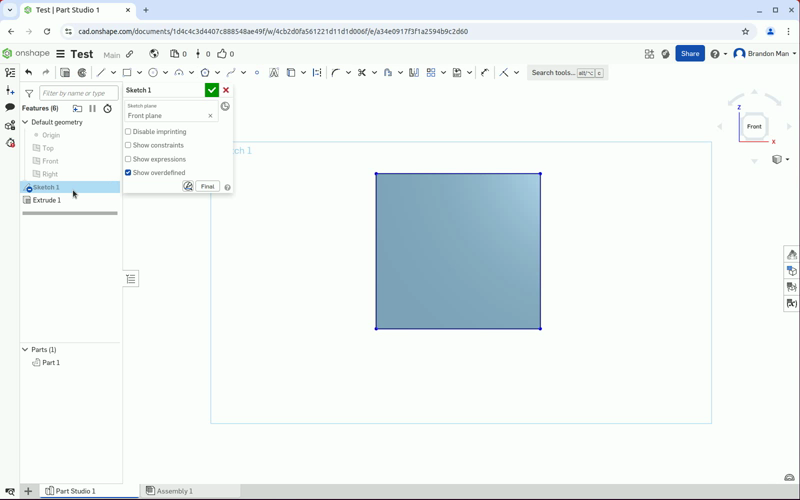
mouse_move(229, 92)
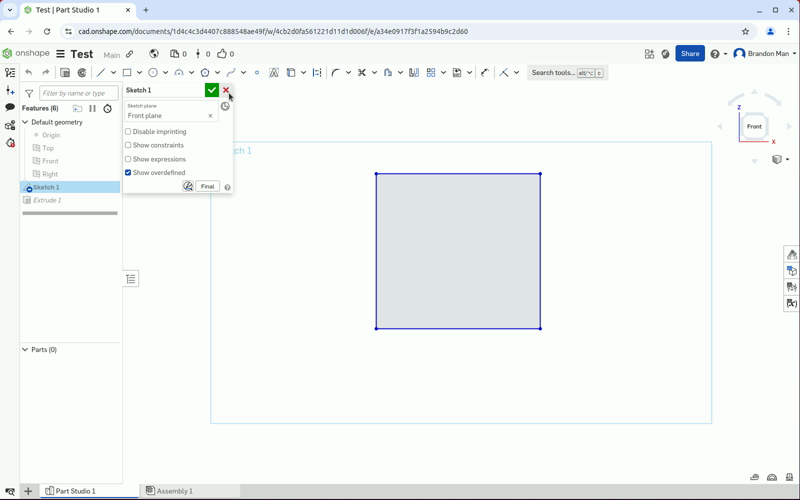
click(229, 92)
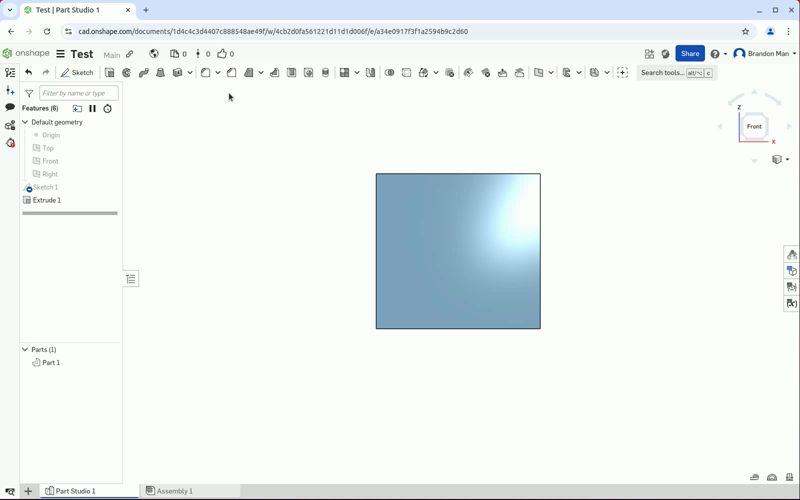
mouse_move(541, 75)
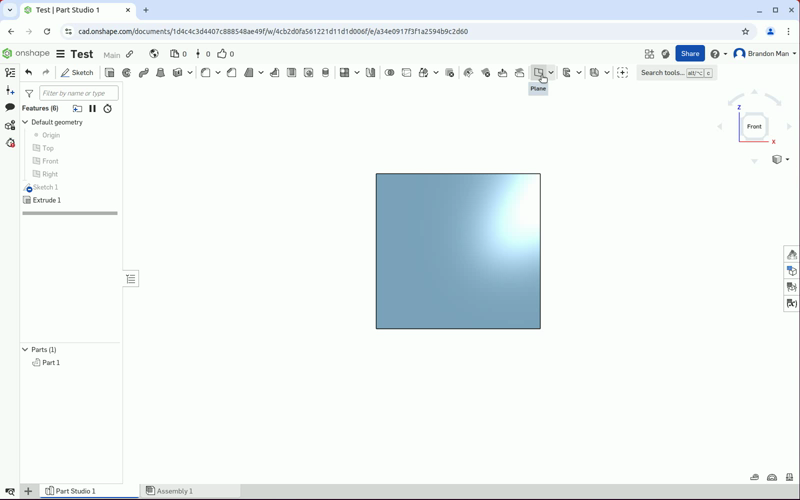
click(541, 75)
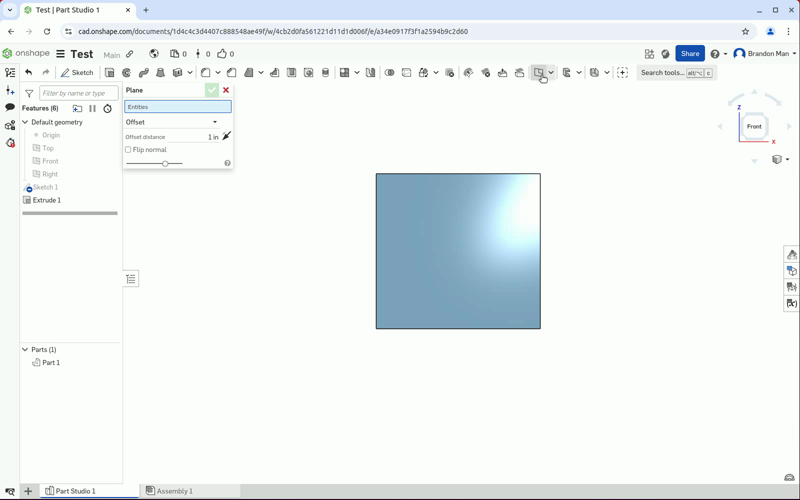
mouse_move(73, 163)
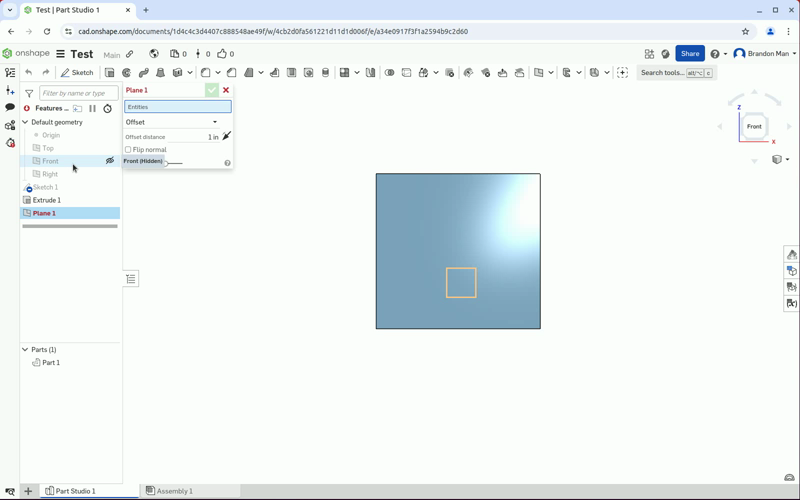
click(73, 163)
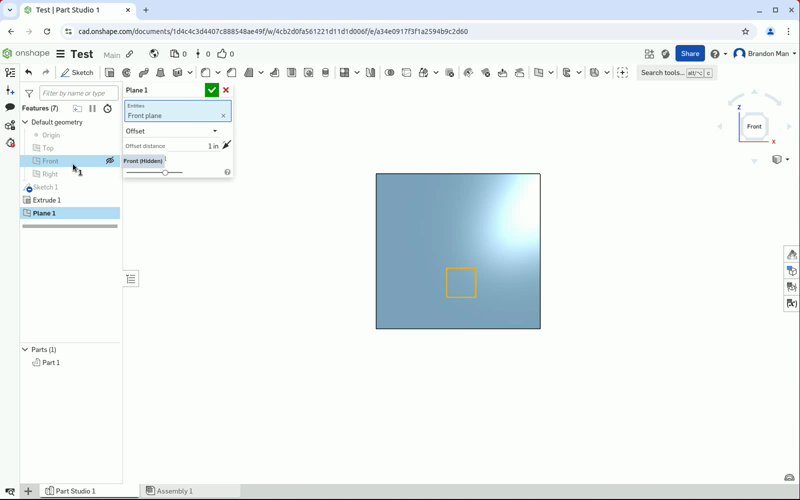
key(tab, 2)
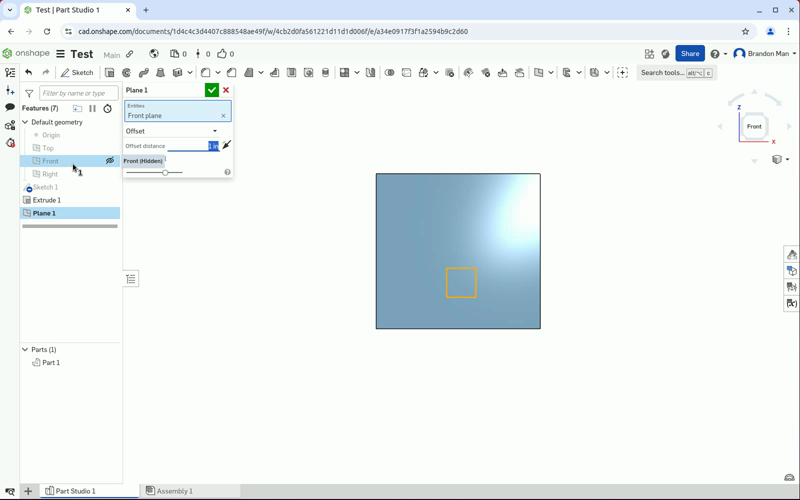
text(22.4)
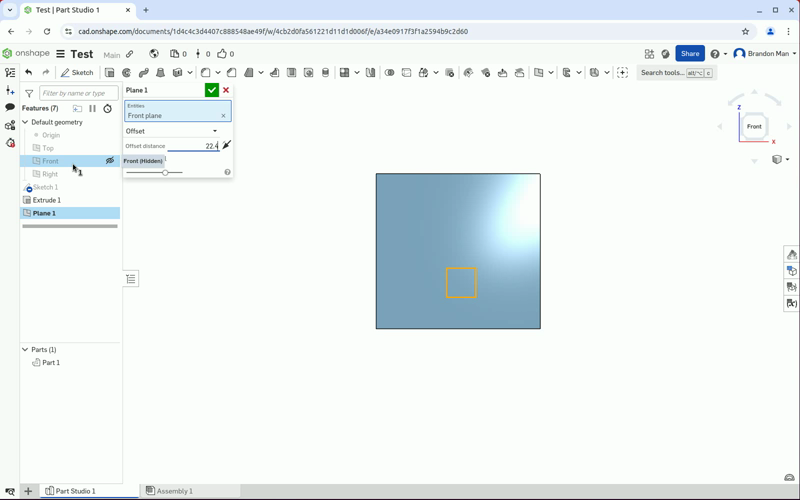
key(enter, 2)
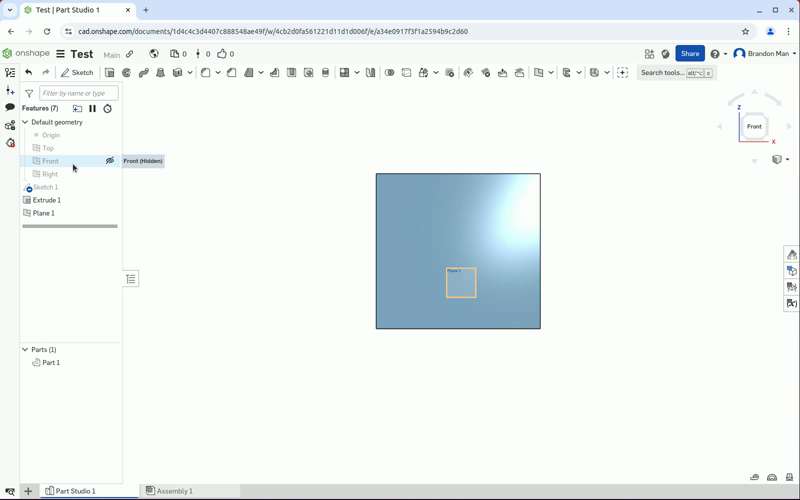
key(shift+s)
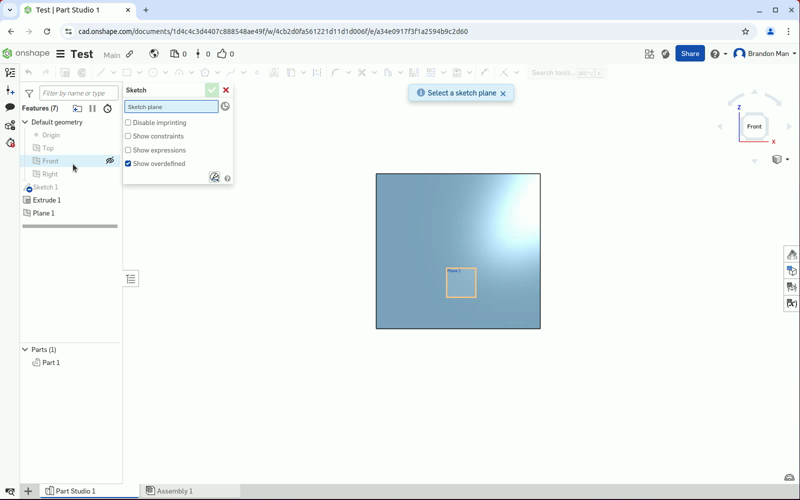
mouse_move(73, 215)
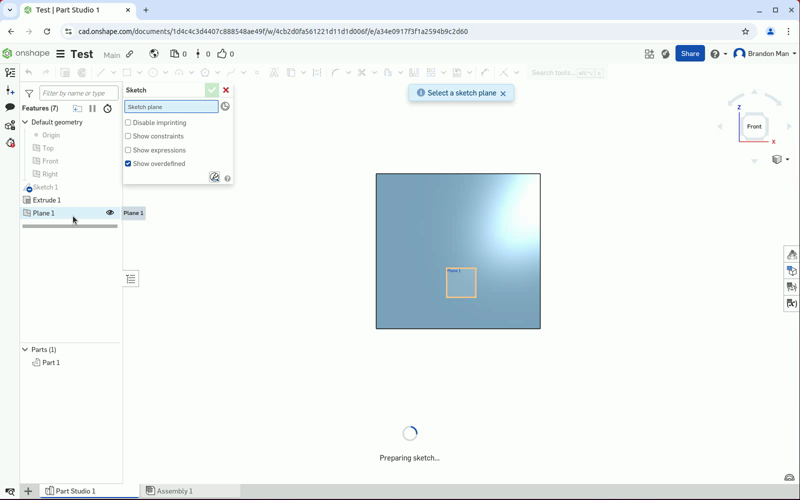
click(73, 215)
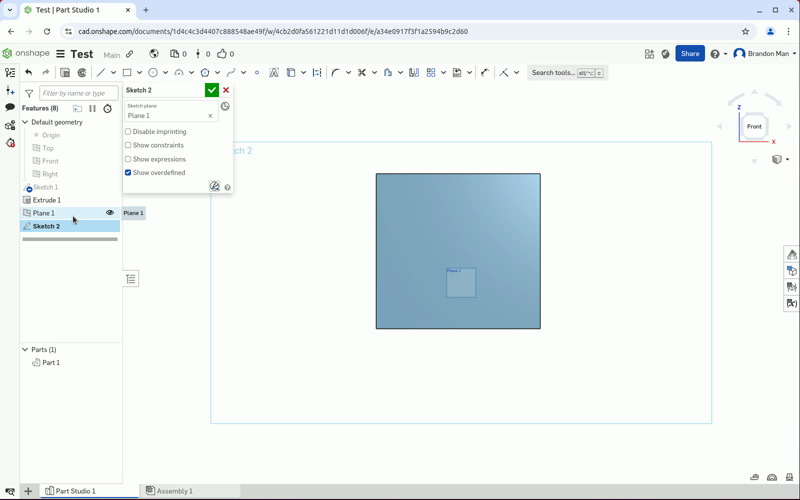
mouse_move(73, 352)
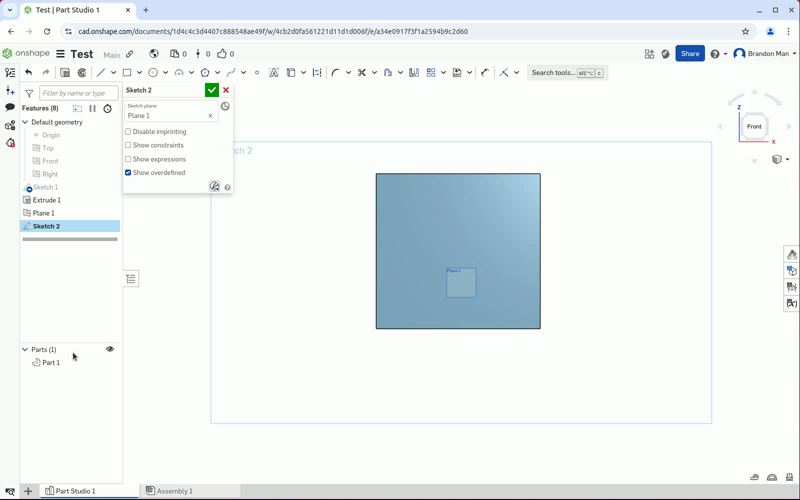
key(y)
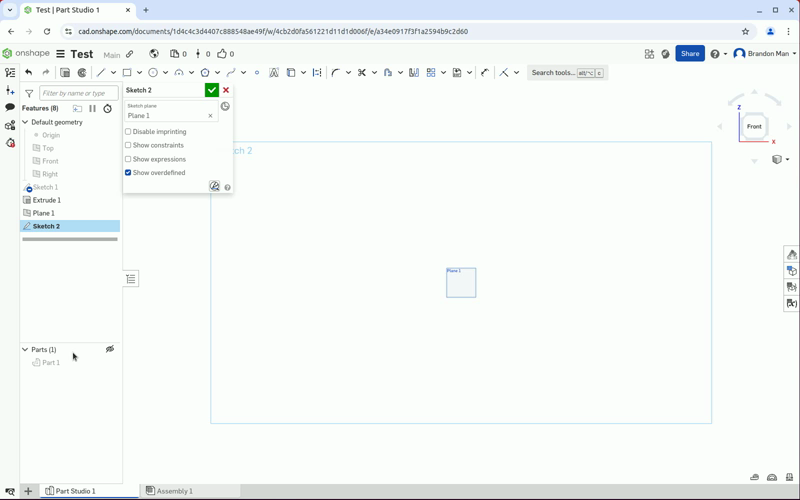
key(l)
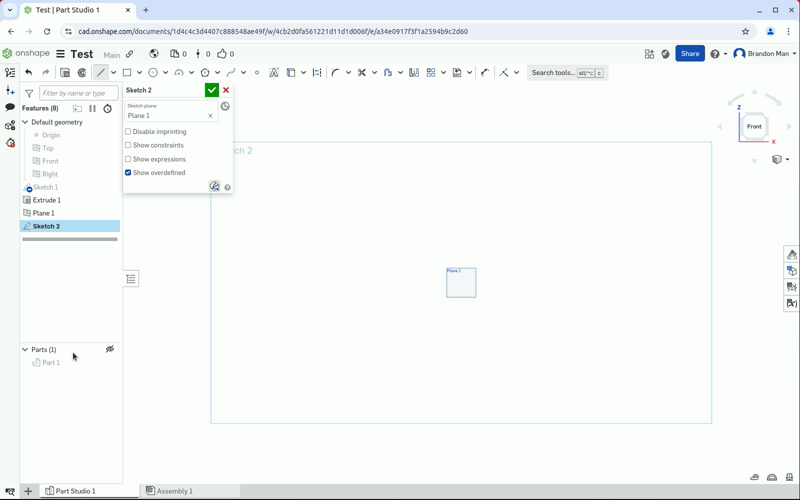
key_down(shift)
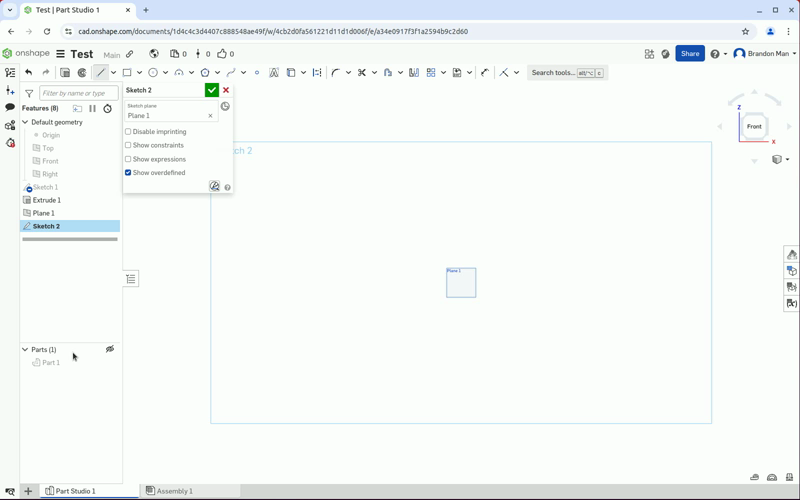
mouse_move(385, 205)
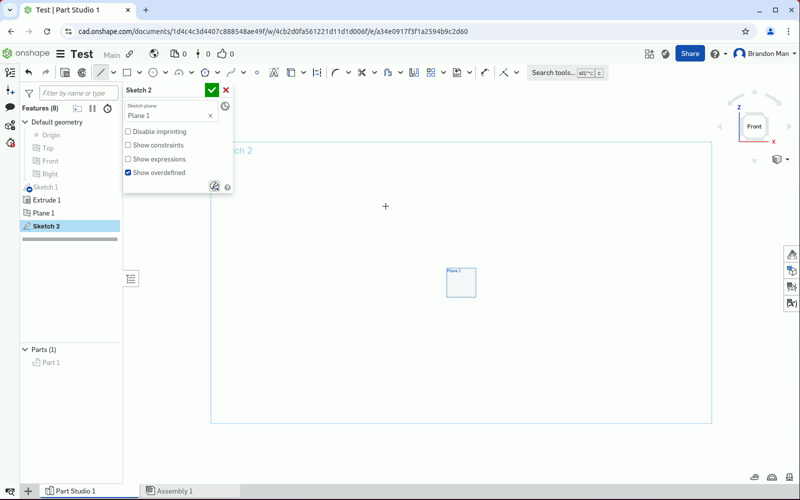
click(385, 205)
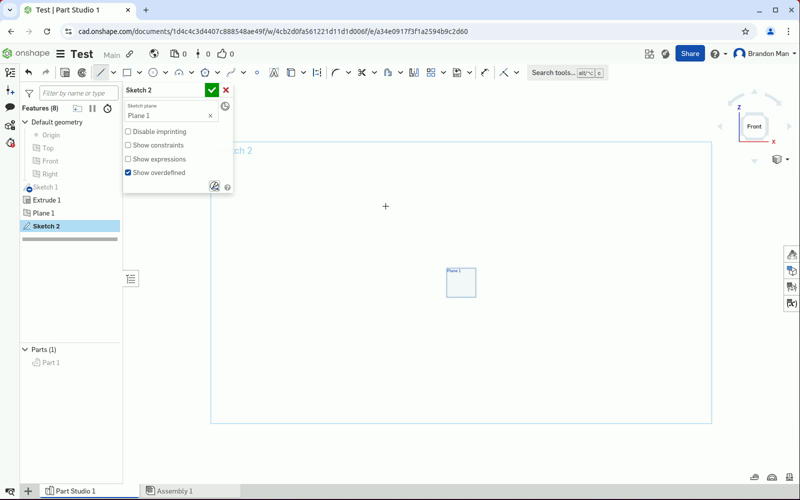
key_up(shift)
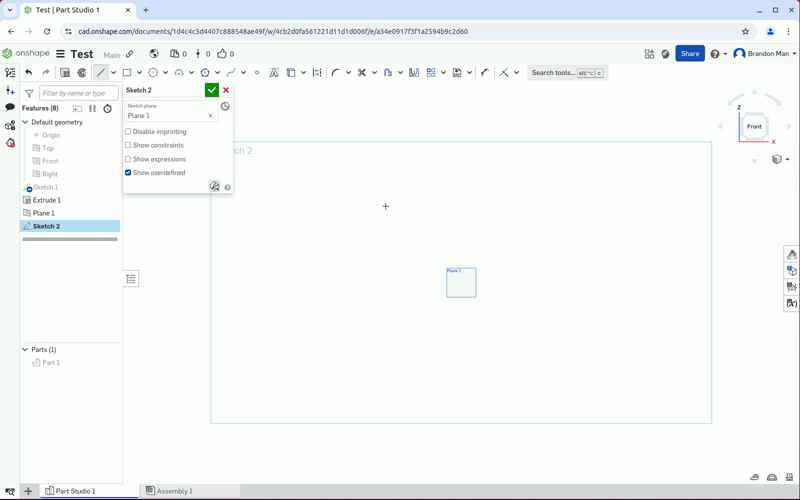
key_down(shift)
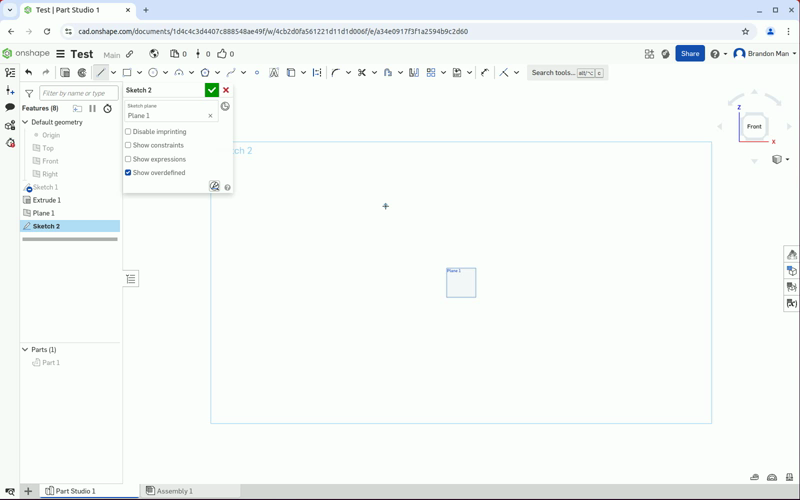
mouse_move(530, 205)
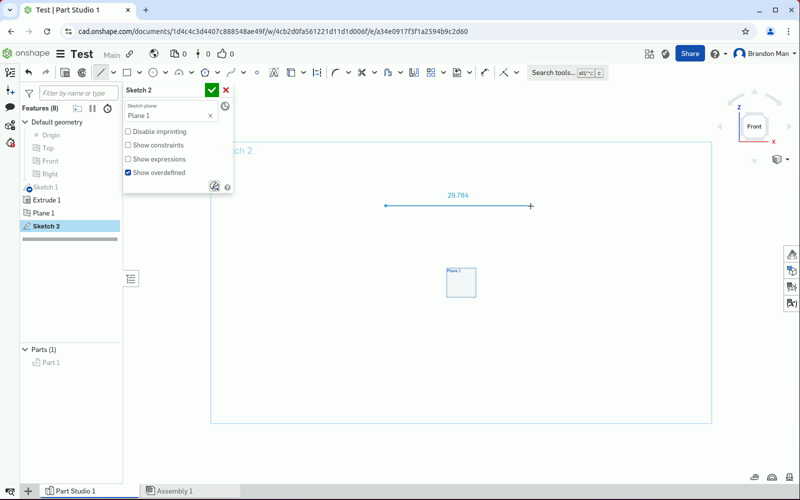
click(530, 205)
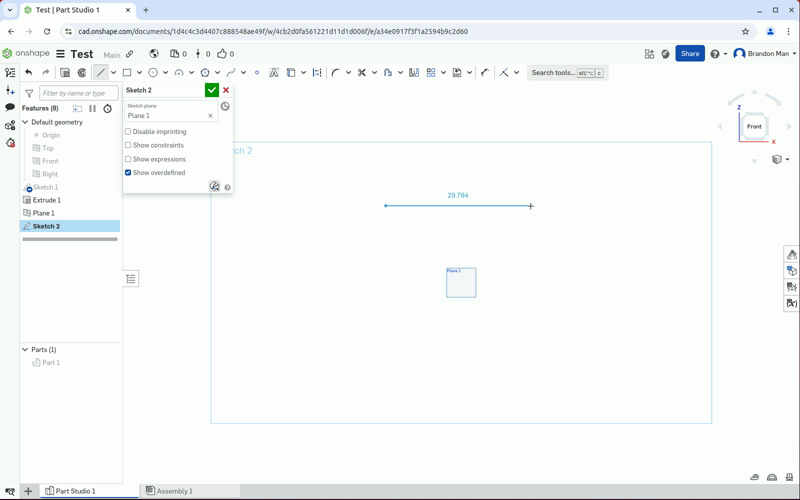
key_up(shift)
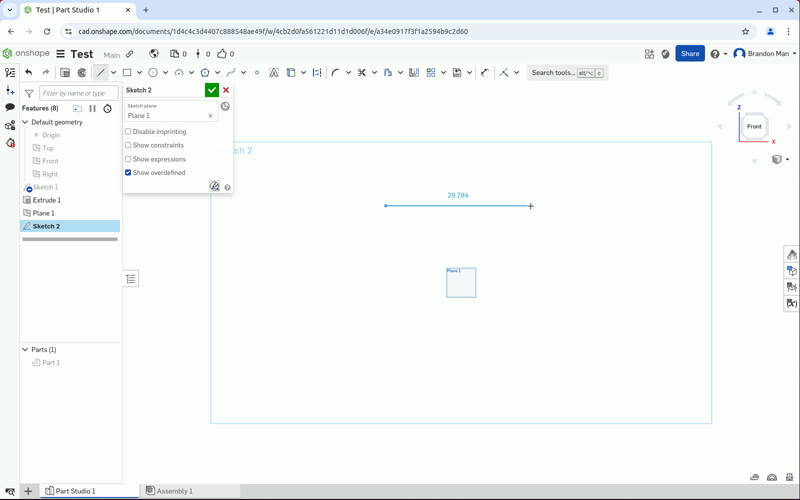
key_down(shift)
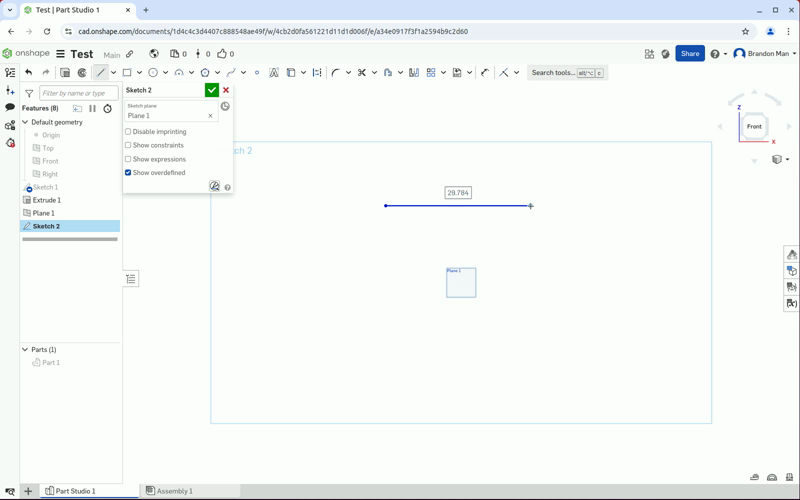
mouse_move(560, 205)
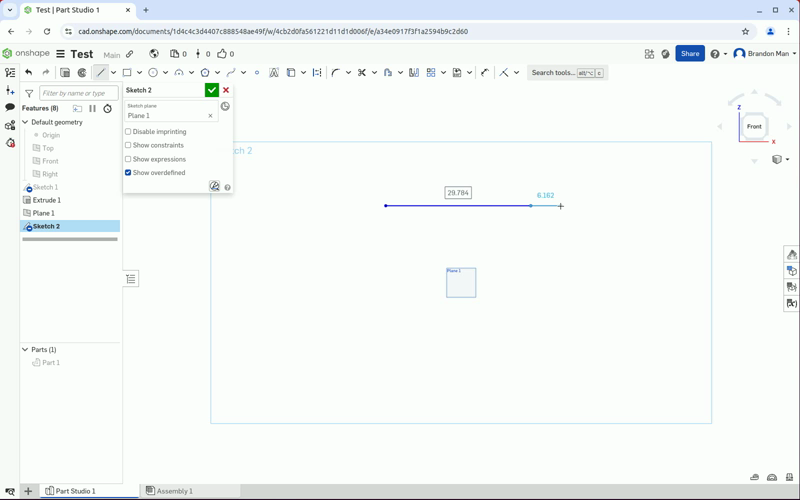
mouse_move(530, 182)
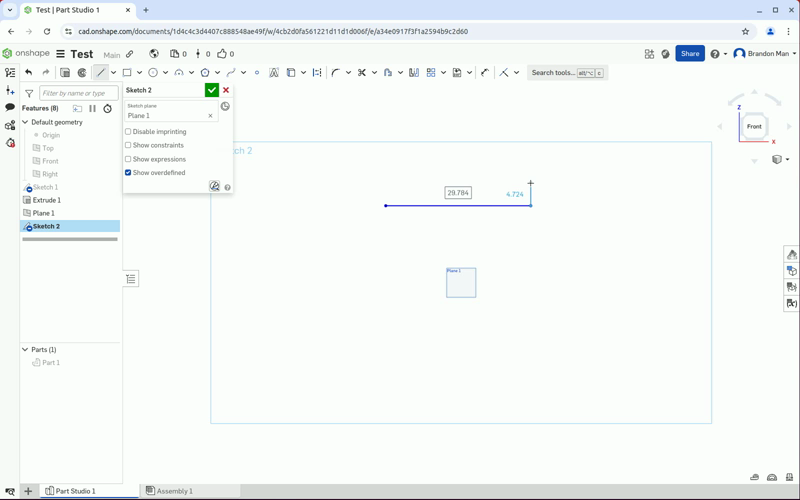
click(530, 182)
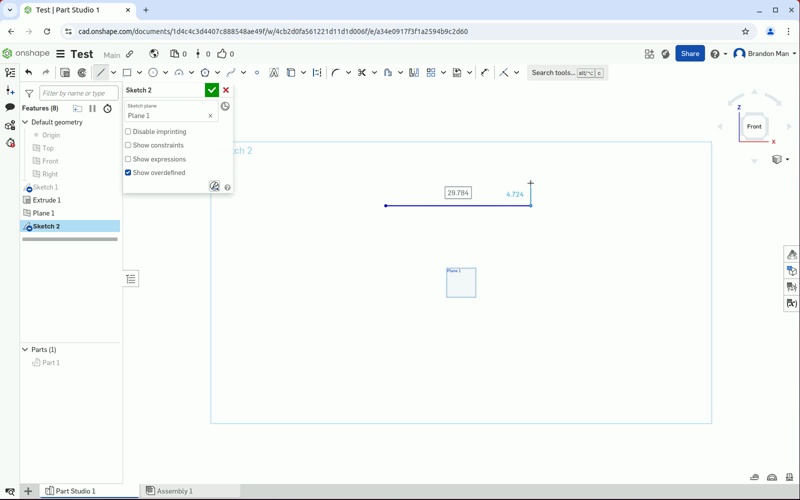
key_up(shift)
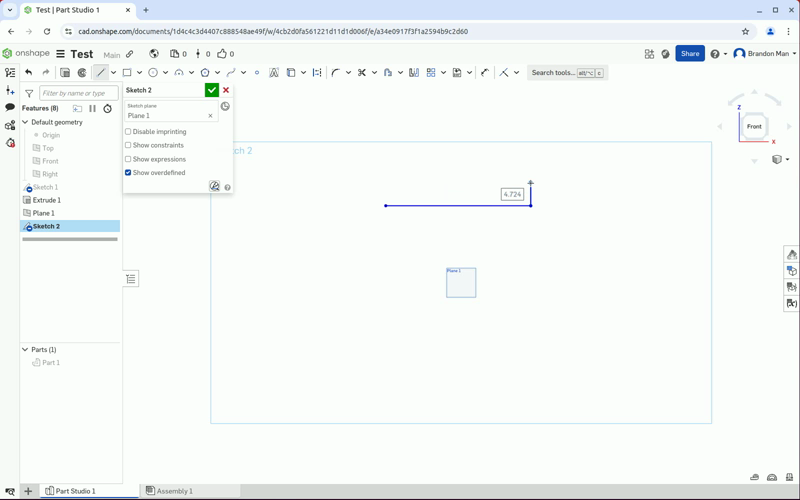
key_down(shift)
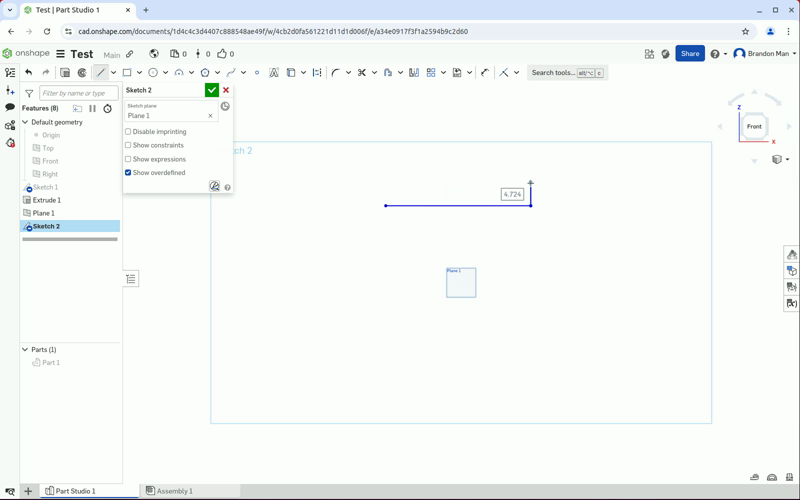
mouse_move(385, 182)
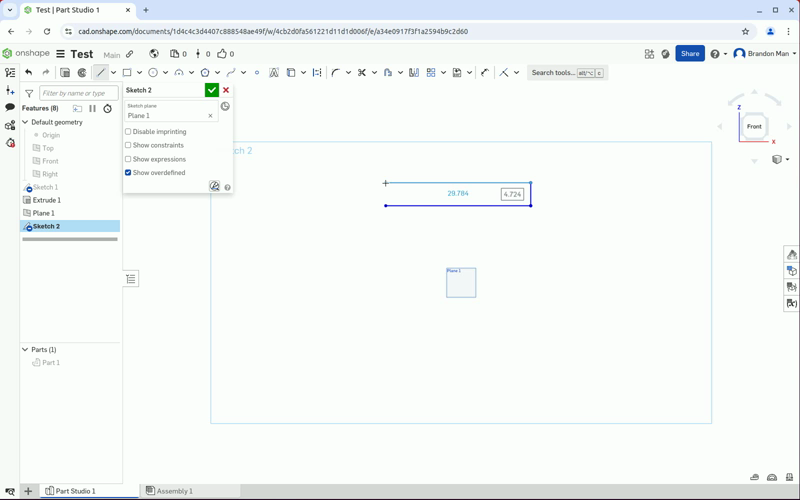
click(385, 182)
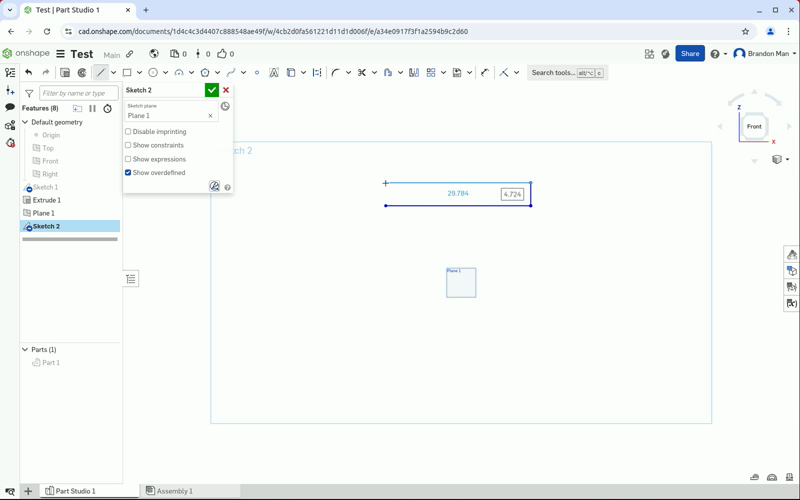
key_up(shift)
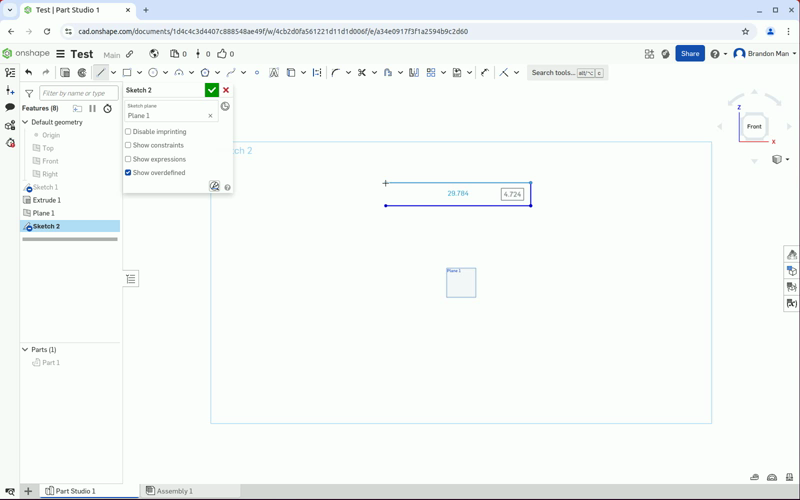
mouse_move(415, 182)
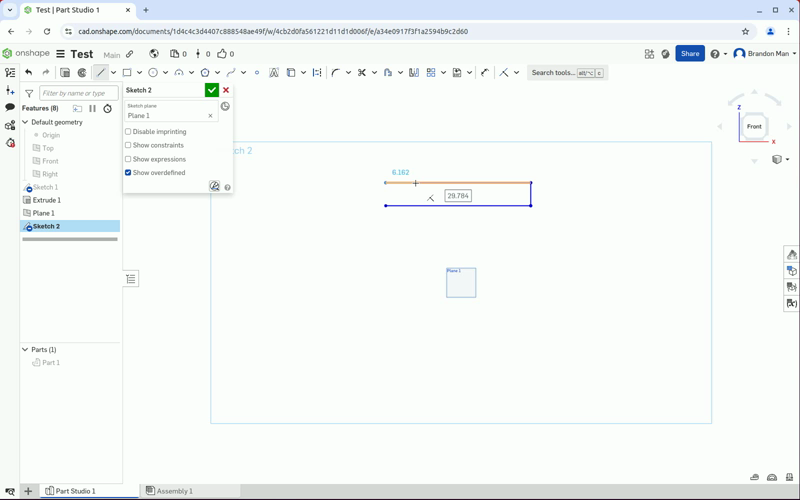
key_down(shift)
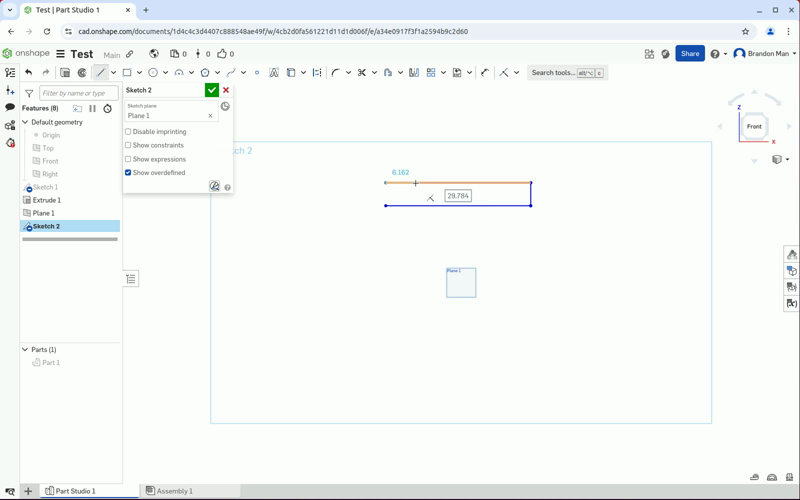
mouse_move(385, 205)
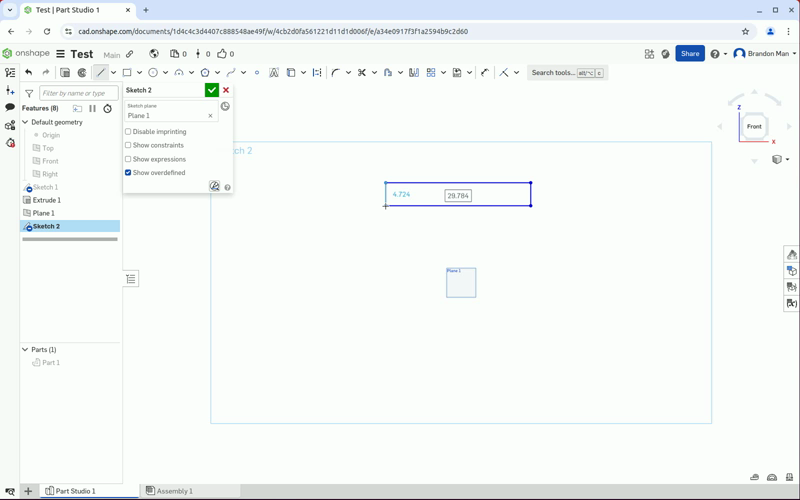
key_up(shift)
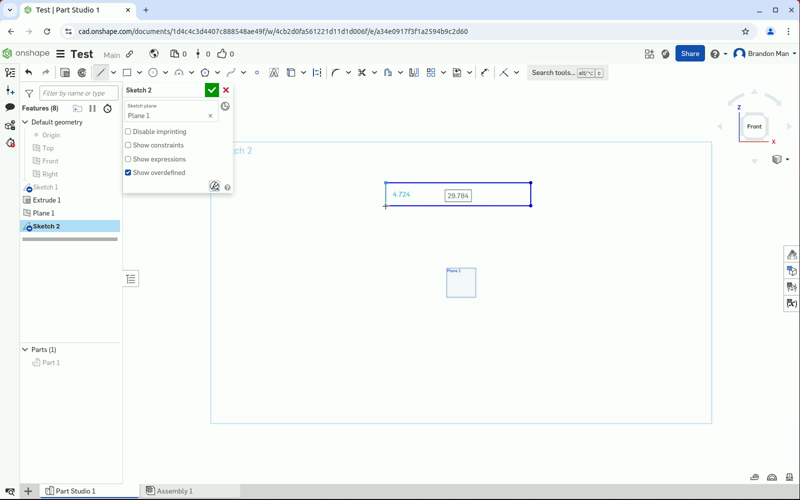
click(385, 205)
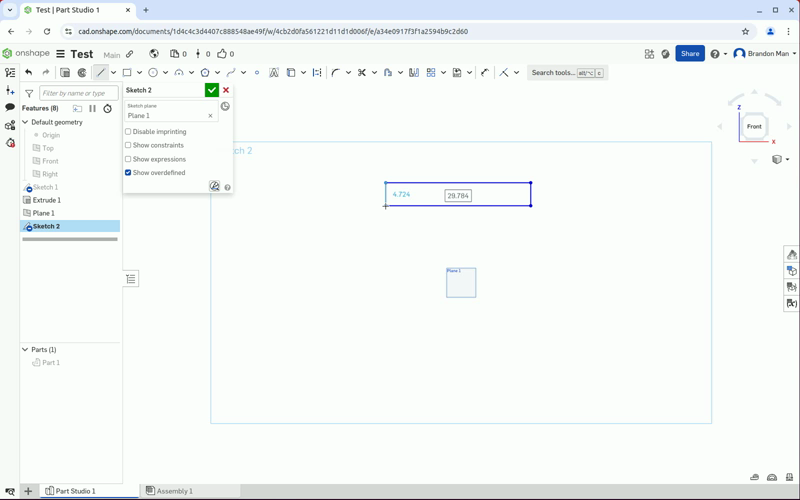
key(esc)
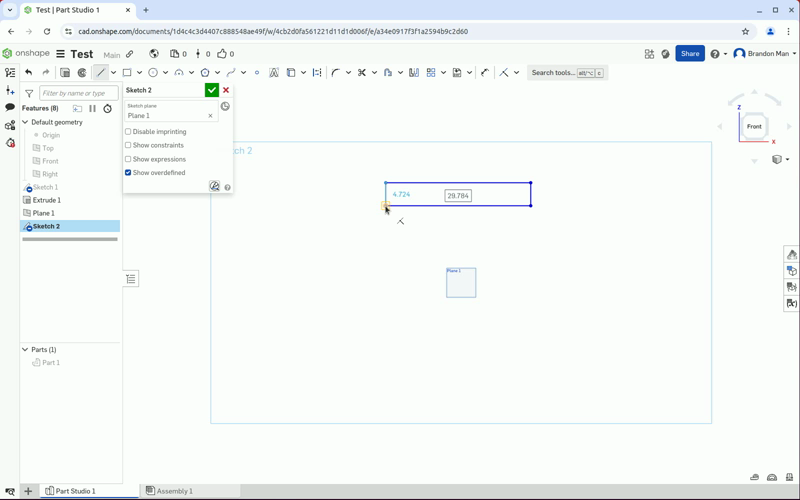
mouse_move(453, 195)
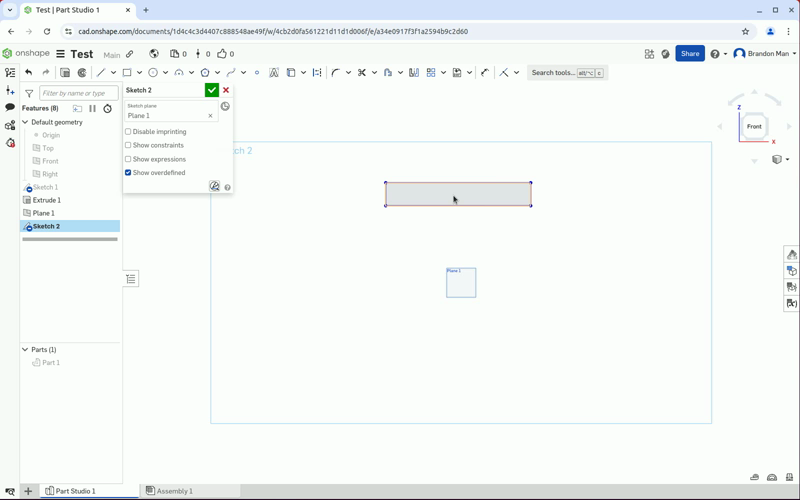
click(453, 195)
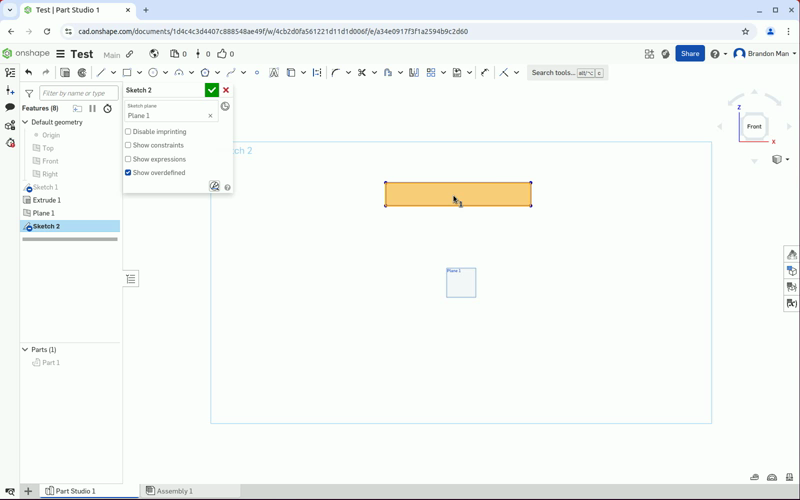
mouse_move(73, 352)
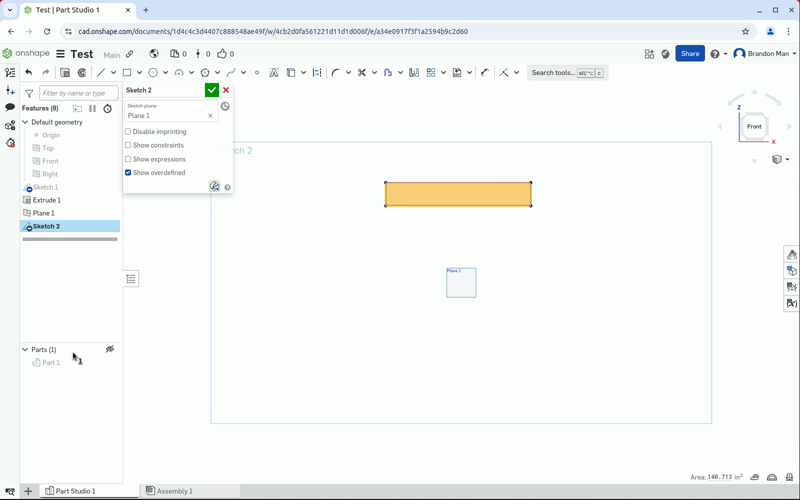
key(shift+y)
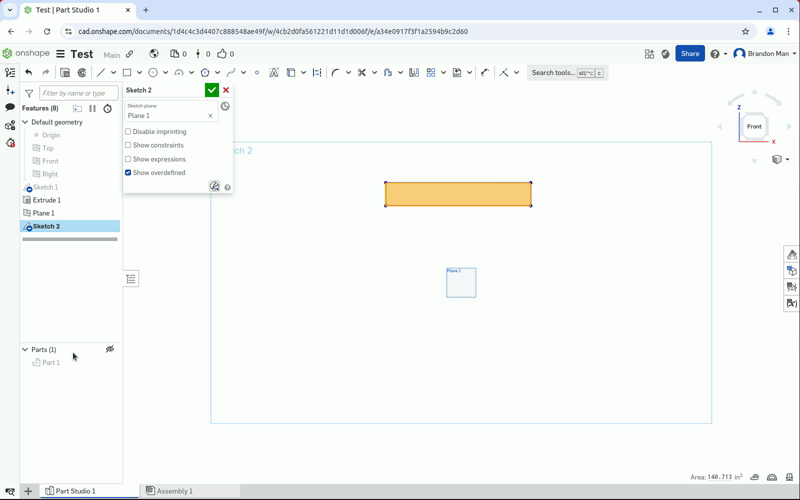
key(shift+e)
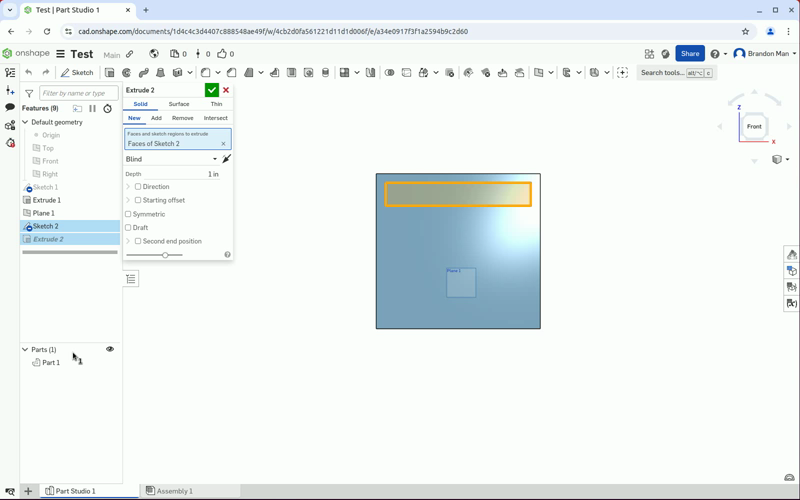
mouse_move(143, 106)
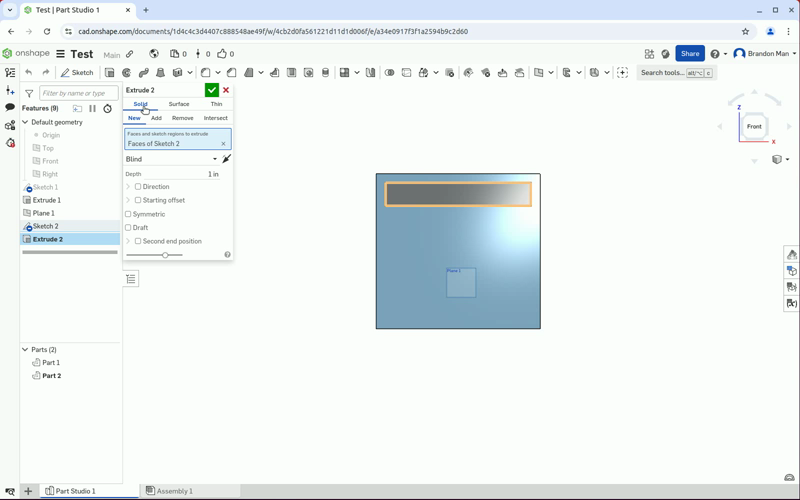
click(143, 106)
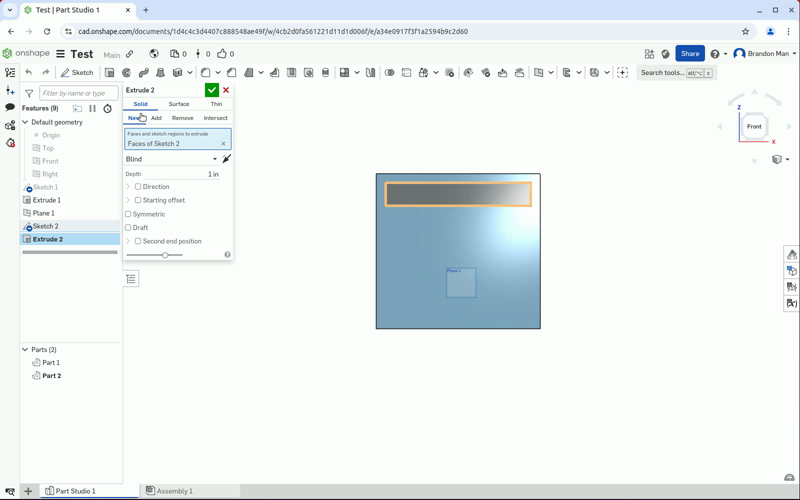
mouse_move(137, 120)
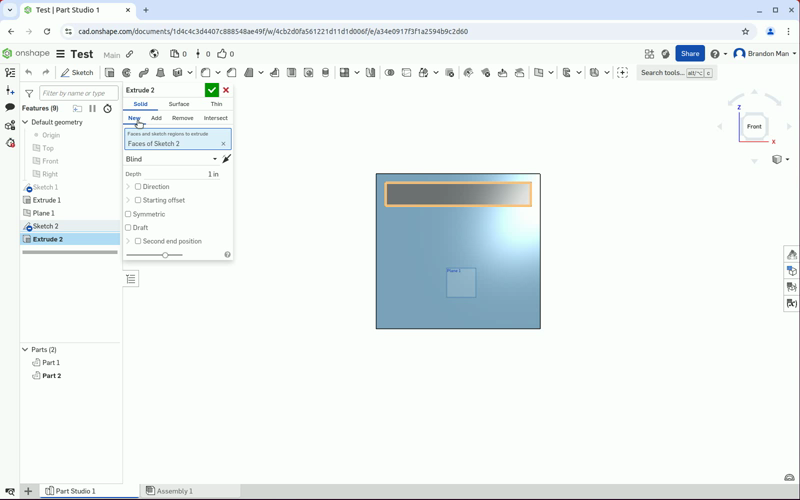
click(137, 120)
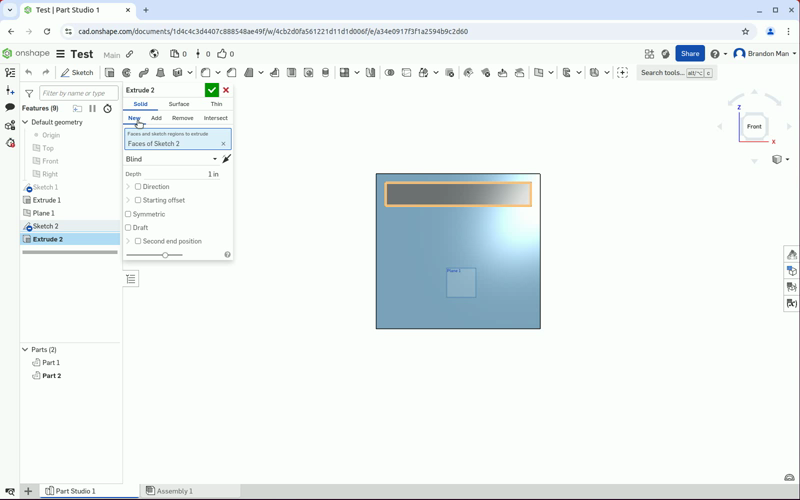
key(tab, 4)
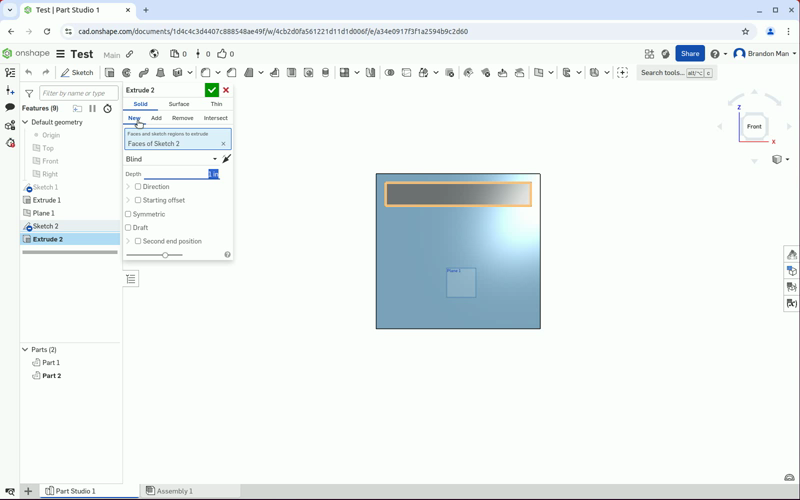
text(0.241)
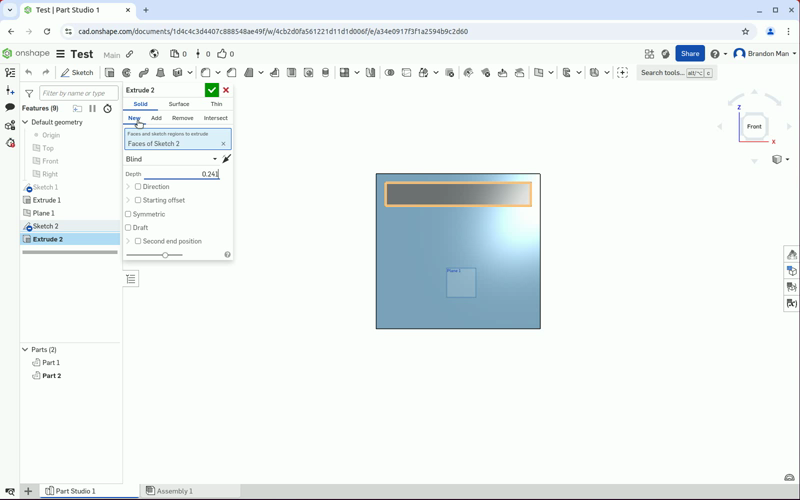
key(enter)
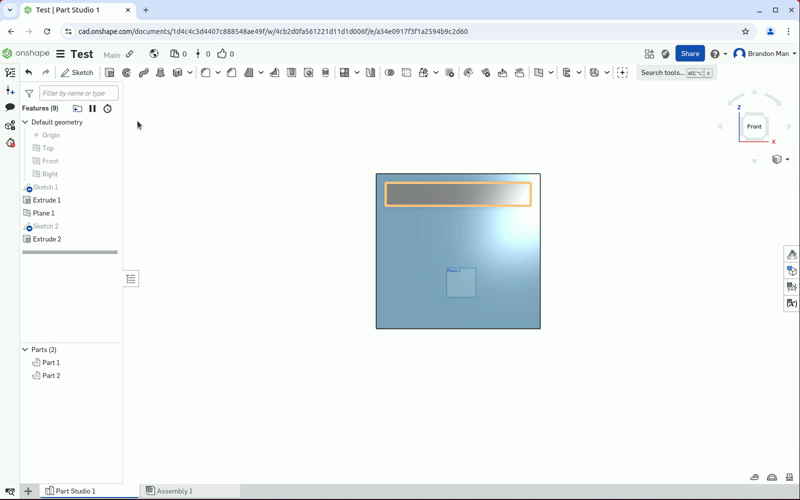
key(shift+h)
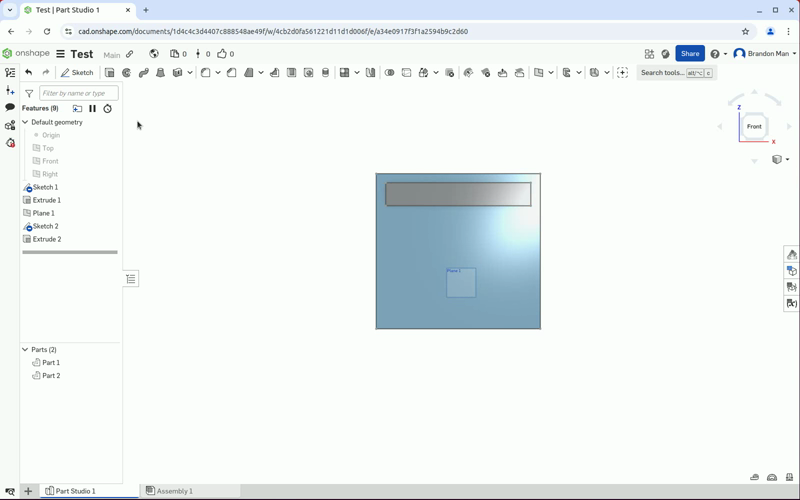
key(shift+h)
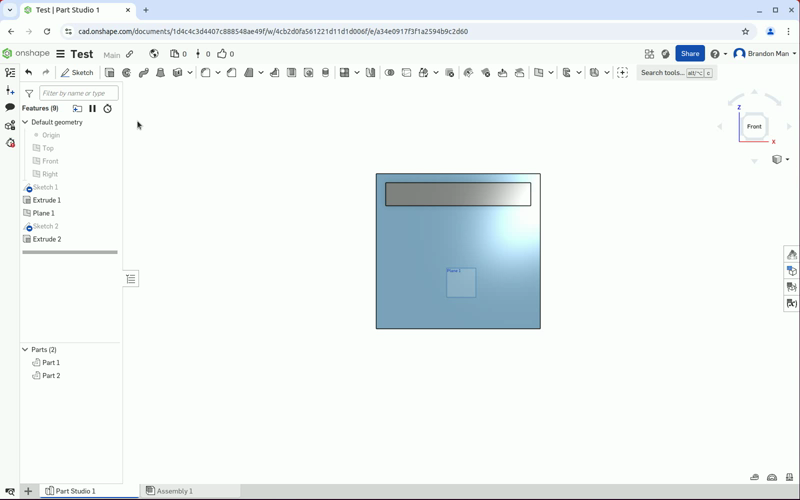
mouse_move(73, 189)
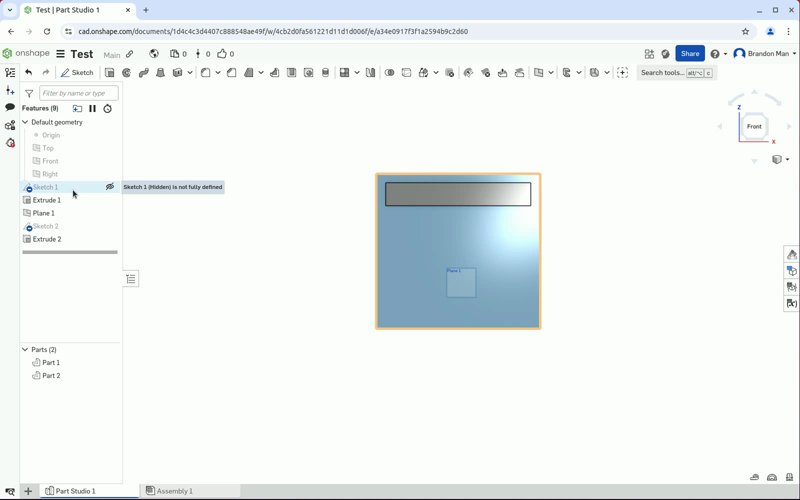
click(73, 189)
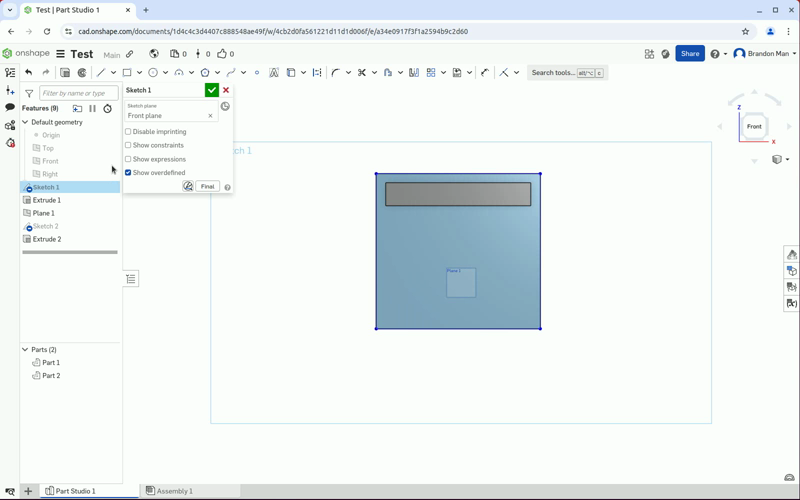
mouse_move(229, 92)
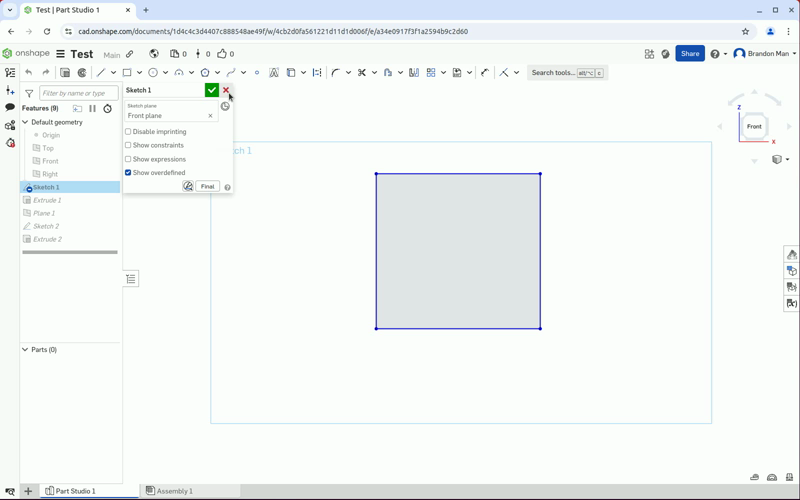
click(229, 92)
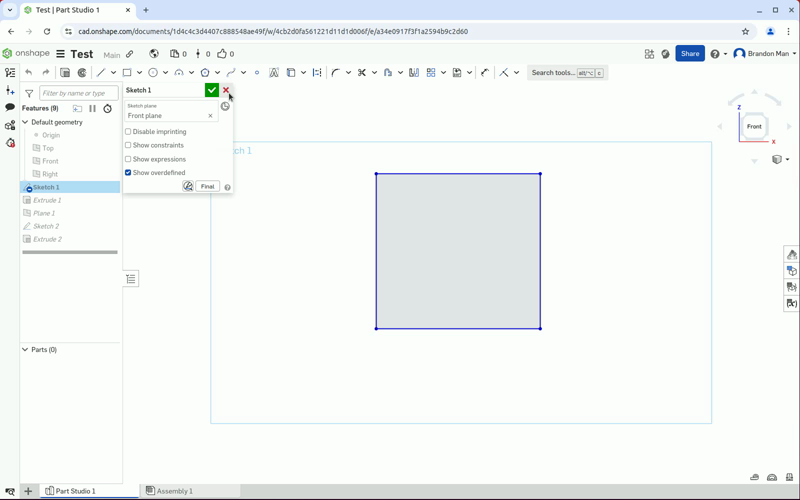
key(shift+s)
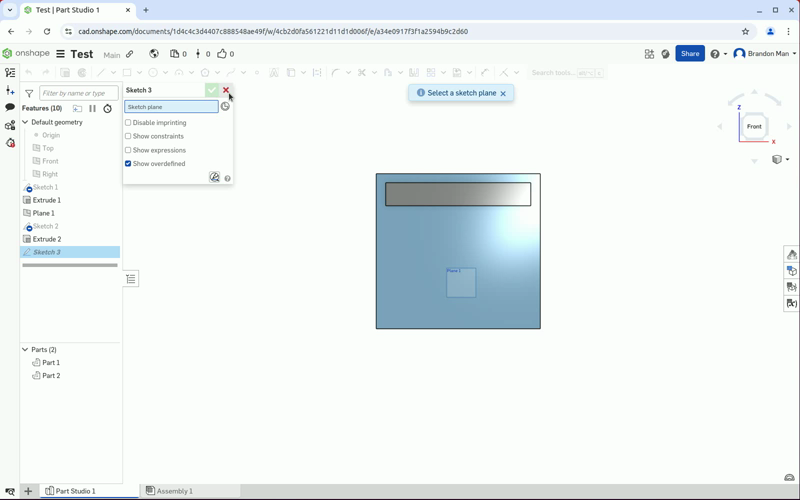
mouse_move(73, 215)
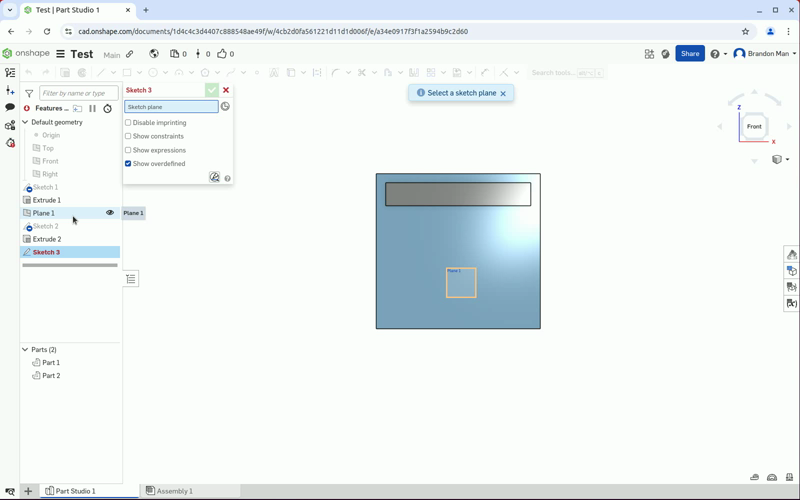
click(73, 215)
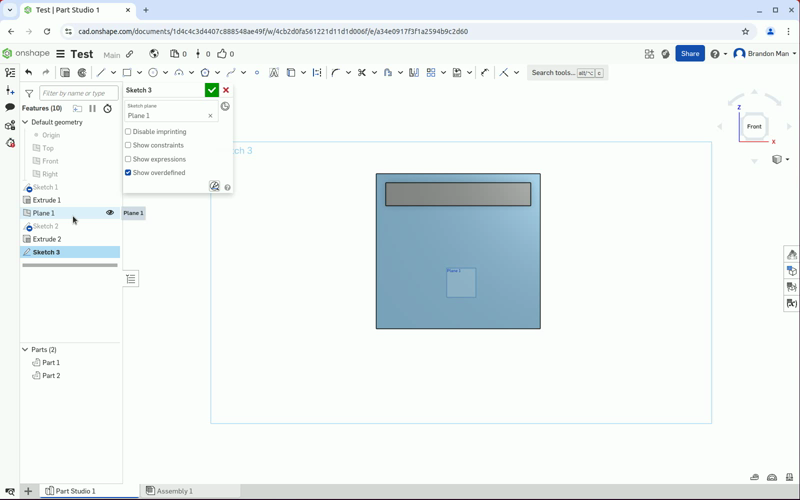
mouse_move(73, 352)
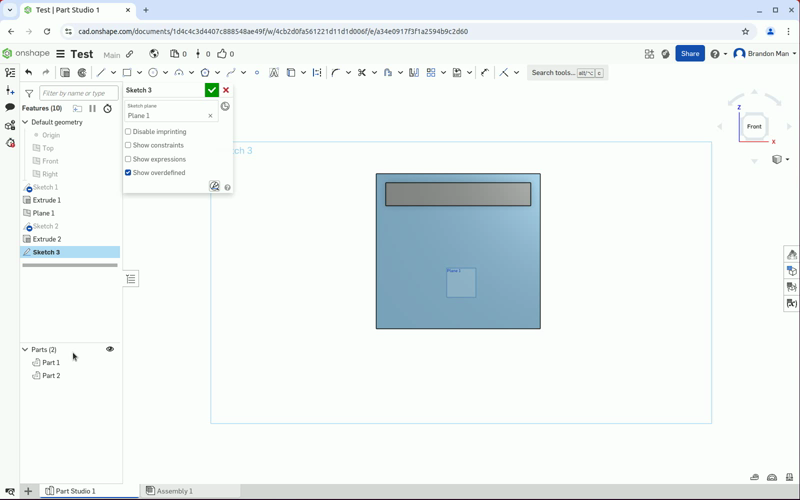
key(y)
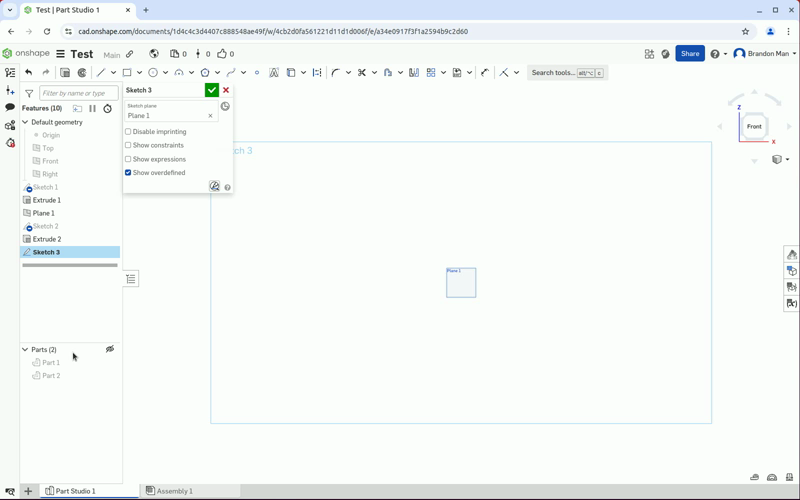
key(l)
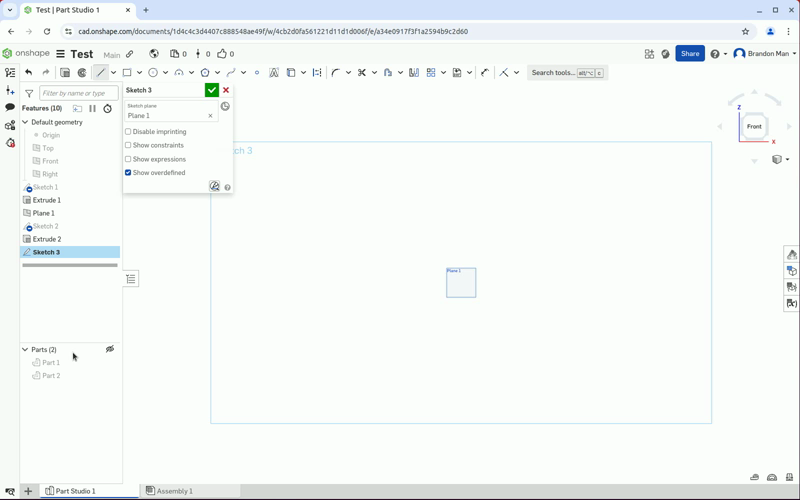
key_down(shift)
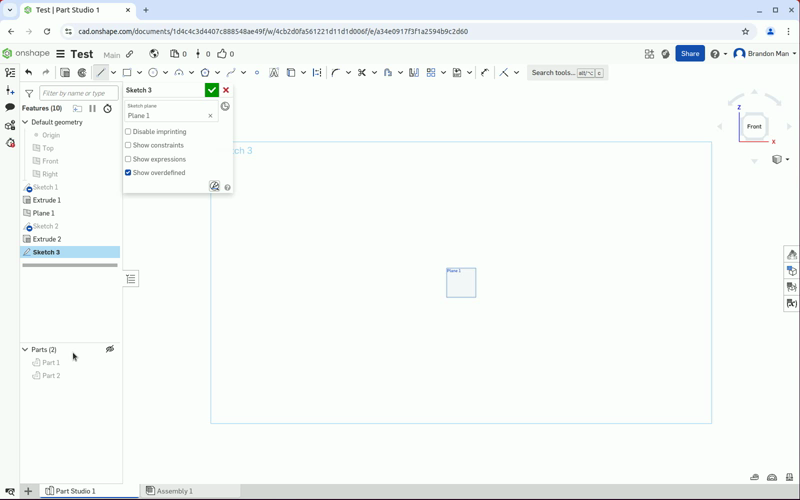
mouse_move(385, 260)
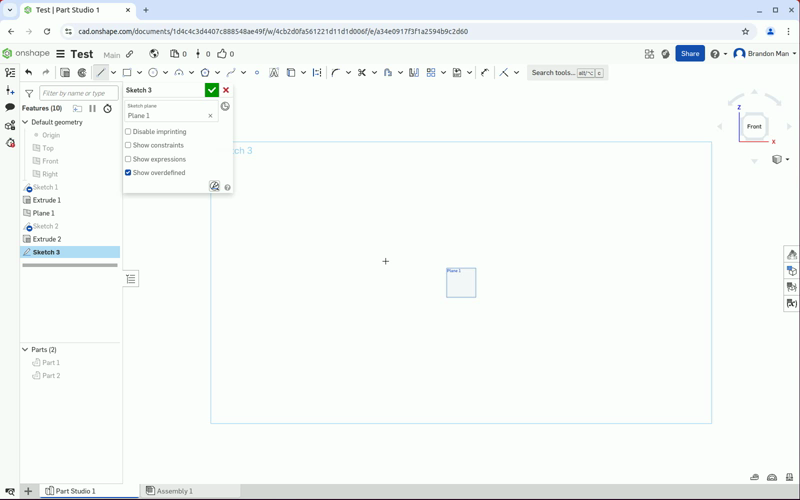
click(385, 260)
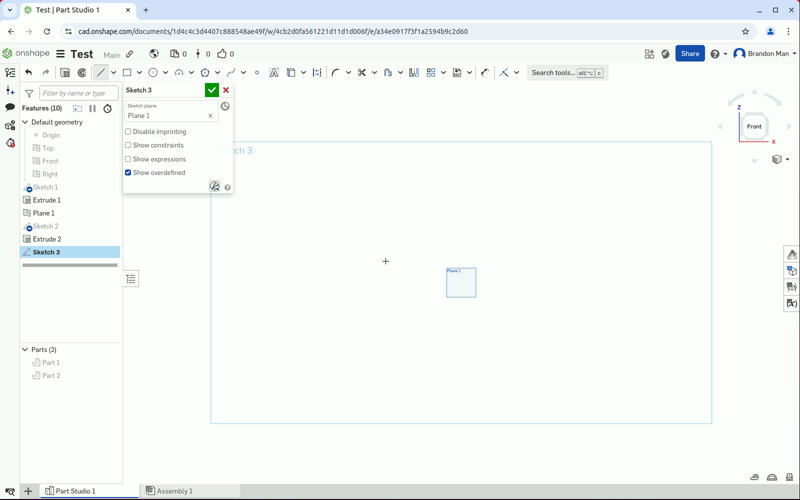
key_up(shift)
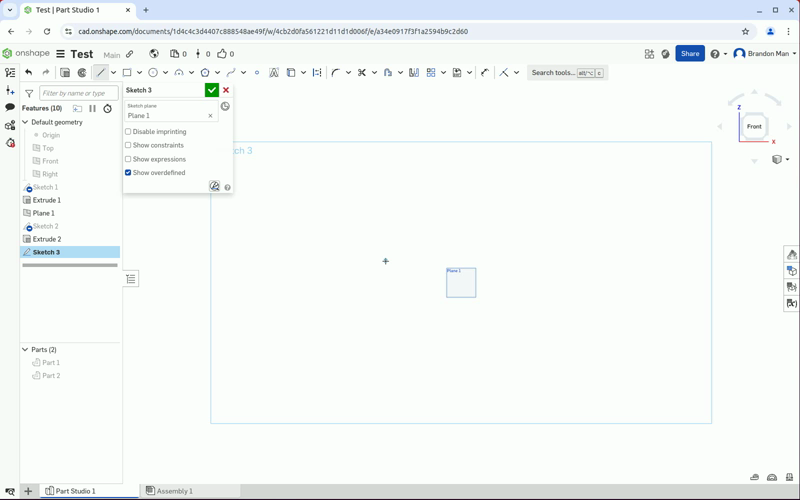
key_down(shift)
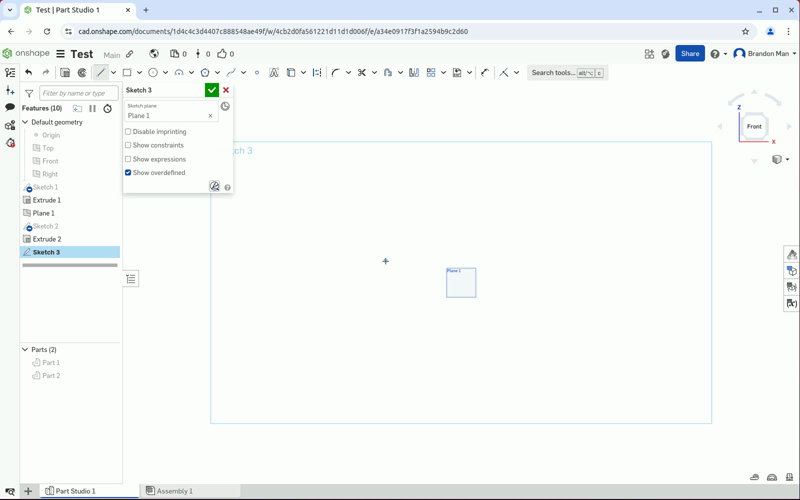
mouse_move(530, 260)
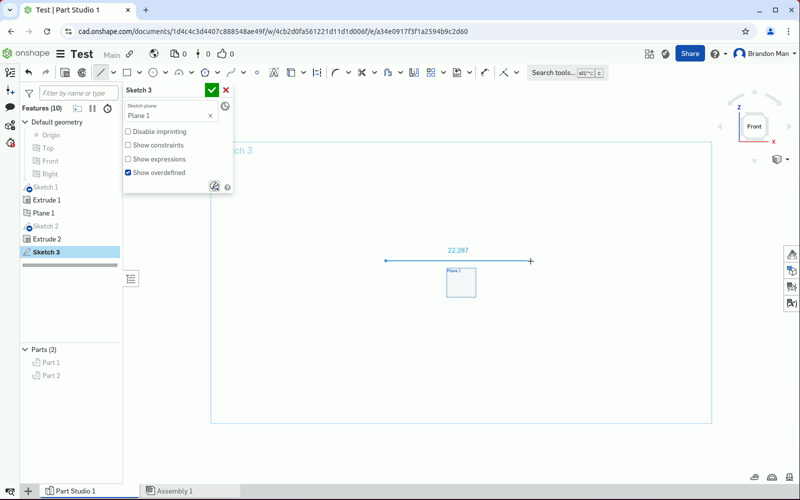
click(530, 260)
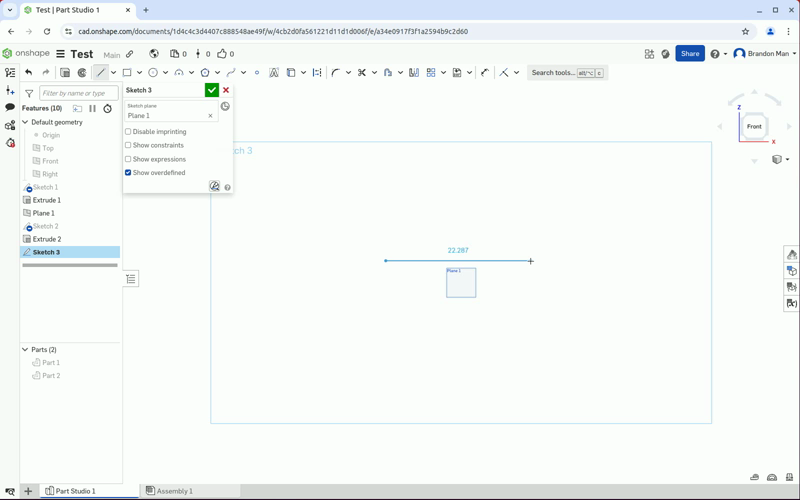
key_up(shift)
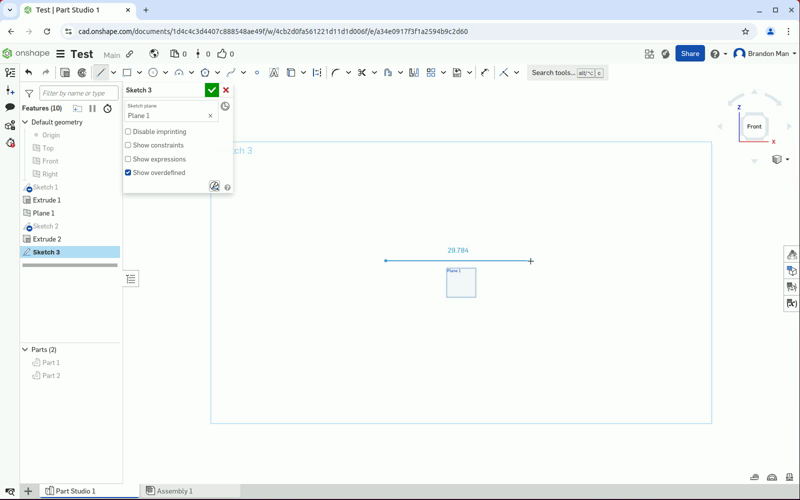
key_down(shift)
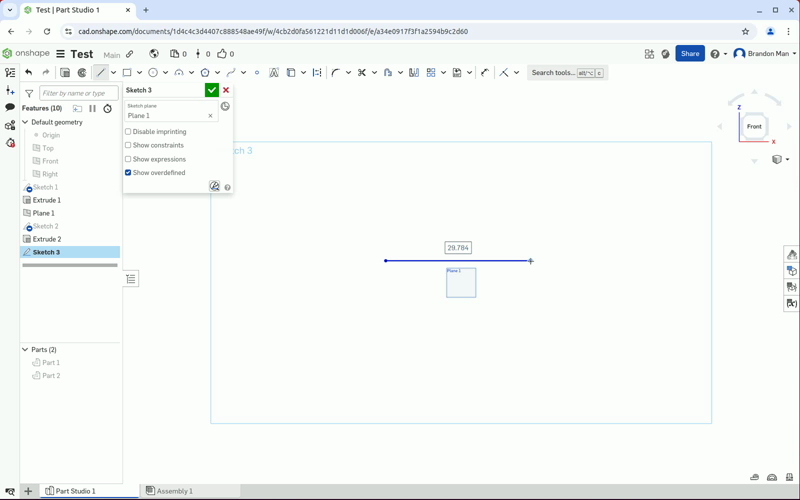
mouse_move(560, 260)
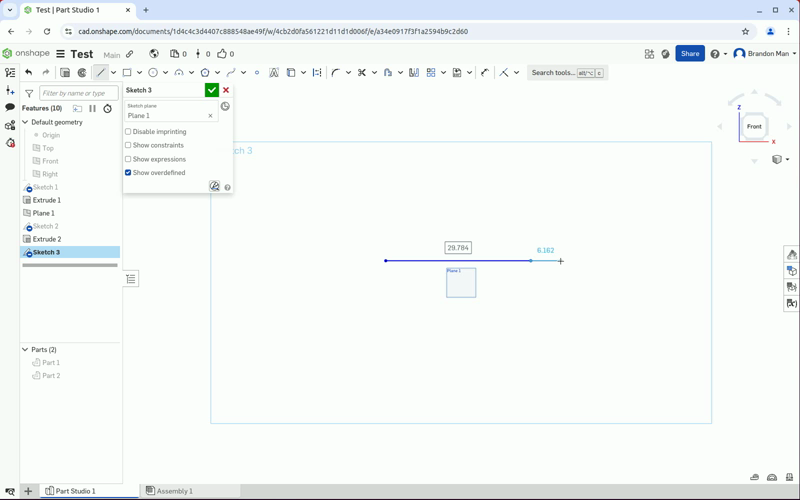
mouse_move(530, 214)
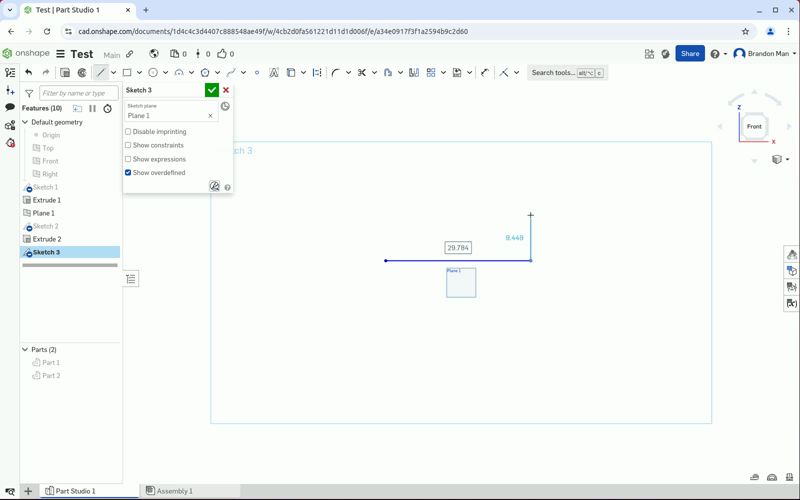
click(530, 214)
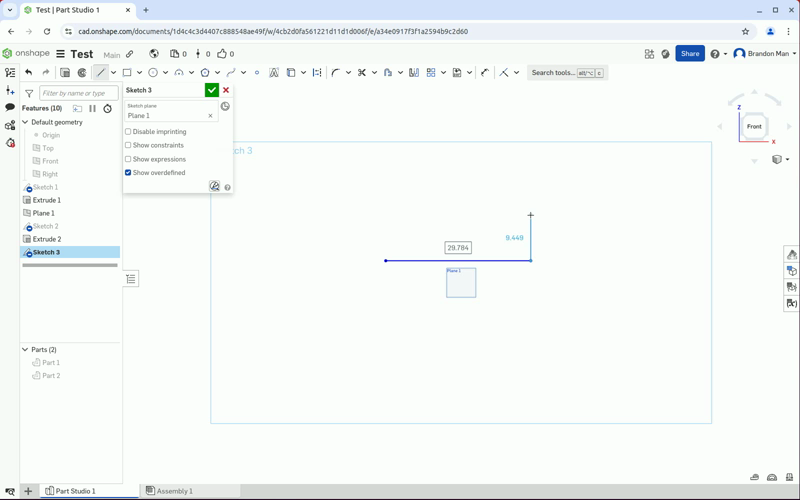
key_up(shift)
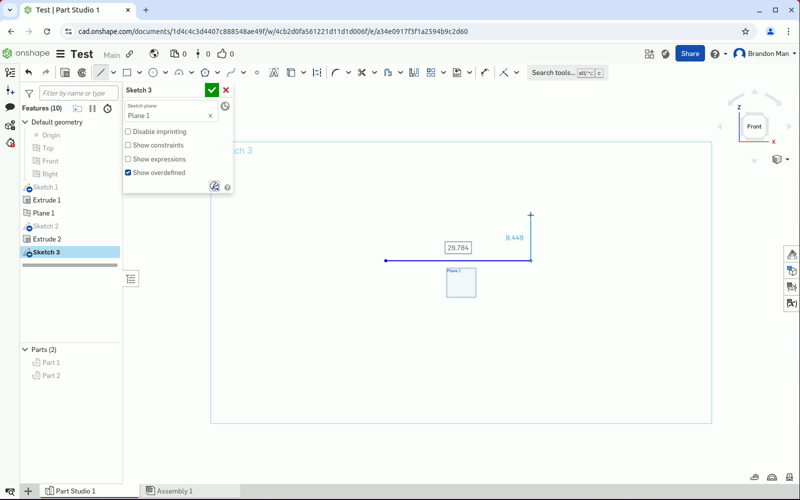
key_down(shift)
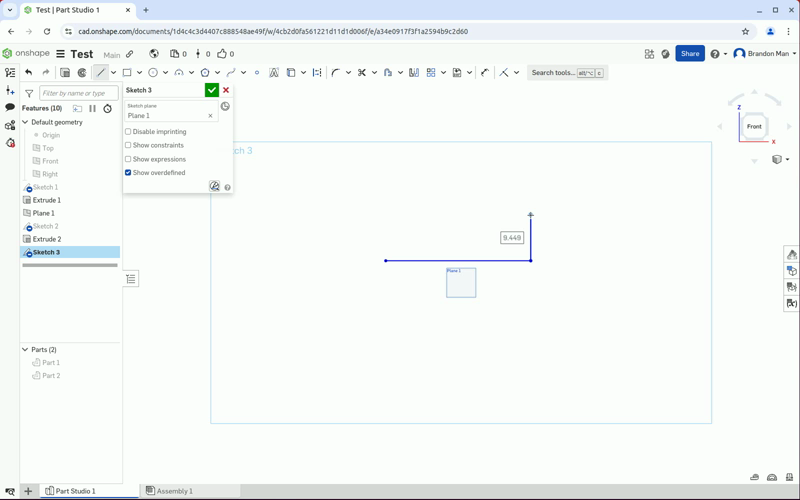
mouse_move(385, 214)
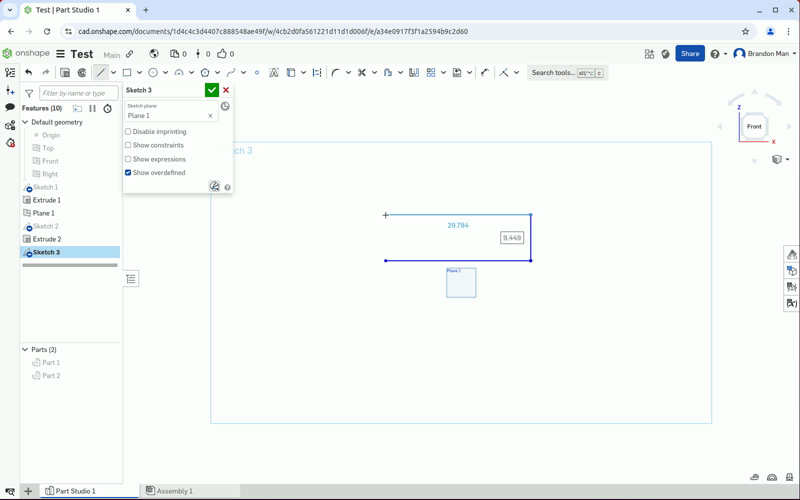
click(385, 214)
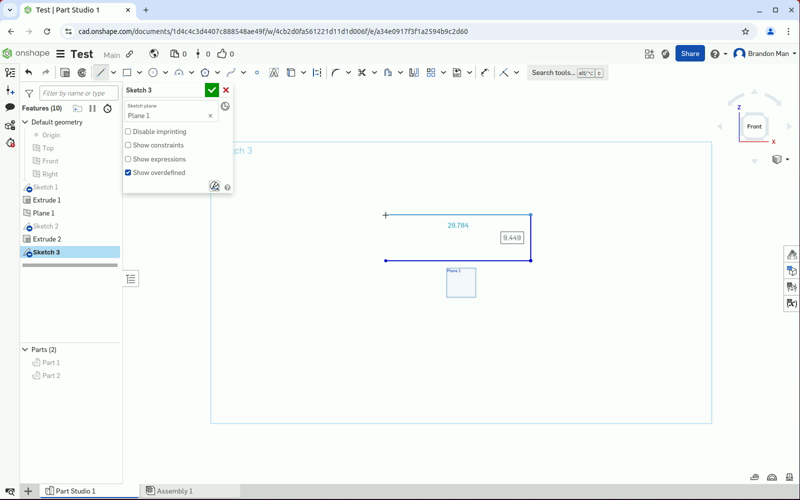
key_up(shift)
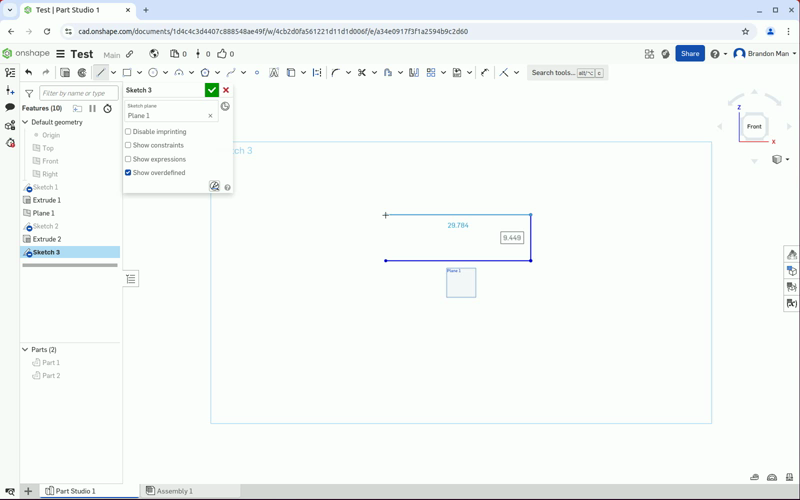
mouse_move(415, 214)
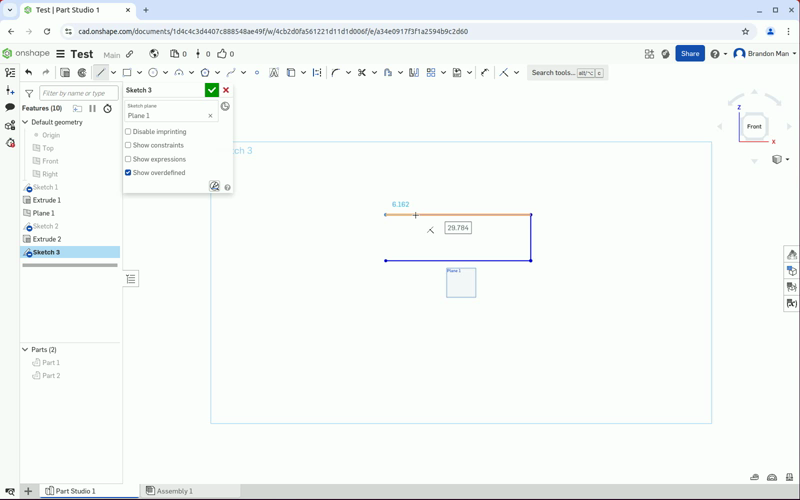
key_down(shift)
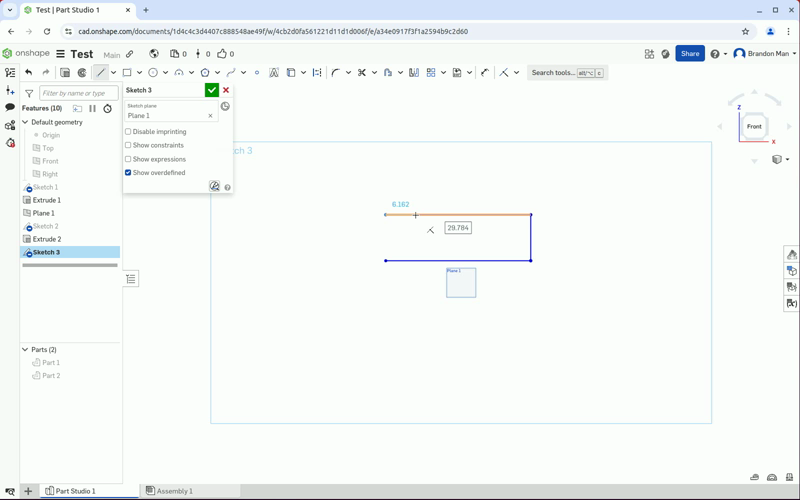
mouse_move(385, 260)
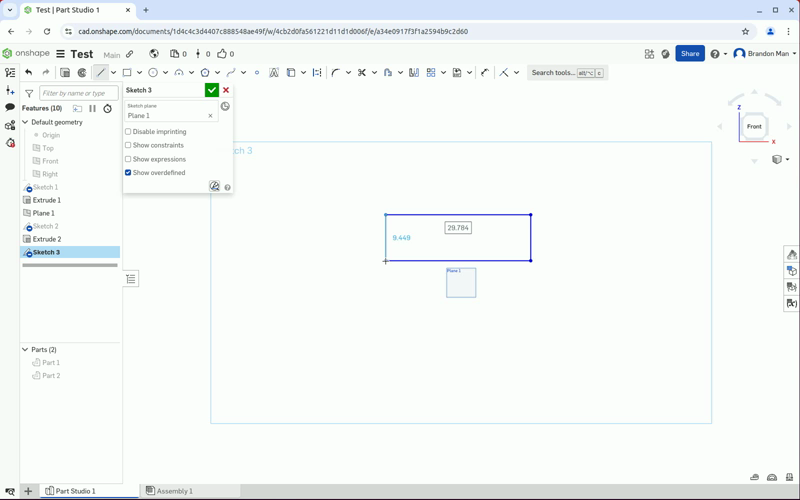
key_up(shift)
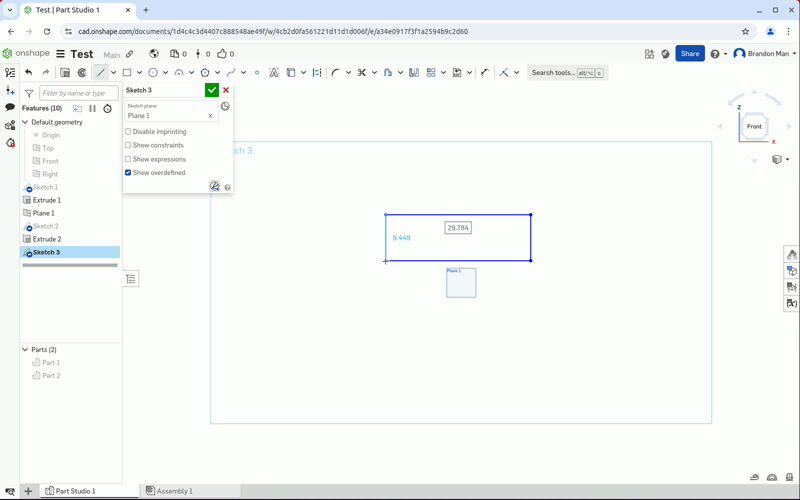
click(385, 260)
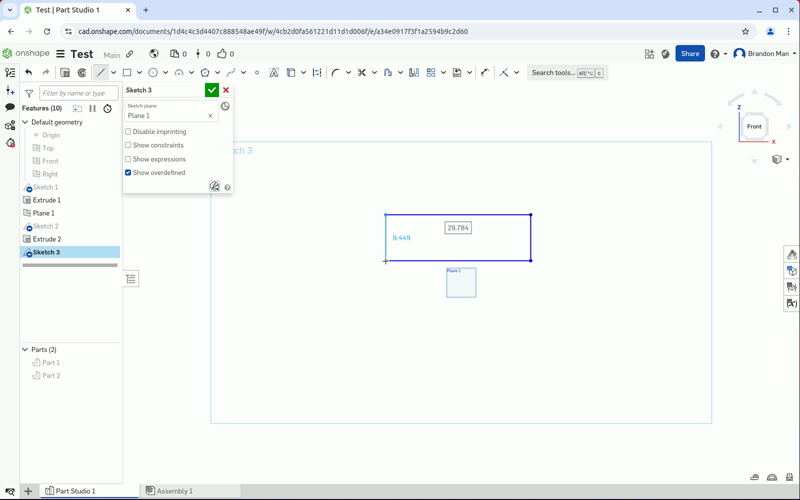
key(esc)
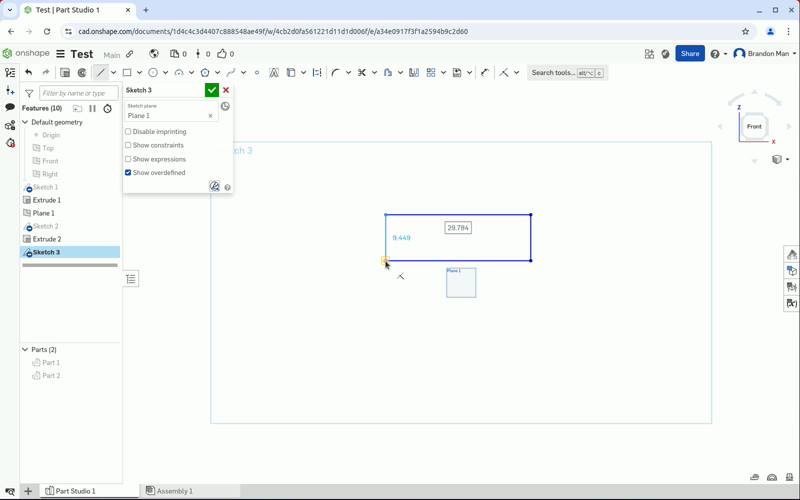
mouse_move(456, 254)
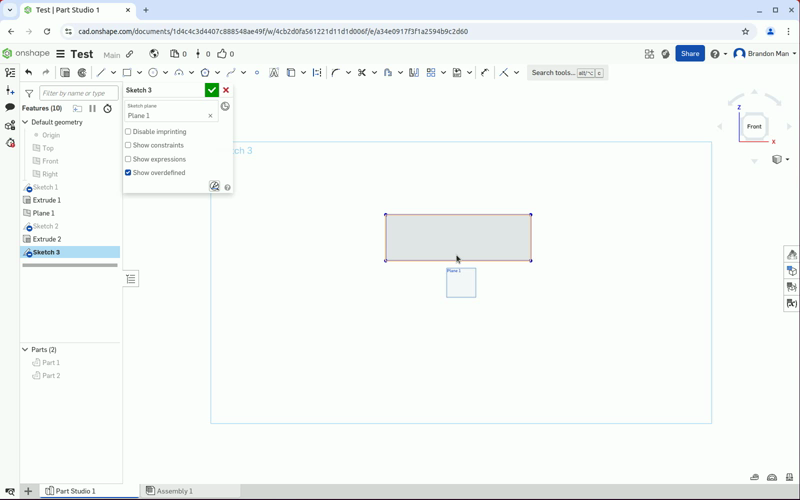
click(456, 254)
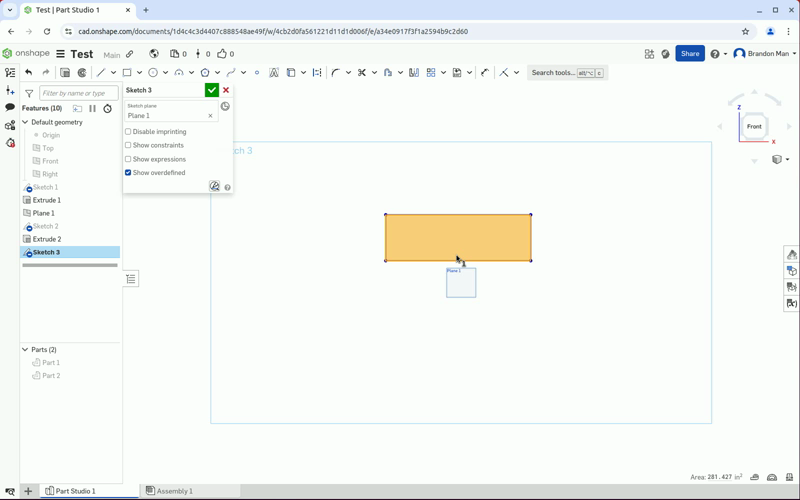
mouse_move(73, 352)
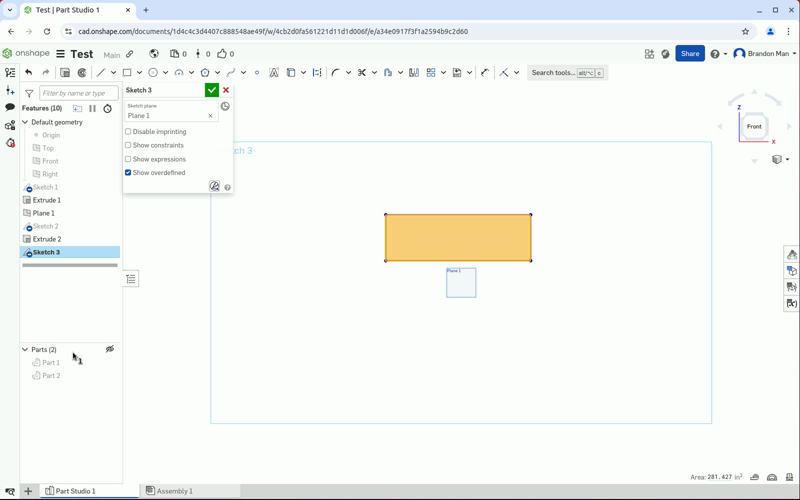
key(shift+y)
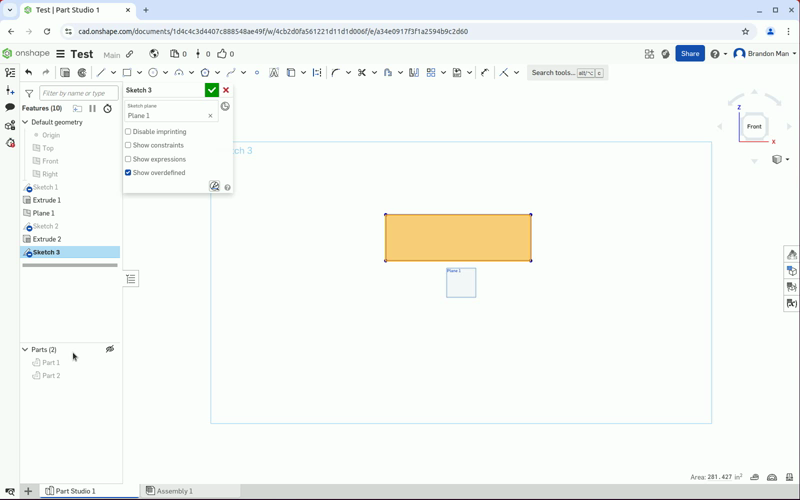
key(shift+e)
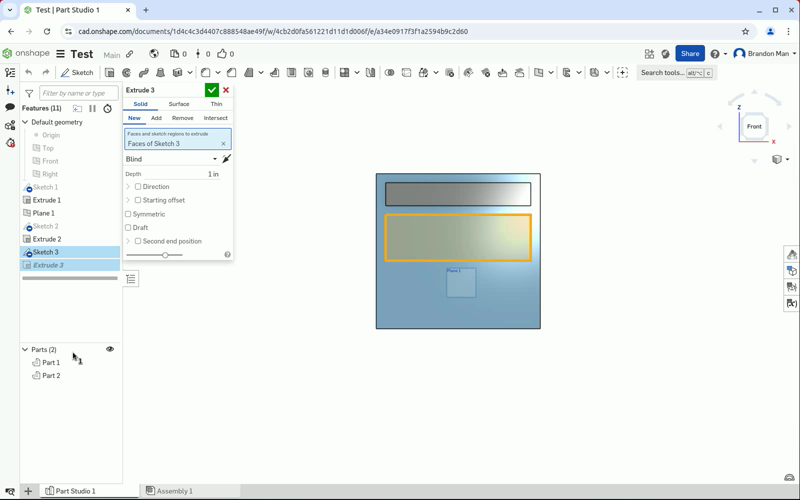
mouse_move(143, 106)
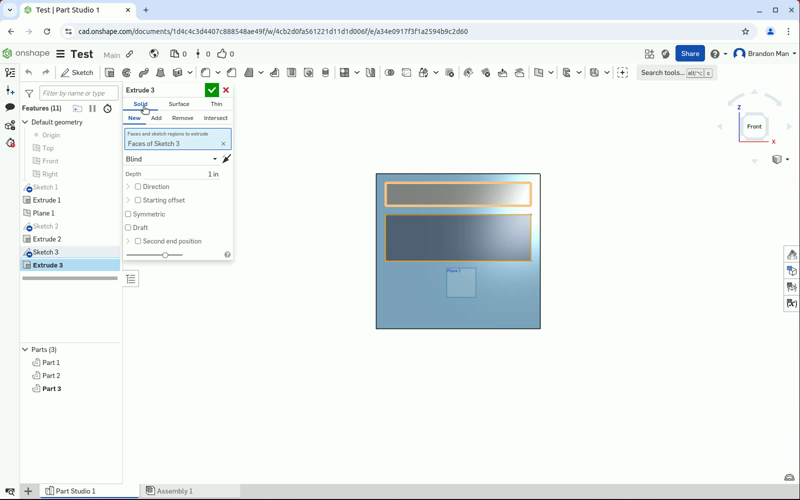
click(143, 106)
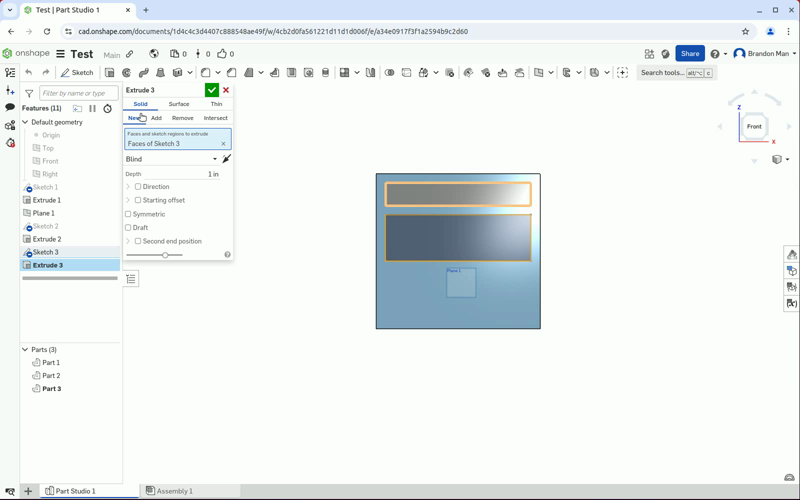
mouse_move(137, 120)
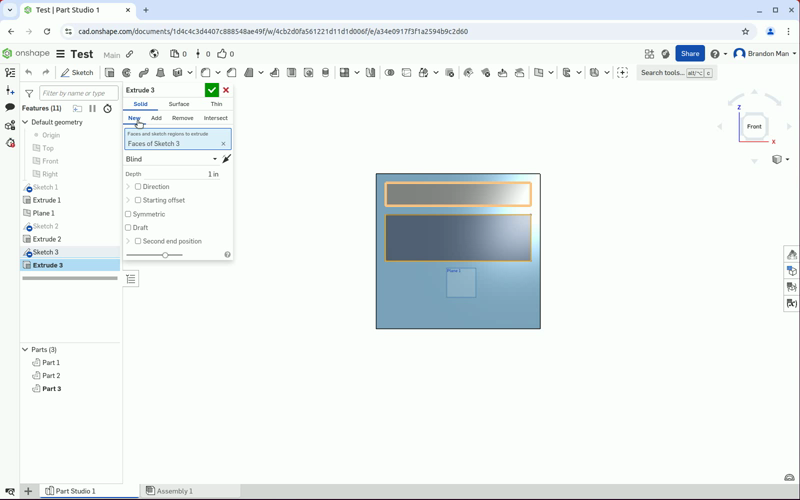
click(137, 120)
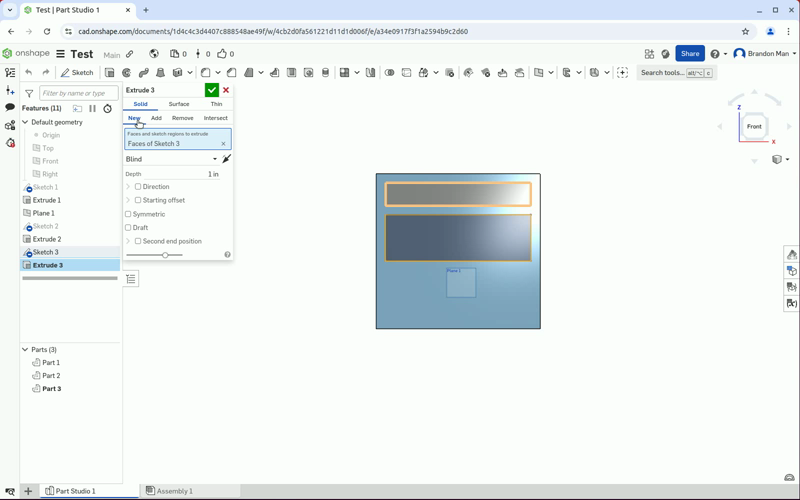
key(tab, 4)
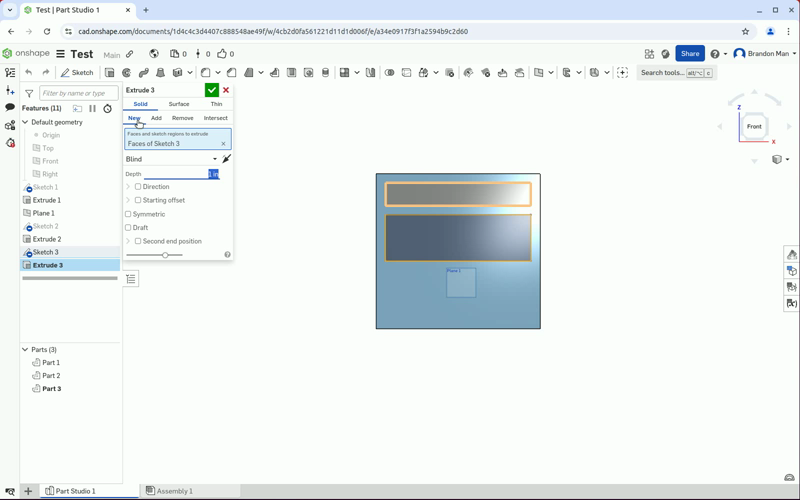
text(0.241)
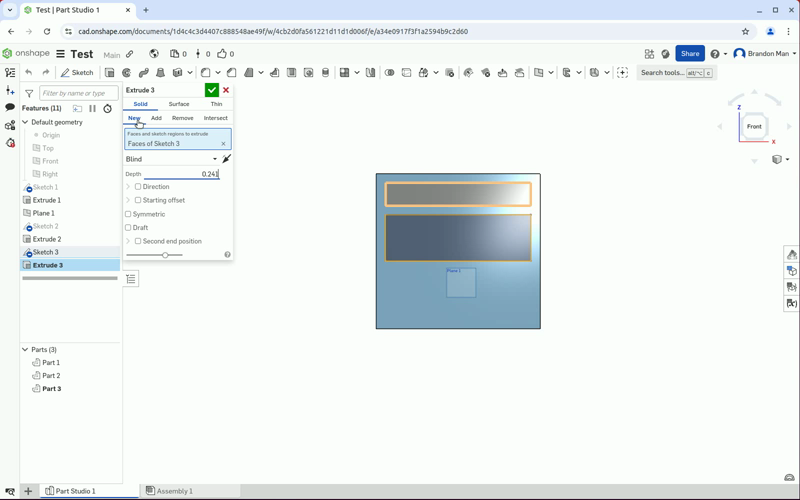
key(enter)
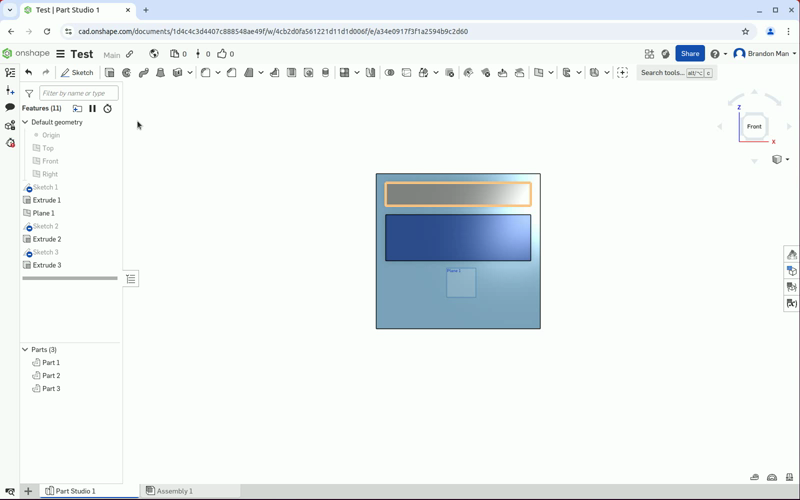
key(shift+h)
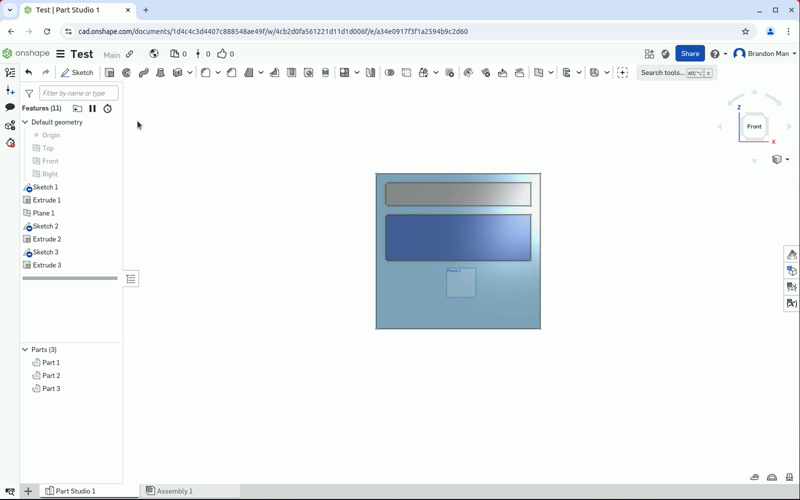
key(shift+h)
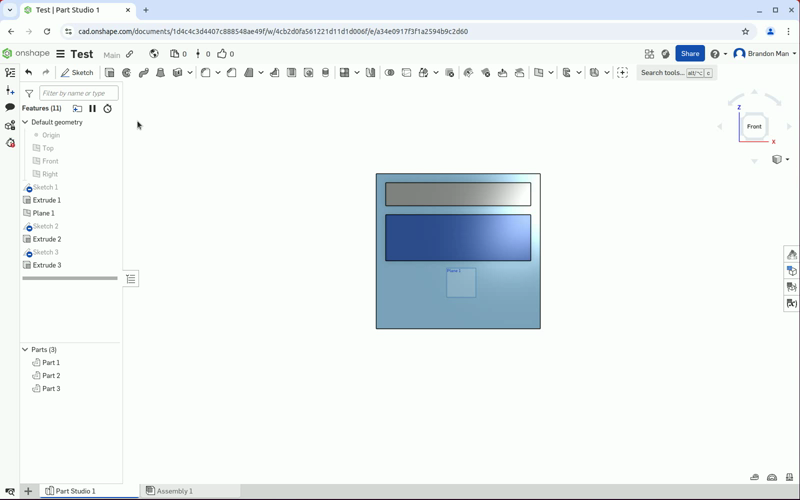
mouse_move(73, 189)
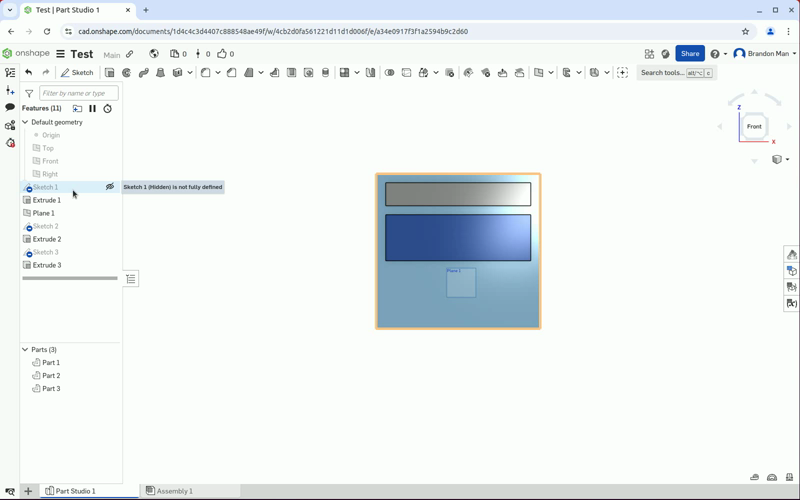
click(73, 189)
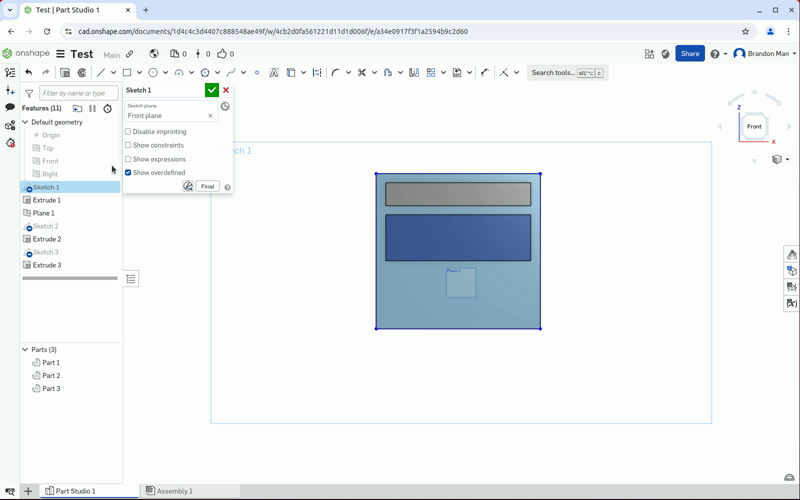
mouse_move(229, 92)
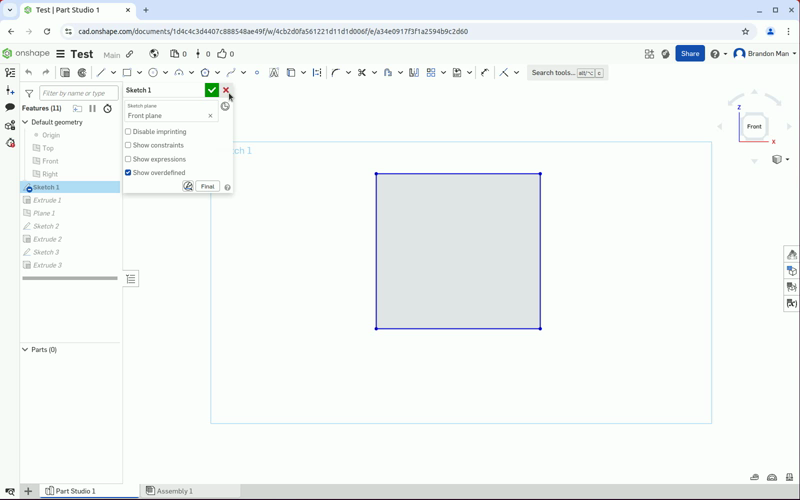
click(229, 92)
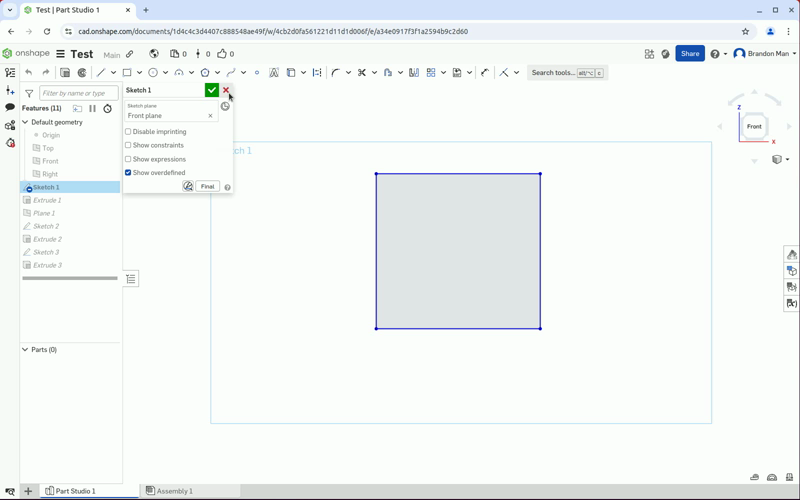
key(shift+s)
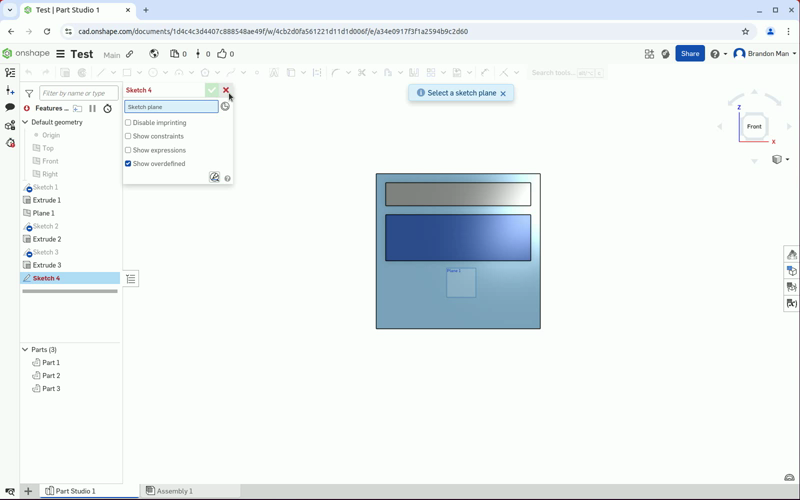
mouse_move(73, 215)
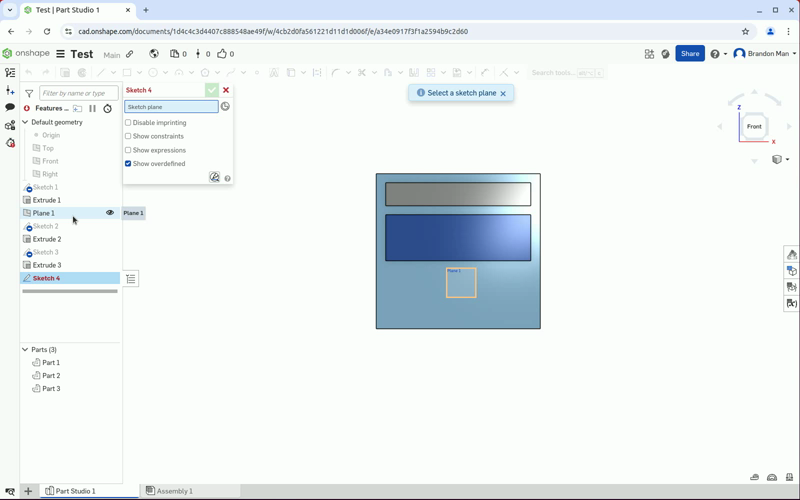
click(73, 215)
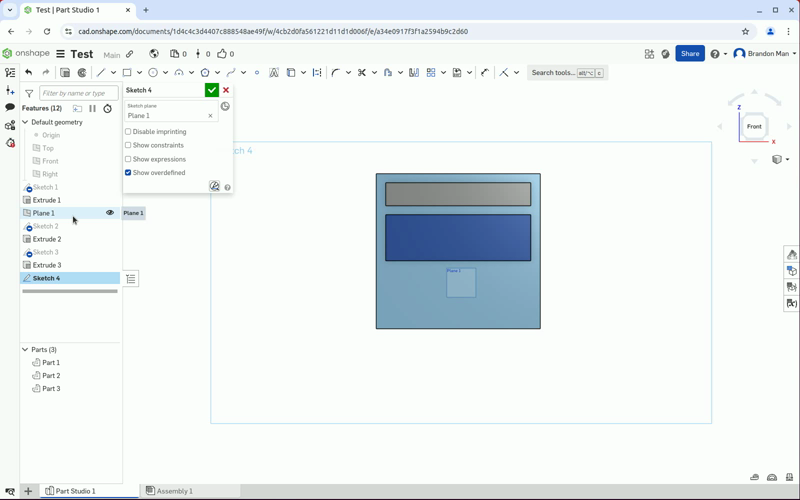
mouse_move(73, 352)
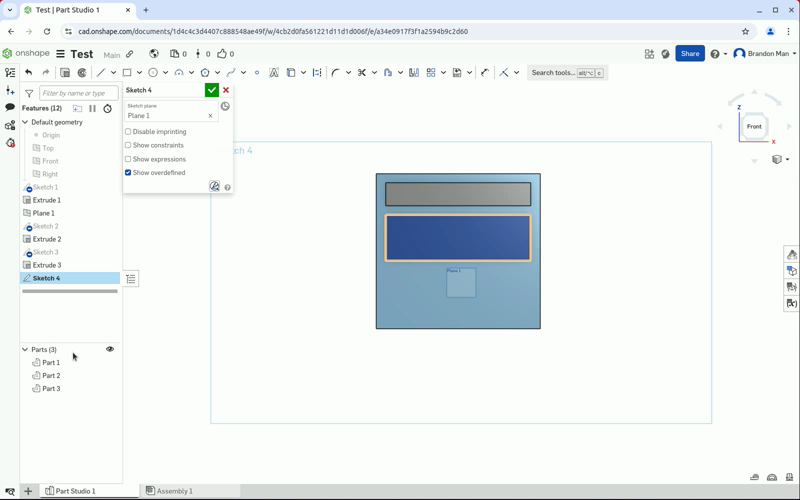
key(y)
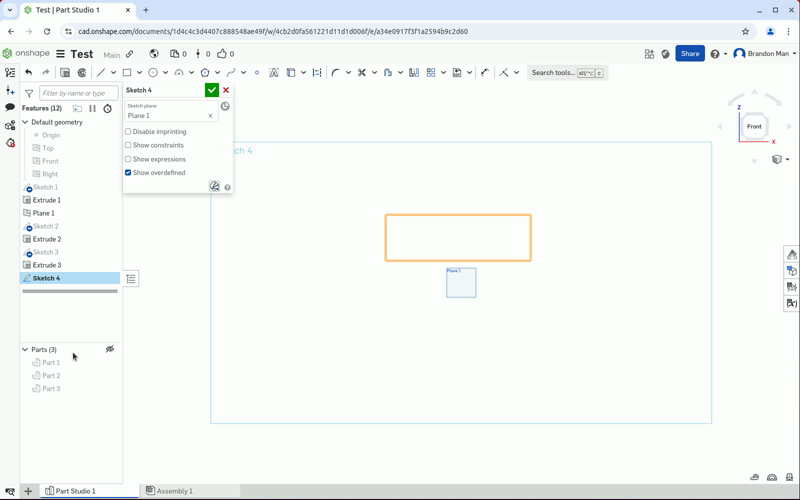
key(l)
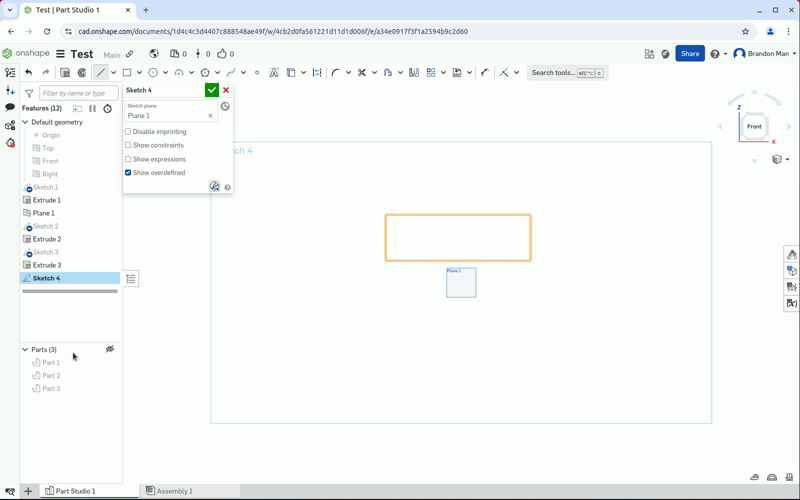
key_down(shift)
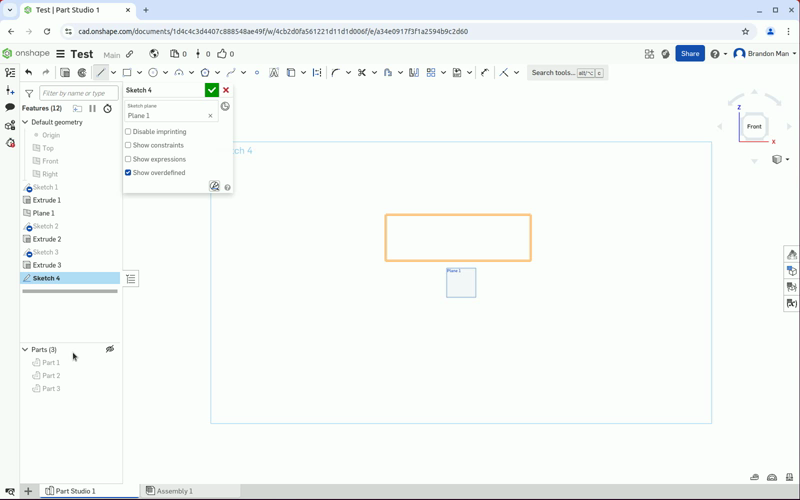
mouse_move(385, 319)
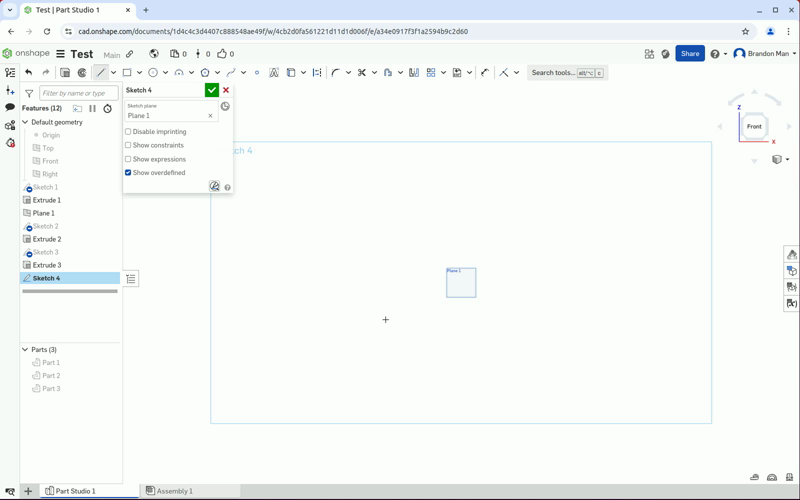
click(385, 319)
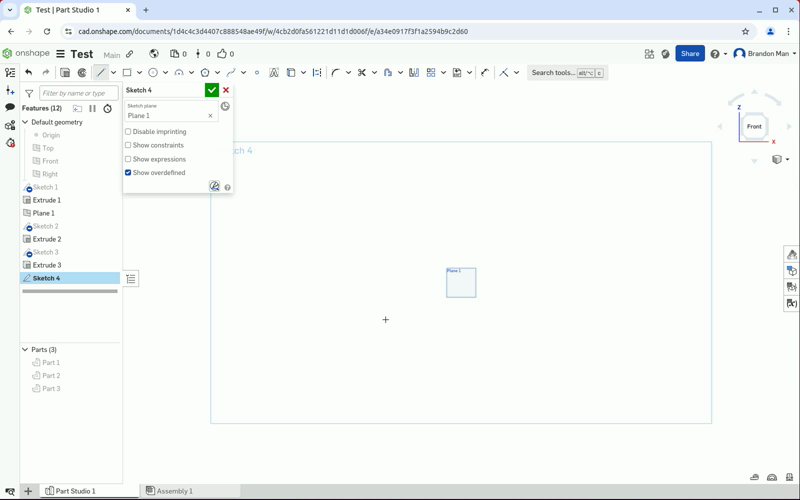
key_up(shift)
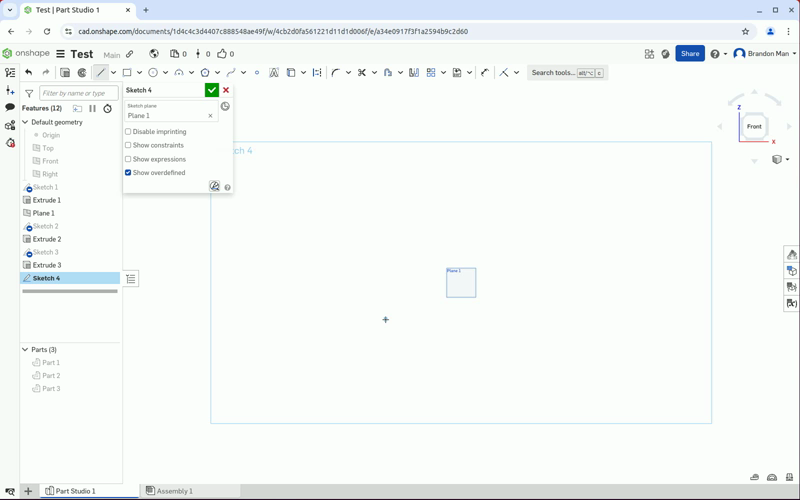
key_down(shift)
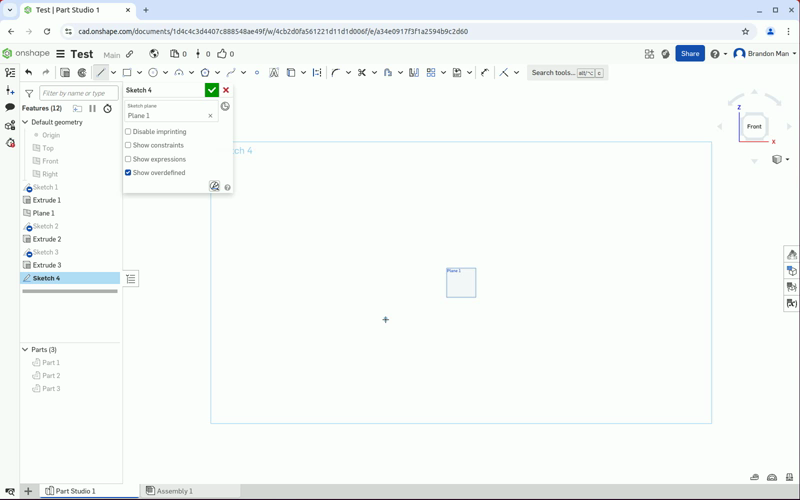
mouse_move(530, 319)
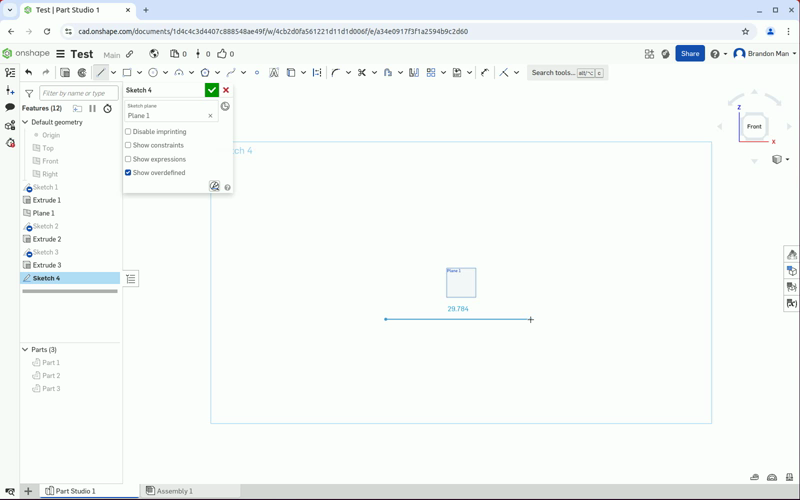
click(530, 319)
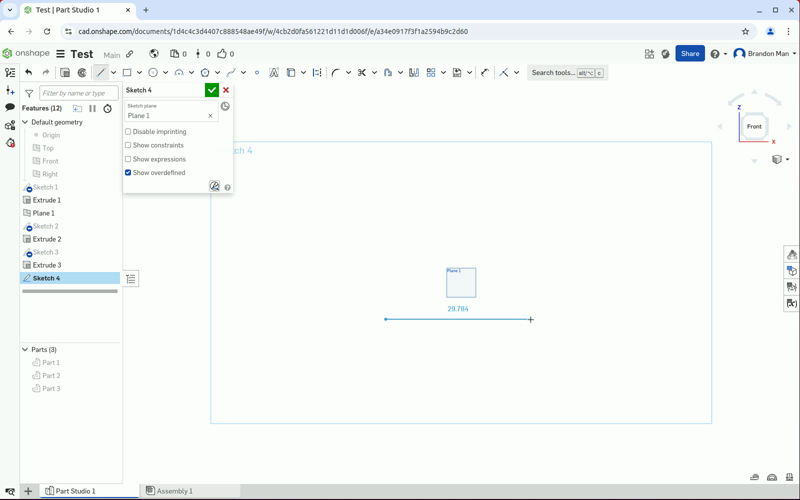
key_up(shift)
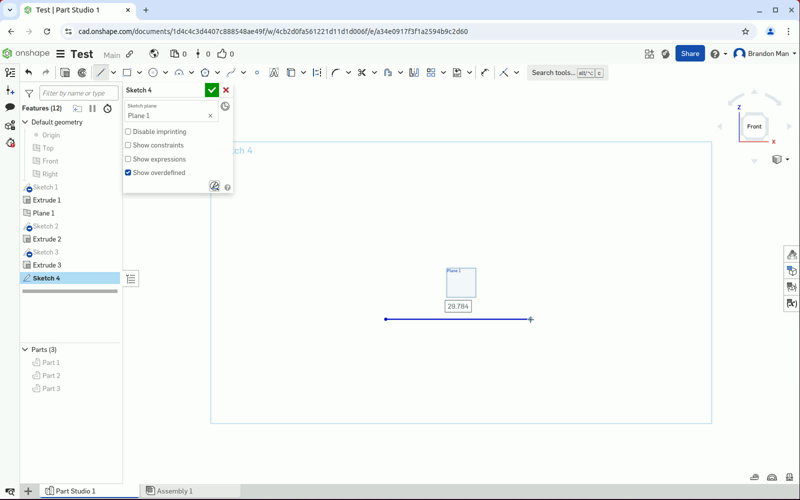
key_down(shift)
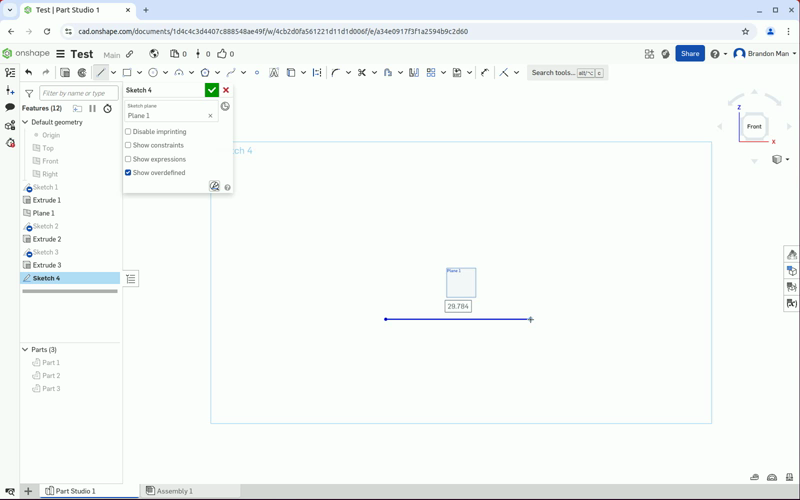
mouse_move(560, 319)
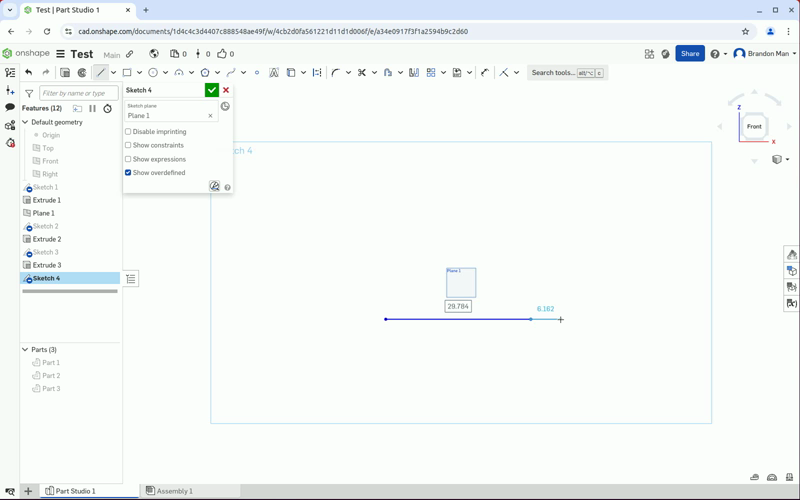
mouse_move(530, 268)
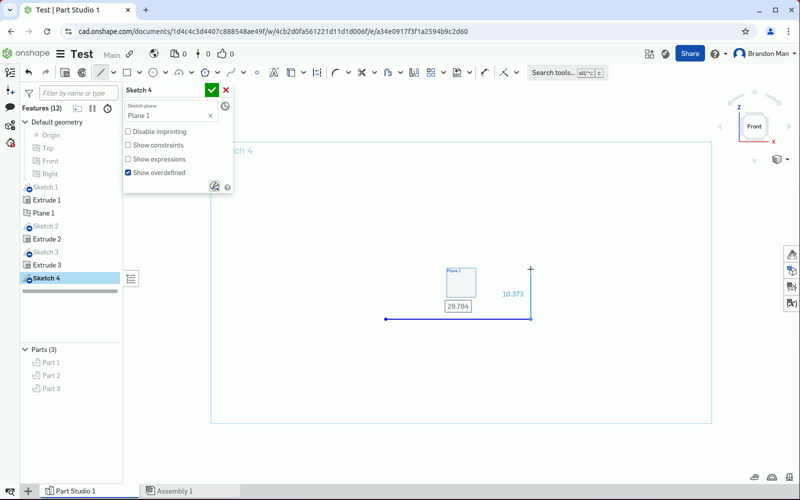
click(530, 268)
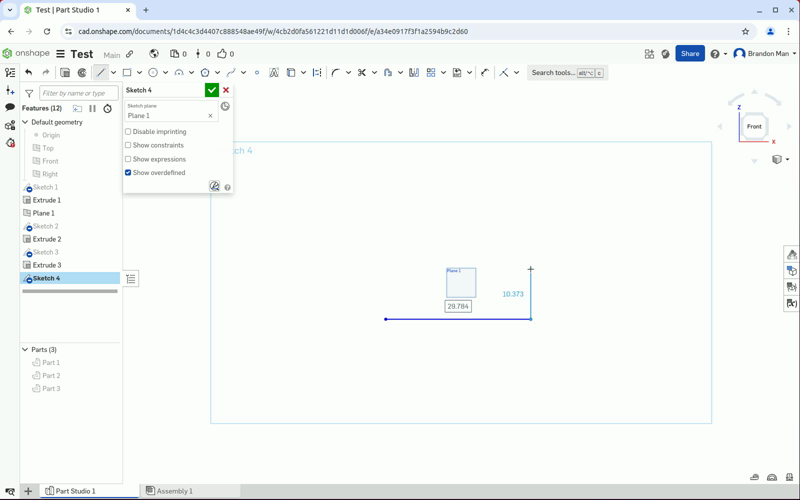
key_up(shift)
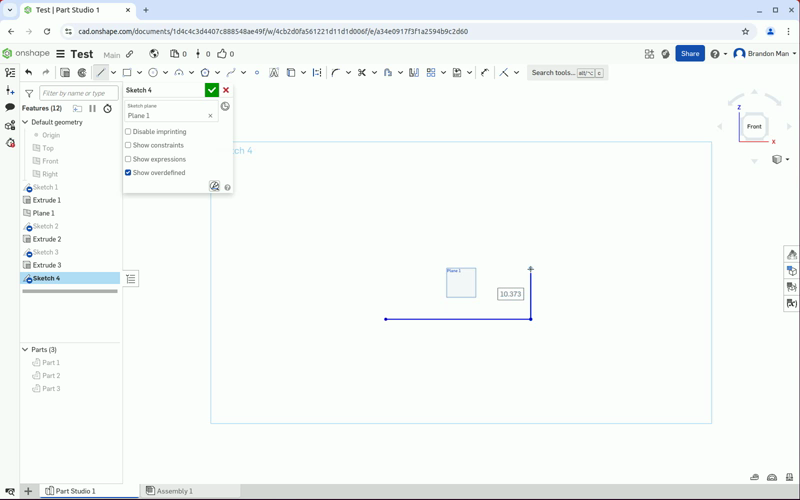
key_down(shift)
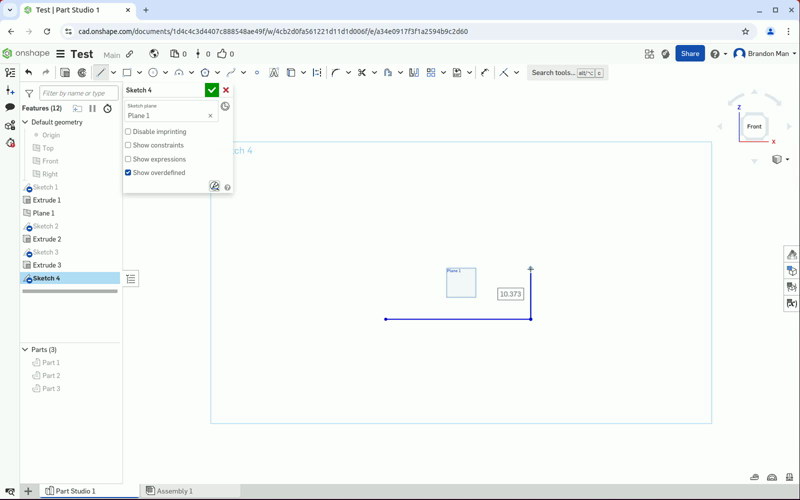
mouse_move(385, 268)
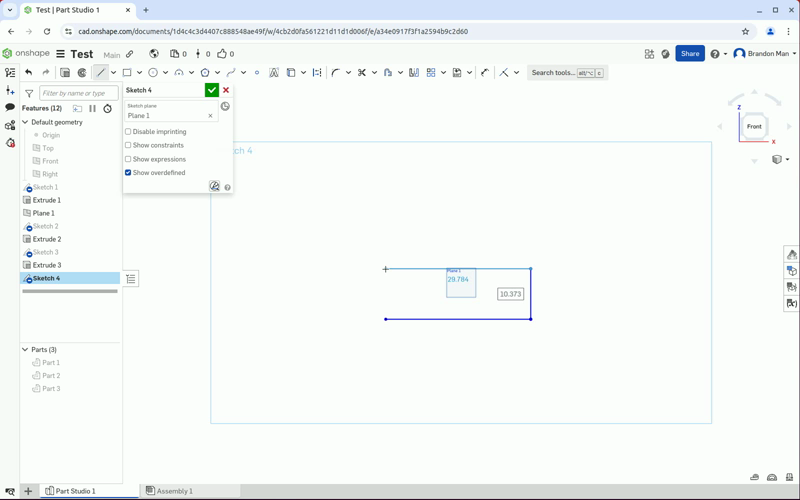
click(385, 268)
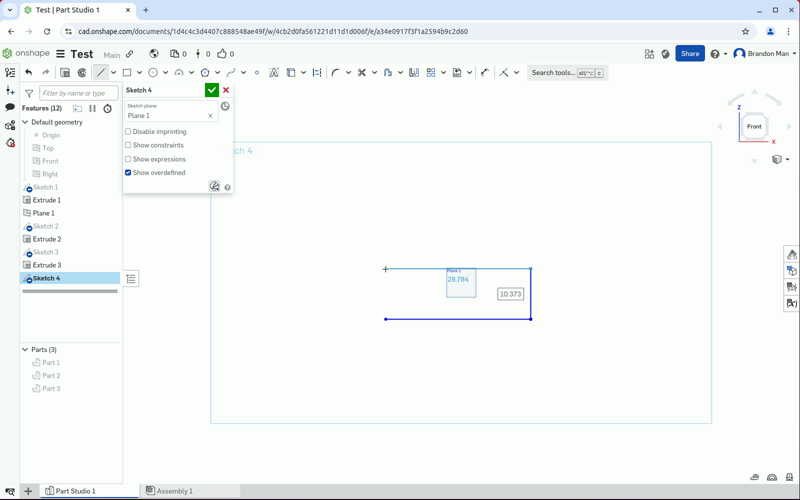
key_up(shift)
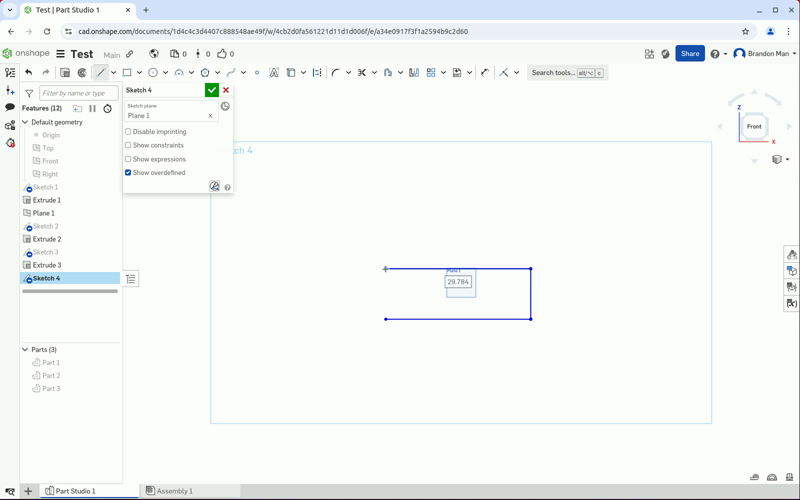
mouse_move(415, 268)
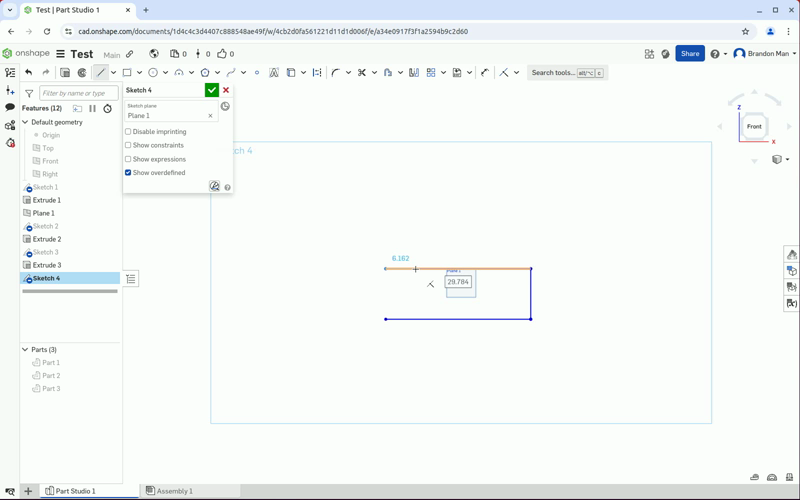
key_down(shift)
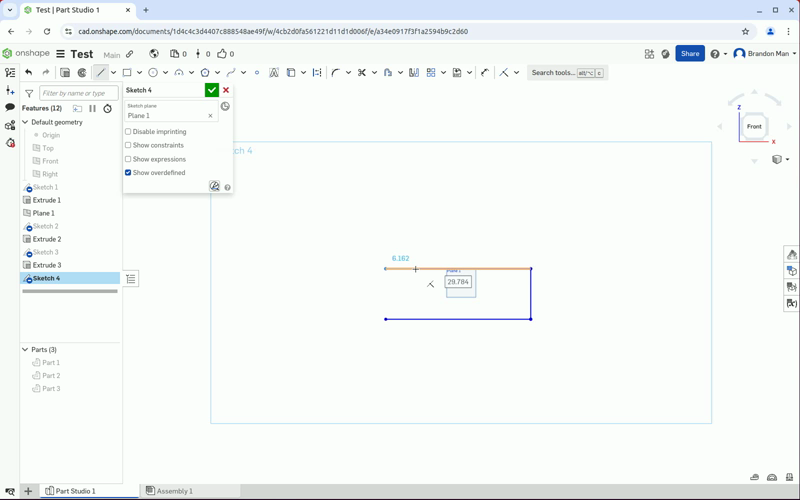
mouse_move(385, 319)
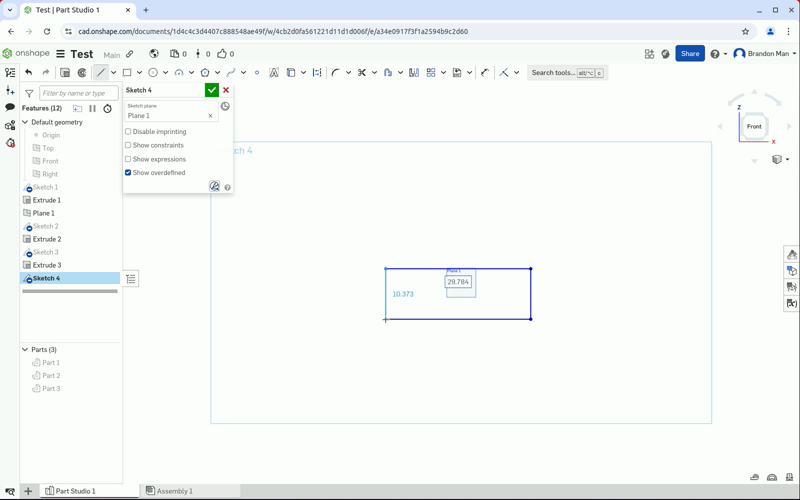
key_up(shift)
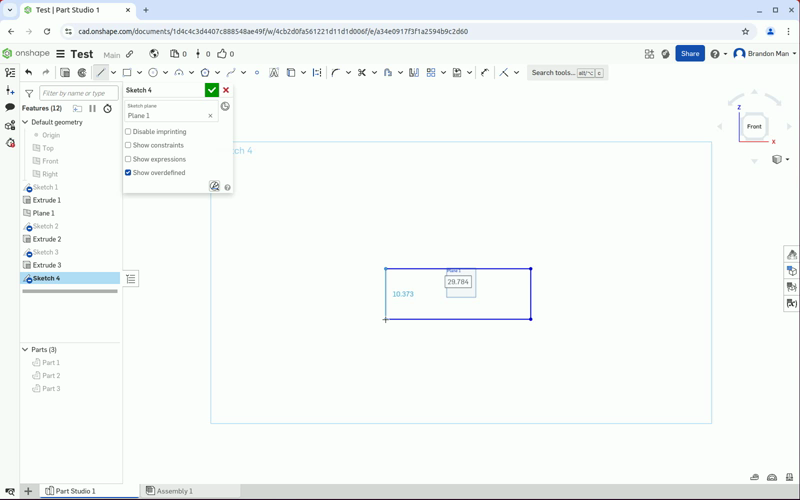
click(385, 319)
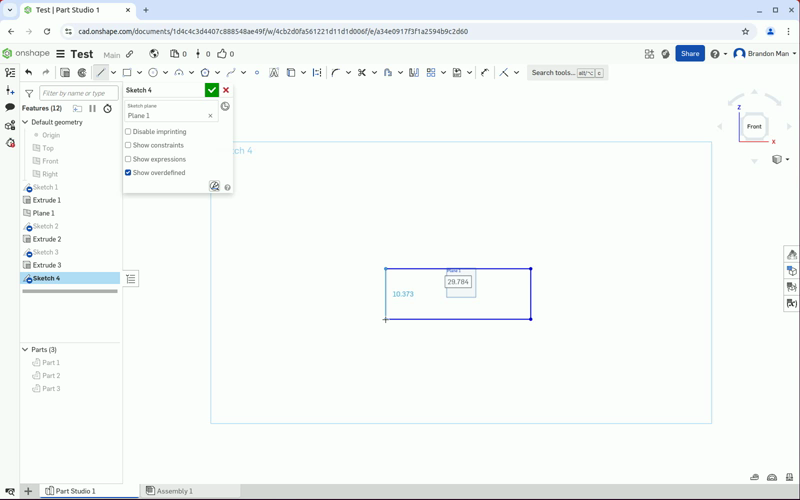
key(esc)
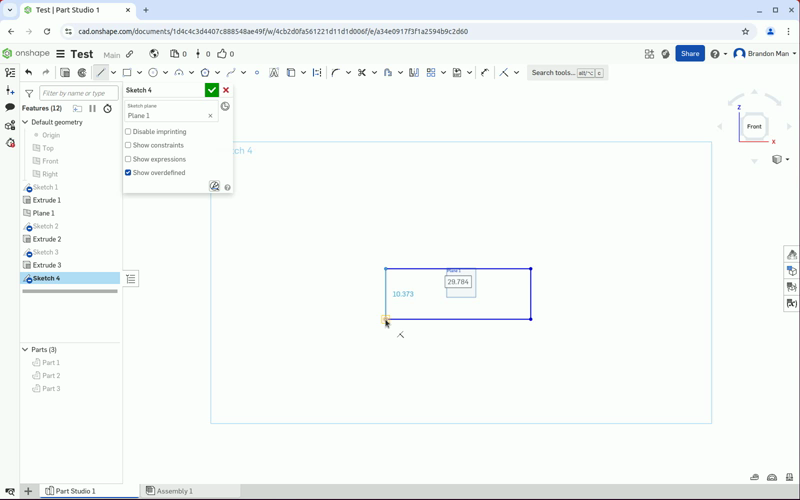
mouse_move(520, 285)
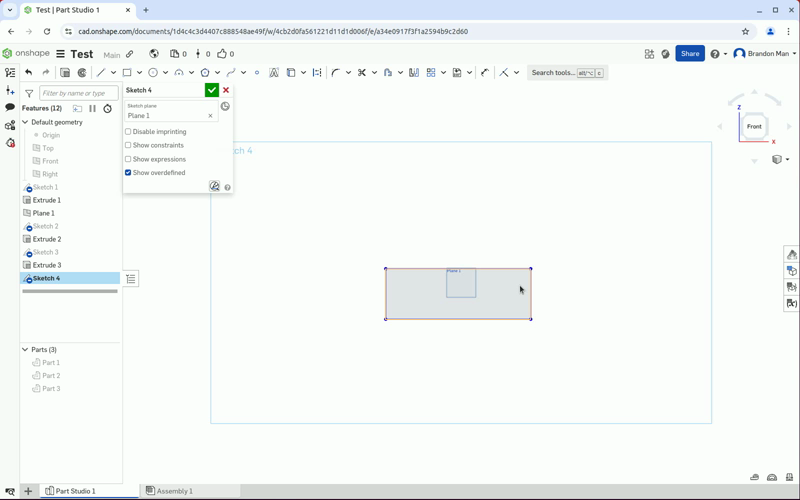
click(520, 285)
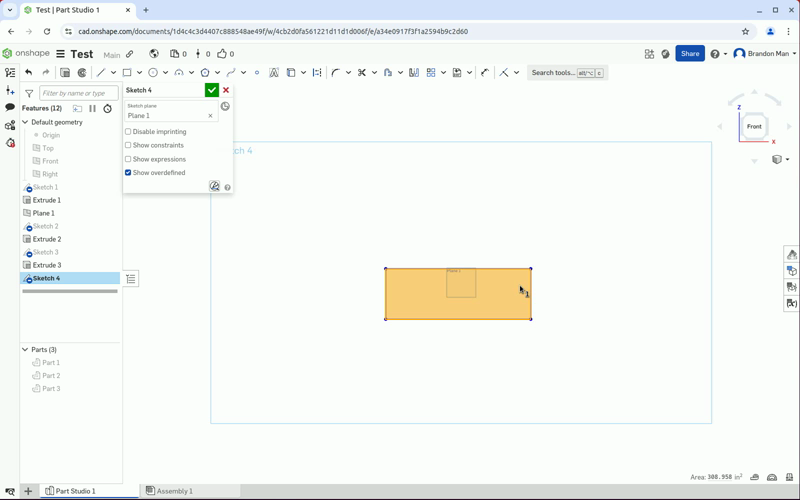
mouse_move(73, 352)
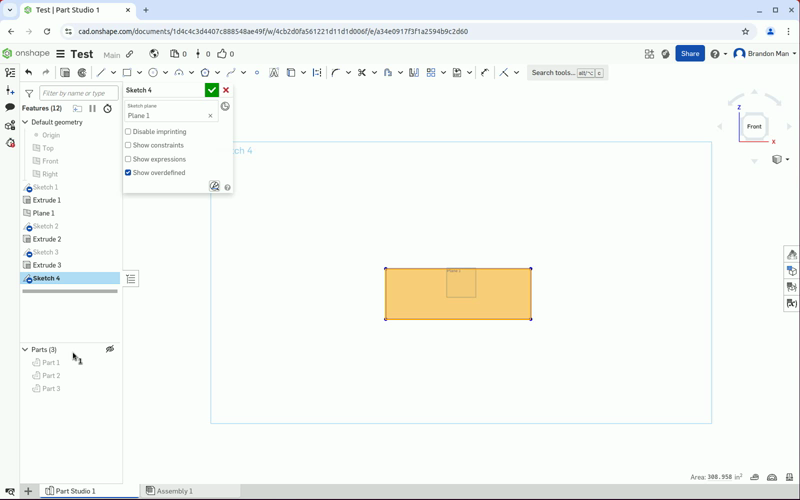
key(shift+y)
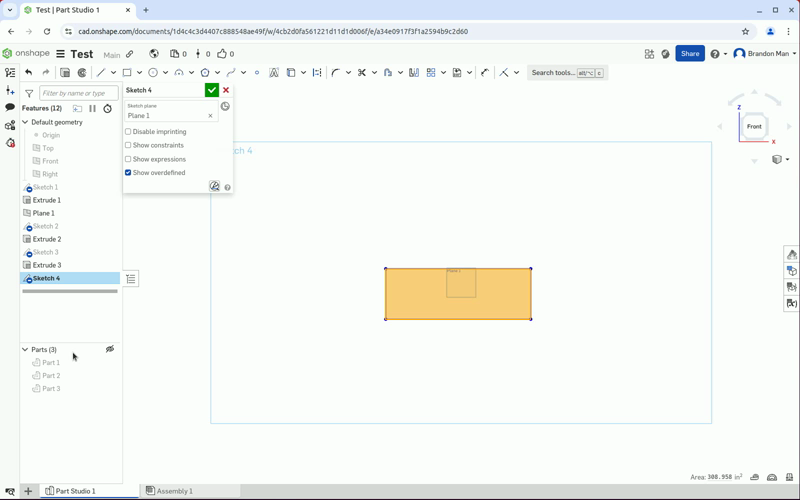
key(shift+e)
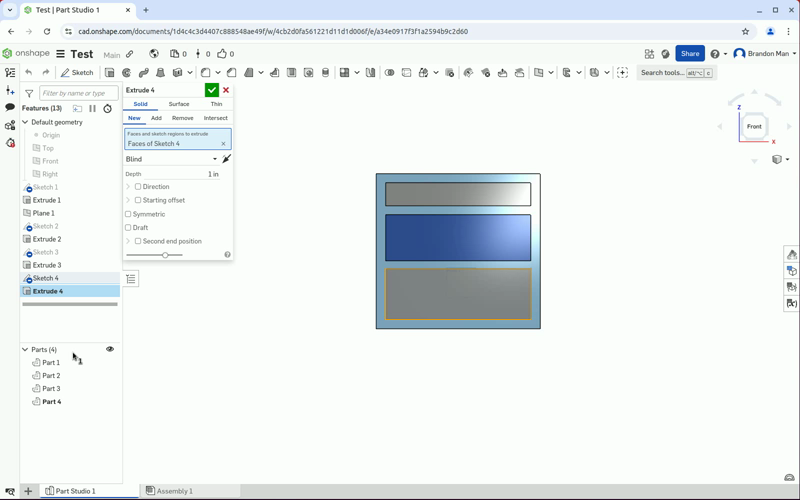
mouse_move(143, 106)
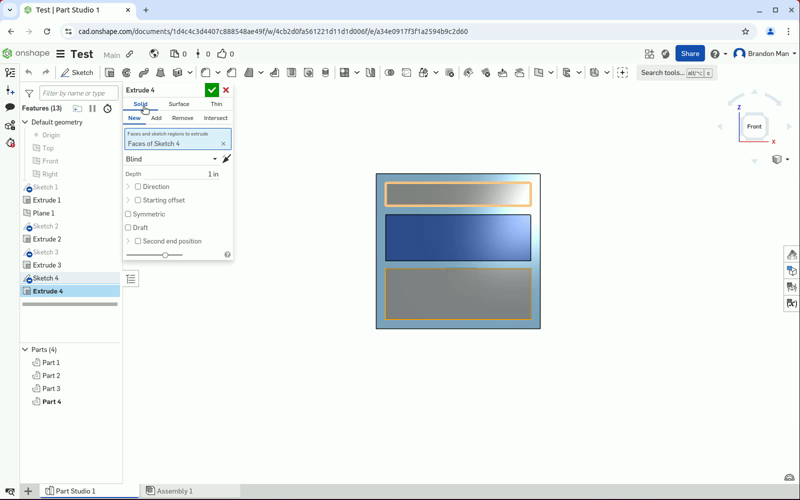
click(143, 106)
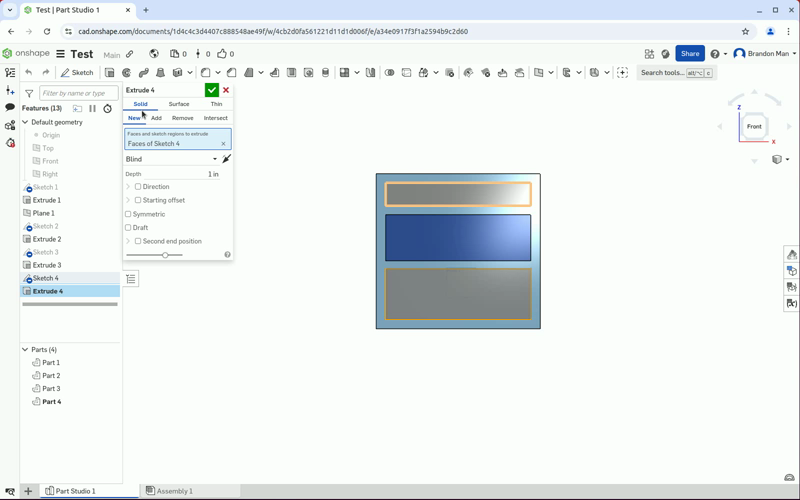
mouse_move(137, 120)
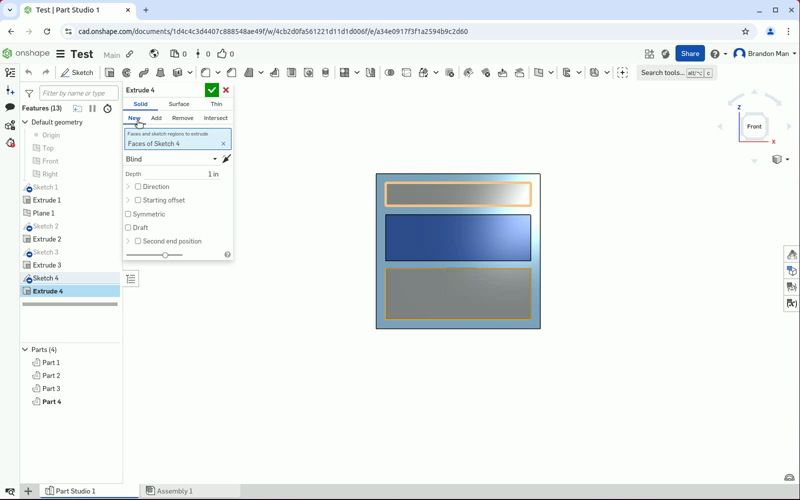
click(137, 120)
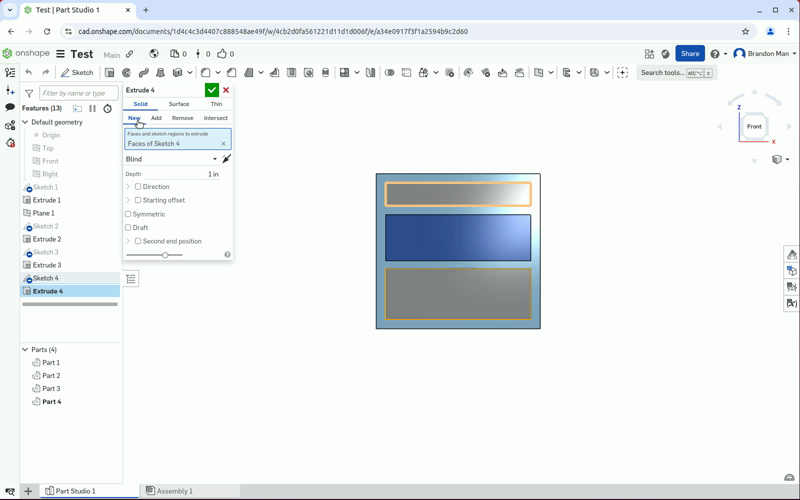
key(tab, 4)
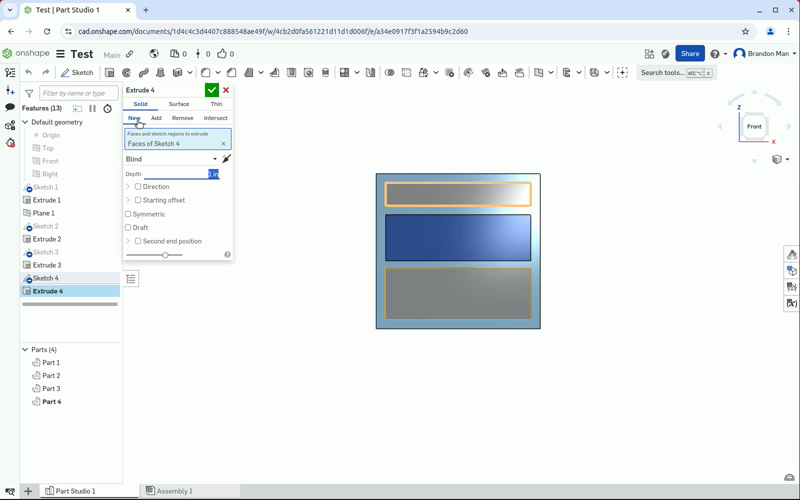
text(0.241)
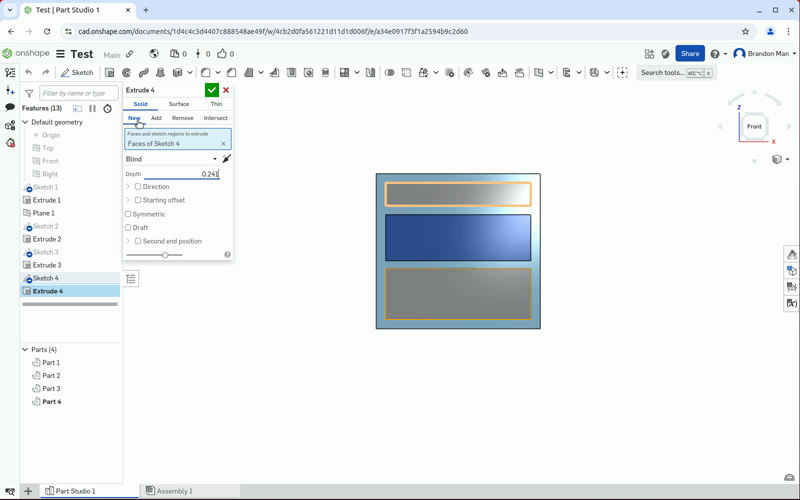
key(enter)
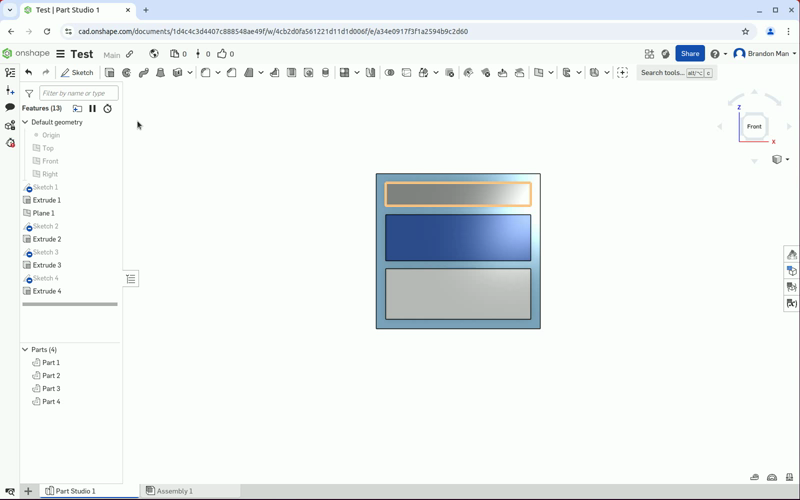
key(shift+h)
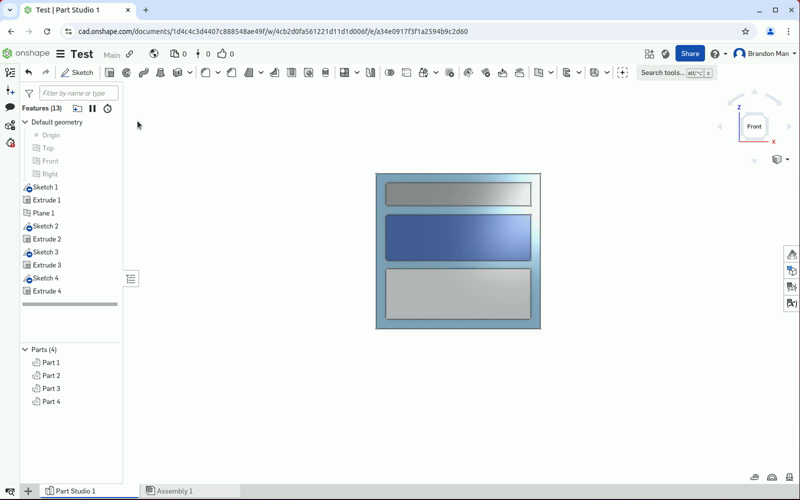
key(shift+h)
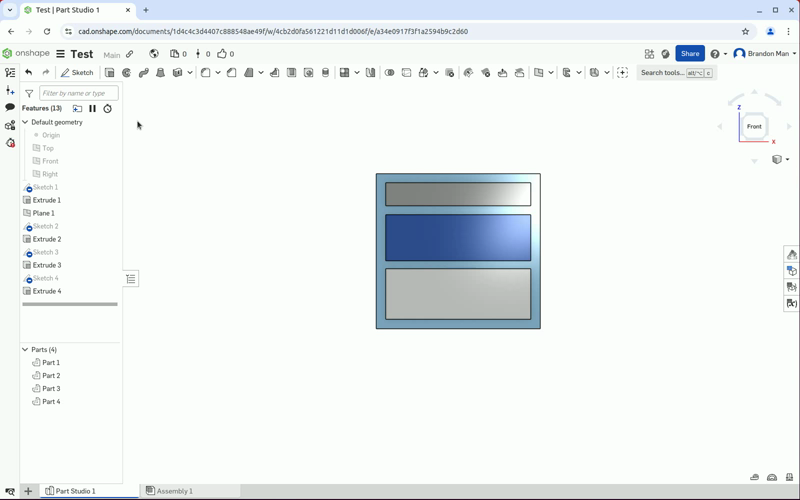
mouse_move(73, 189)
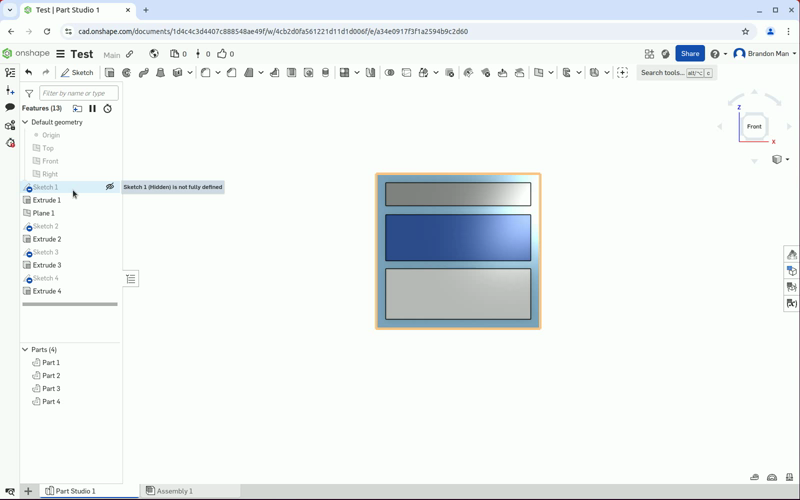
click(73, 189)
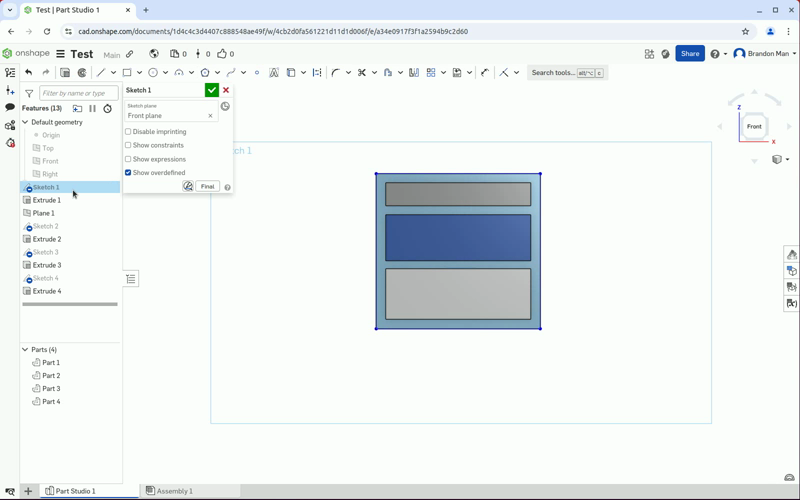
mouse_move(229, 92)
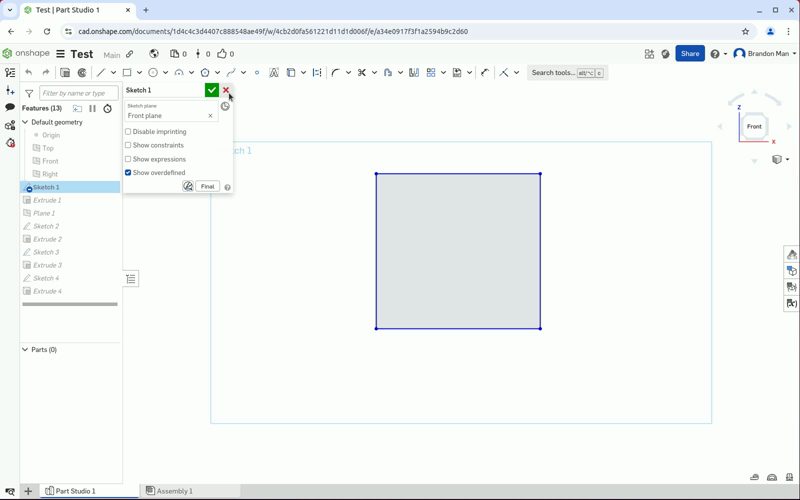
click(229, 92)
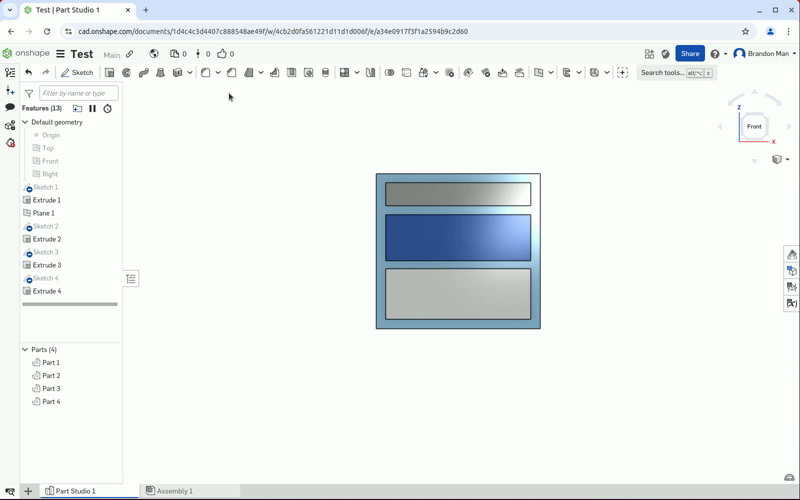
mouse_move(541, 75)
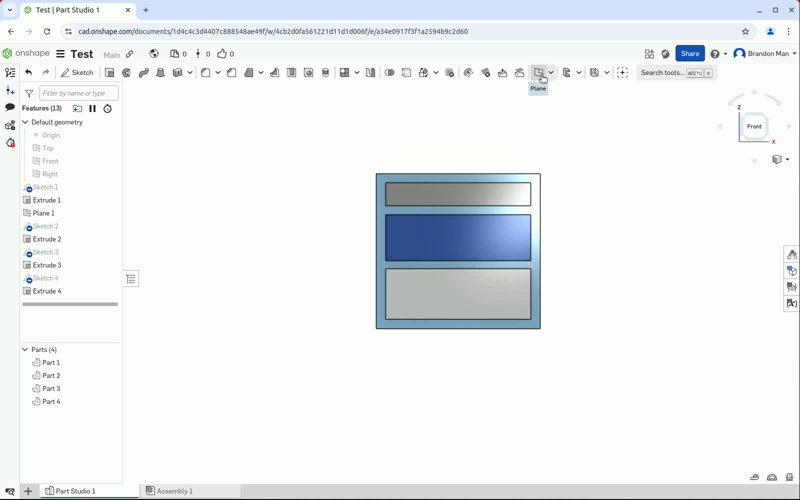
click(541, 75)
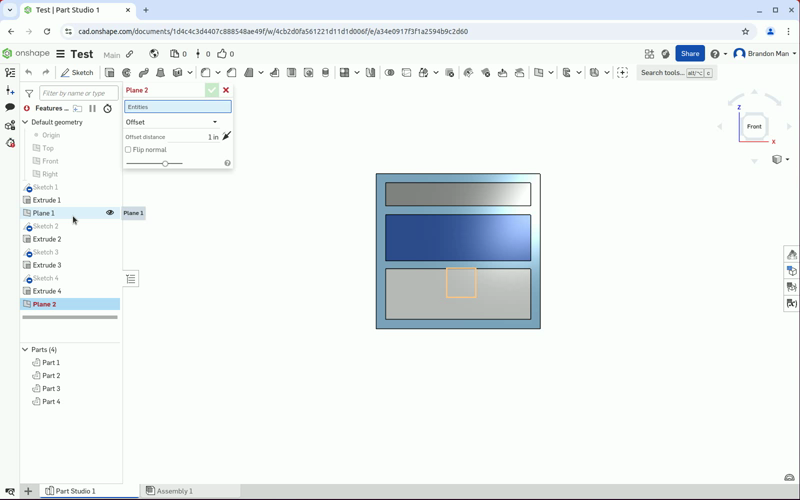
scroll(3)
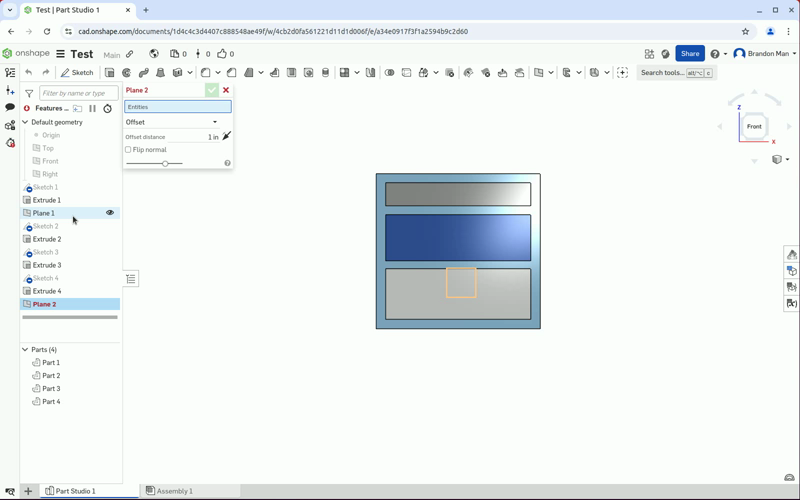
mouse_move(73, 163)
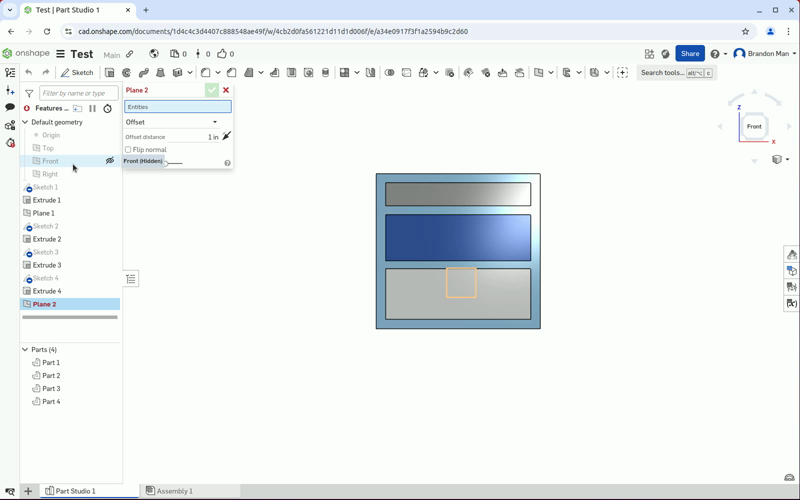
click(73, 163)
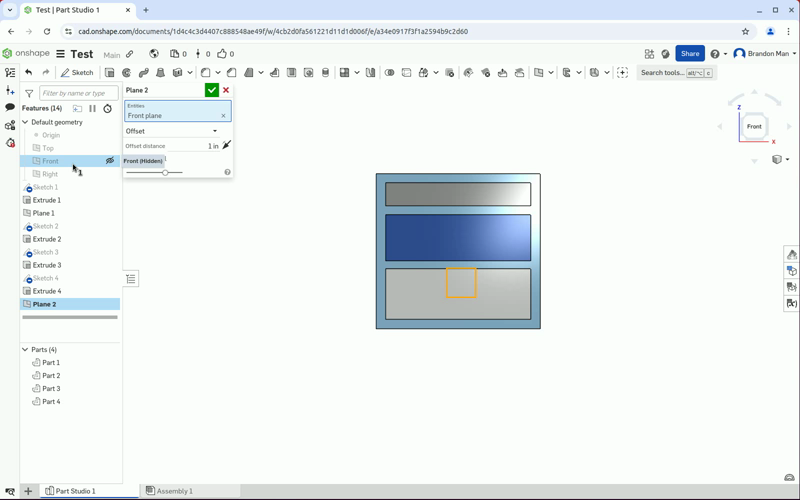
key(tab, 2)
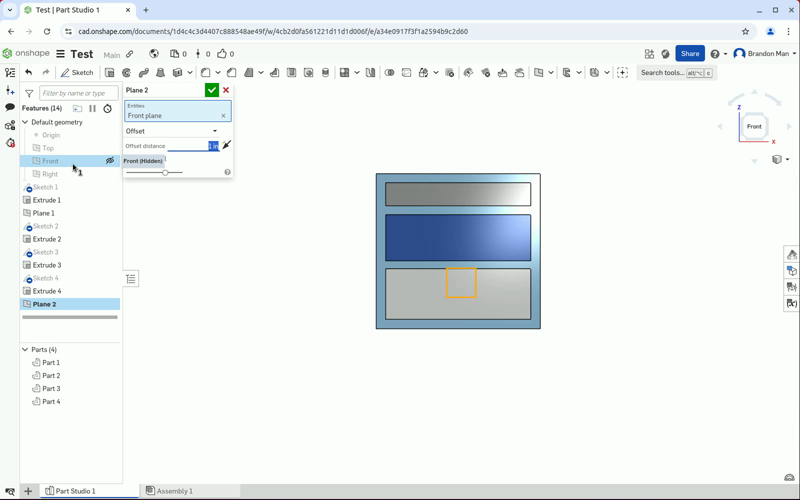
text(22.615)
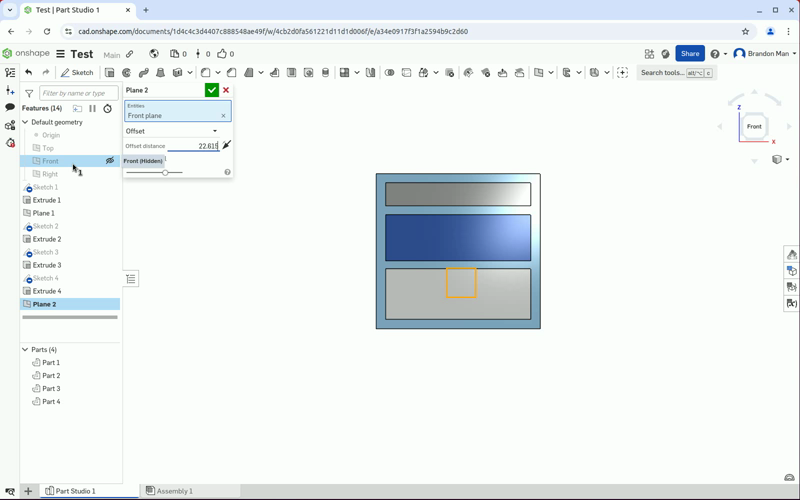
key(enter, 2)
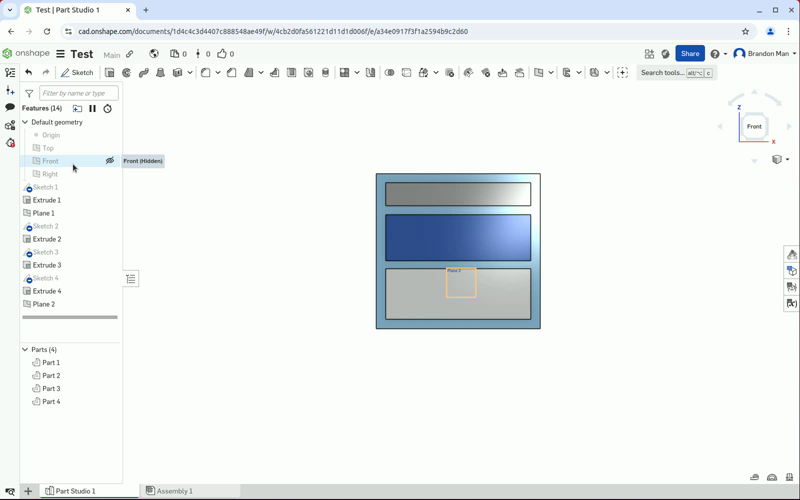
key(shift+s)
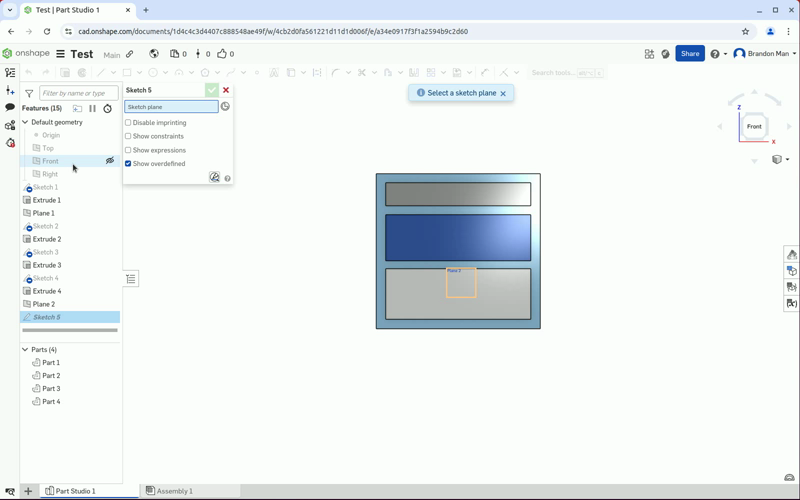
mouse_move(73, 306)
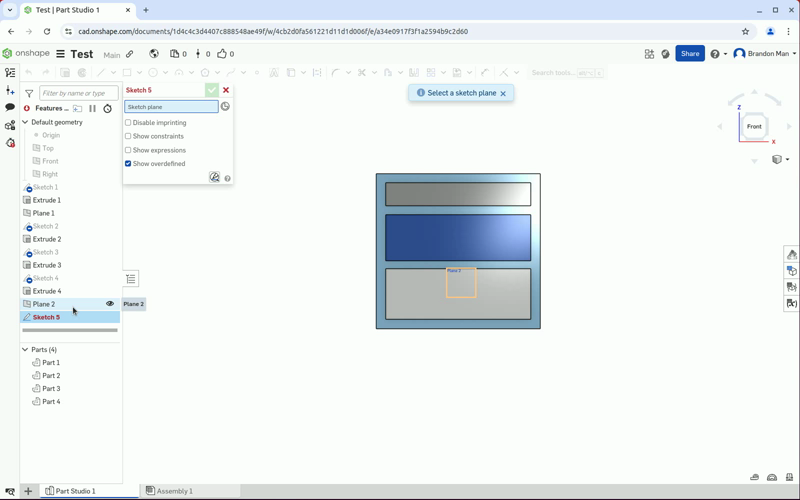
click(73, 306)
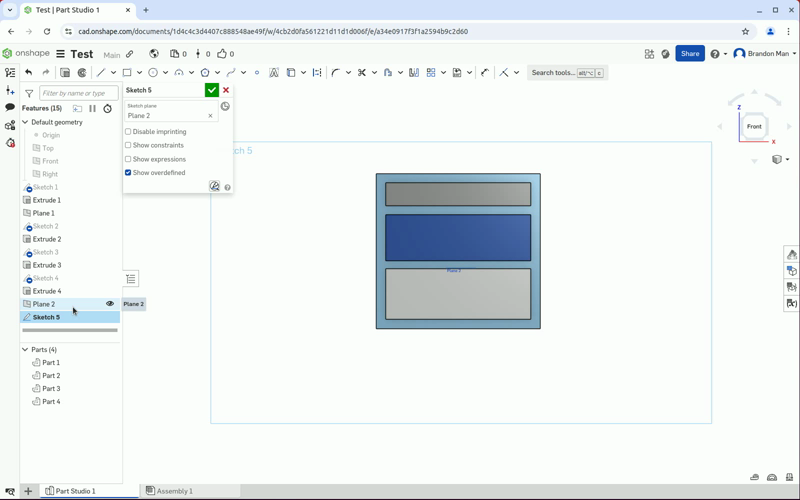
mouse_move(73, 352)
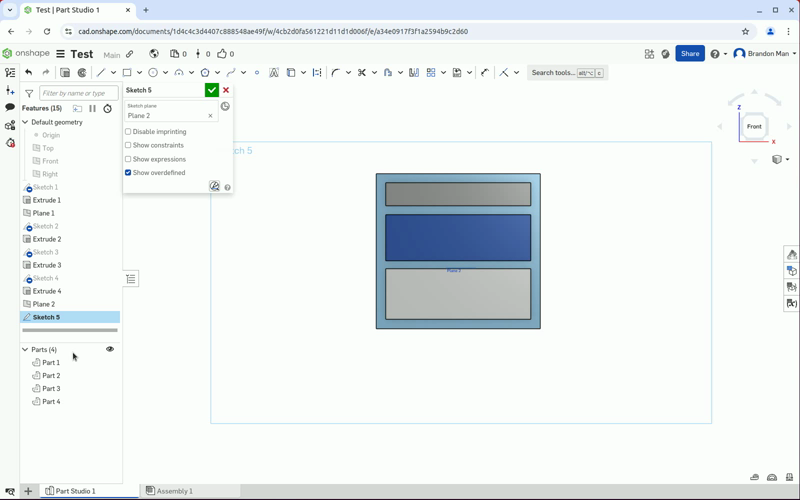
key(y)
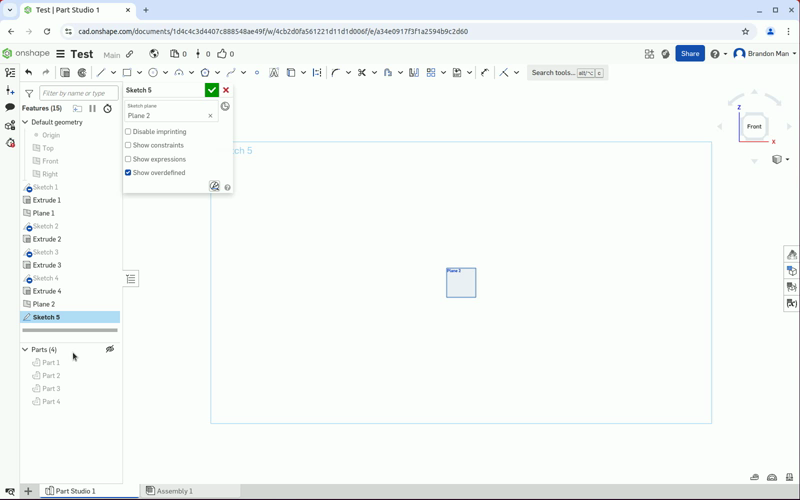
key(l)
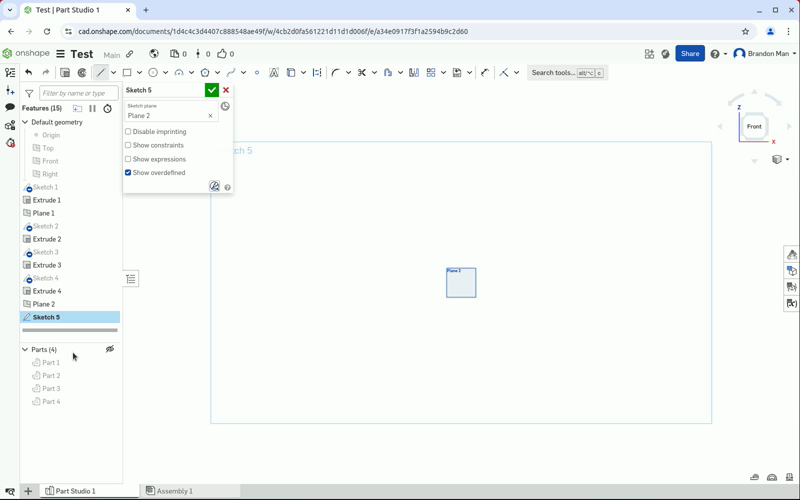
key_down(shift)
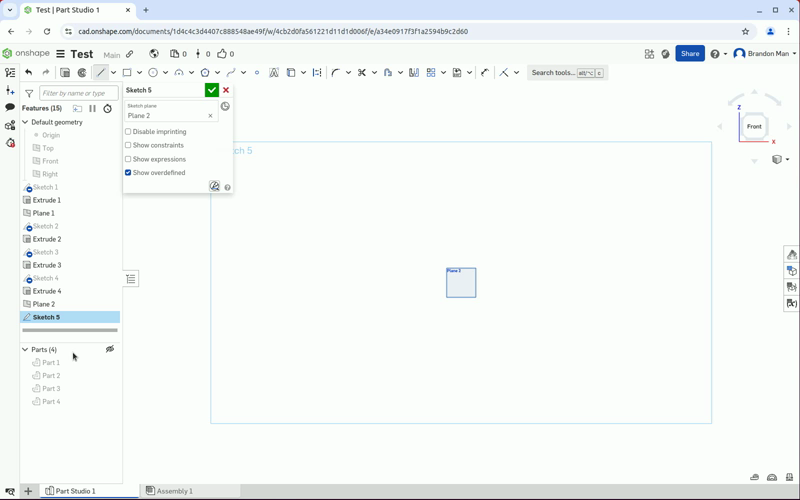
mouse_move(451, 238)
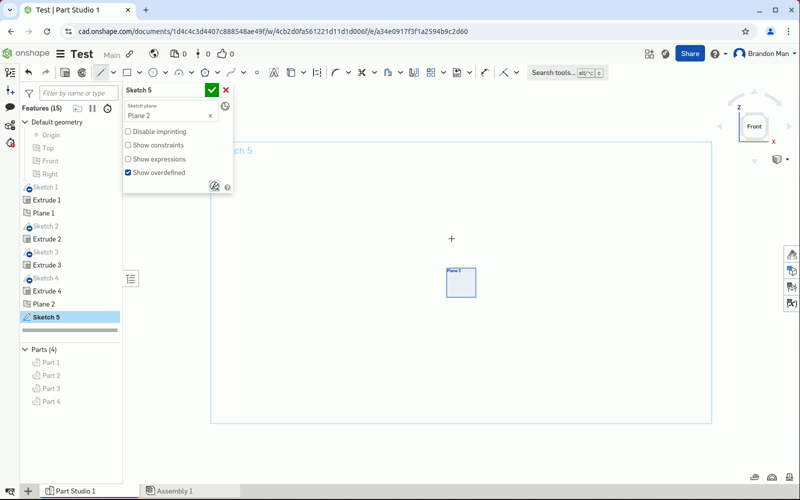
click(451, 238)
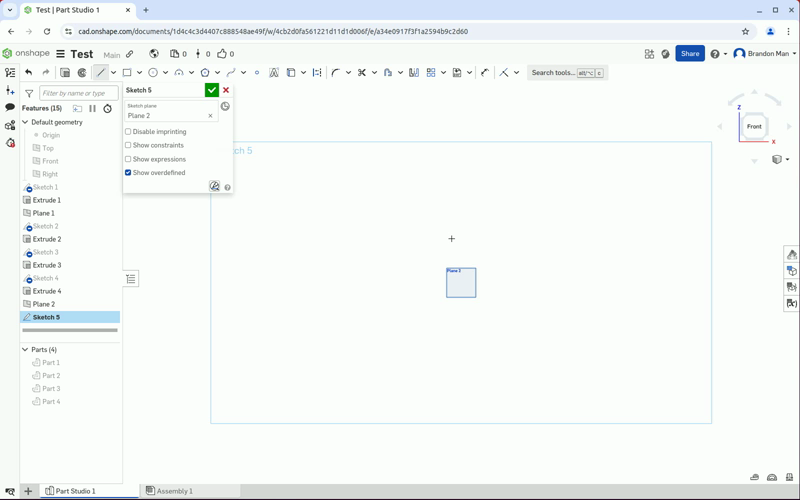
key_up(shift)
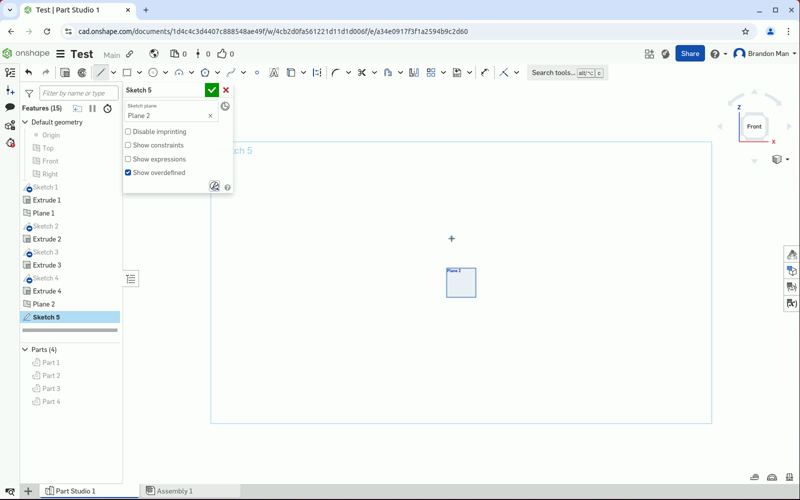
key_down(shift)
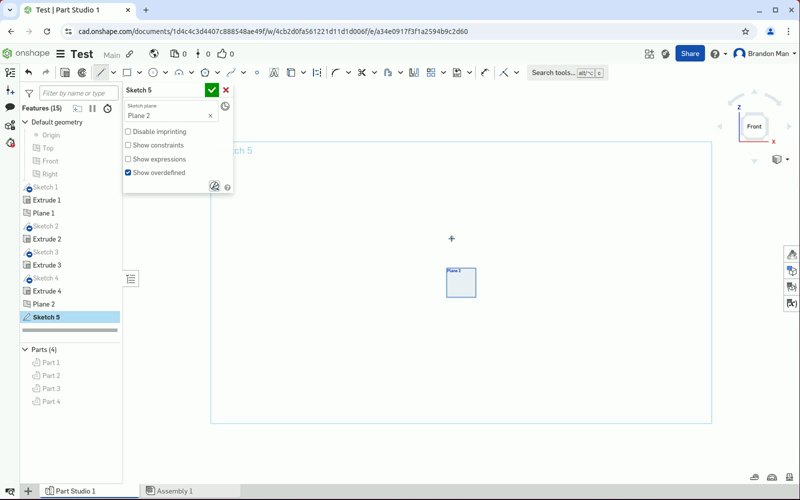
mouse_move(481, 238)
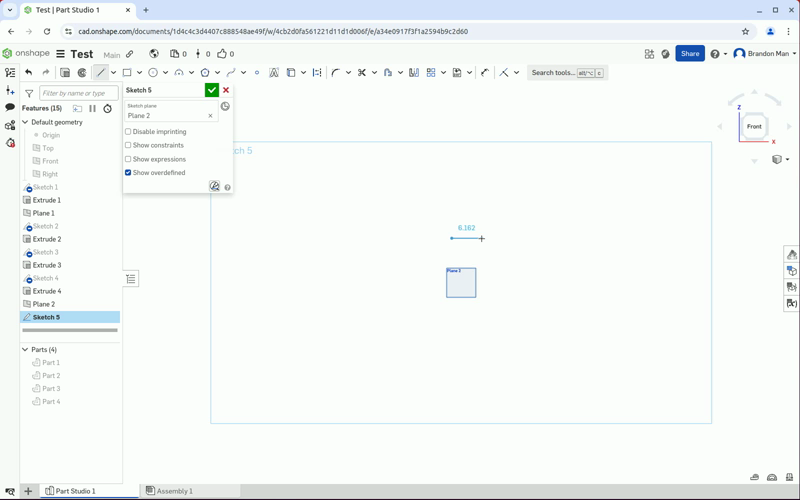
mouse_move(466, 238)
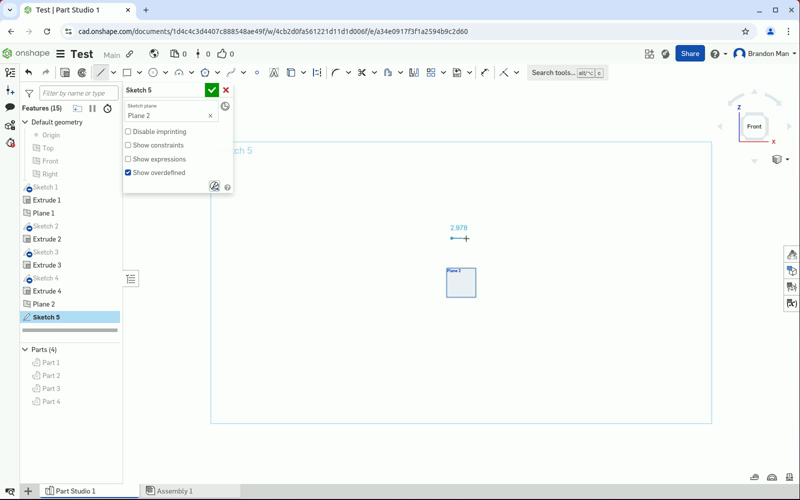
click(466, 238)
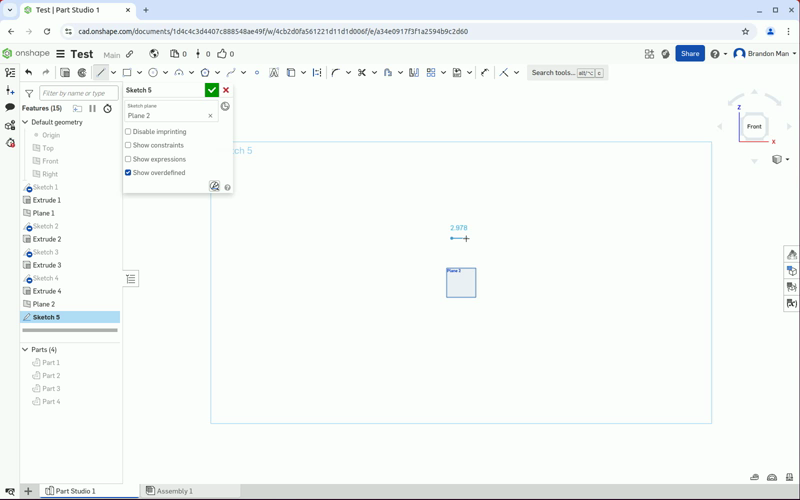
key_up(shift)
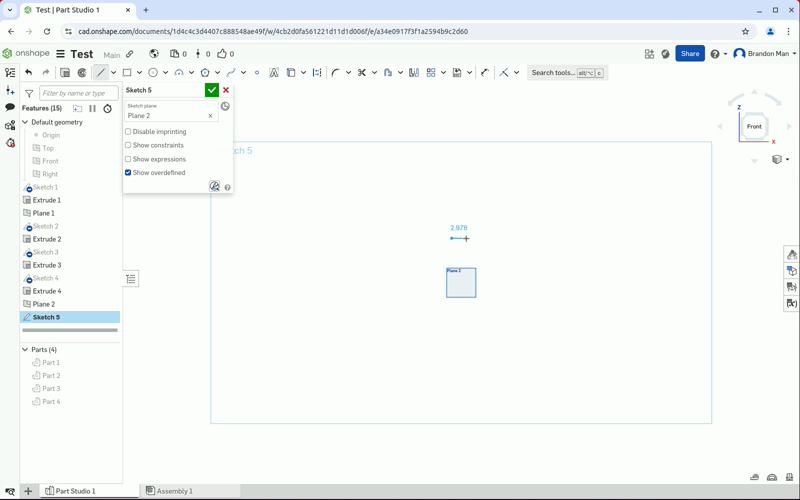
key_down(shift)
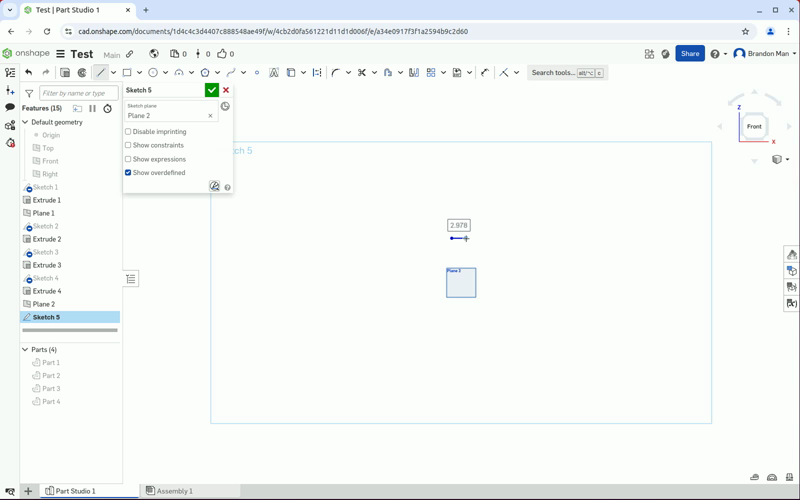
mouse_move(496, 238)
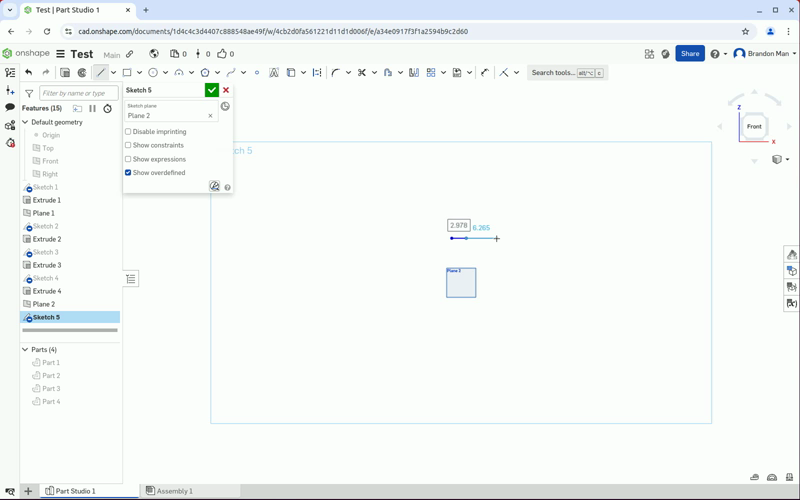
mouse_move(466, 235)
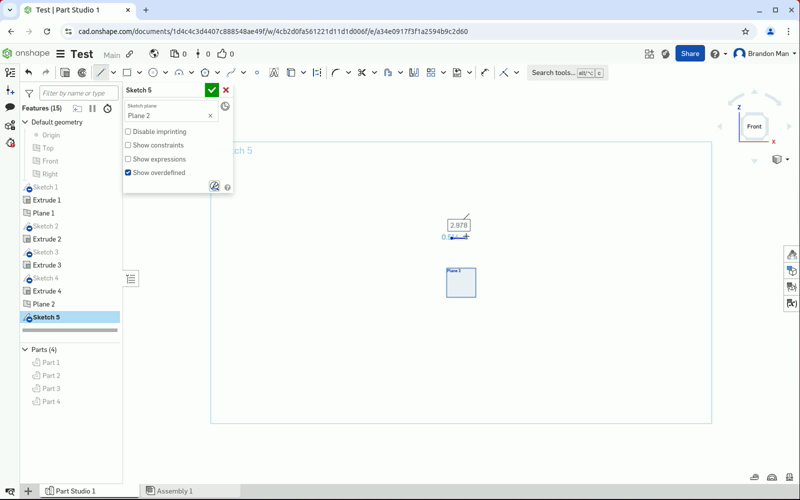
scroll(6)
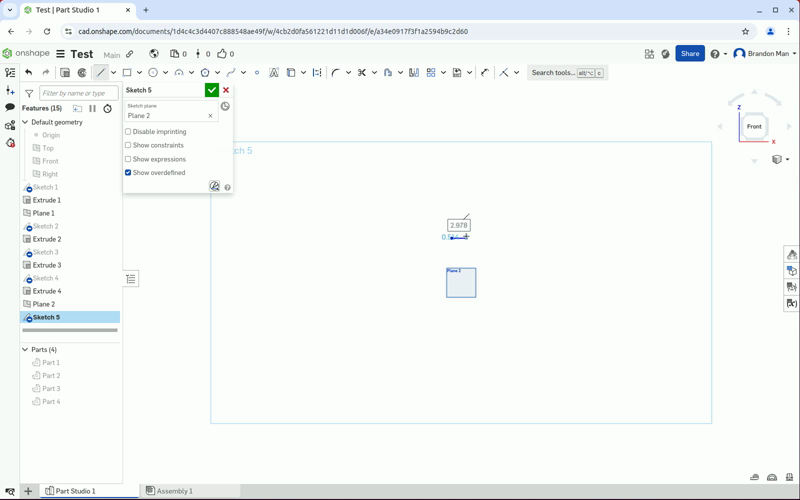
scroll(6)
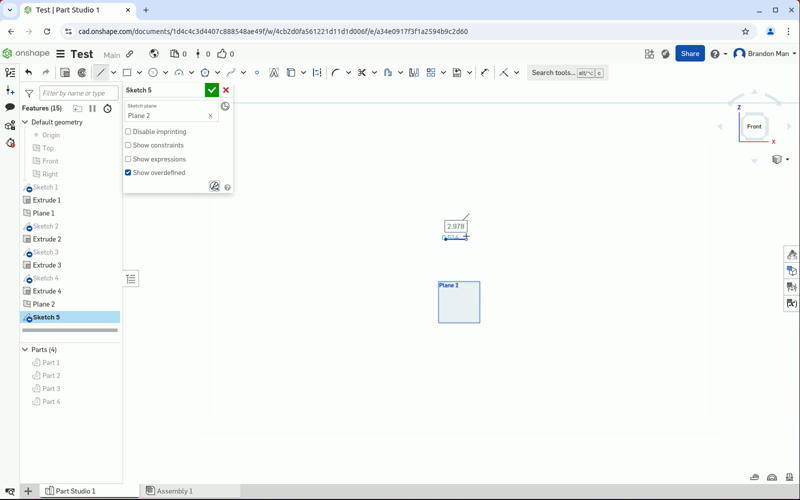
scroll(6)
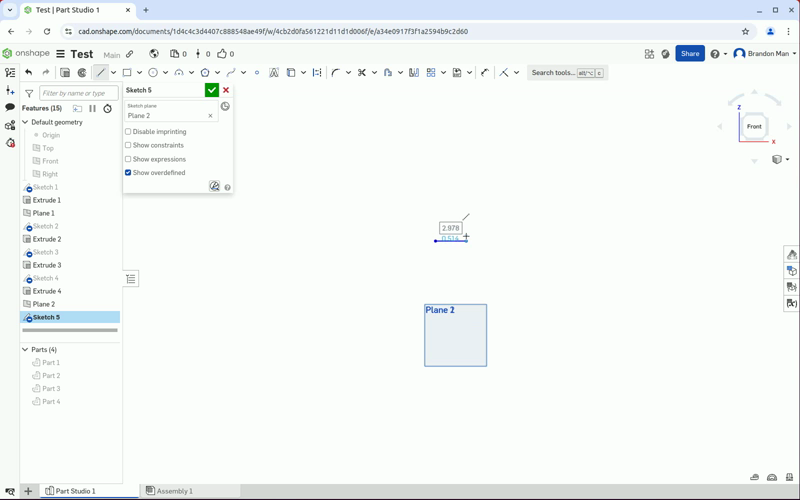
scroll(6)
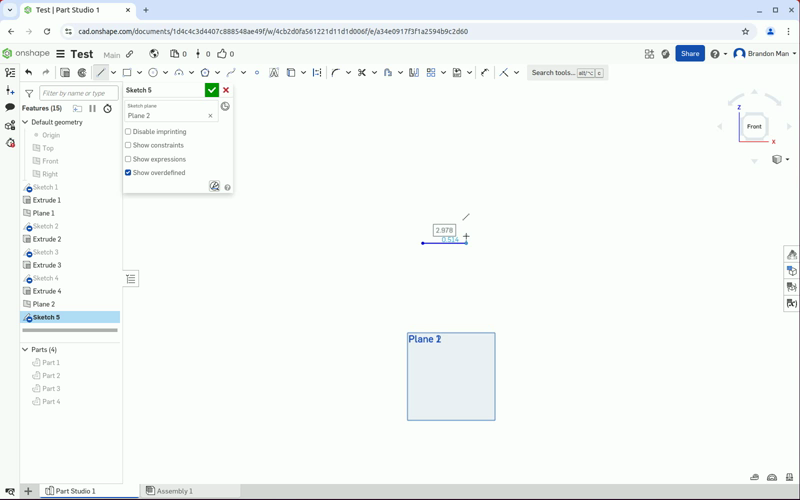
scroll(6)
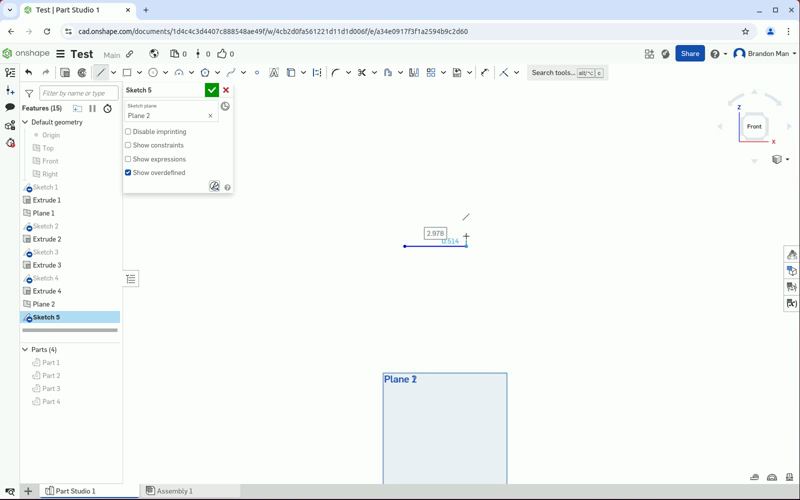
scroll(6)
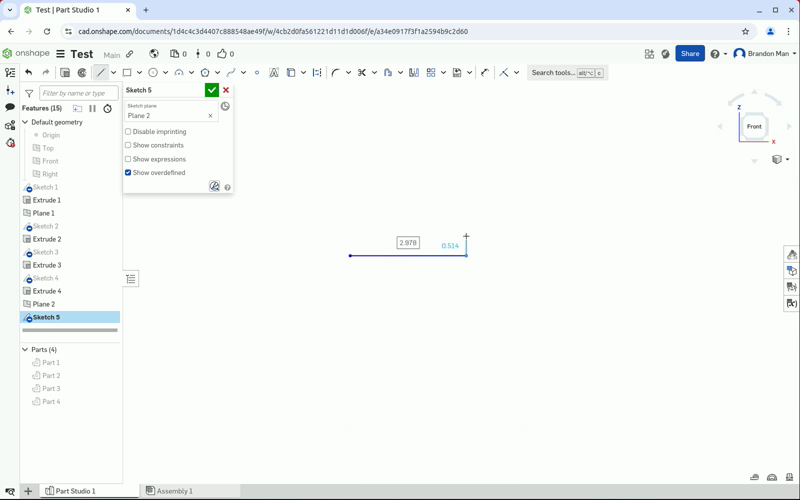
scroll(6)
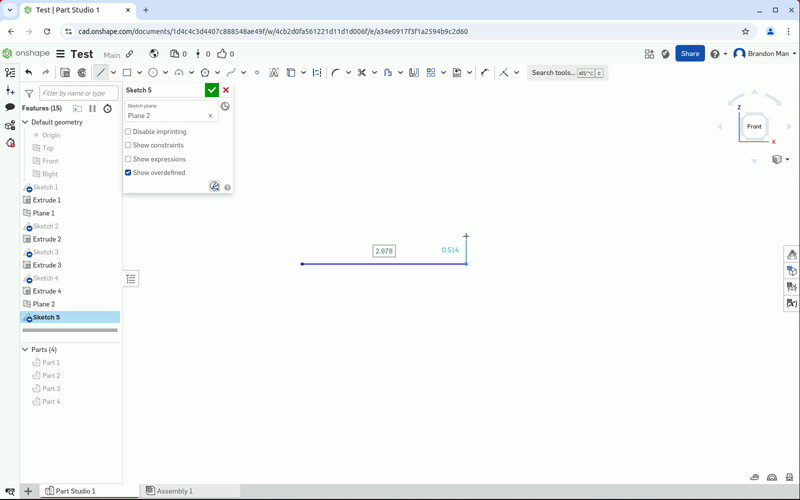
click(466, 235)
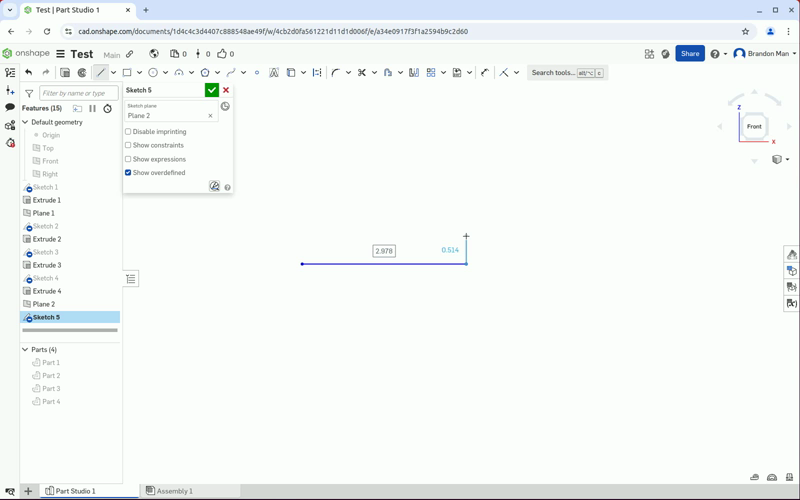
scroll(-6)
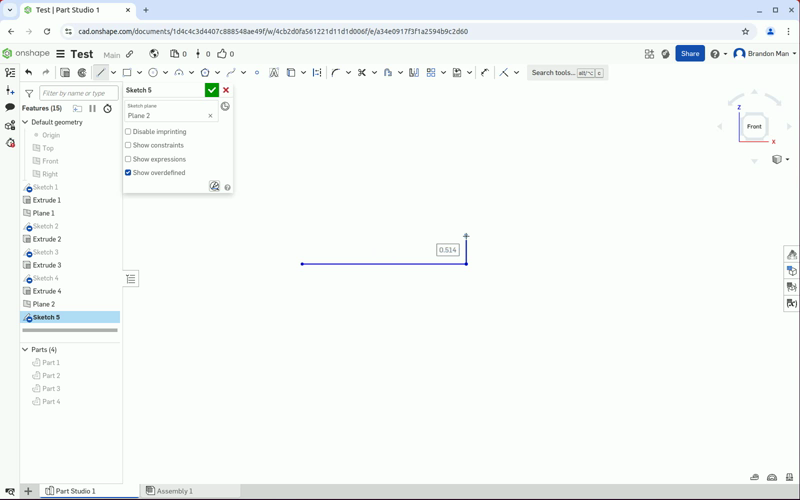
scroll(-6)
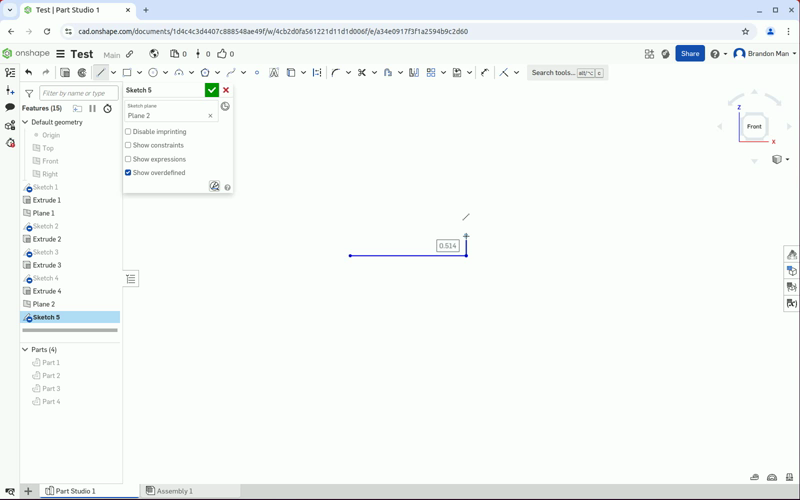
scroll(-6)
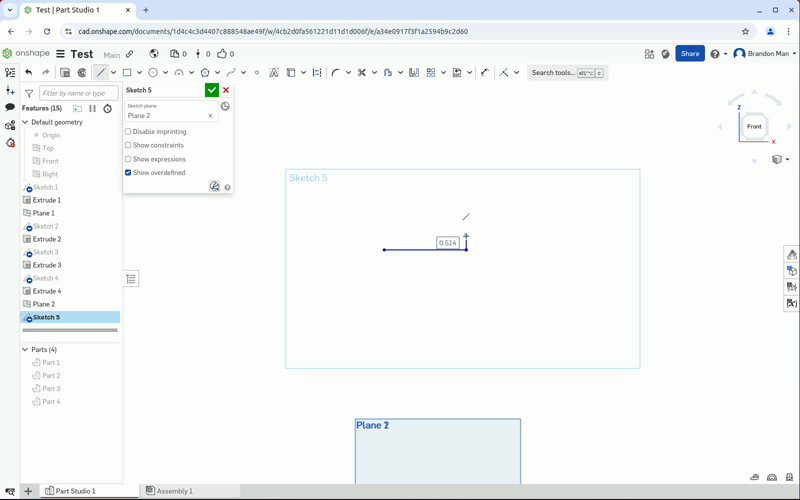
scroll(-6)
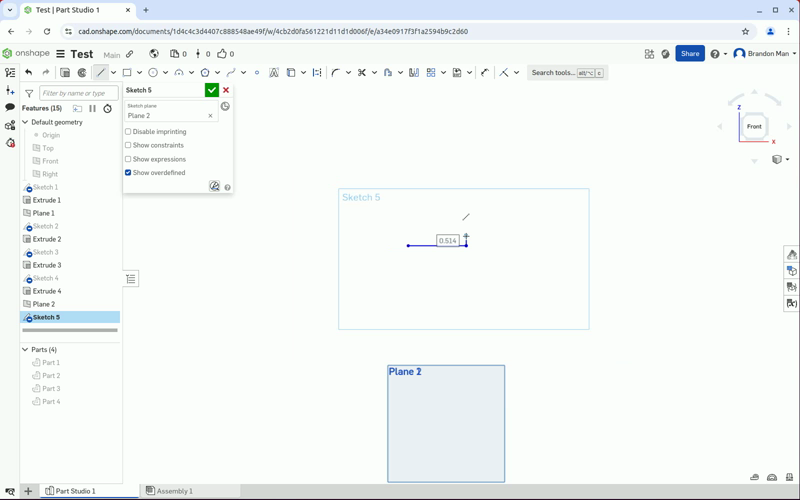
scroll(-6)
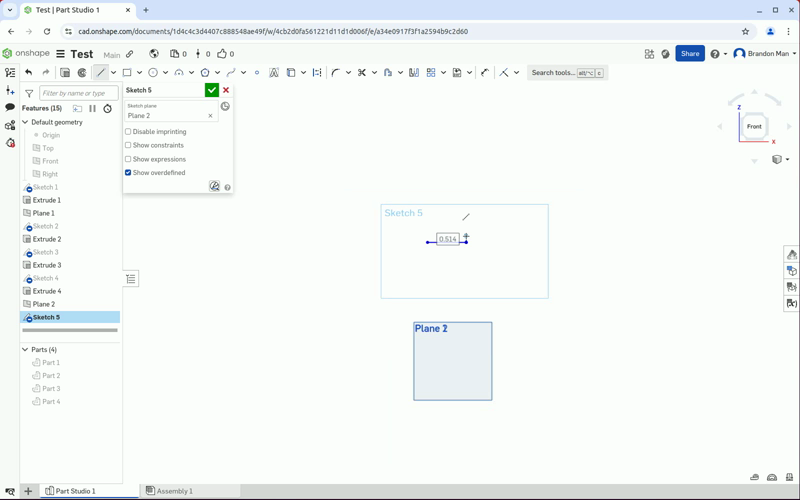
scroll(-6)
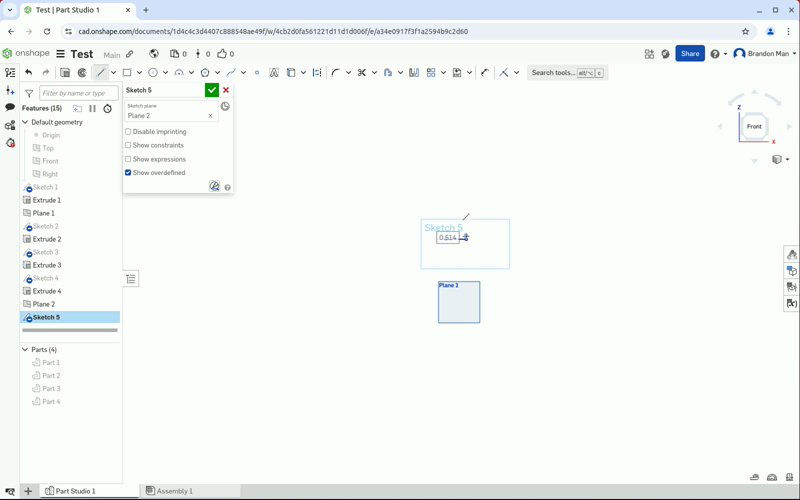
scroll(-6)
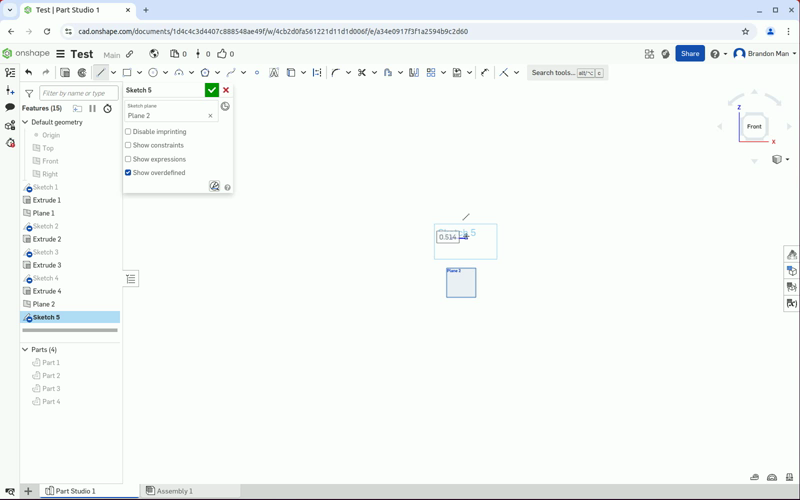
key_up(shift)
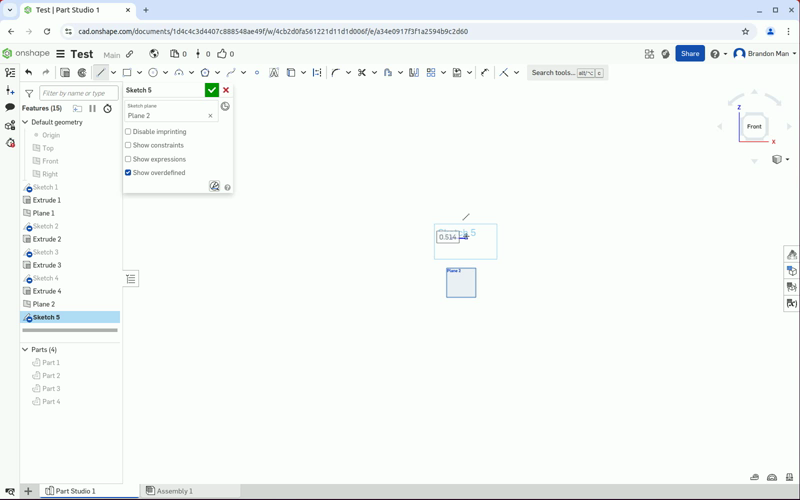
key_down(shift)
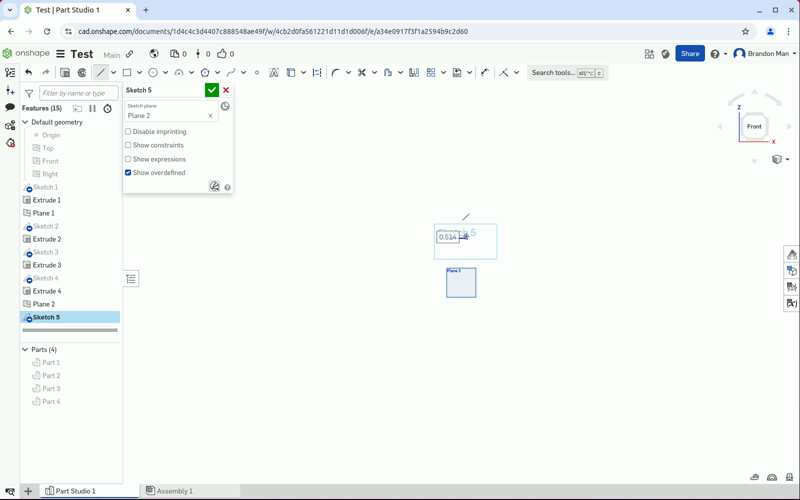
mouse_move(496, 235)
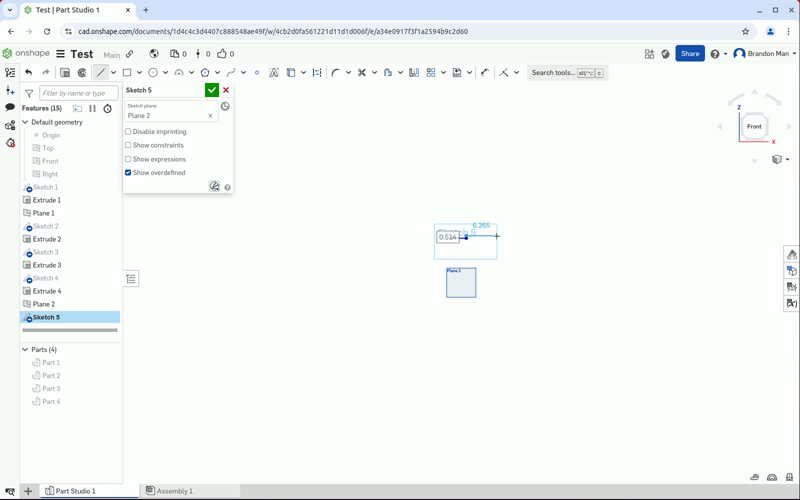
mouse_move(451, 235)
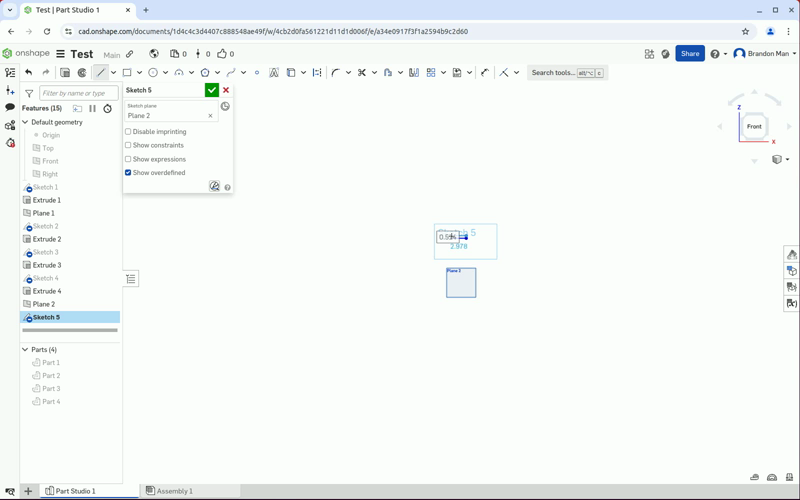
scroll(6)
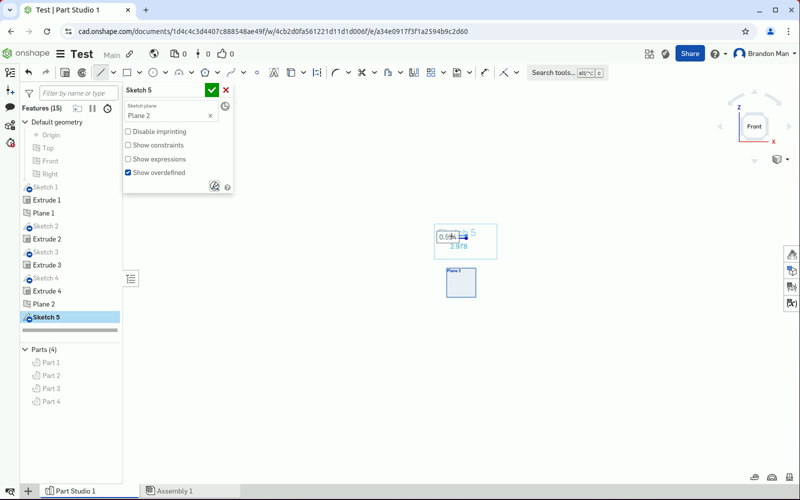
scroll(6)
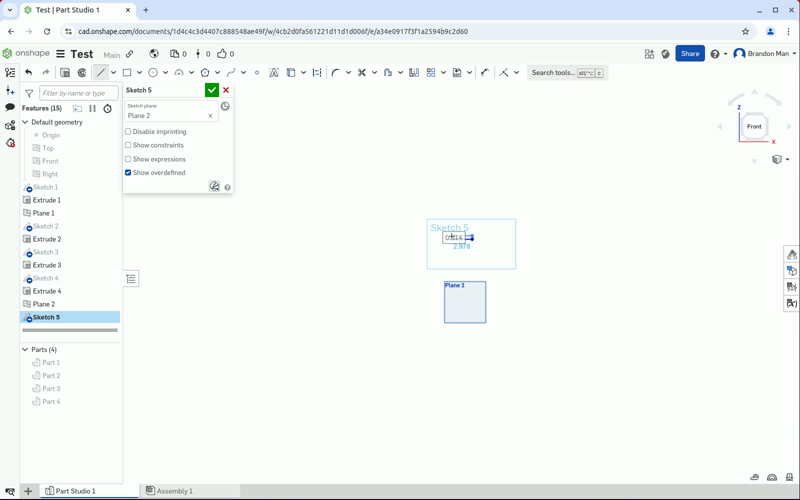
scroll(6)
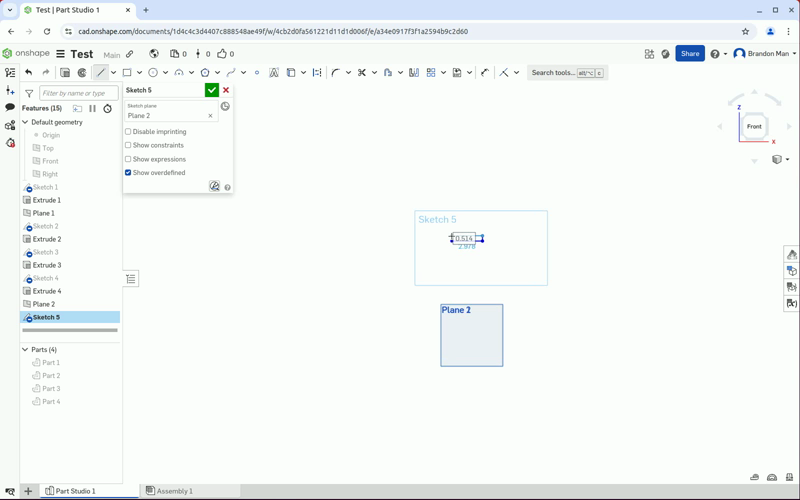
scroll(6)
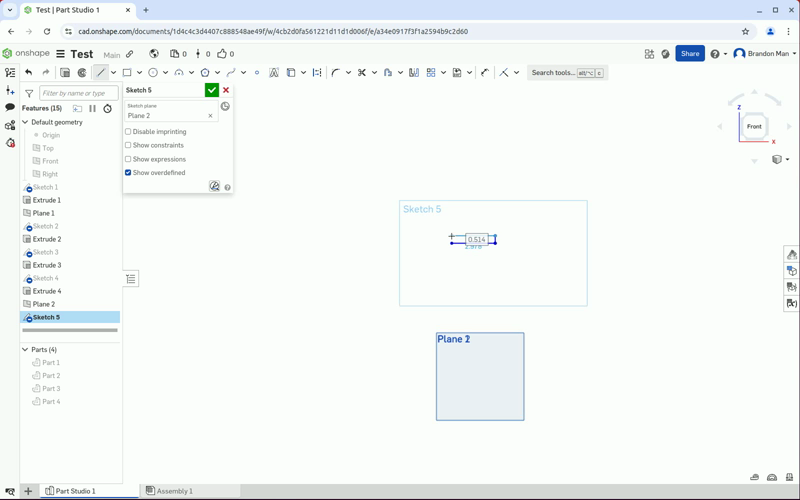
scroll(6)
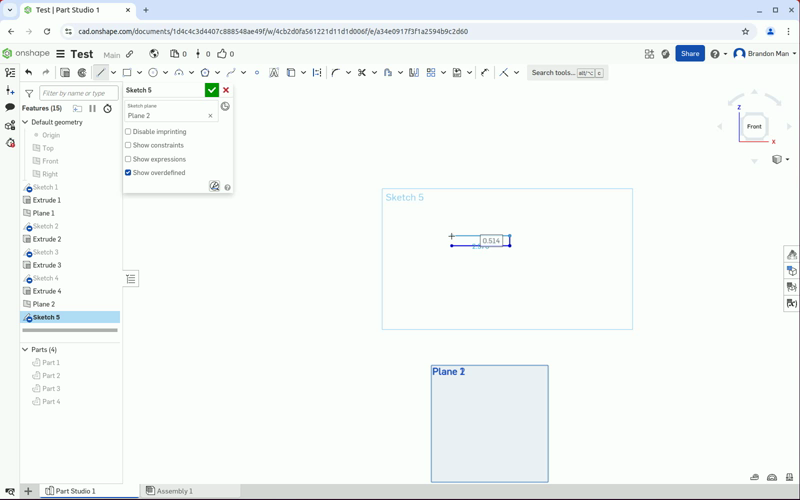
scroll(6)
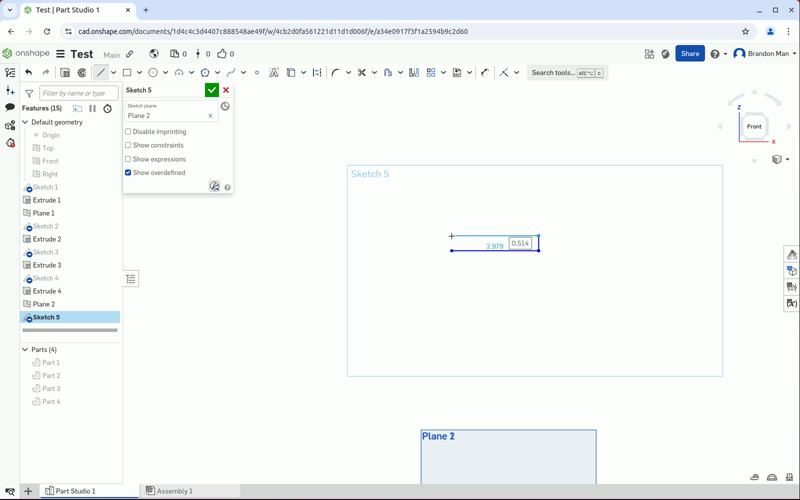
scroll(6)
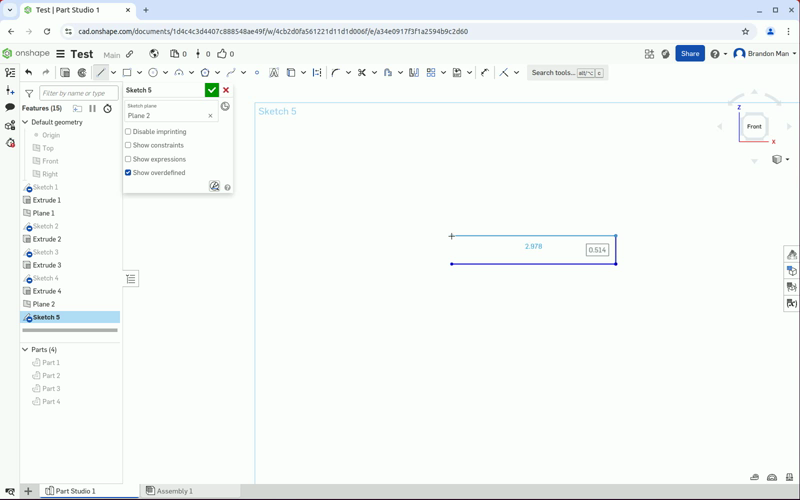
click(451, 235)
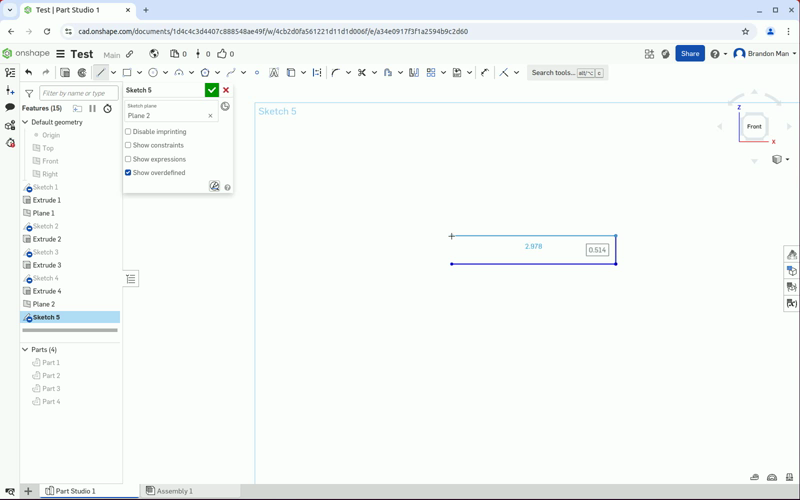
scroll(-6)
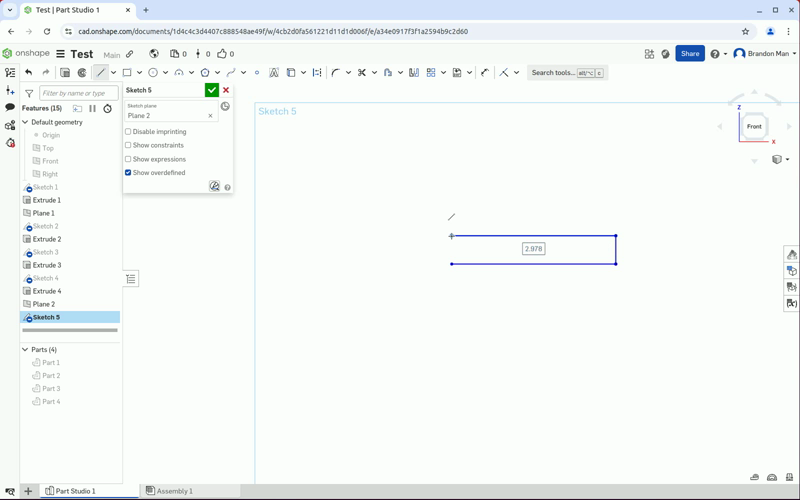
scroll(-6)
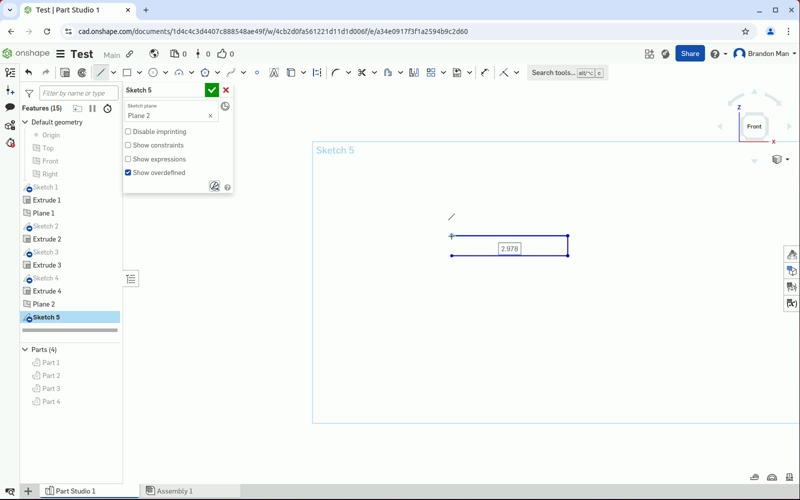
scroll(-6)
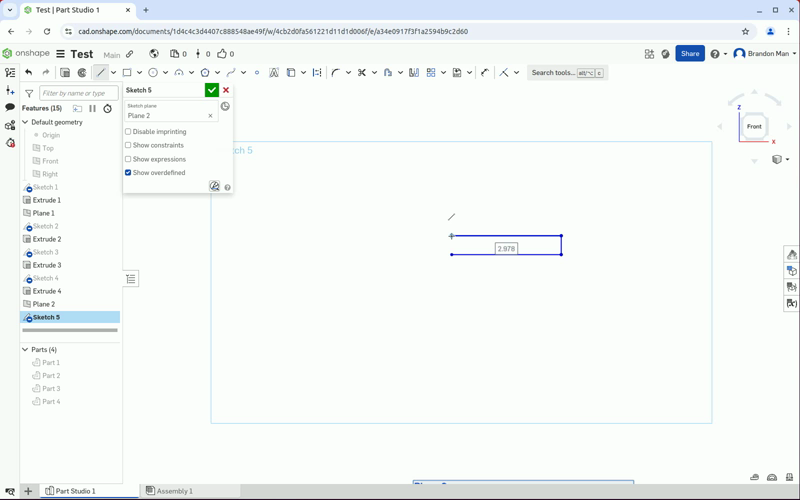
scroll(-6)
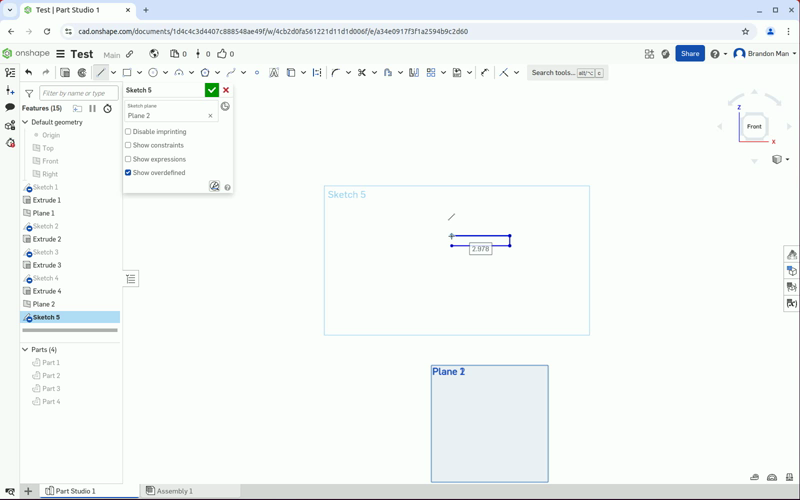
scroll(-6)
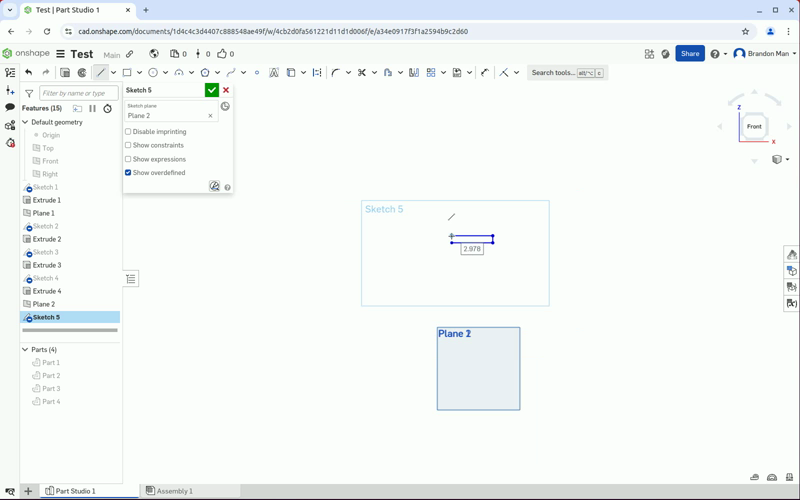
scroll(-6)
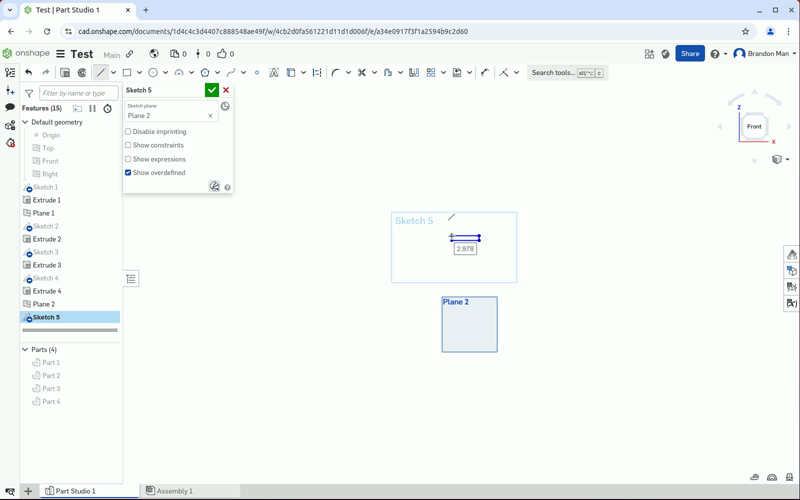
scroll(-6)
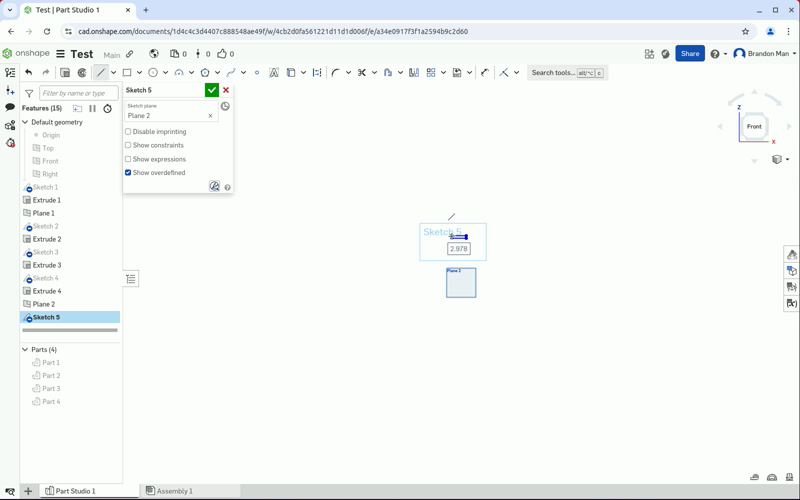
key_up(shift)
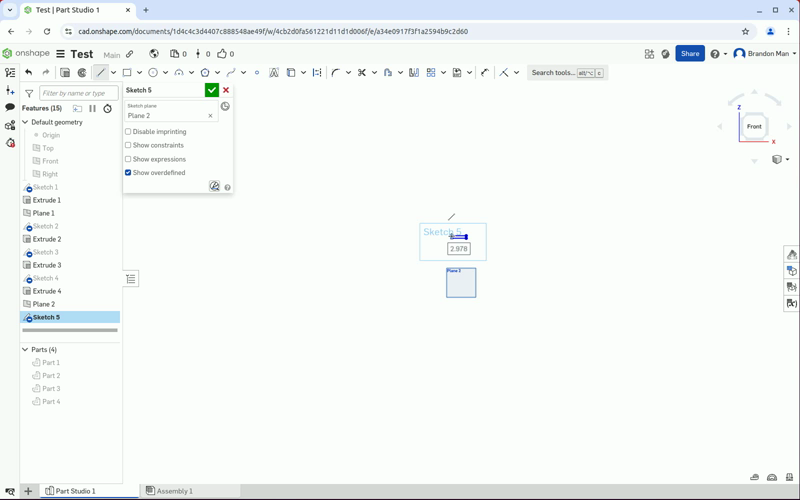
mouse_move(481, 235)
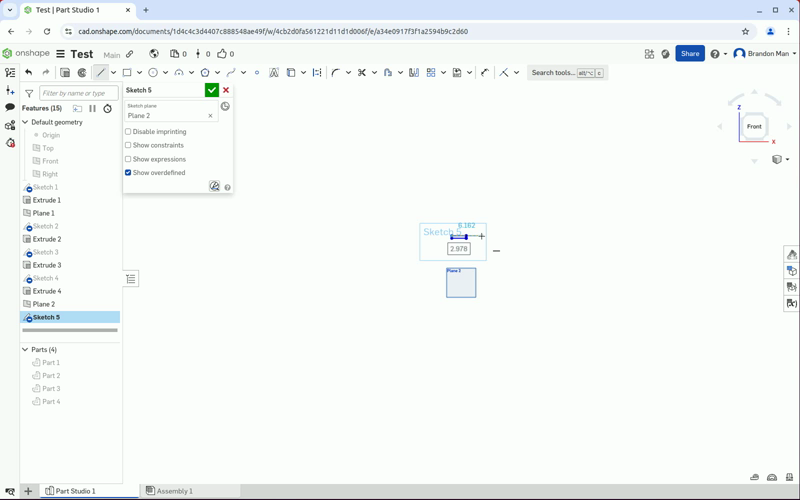
key_down(shift)
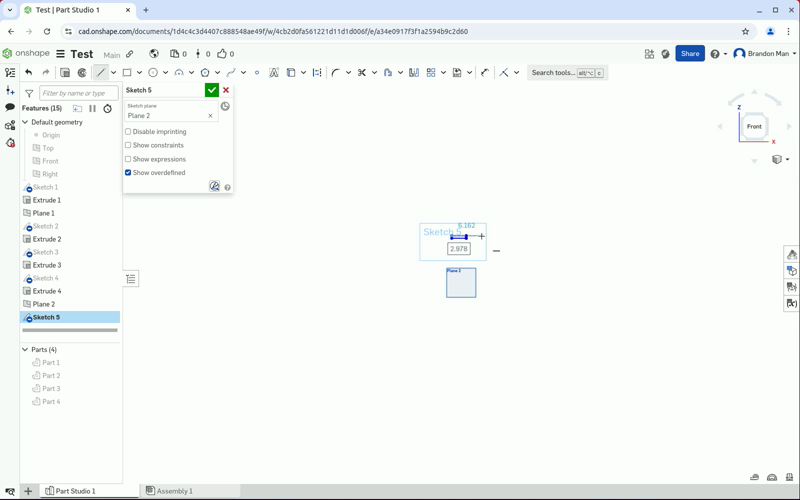
mouse_move(451, 238)
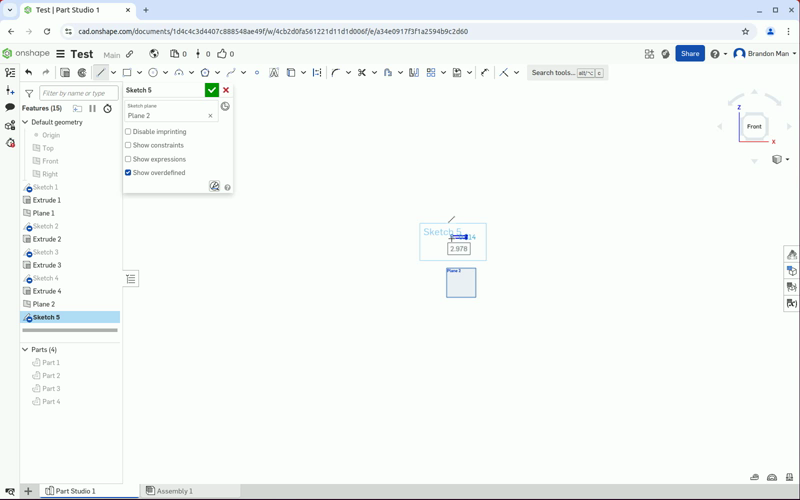
scroll(6)
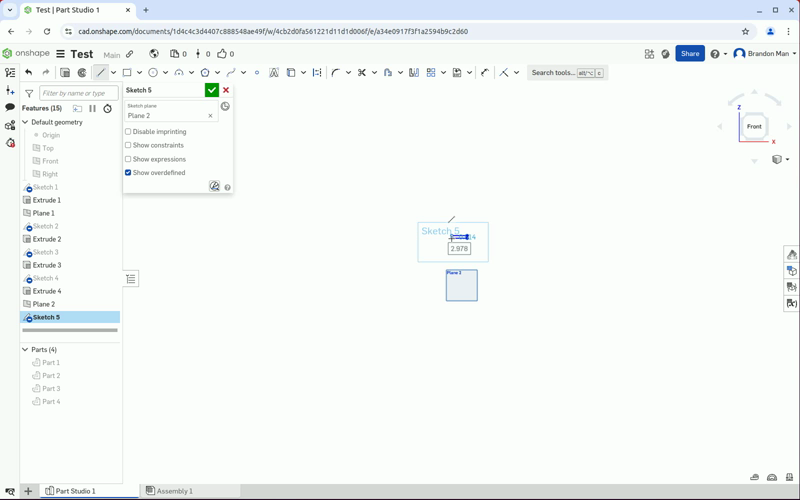
scroll(6)
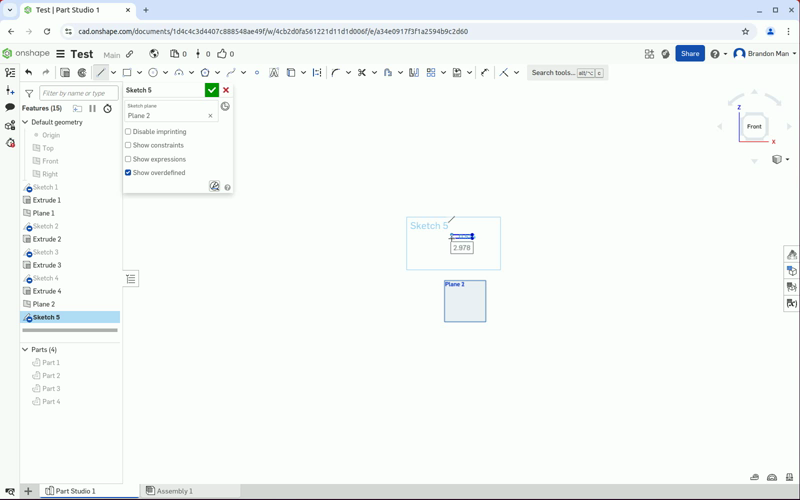
scroll(6)
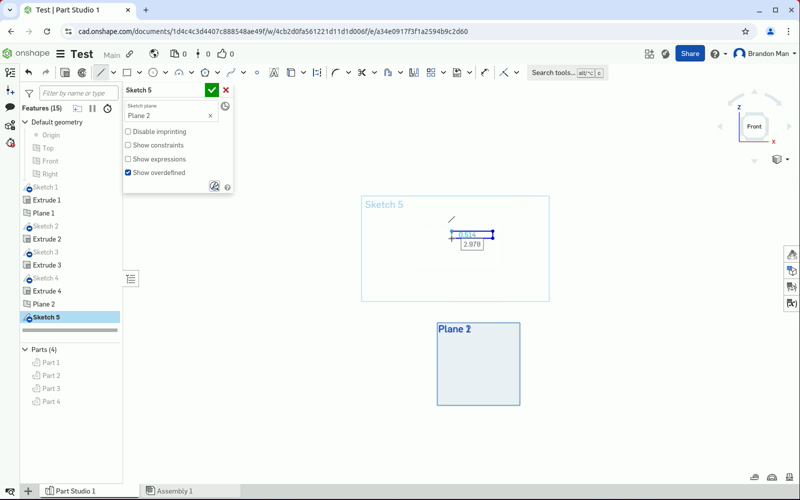
scroll(6)
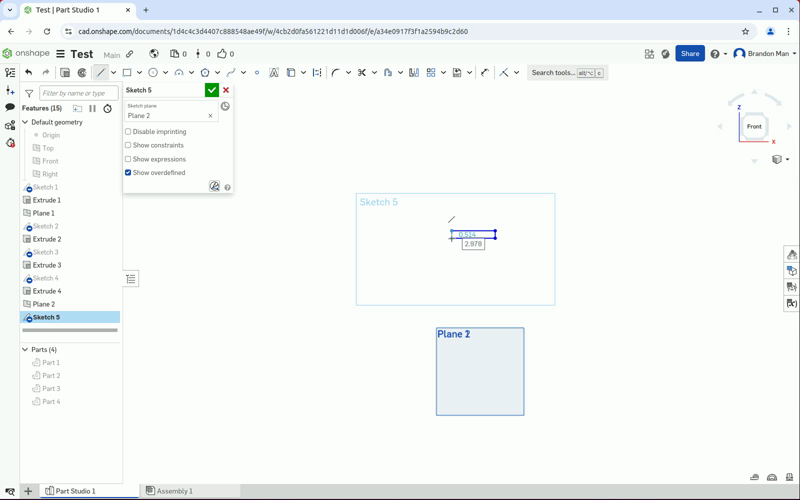
scroll(6)
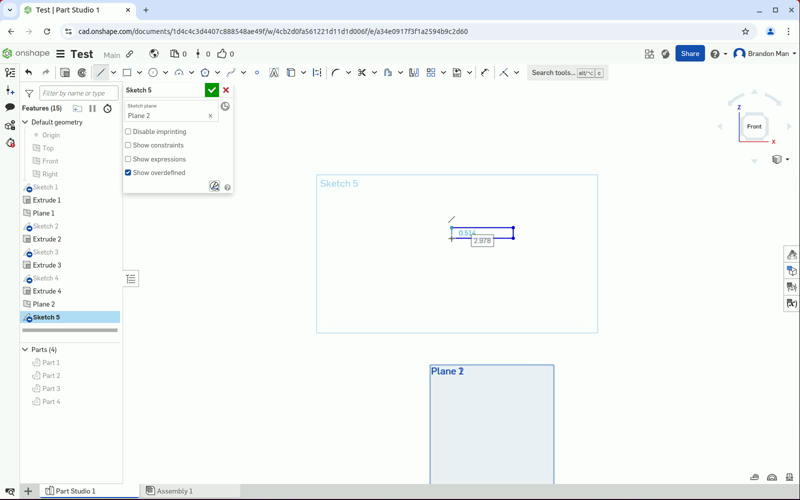
scroll(6)
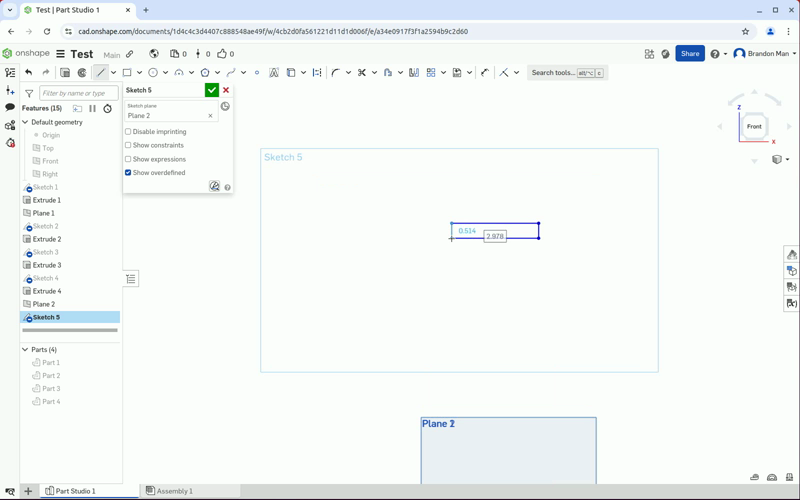
scroll(6)
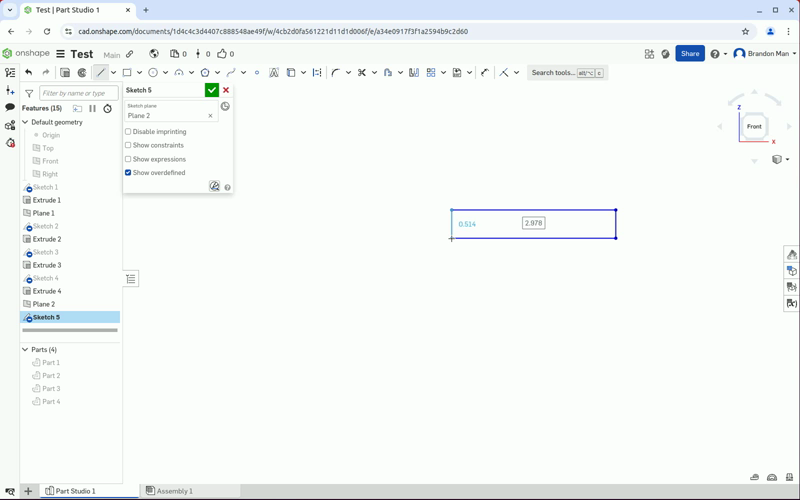
key_up(shift)
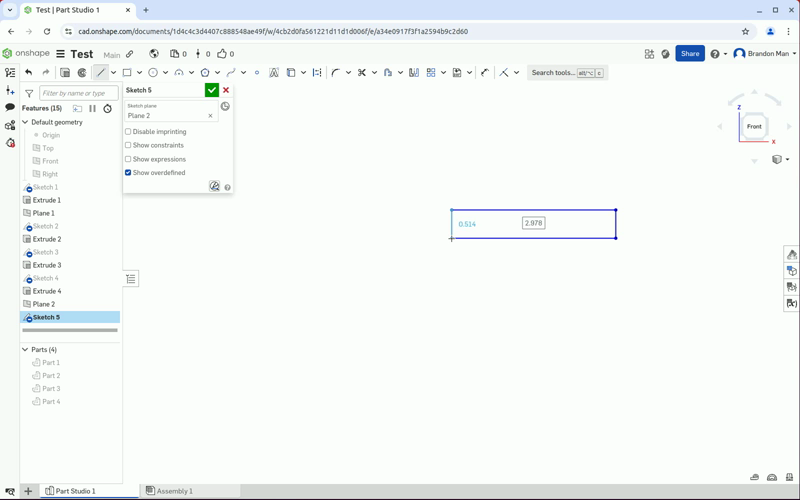
click(451, 238)
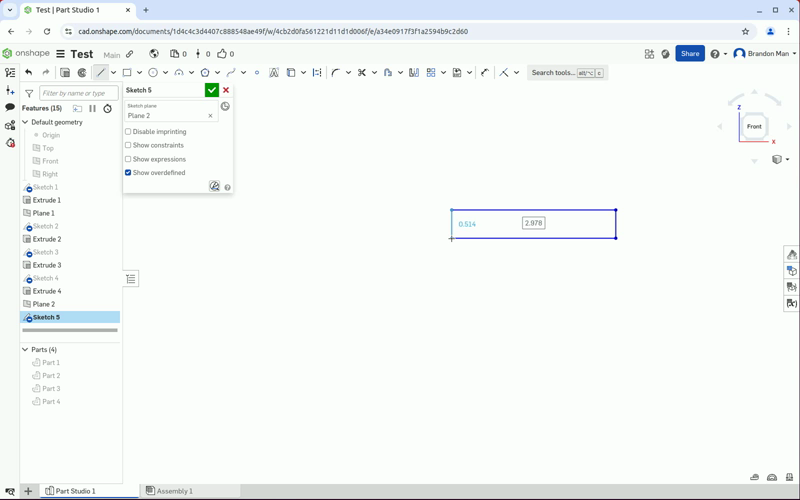
scroll(-6)
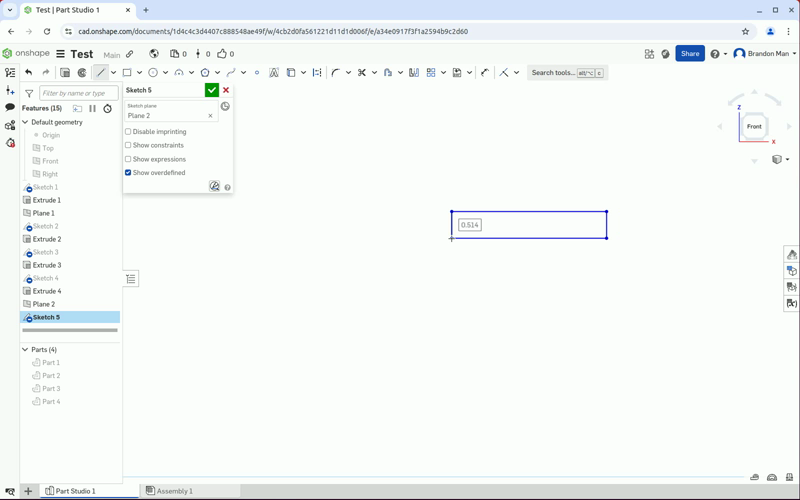
scroll(-6)
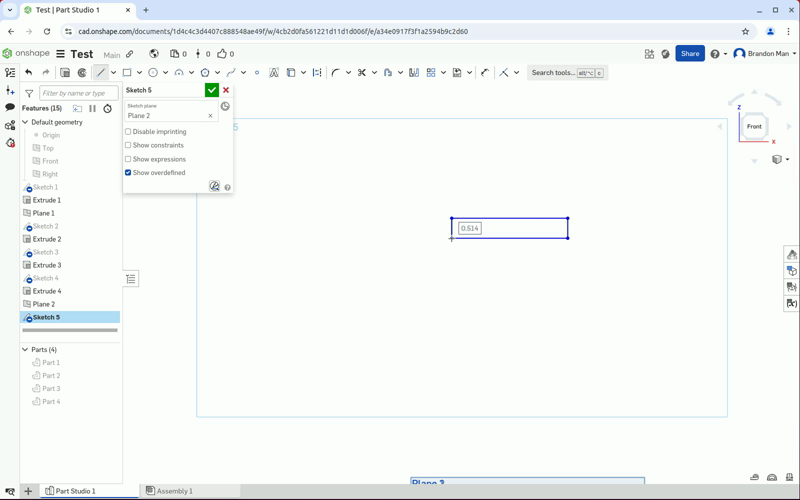
scroll(-6)
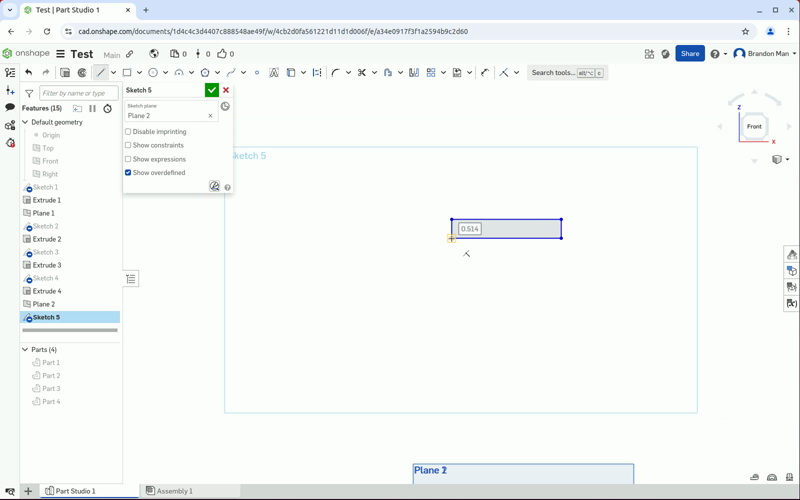
scroll(-6)
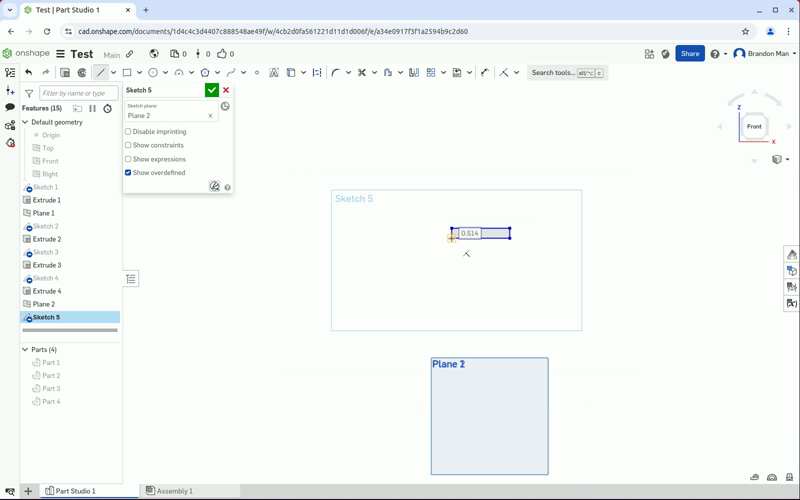
scroll(-6)
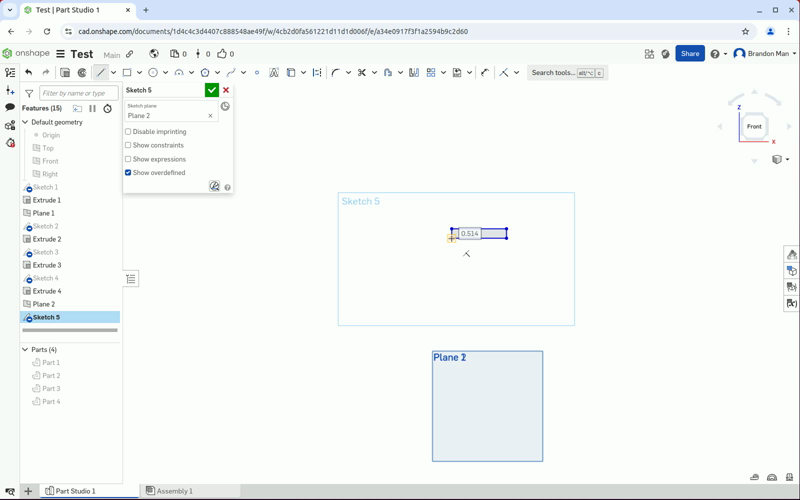
scroll(-6)
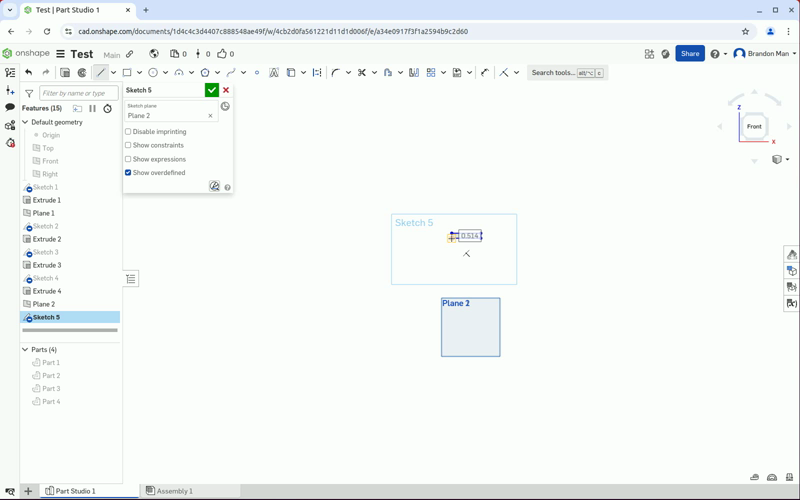
scroll(-6)
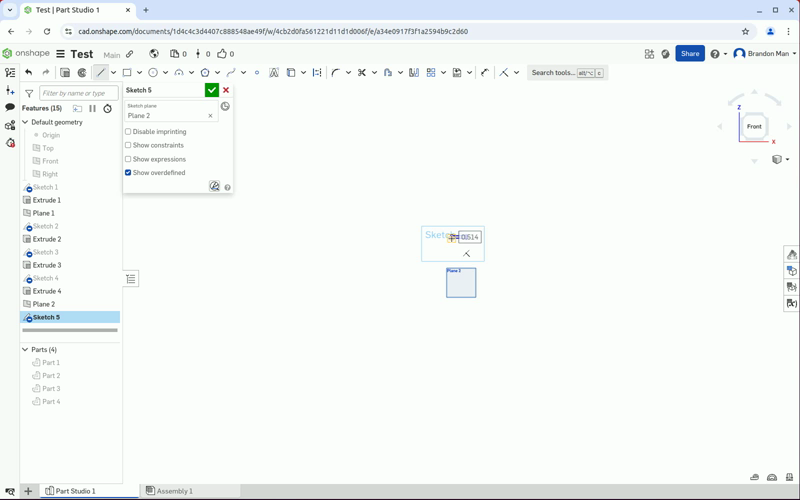
key(esc)
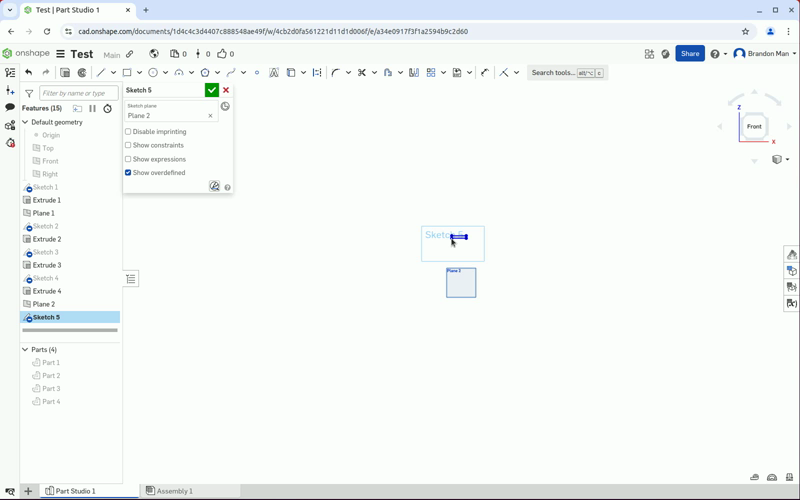
mouse_move(461, 236)
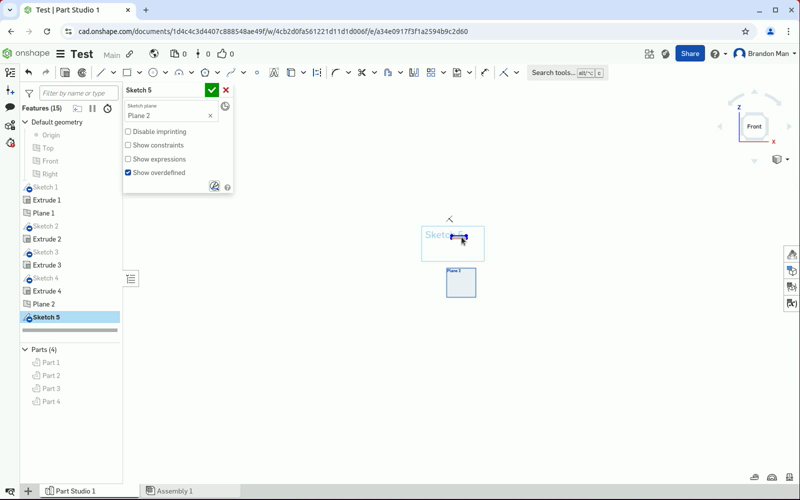
scroll(6)
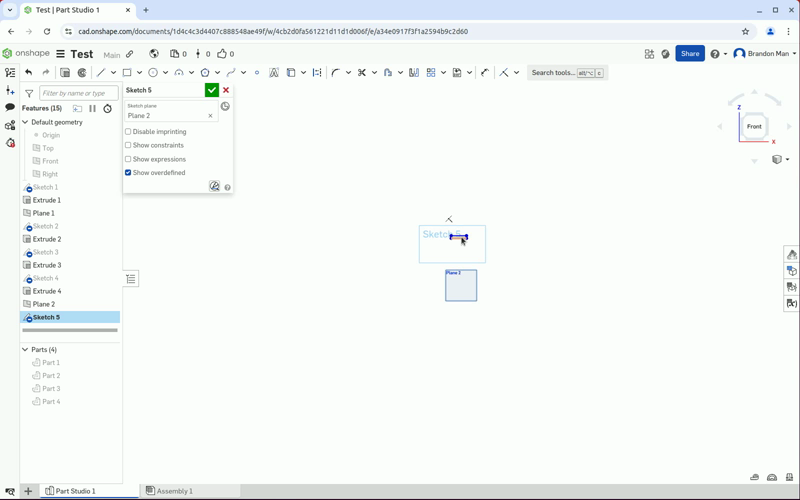
scroll(6)
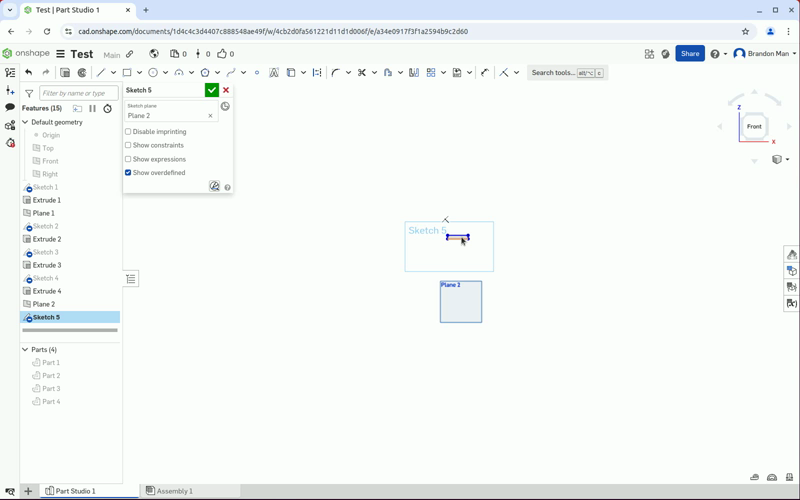
scroll(6)
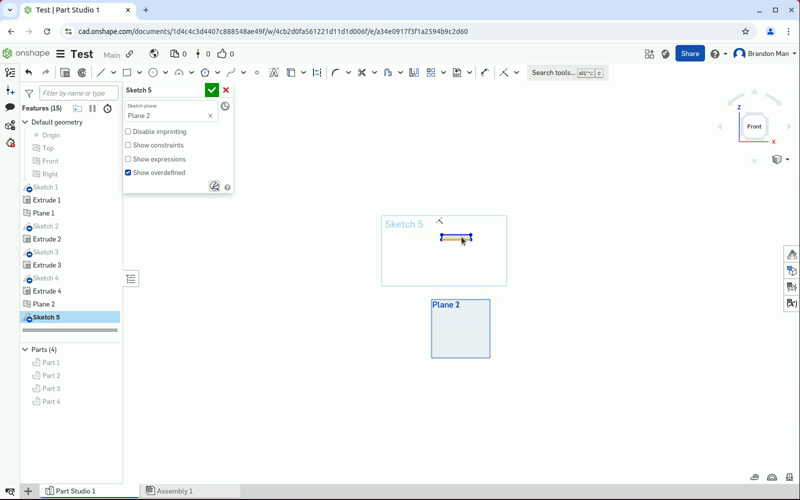
scroll(6)
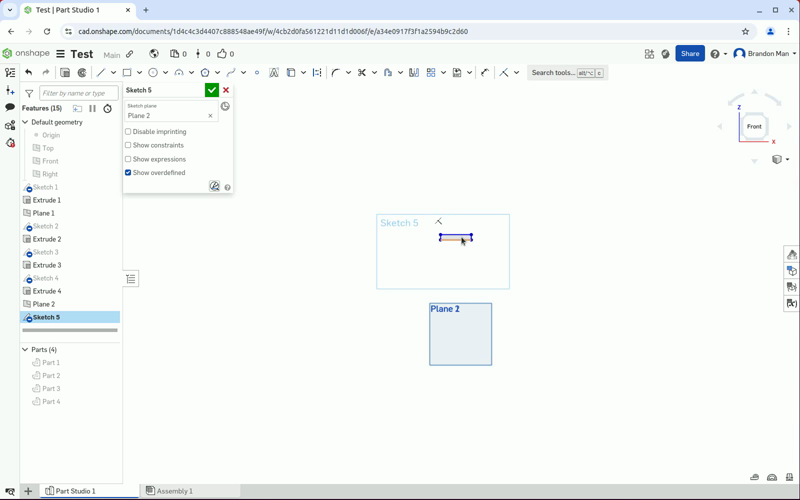
scroll(6)
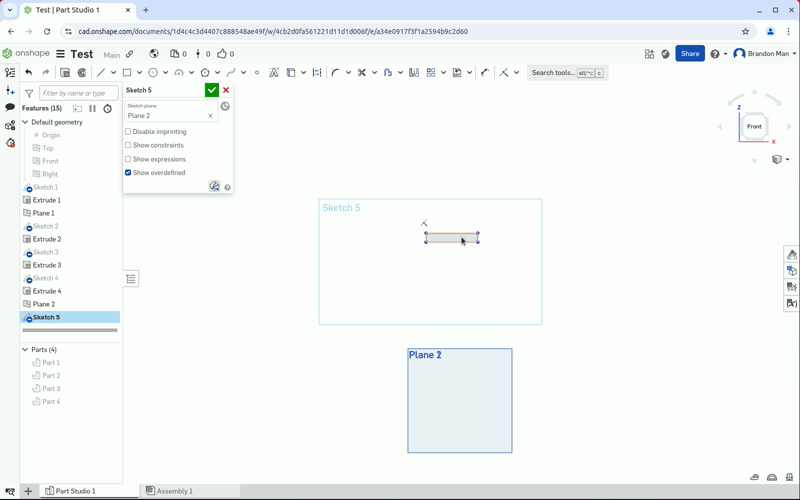
scroll(6)
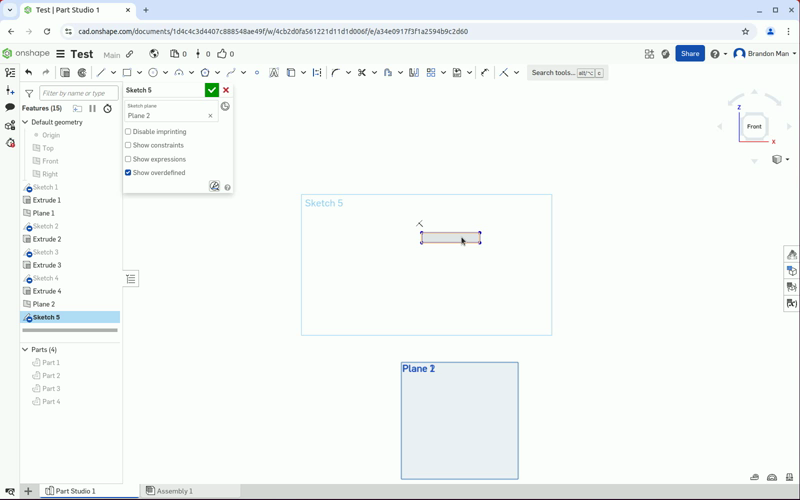
scroll(6)
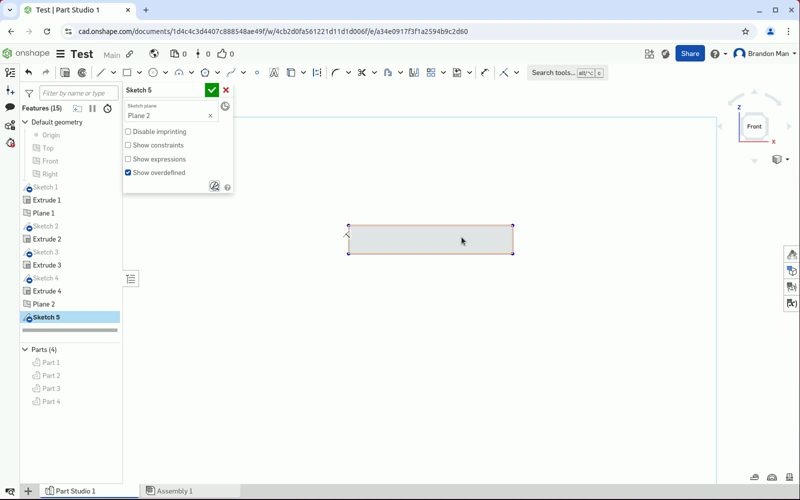
click(461, 236)
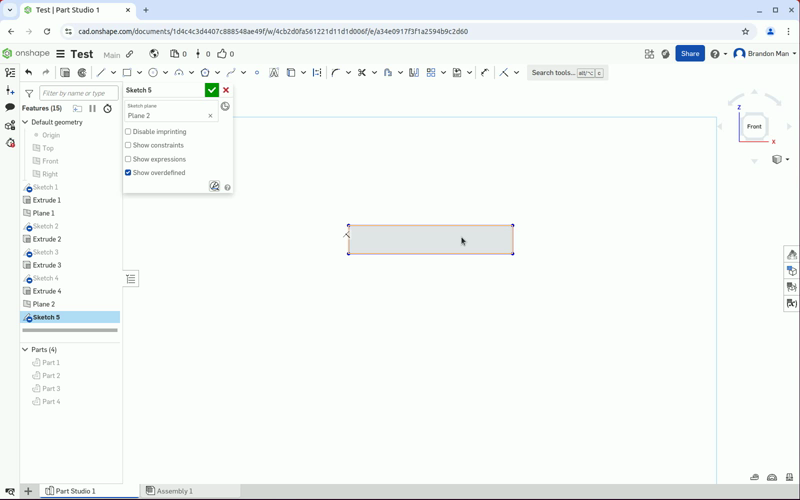
scroll(-6)
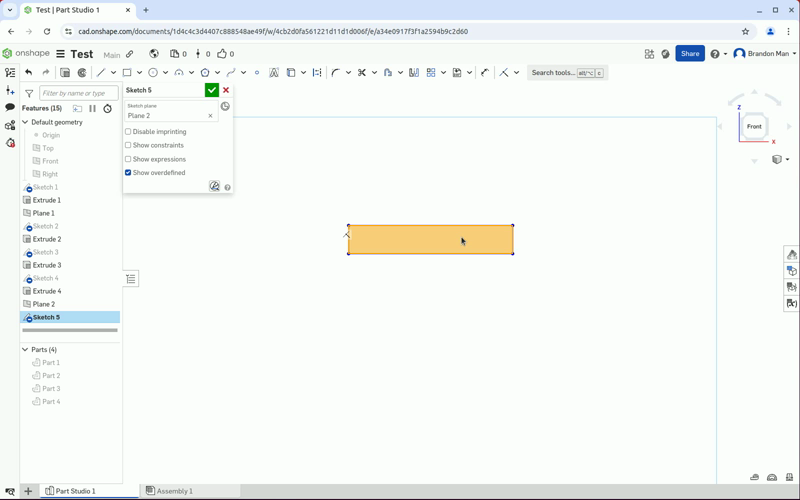
scroll(-6)
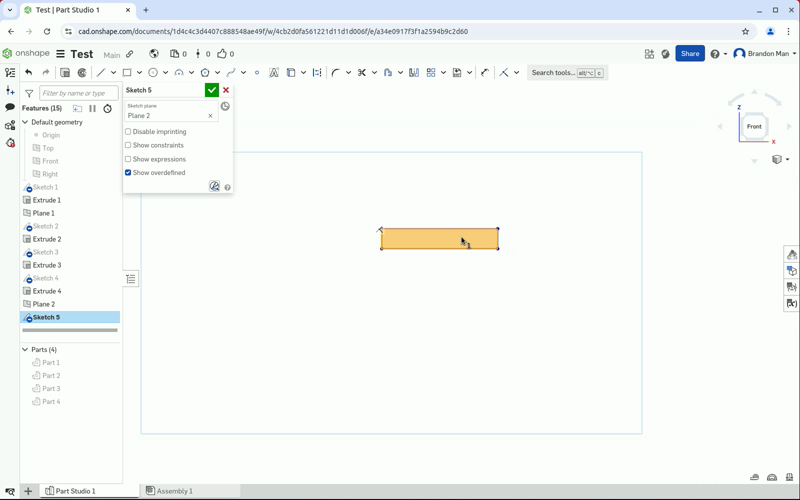
scroll(-6)
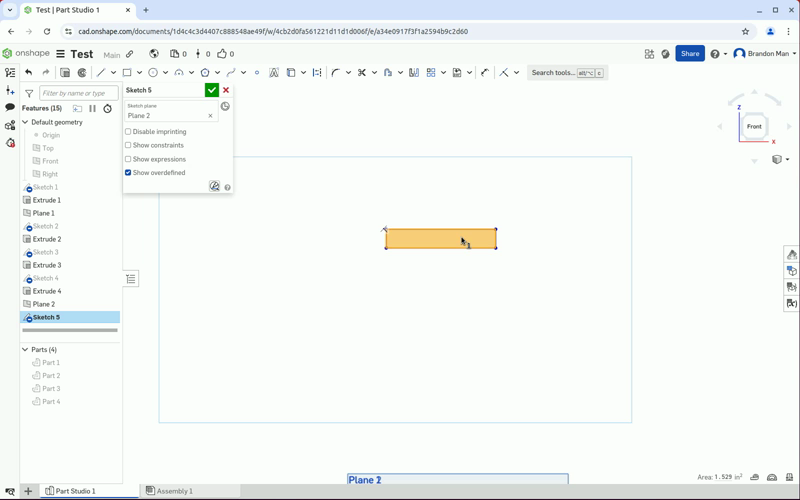
scroll(-6)
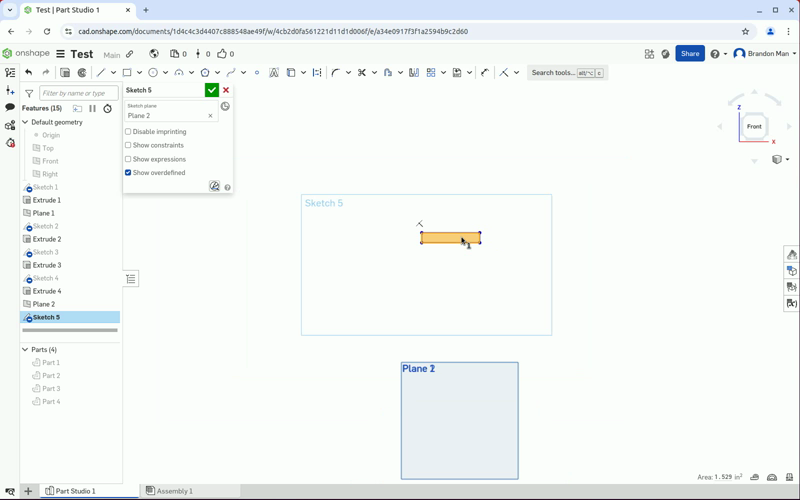
scroll(-6)
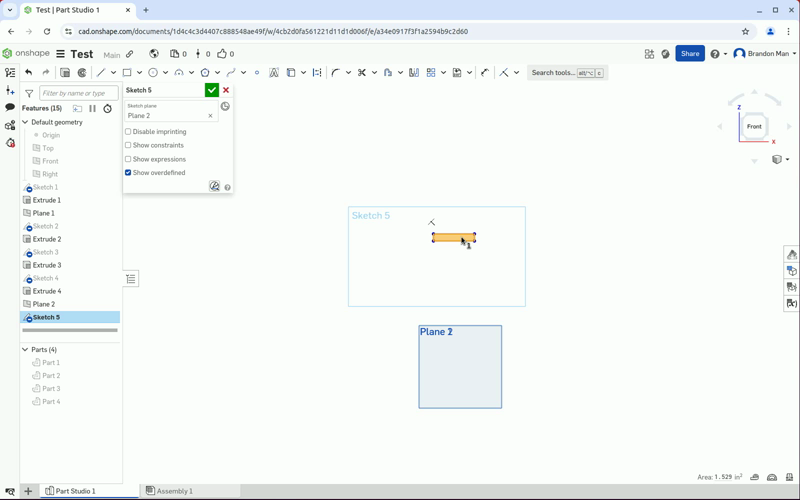
scroll(-6)
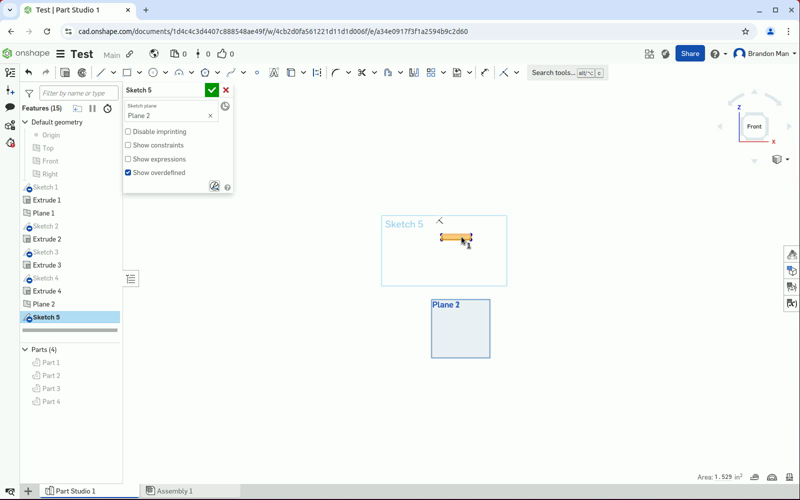
scroll(-6)
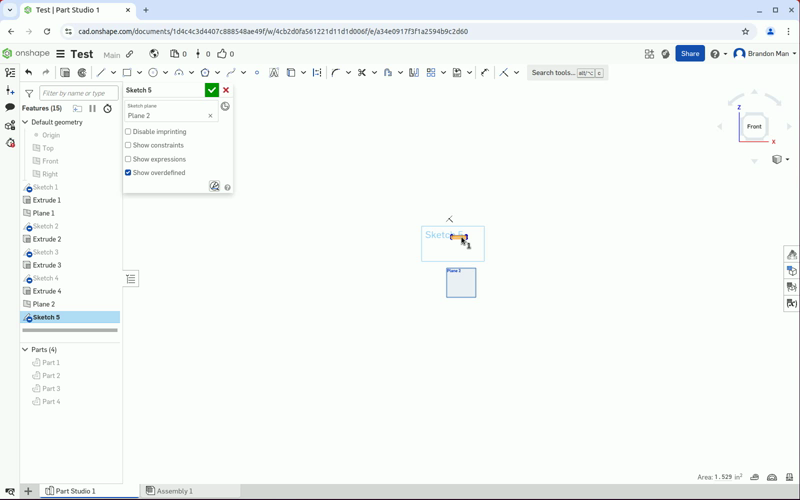
mouse_move(73, 352)
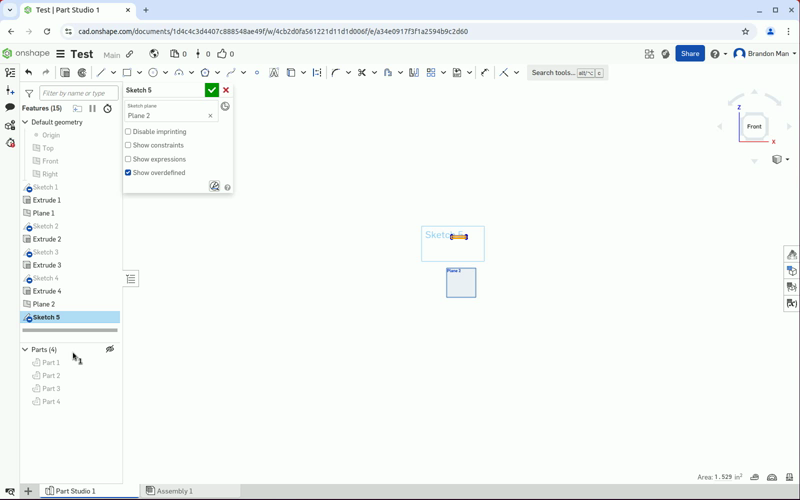
key(shift+y)
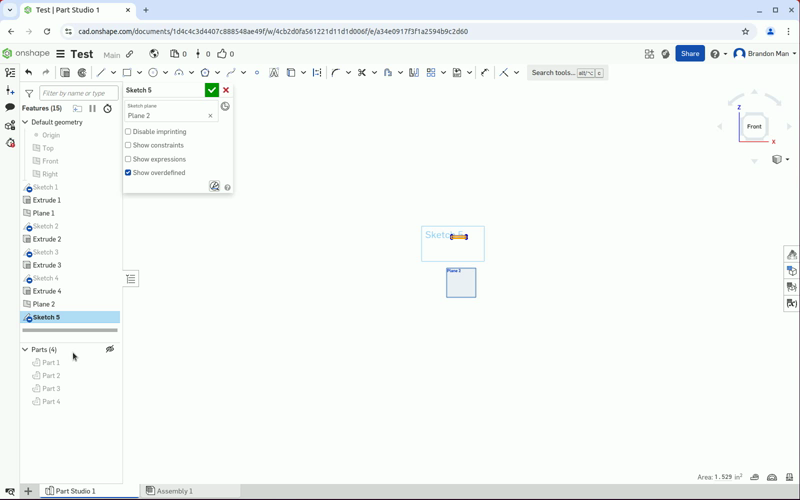
key(shift+e)
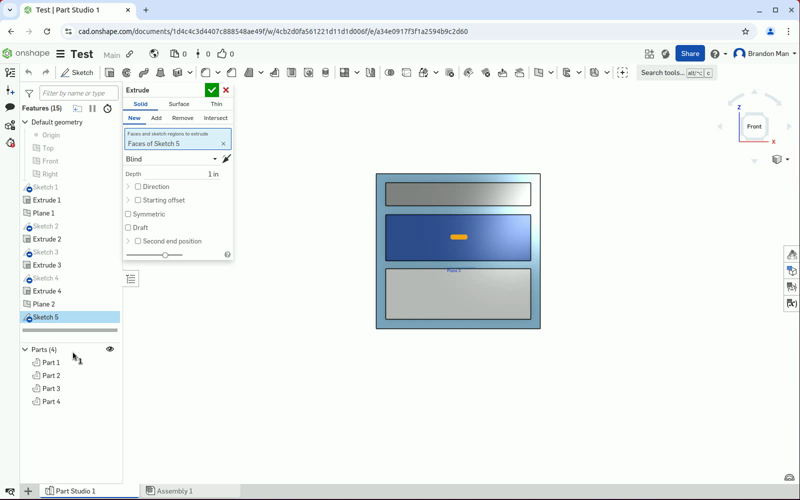
mouse_move(143, 106)
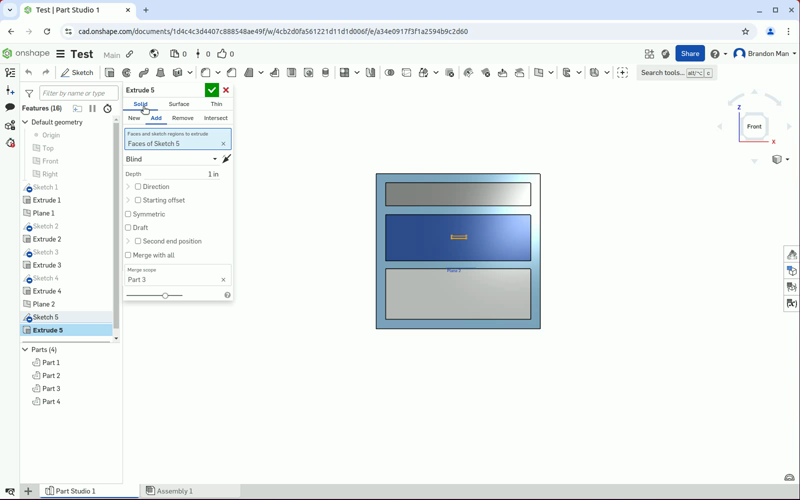
click(143, 106)
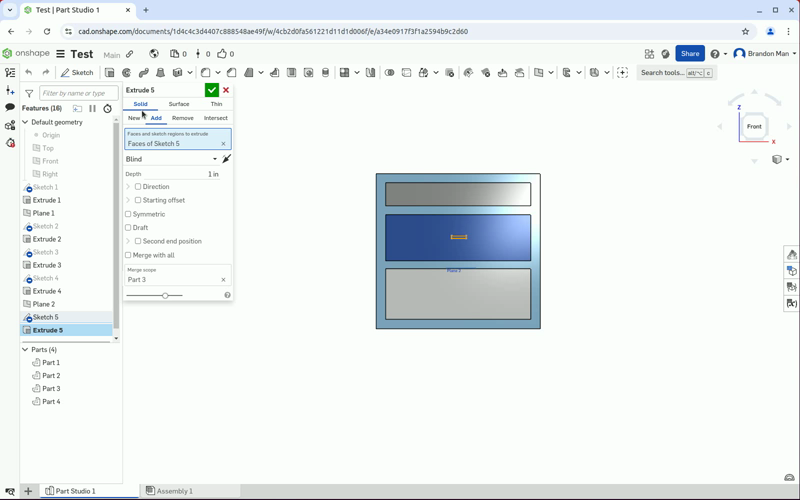
mouse_move(137, 120)
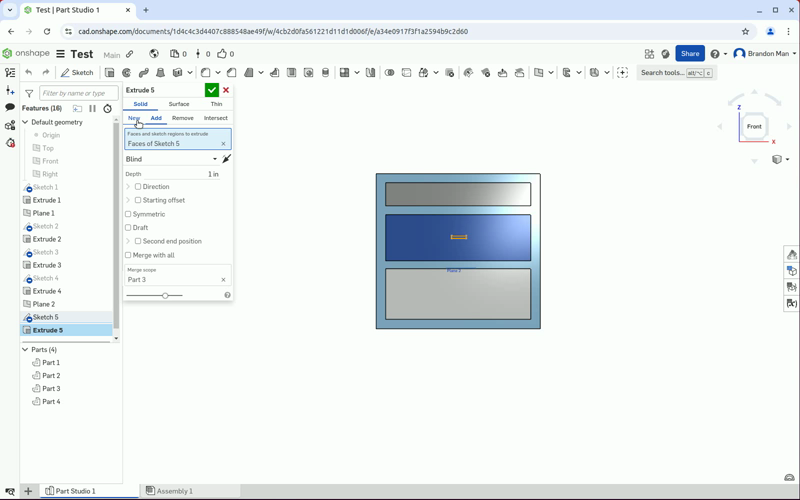
click(137, 120)
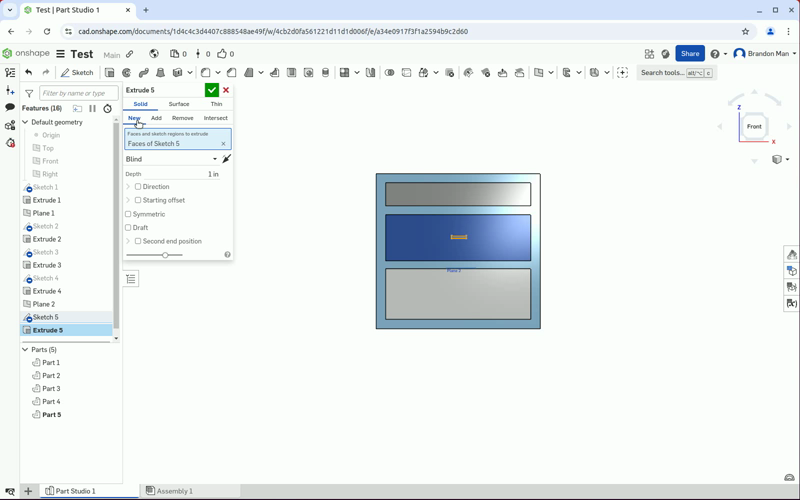
key(tab, 4)
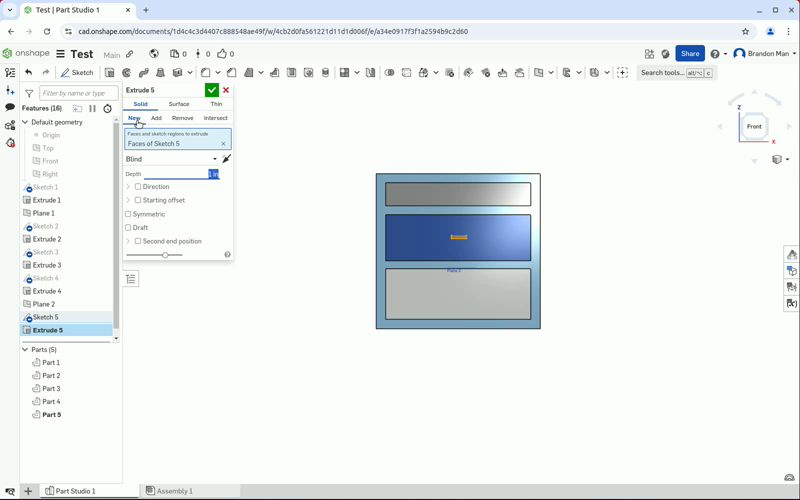
text(0.481)
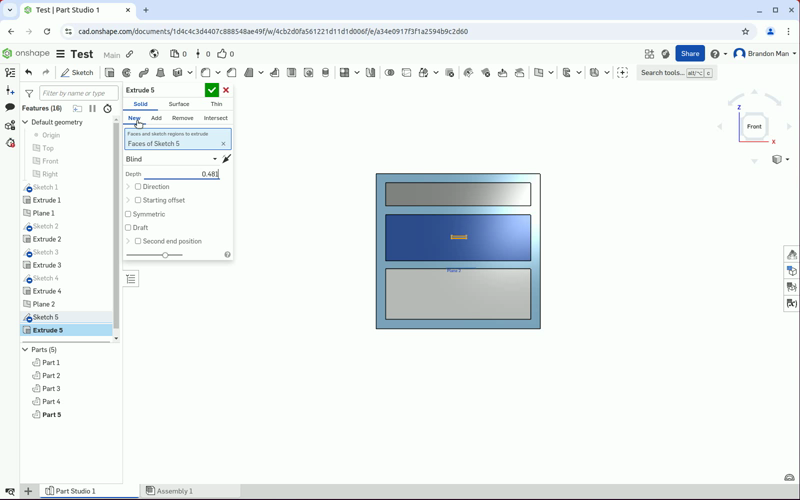
key(enter)
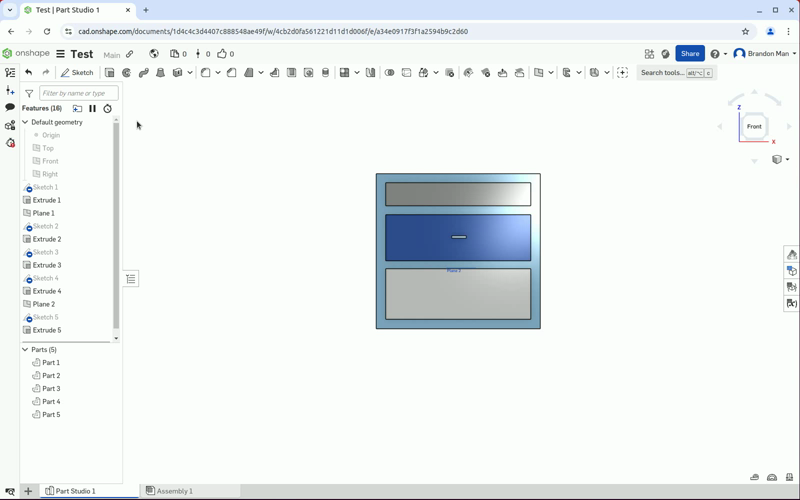
key(shift+h)
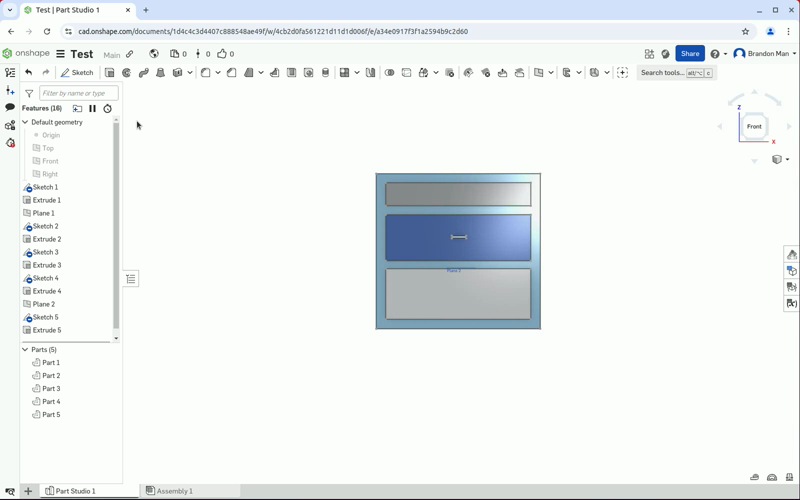
key(shift+h)
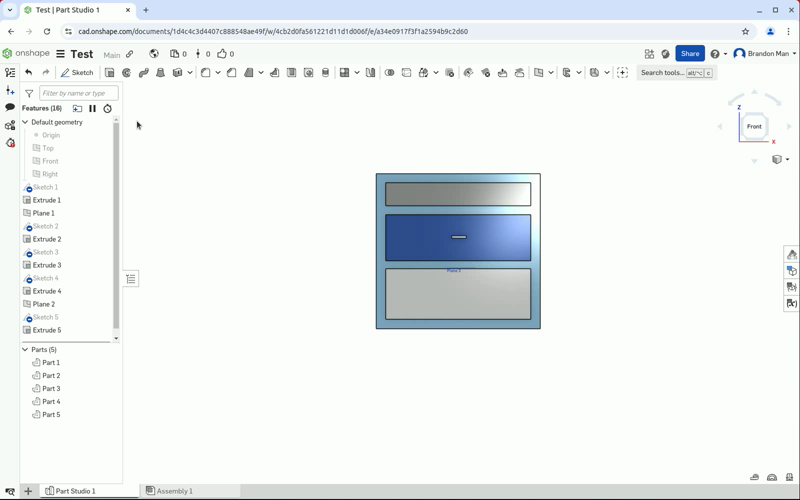
mouse_move(69, 189)
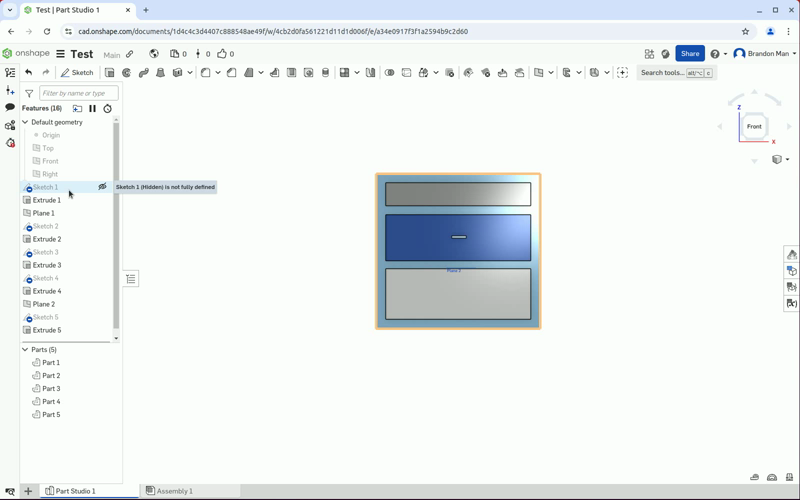
click(69, 189)
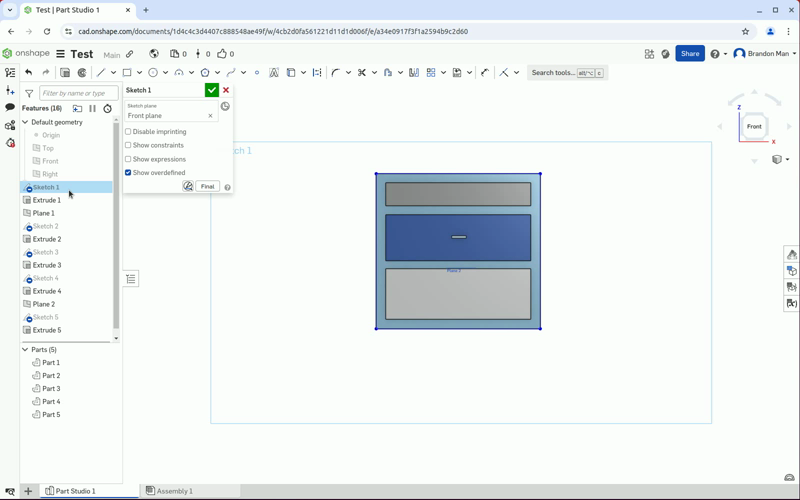
mouse_move(229, 92)
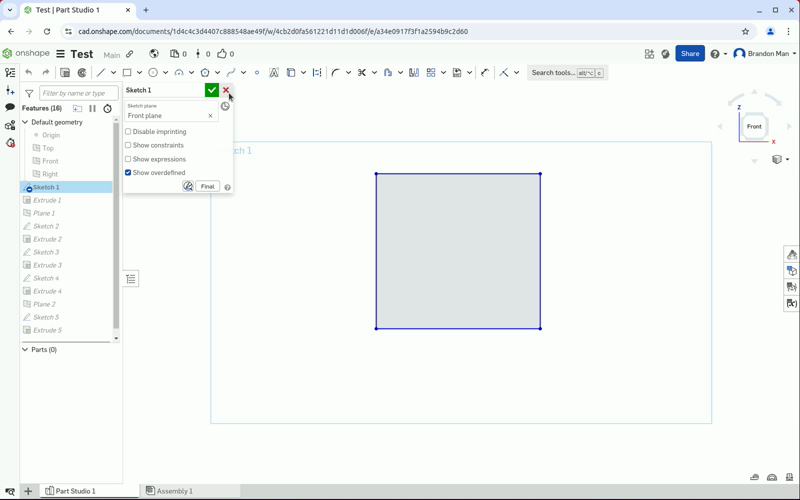
click(229, 92)
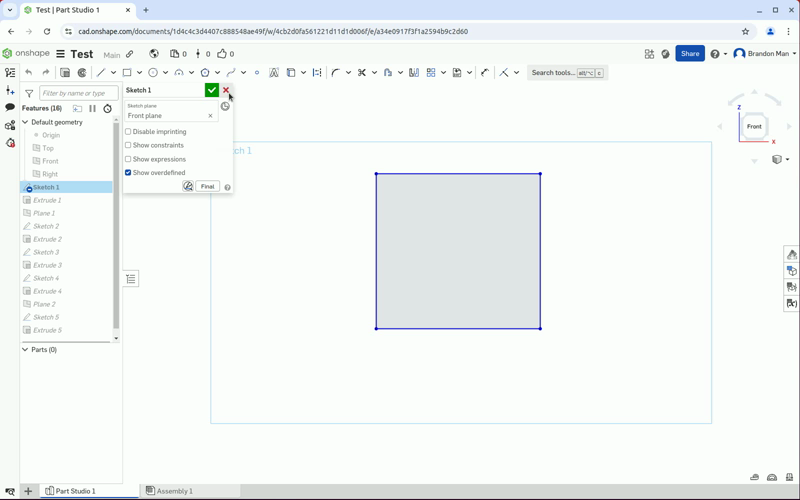
key(shift+s)
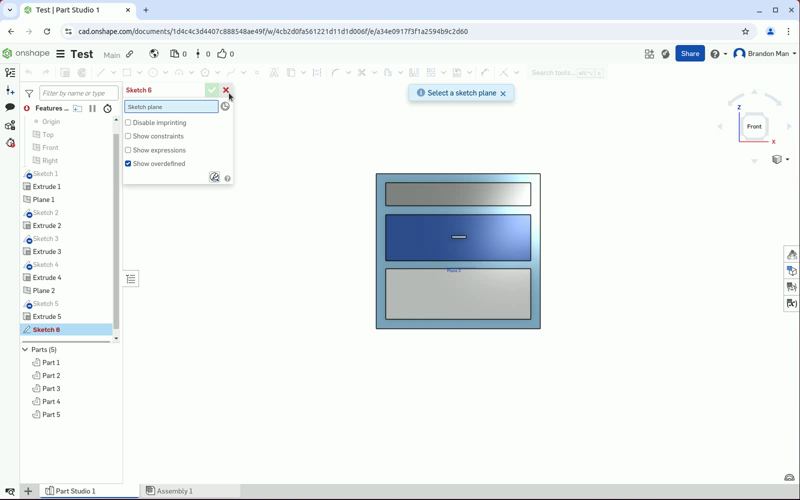
mouse_move(69, 293)
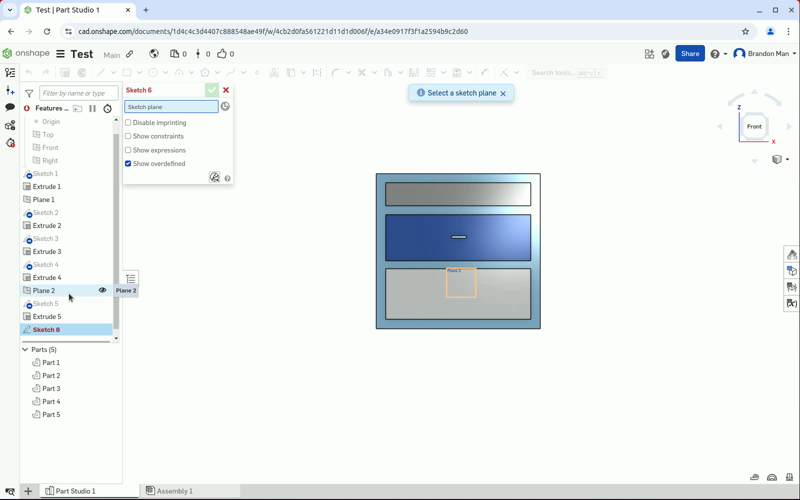
click(69, 293)
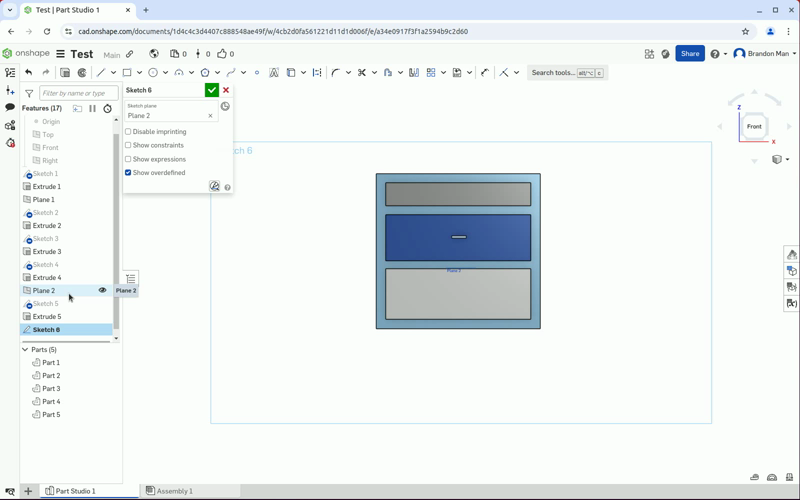
mouse_move(73, 352)
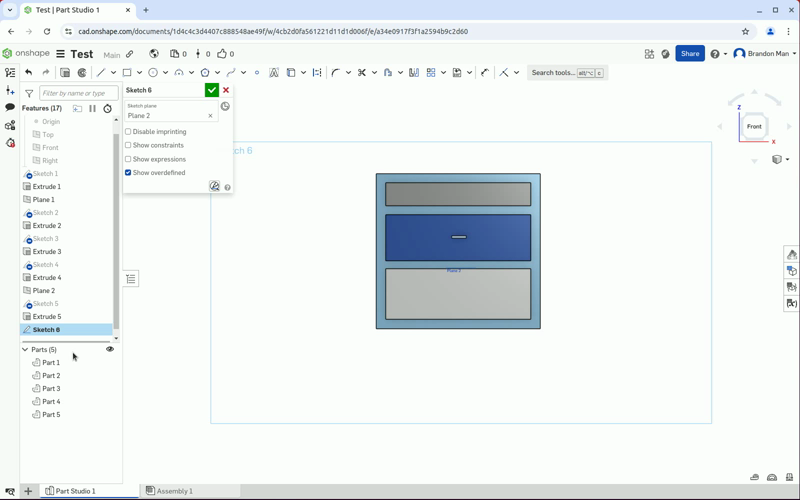
key(y)
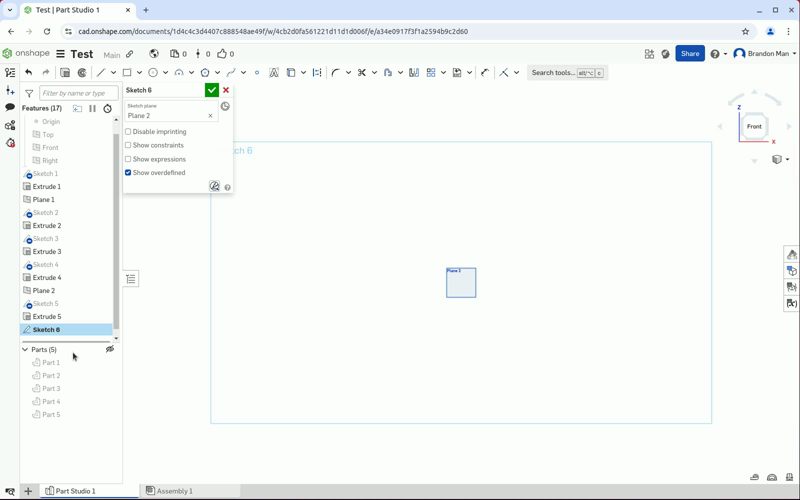
key(l)
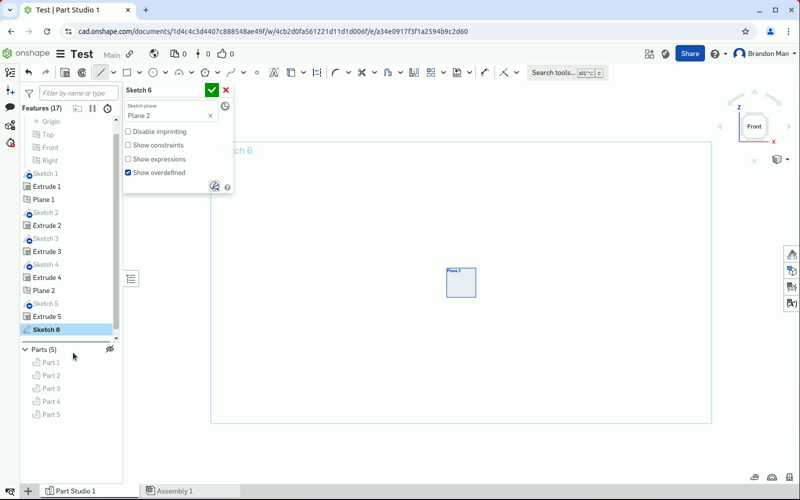
key_down(shift)
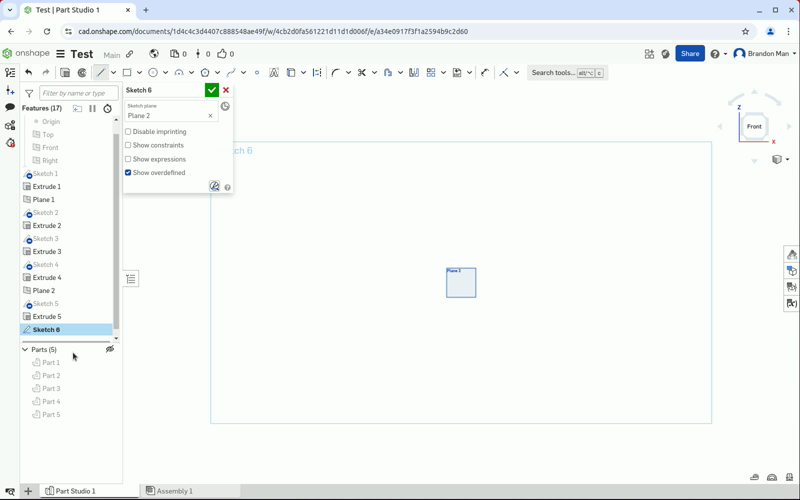
mouse_move(451, 295)
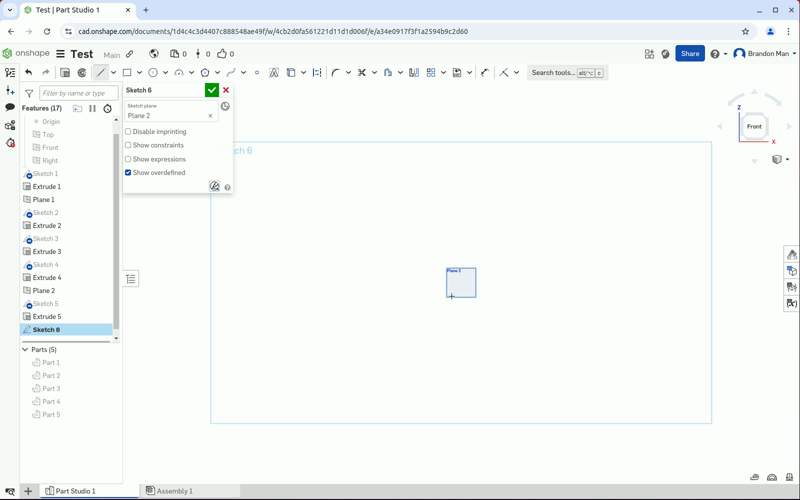
click(451, 295)
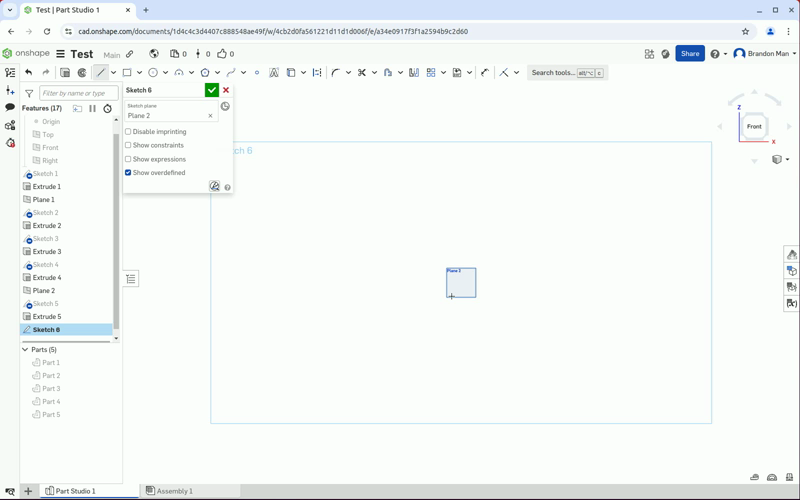
key_up(shift)
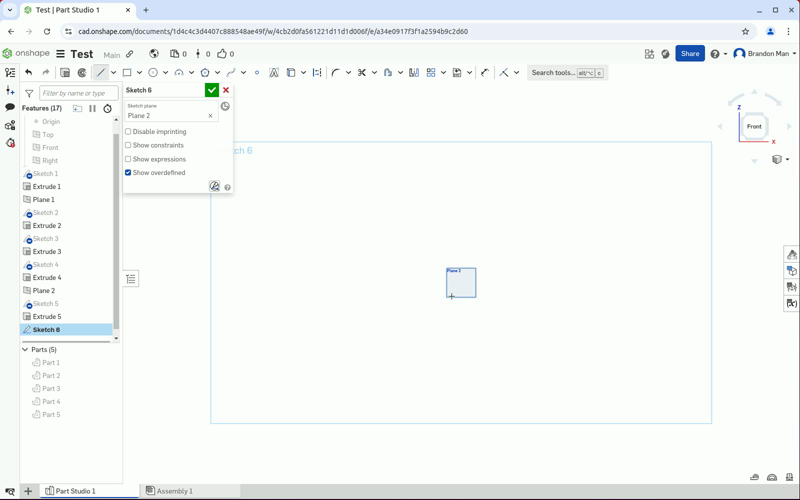
key_down(shift)
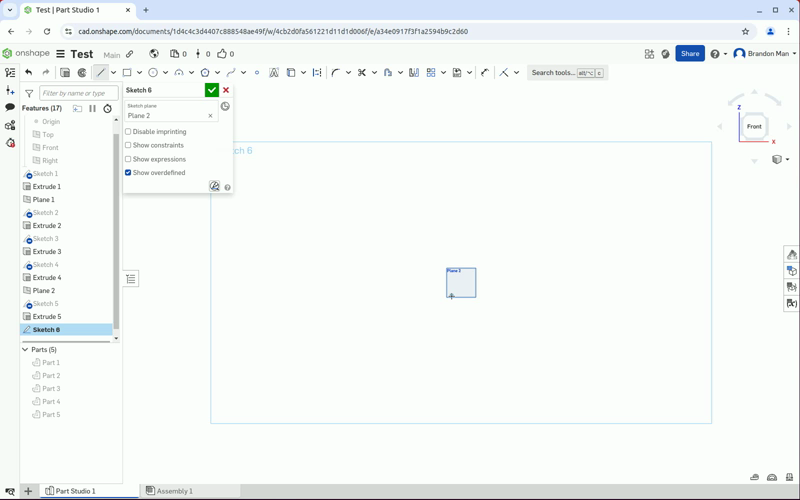
mouse_move(481, 295)
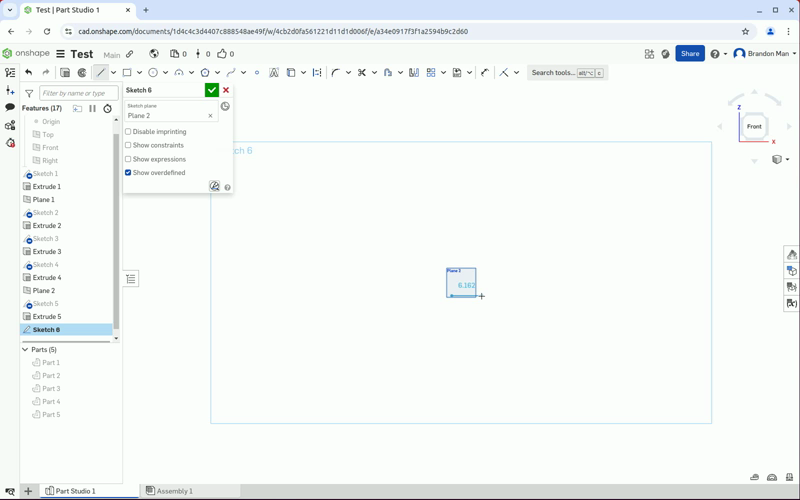
mouse_move(466, 295)
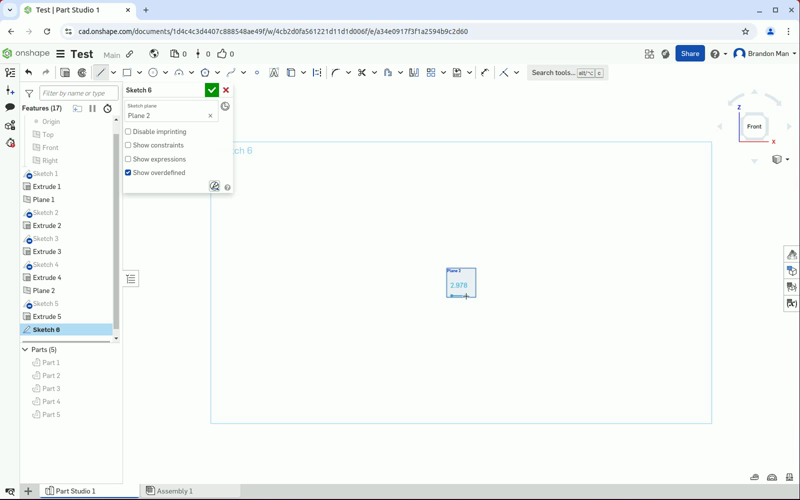
click(466, 295)
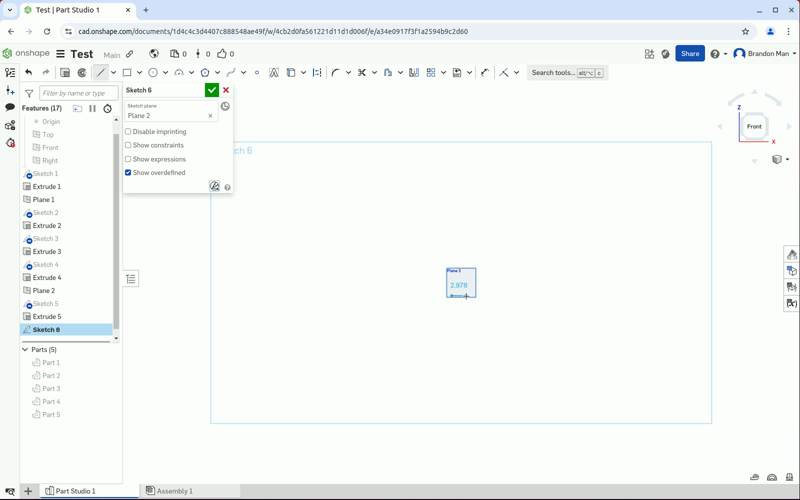
key_up(shift)
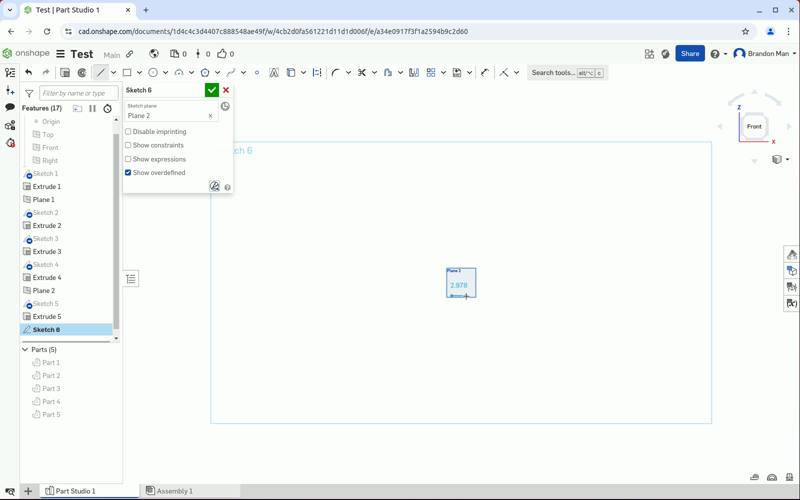
key_down(shift)
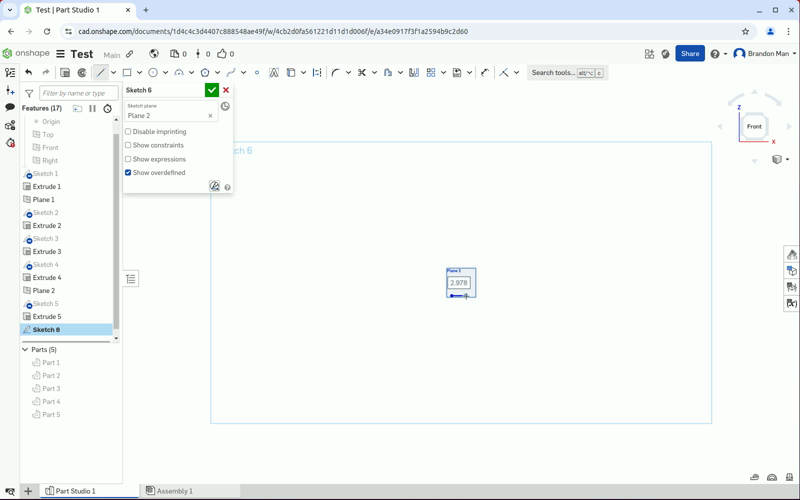
mouse_move(496, 295)
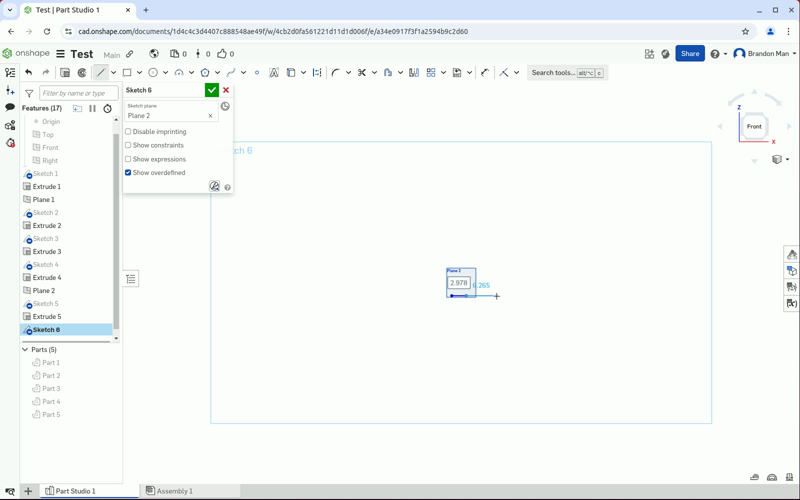
mouse_move(466, 293)
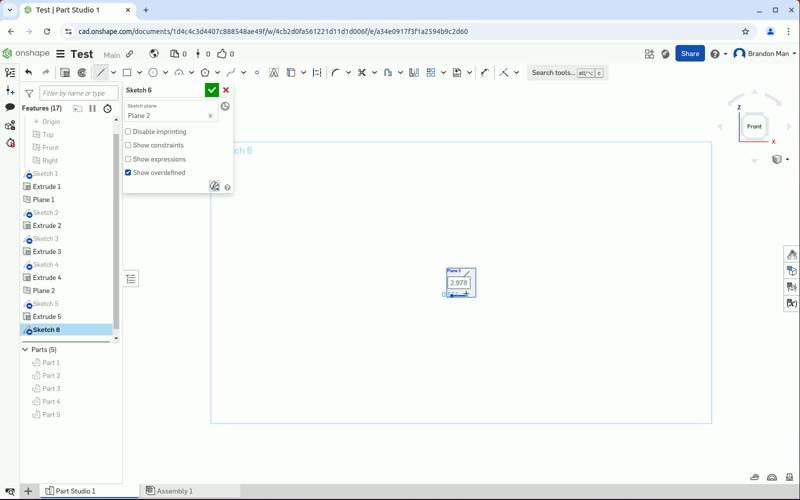
scroll(6)
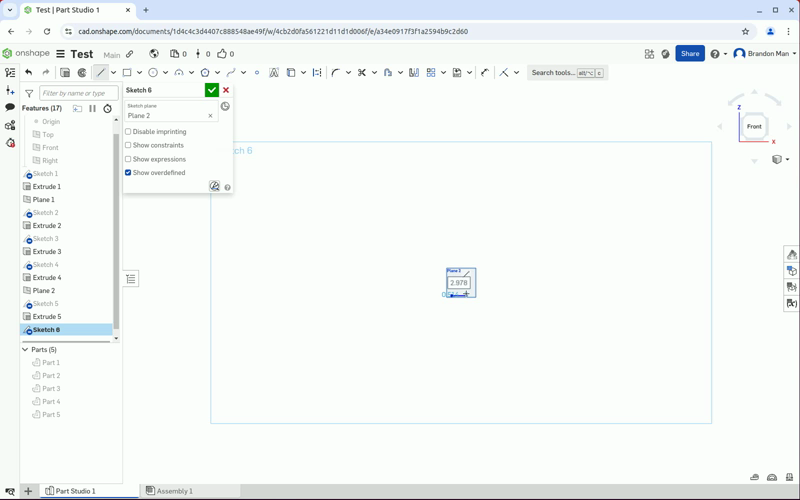
scroll(6)
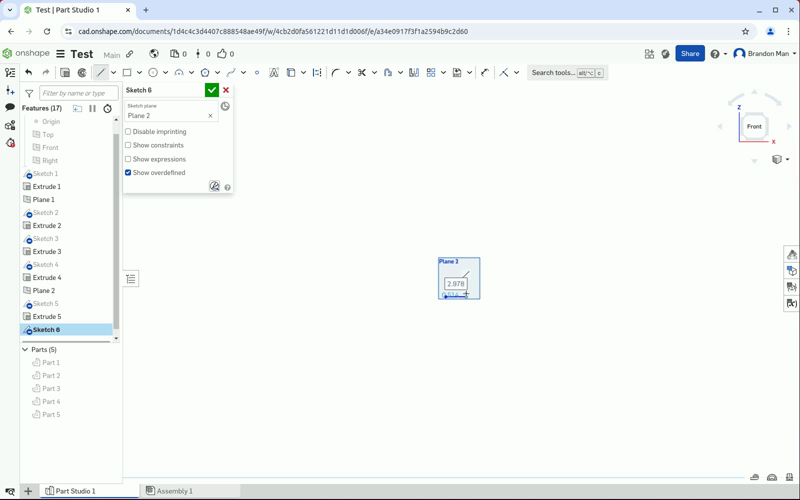
scroll(6)
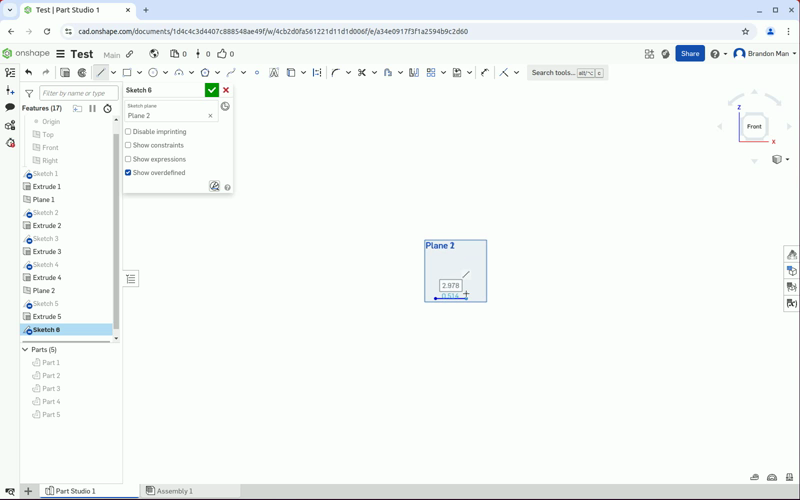
scroll(6)
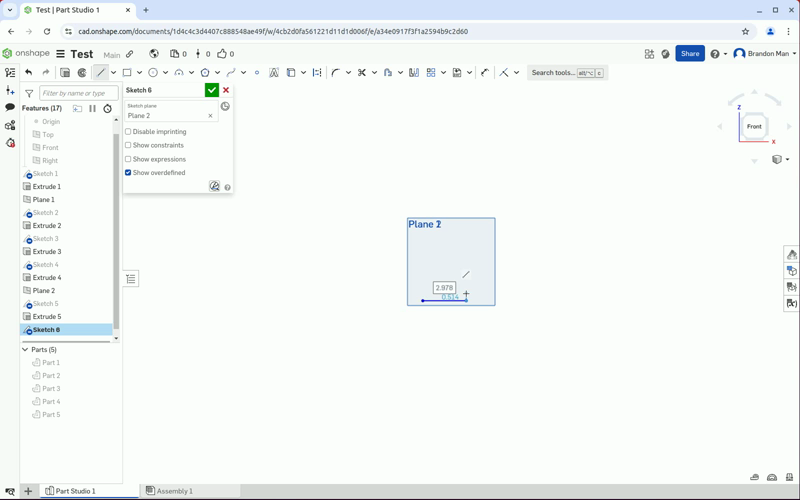
scroll(6)
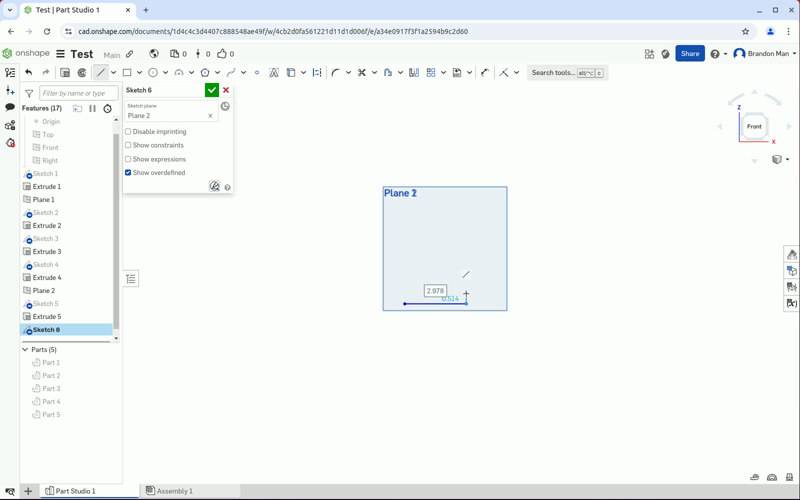
scroll(6)
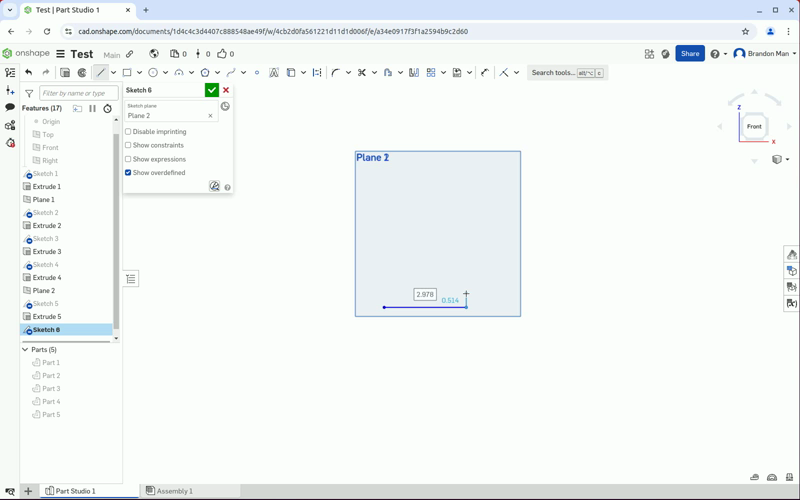
scroll(6)
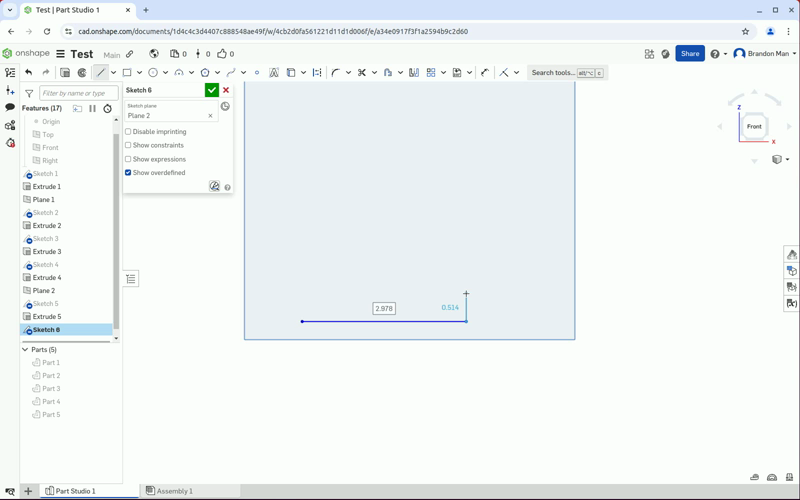
click(466, 293)
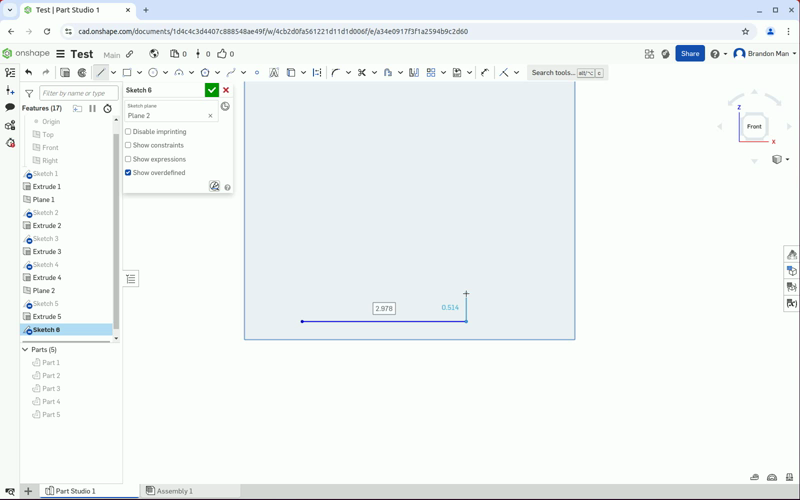
scroll(-6)
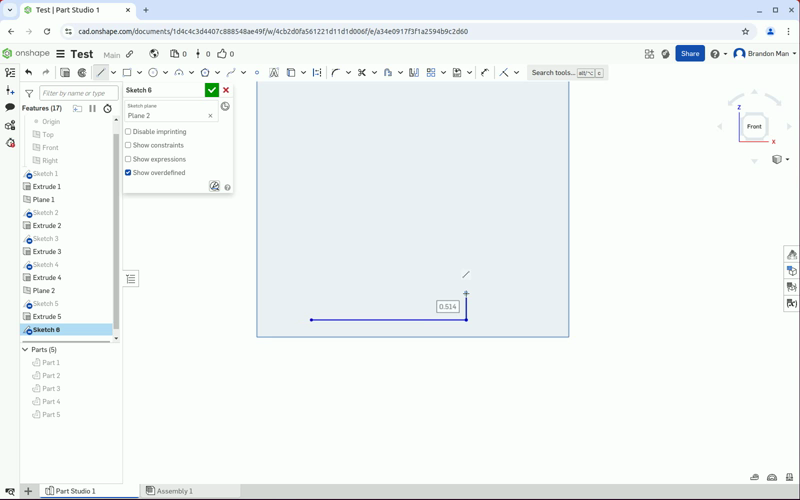
scroll(-6)
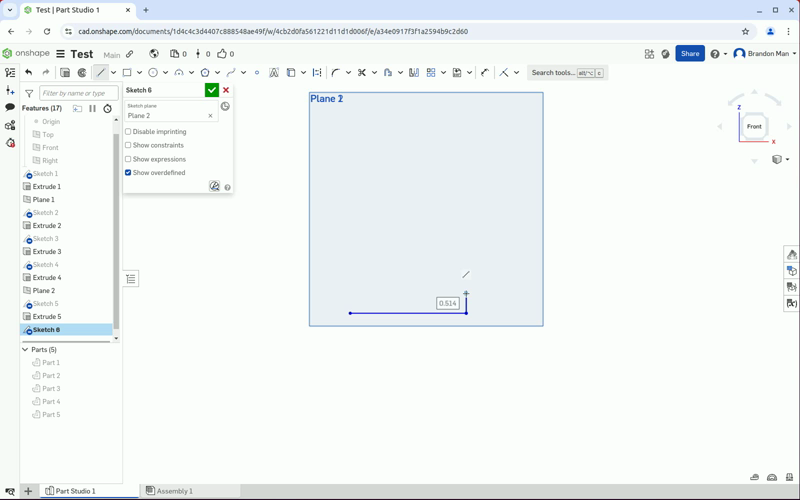
scroll(-6)
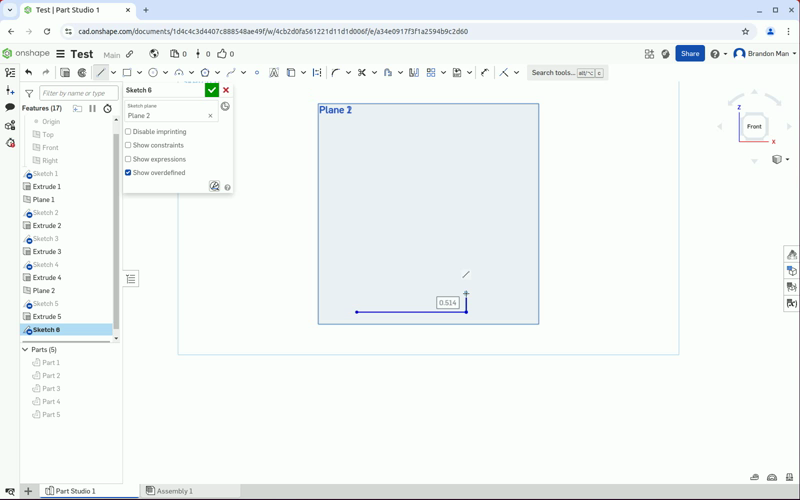
scroll(-6)
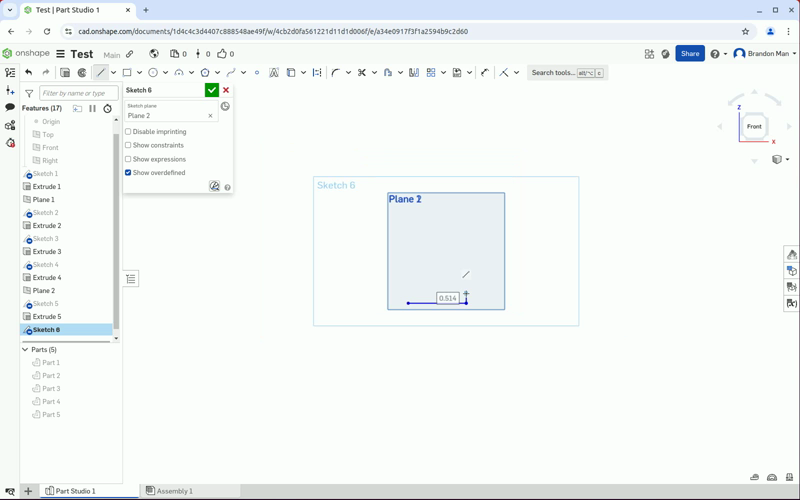
scroll(-6)
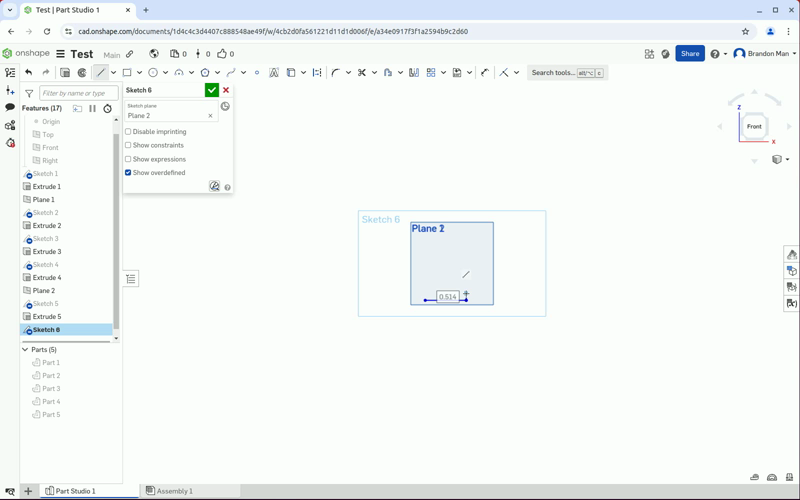
scroll(-6)
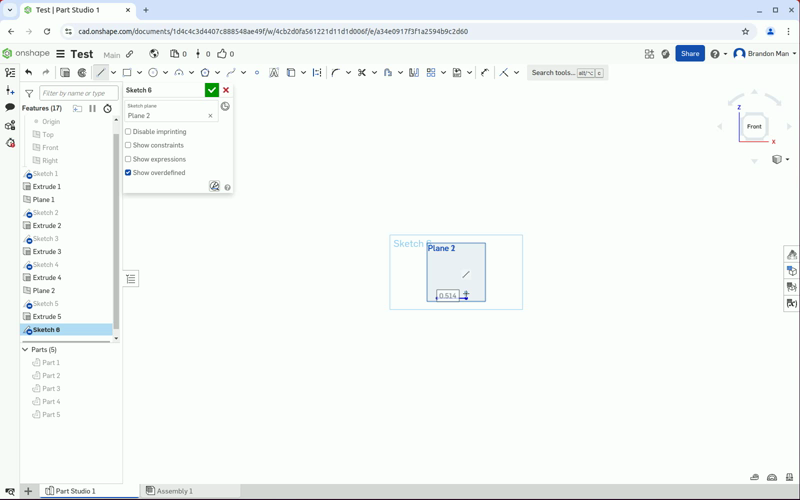
scroll(-6)
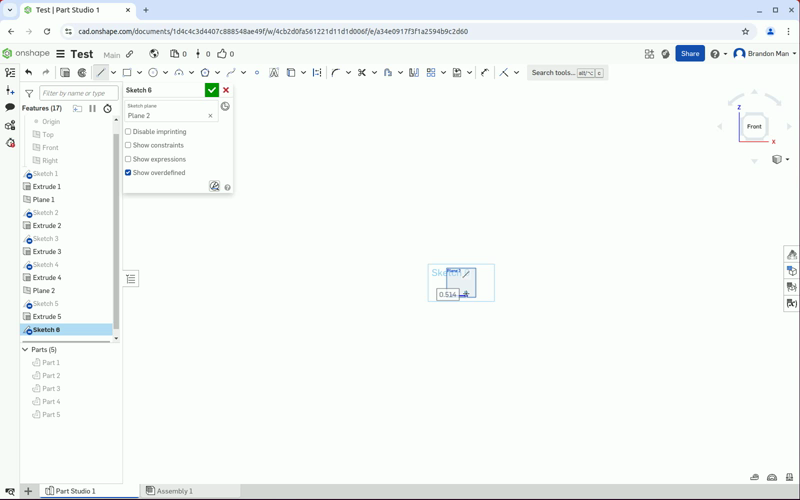
key_up(shift)
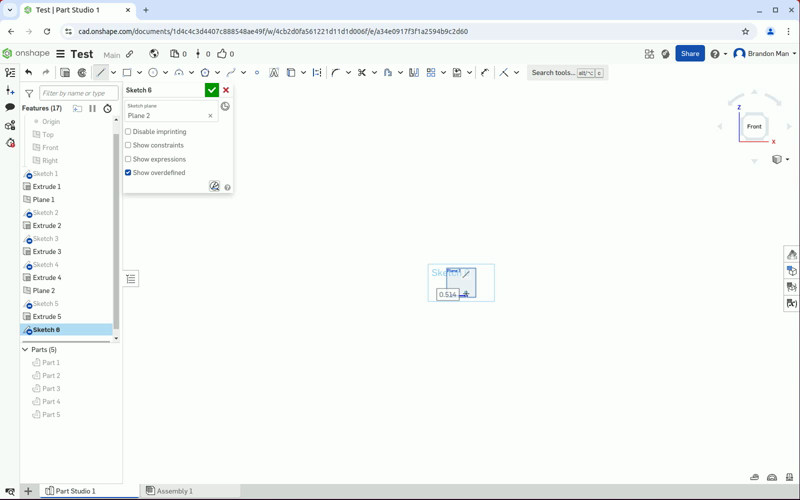
key_down(shift)
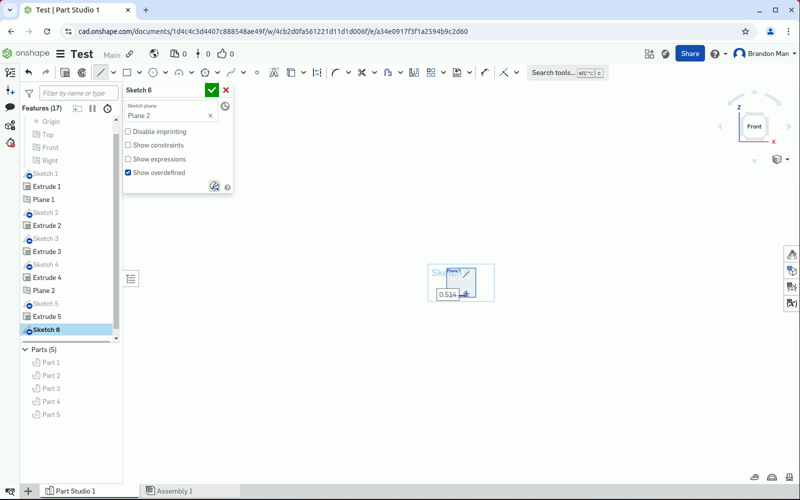
mouse_move(496, 293)
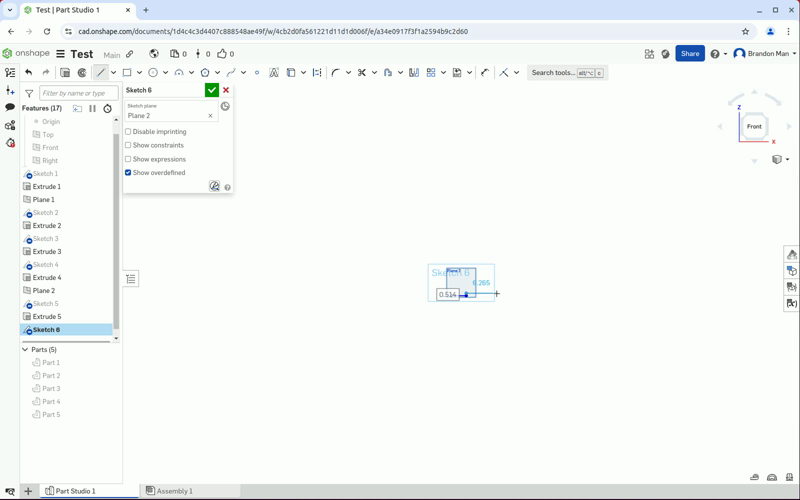
mouse_move(451, 293)
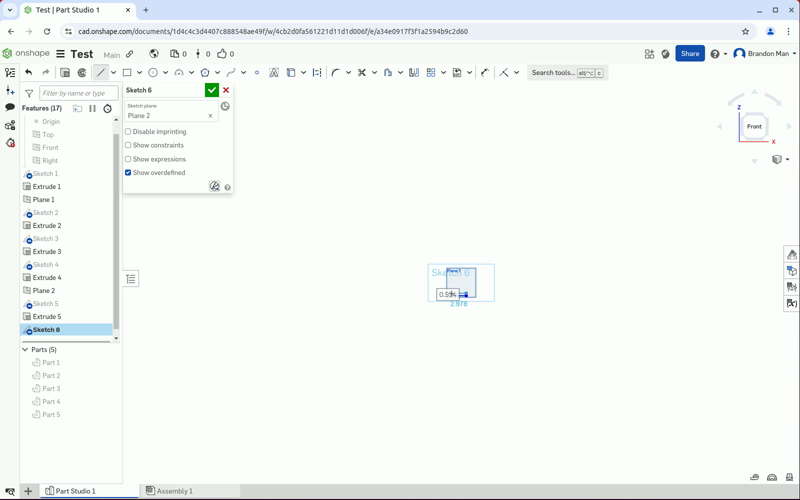
scroll(6)
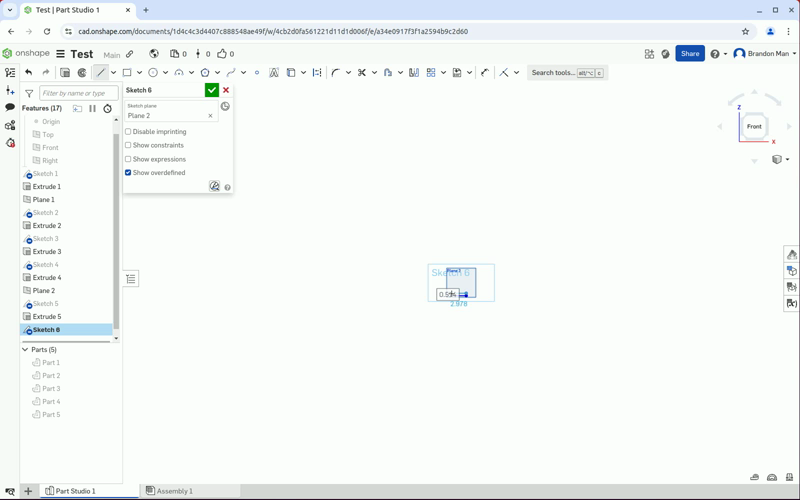
scroll(6)
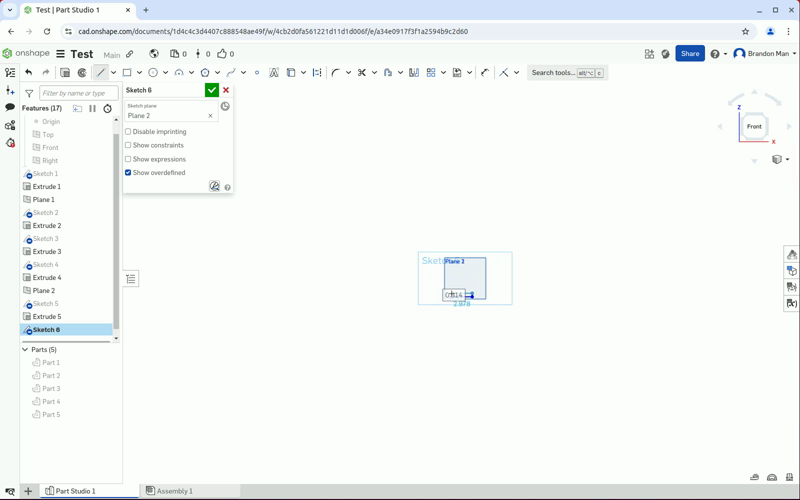
scroll(6)
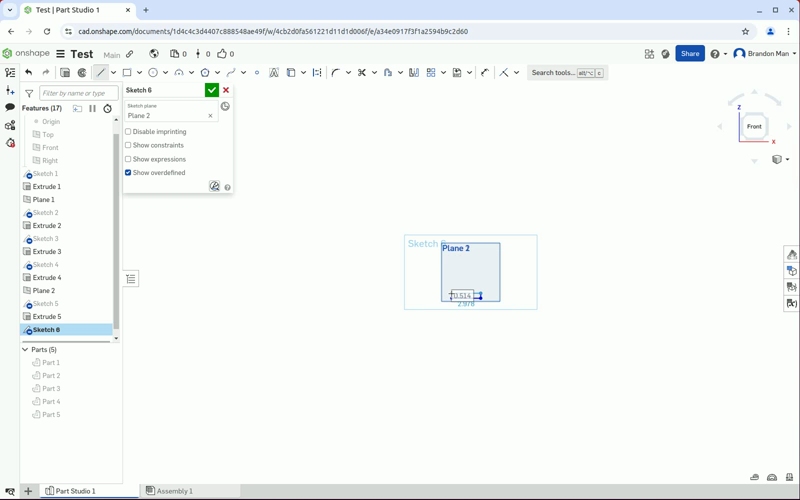
scroll(6)
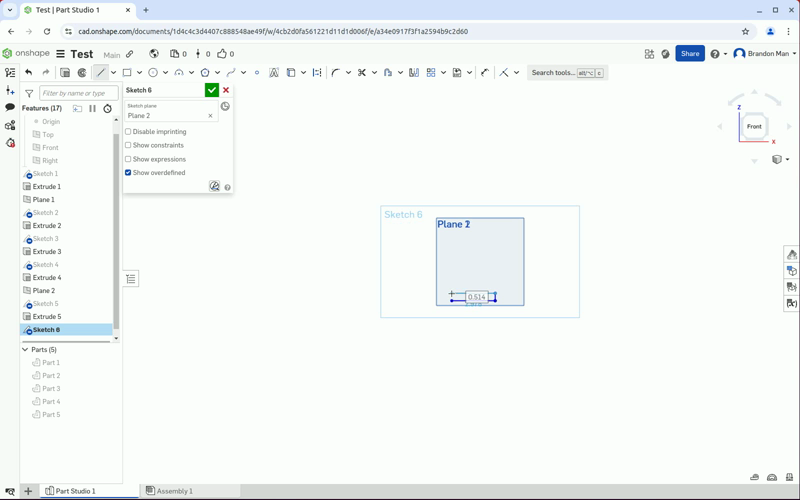
scroll(6)
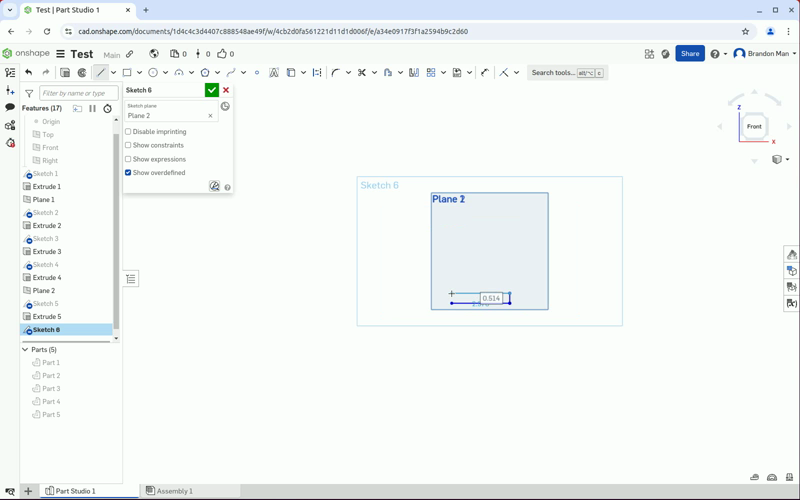
scroll(6)
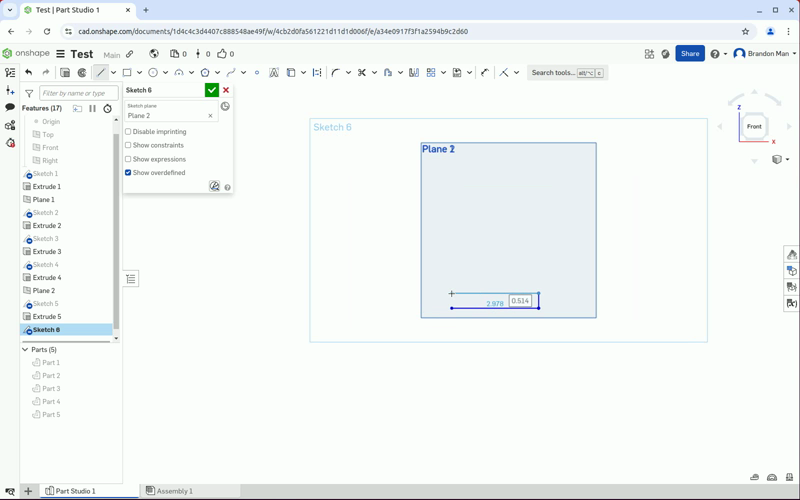
scroll(6)
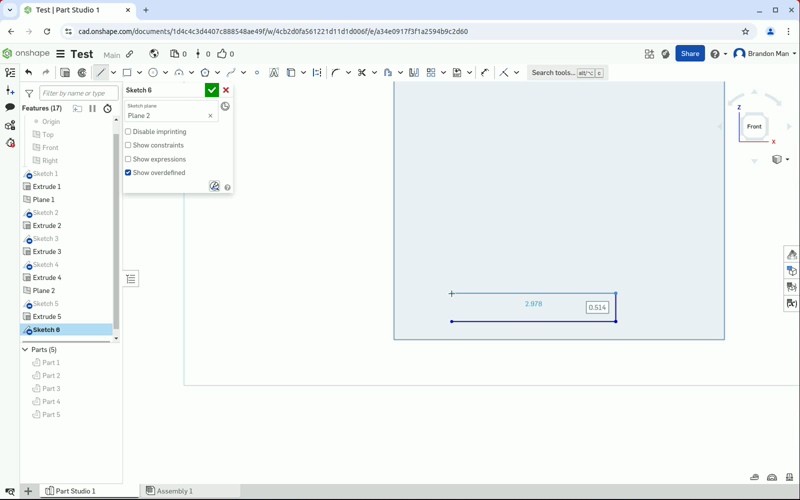
click(451, 293)
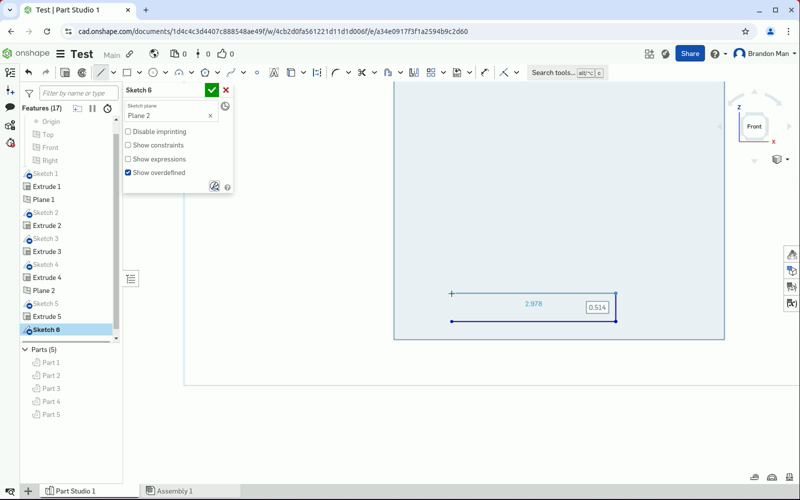
scroll(-6)
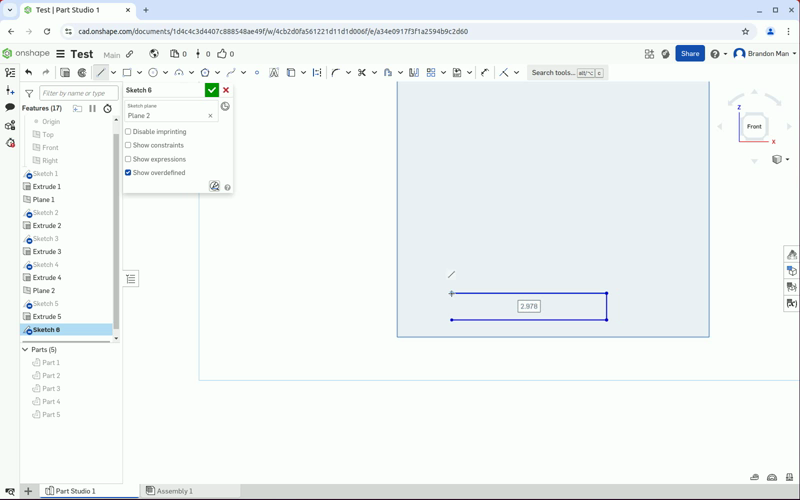
scroll(-6)
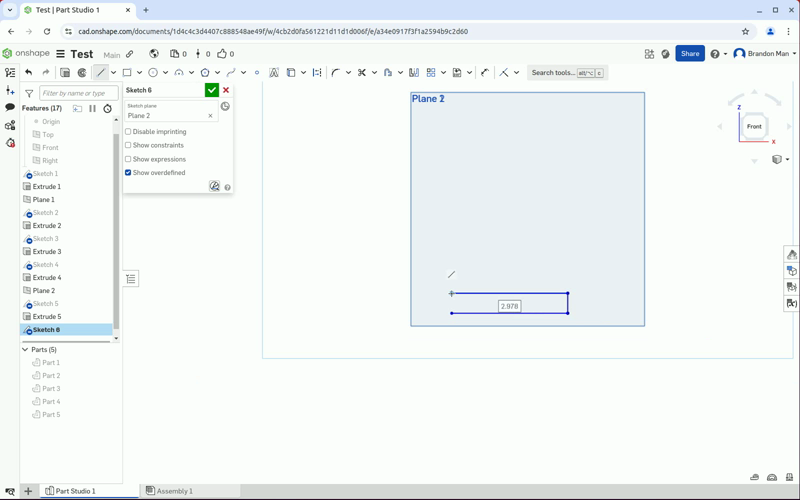
scroll(-6)
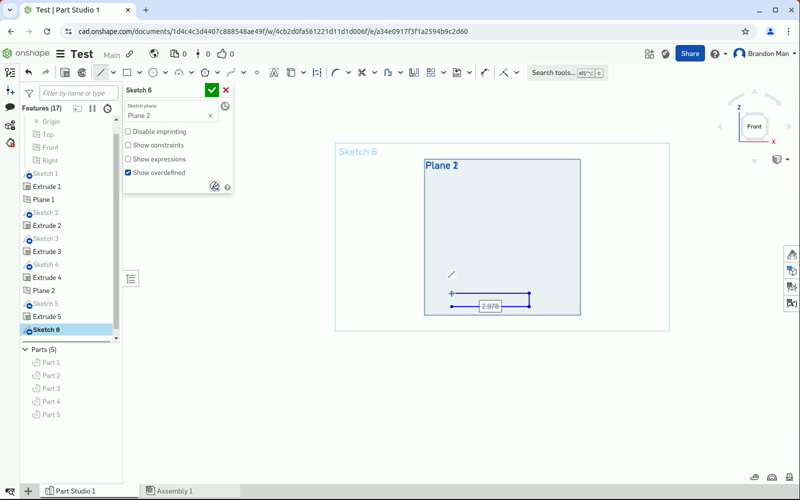
scroll(-6)
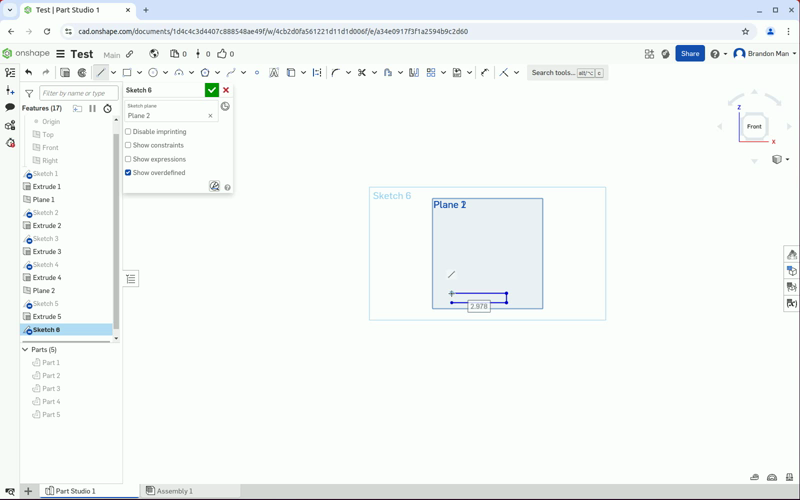
scroll(-6)
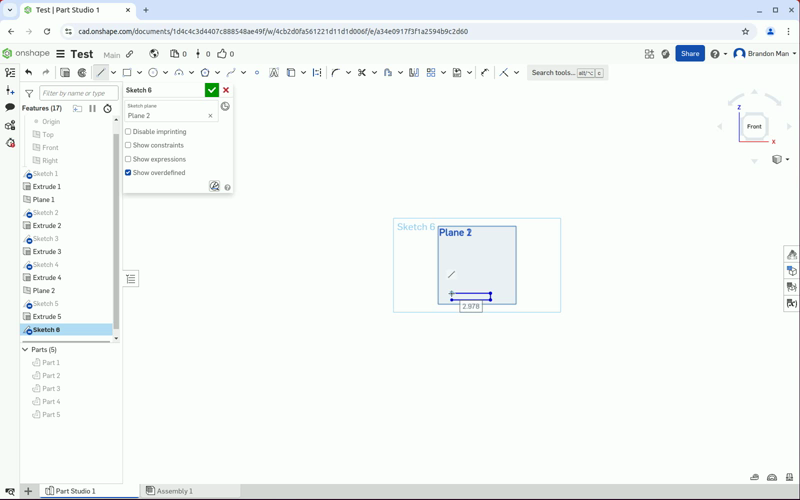
scroll(-6)
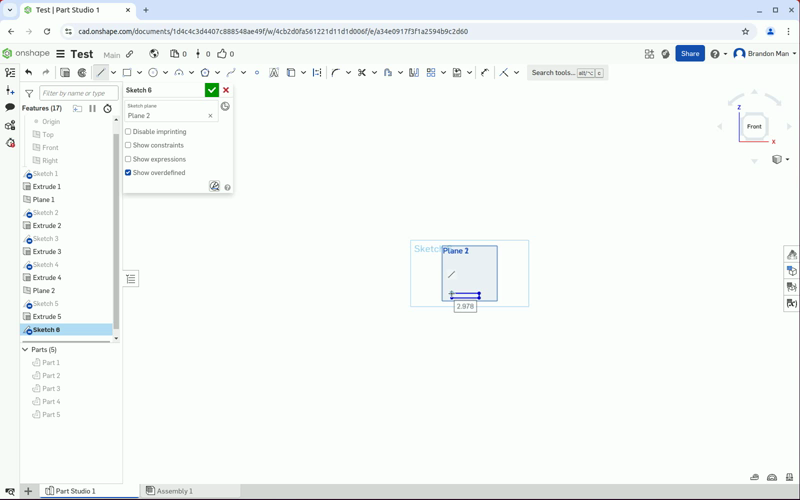
scroll(-6)
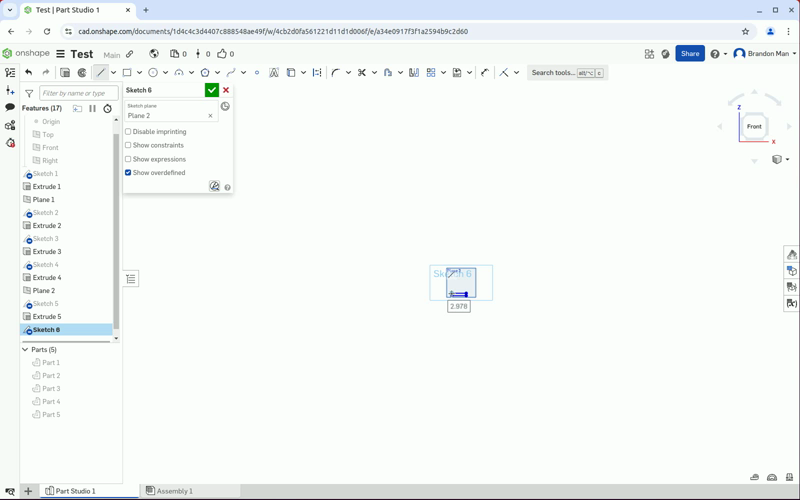
key_up(shift)
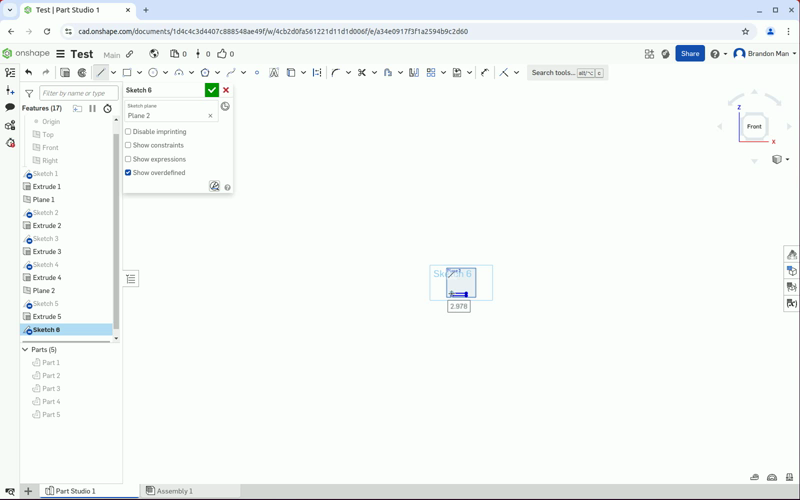
mouse_move(481, 293)
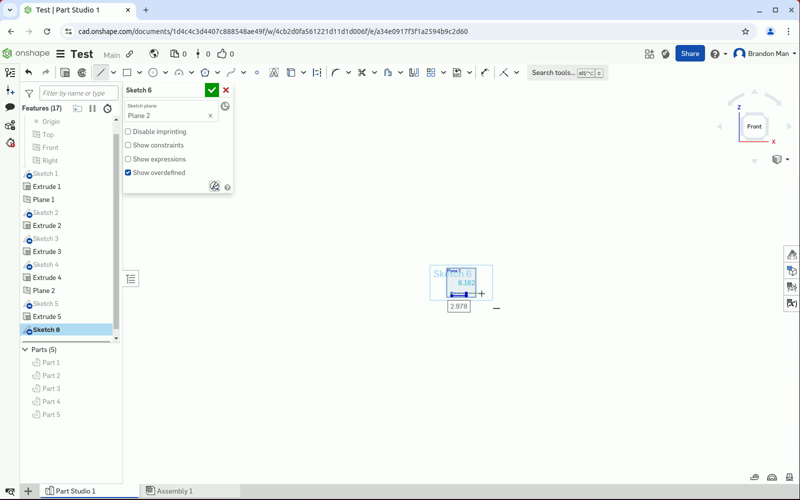
key_down(shift)
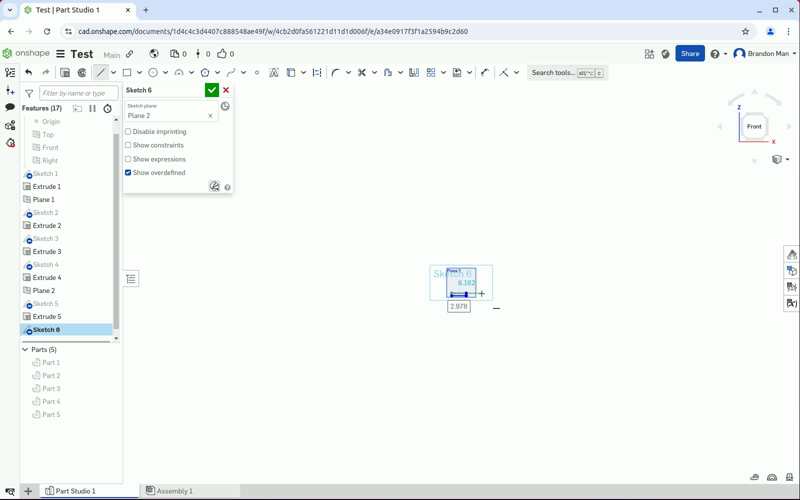
mouse_move(451, 295)
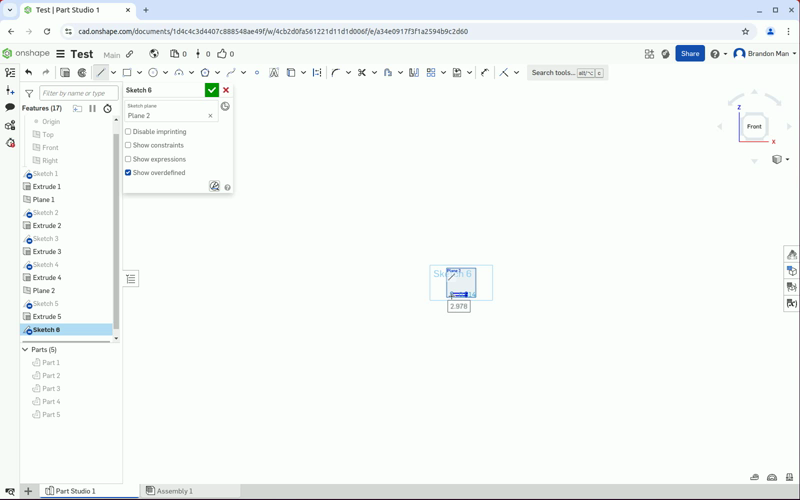
scroll(6)
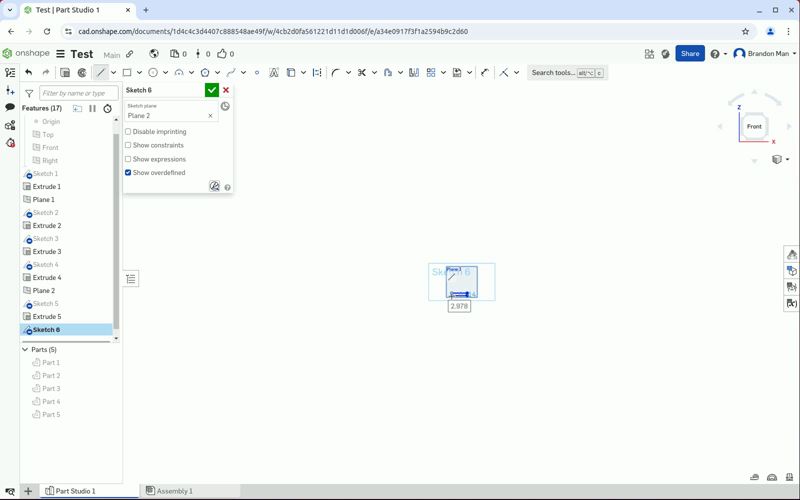
scroll(6)
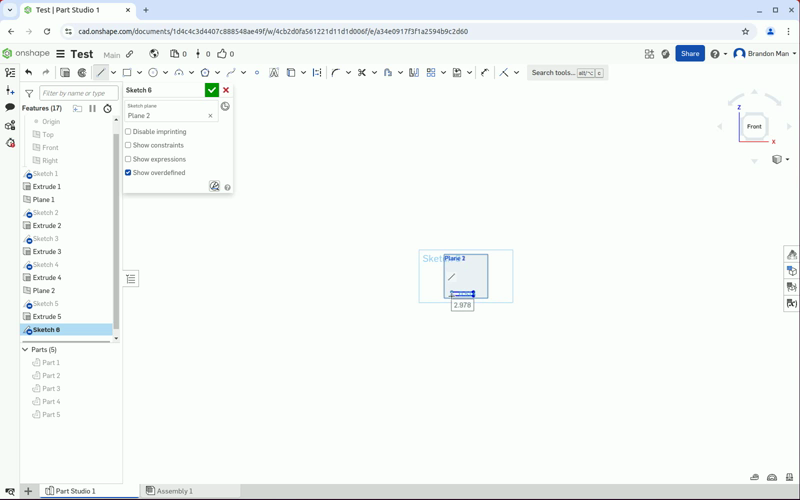
scroll(6)
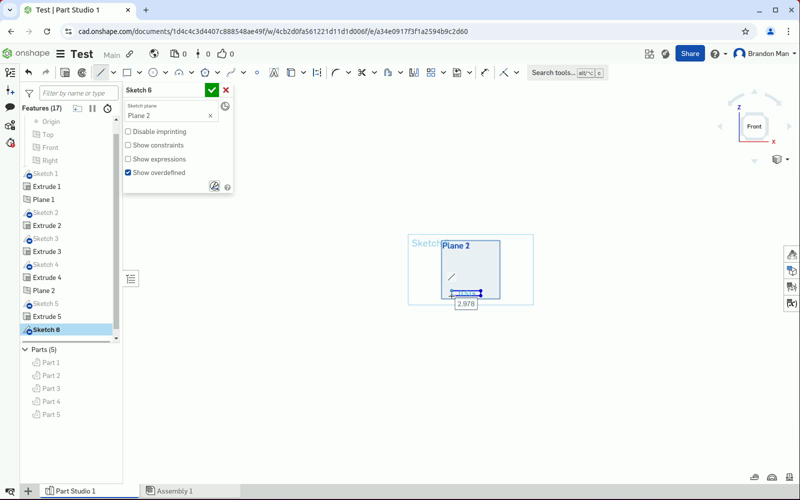
scroll(6)
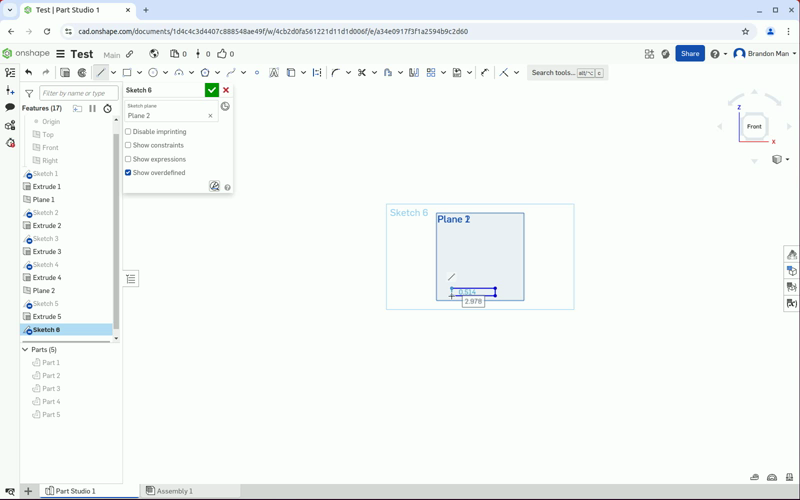
scroll(6)
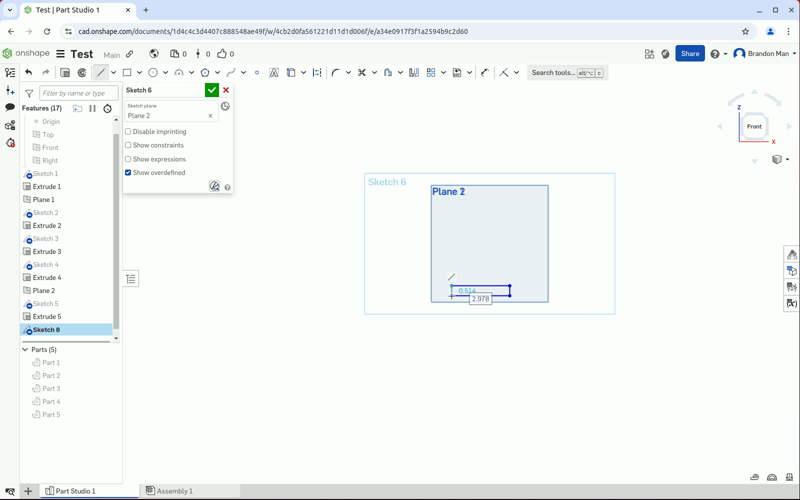
scroll(6)
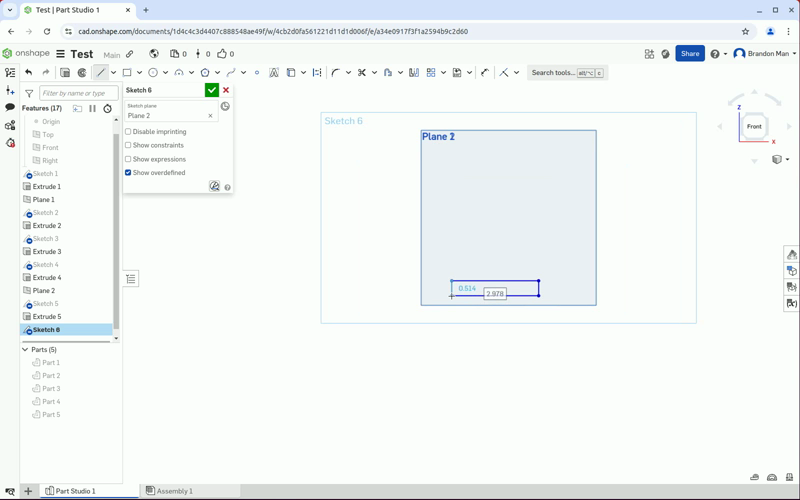
scroll(6)
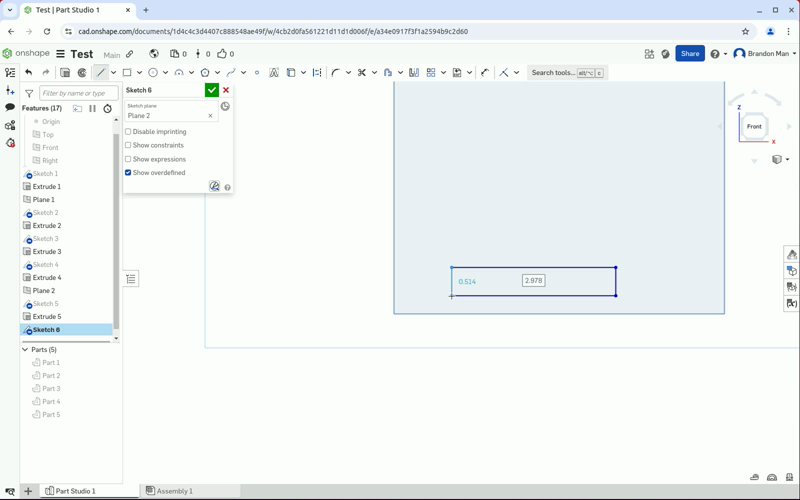
key_up(shift)
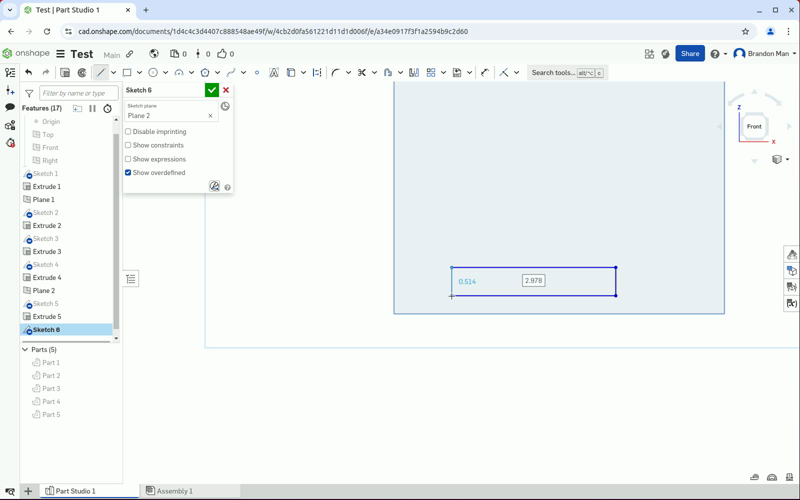
click(451, 295)
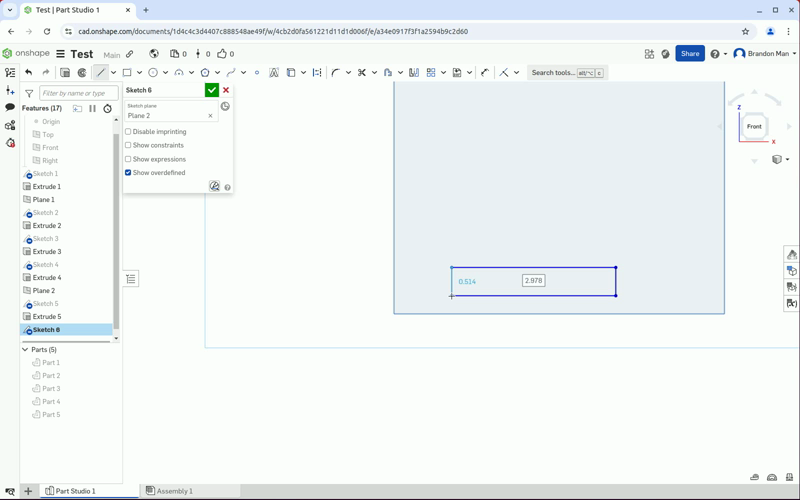
scroll(-6)
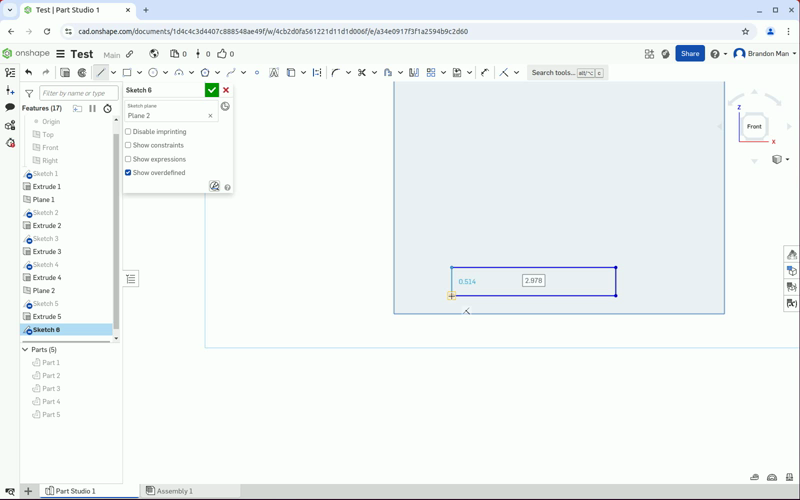
scroll(-6)
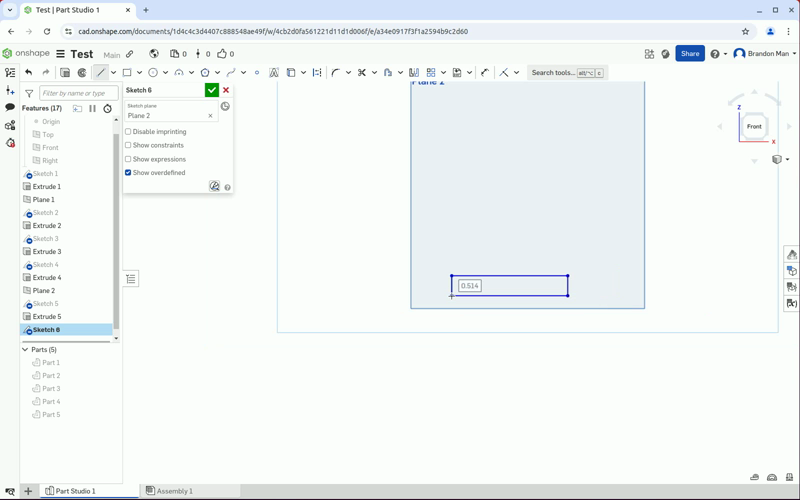
scroll(-6)
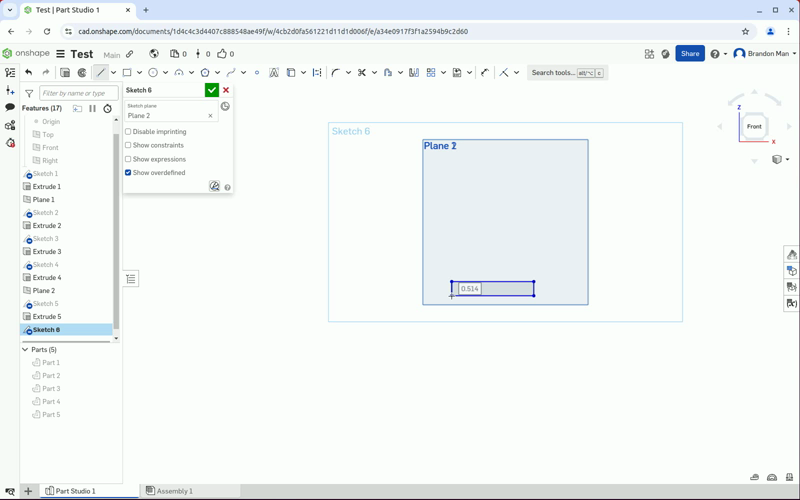
scroll(-6)
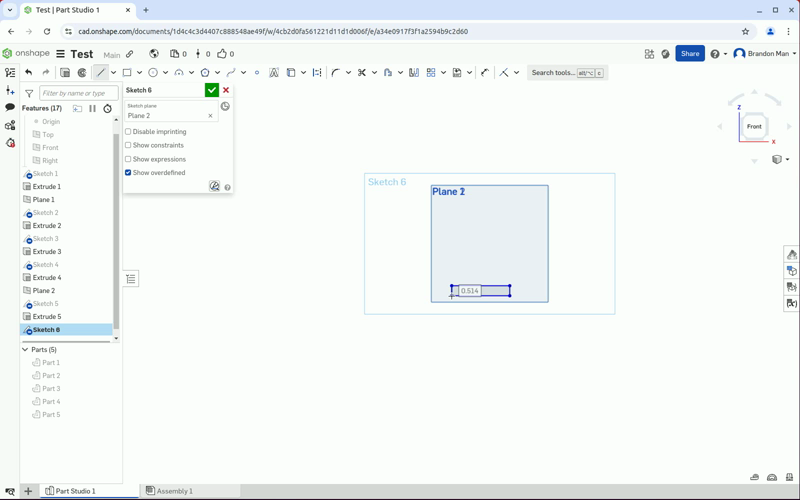
scroll(-6)
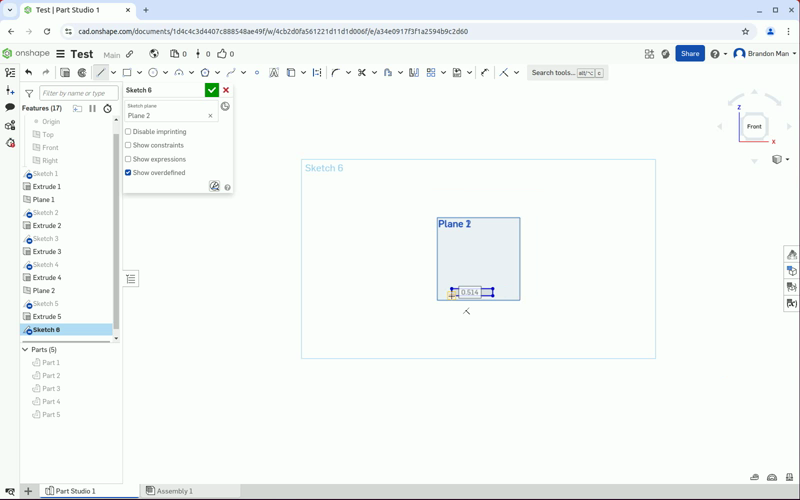
scroll(-6)
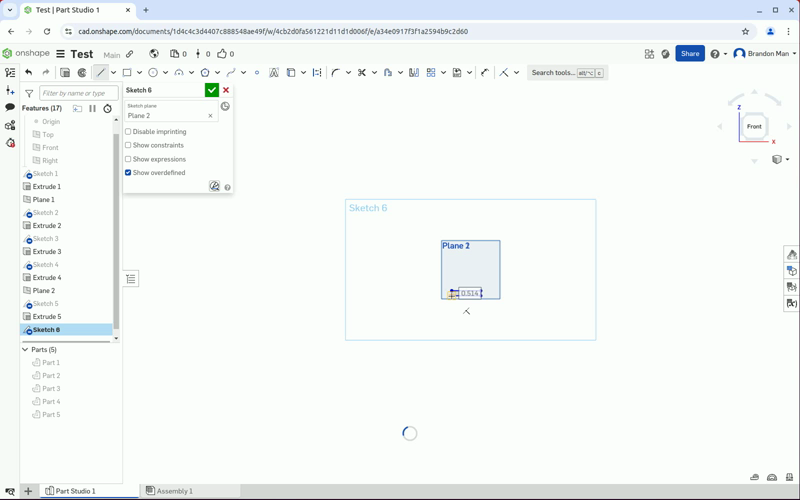
scroll(-6)
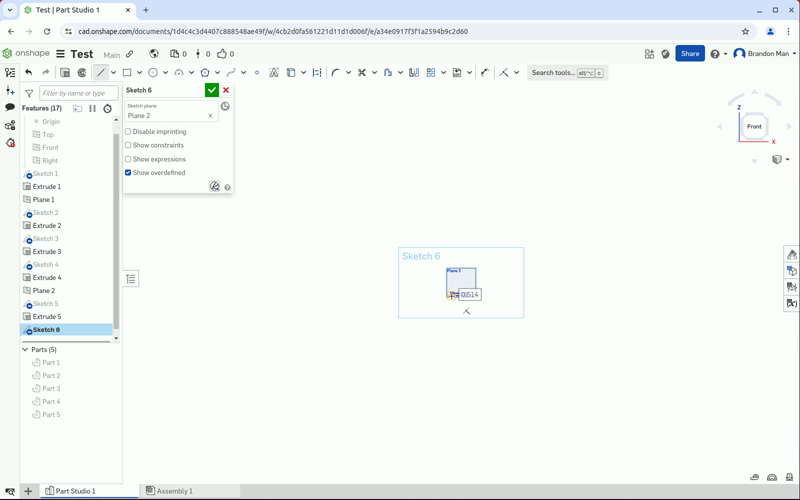
key(esc)
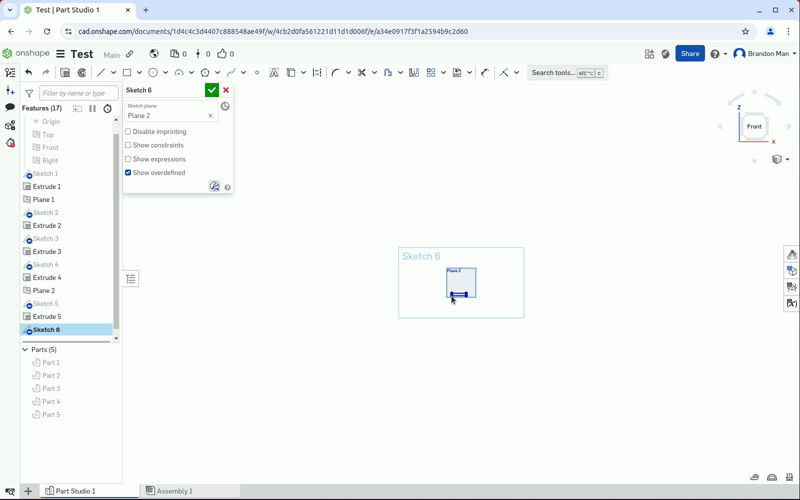
mouse_move(452, 294)
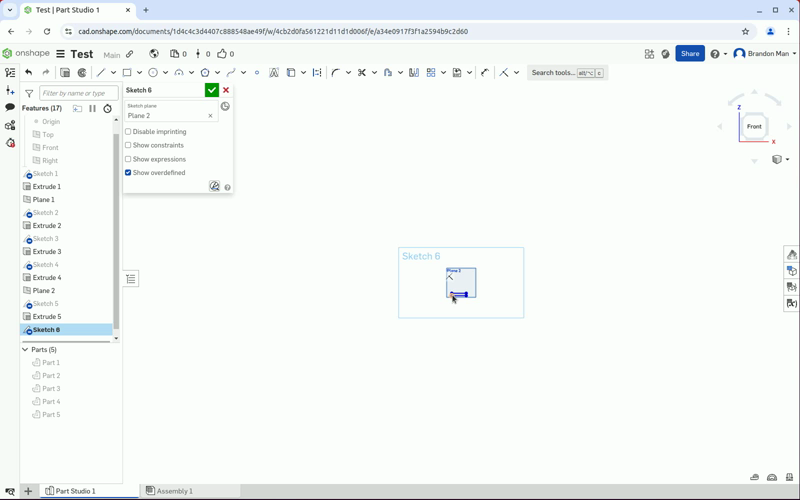
scroll(6)
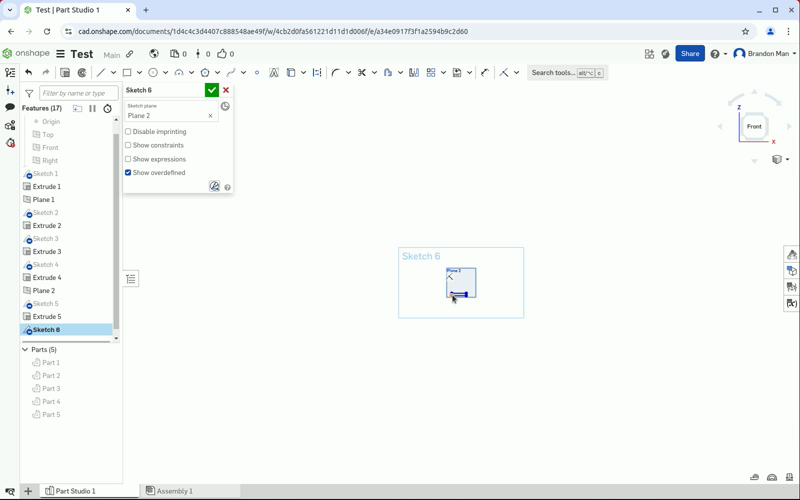
scroll(6)
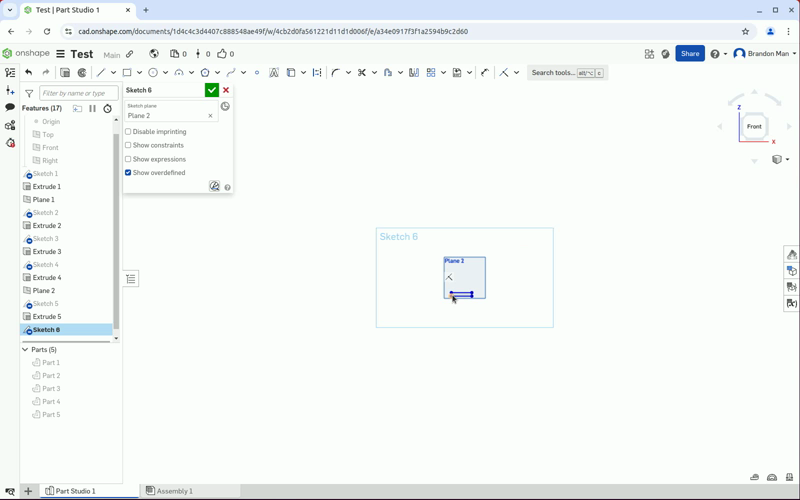
scroll(6)
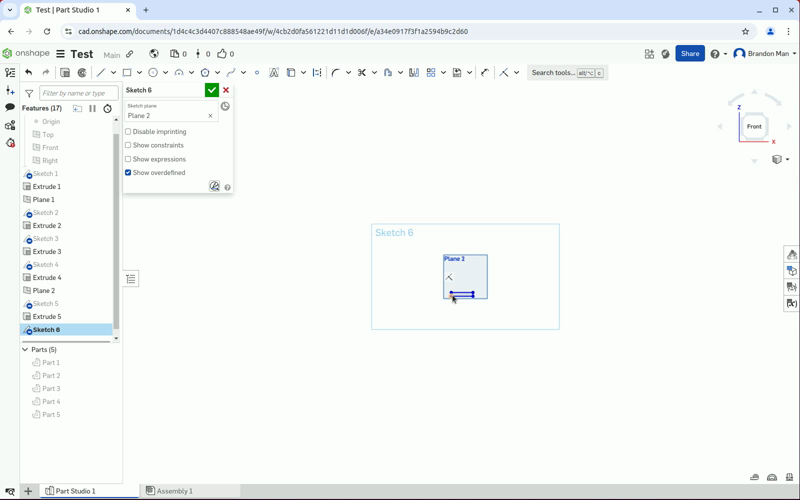
scroll(6)
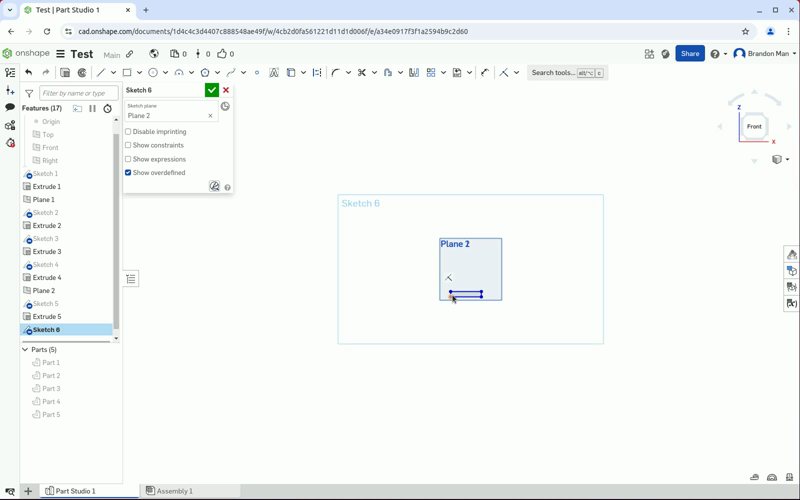
scroll(6)
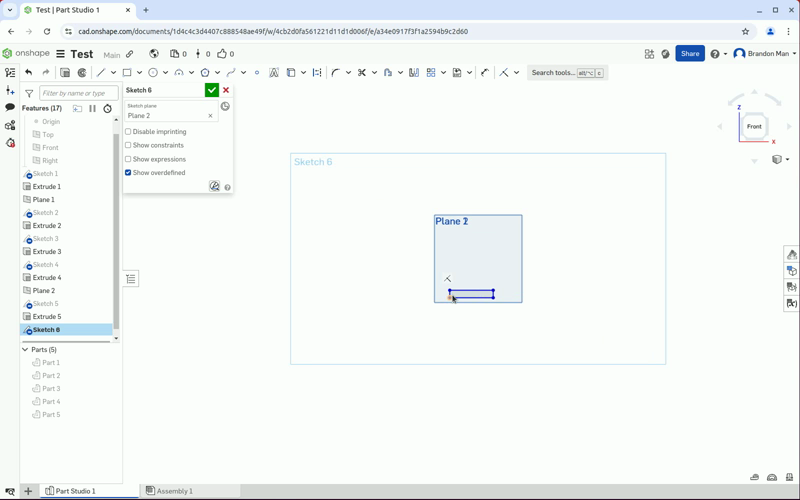
scroll(6)
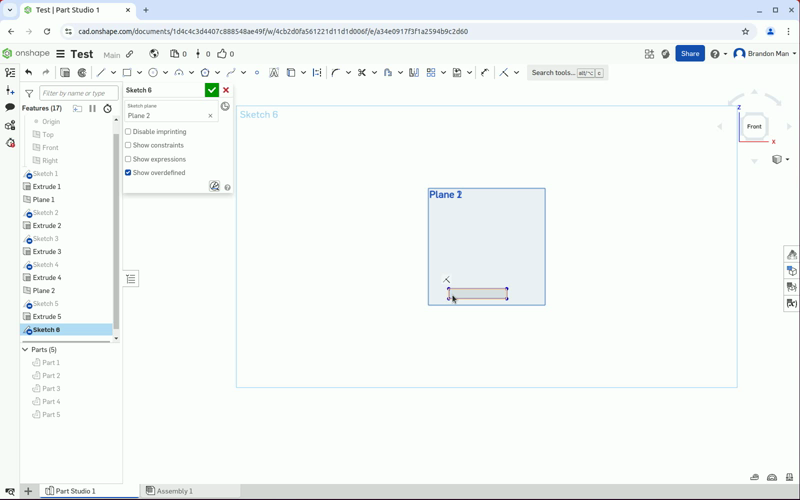
scroll(6)
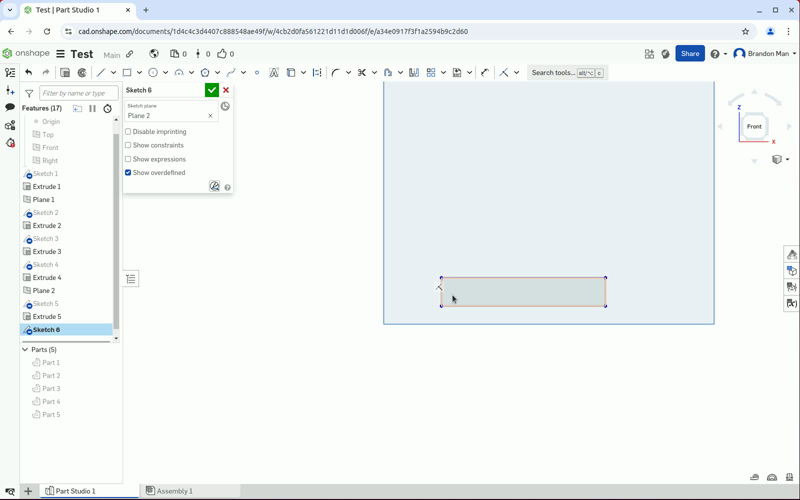
click(452, 294)
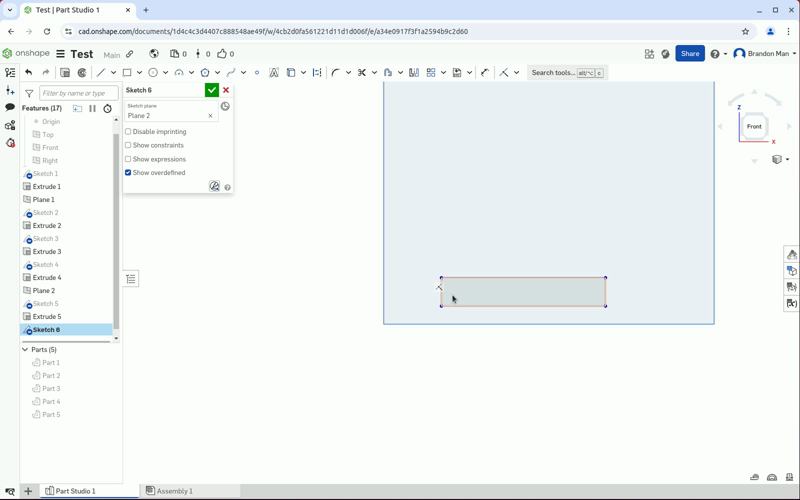
scroll(-6)
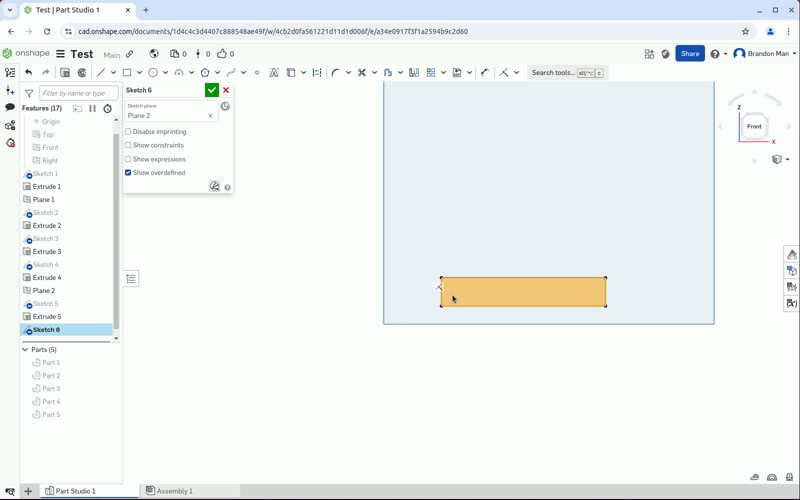
scroll(-6)
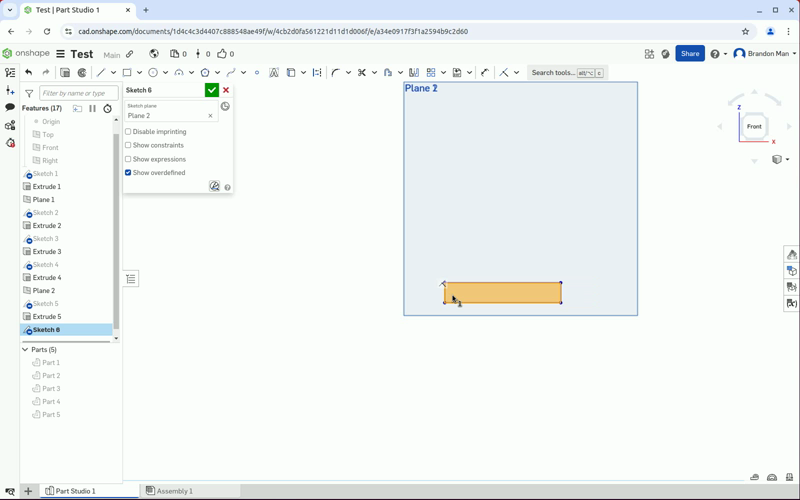
scroll(-6)
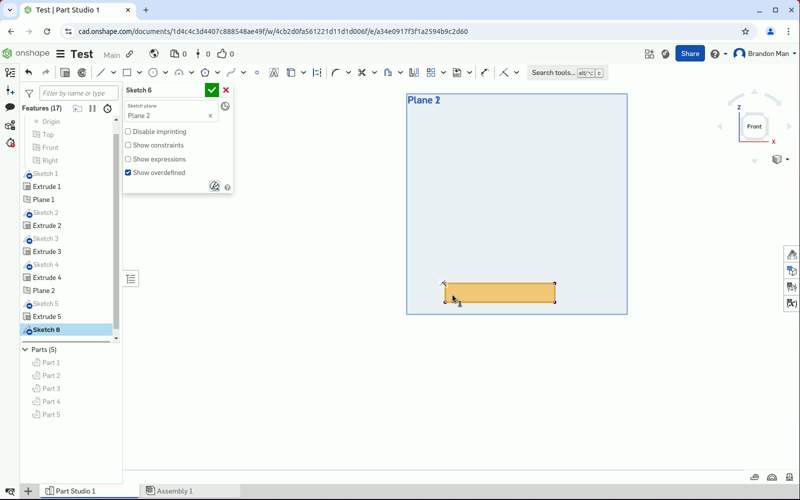
scroll(-6)
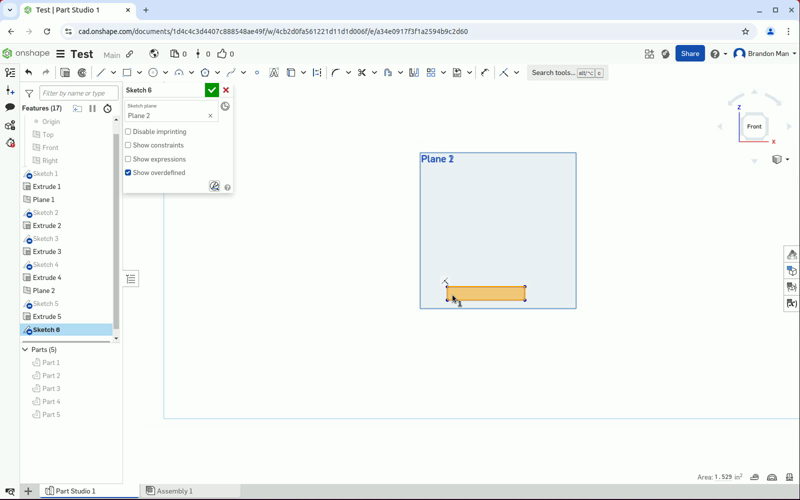
scroll(-6)
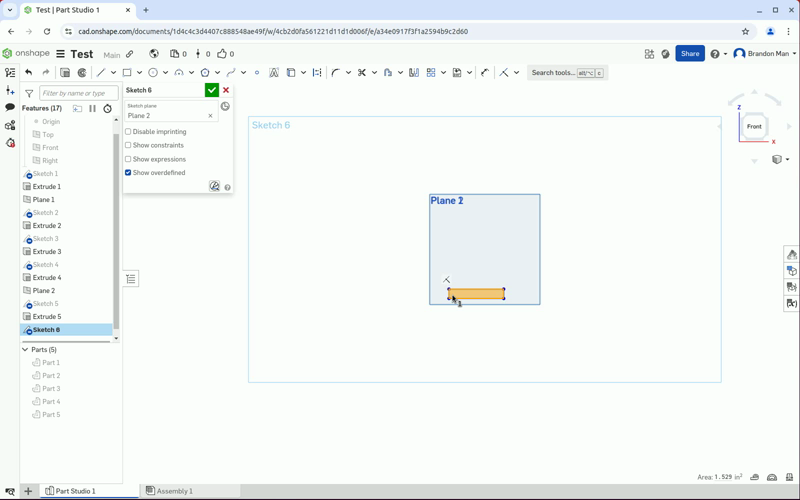
scroll(-6)
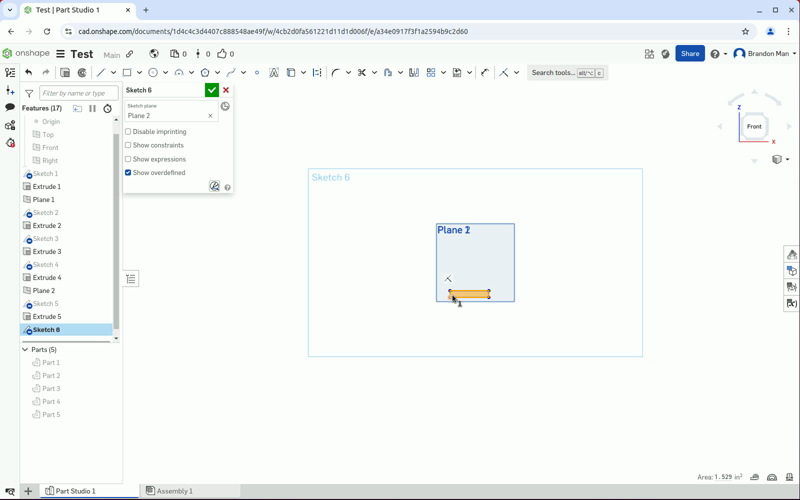
scroll(-6)
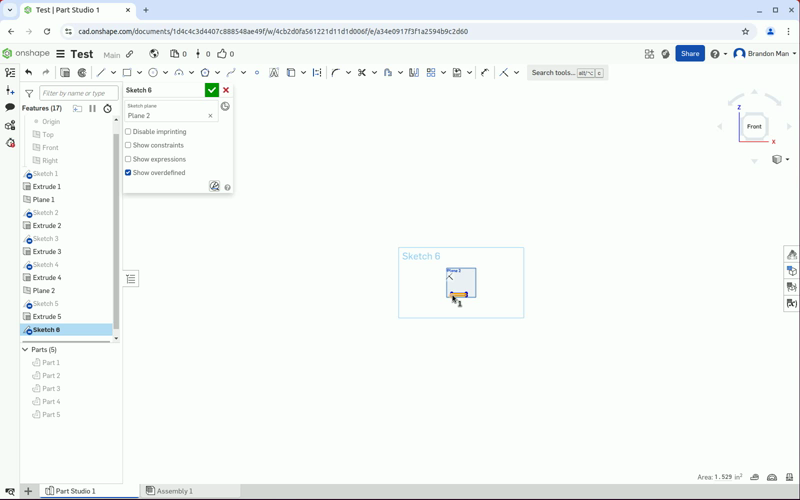
mouse_move(73, 352)
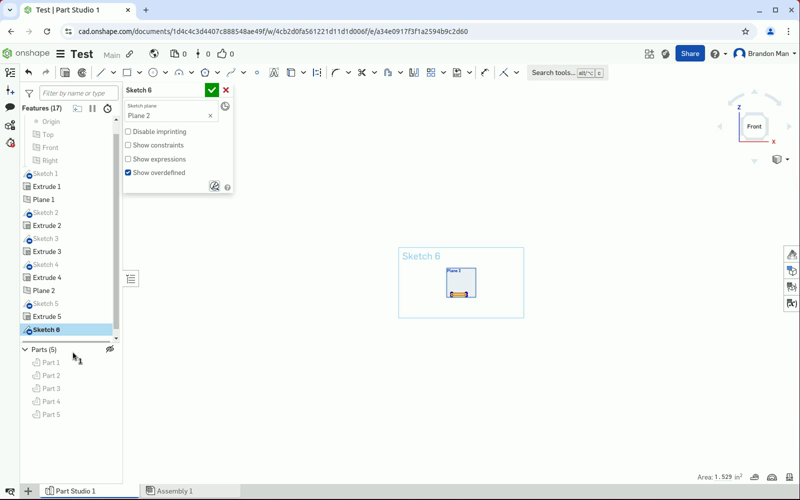
key(shift+y)
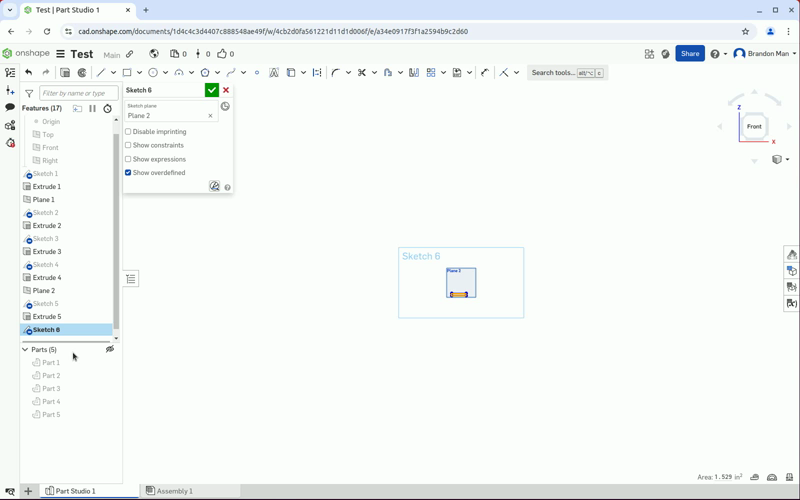
key(shift+e)
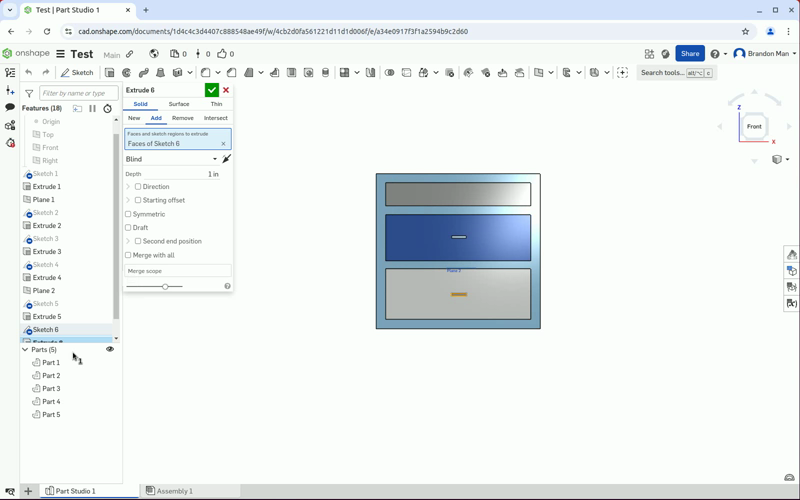
mouse_move(143, 106)
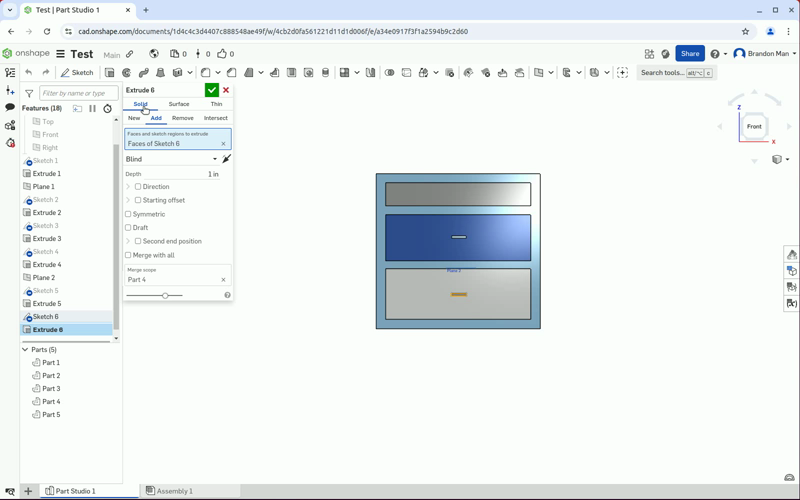
click(143, 106)
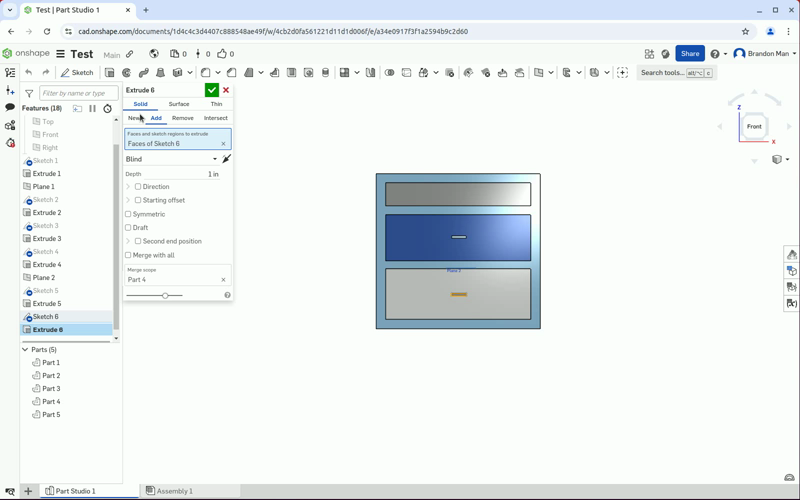
mouse_move(137, 120)
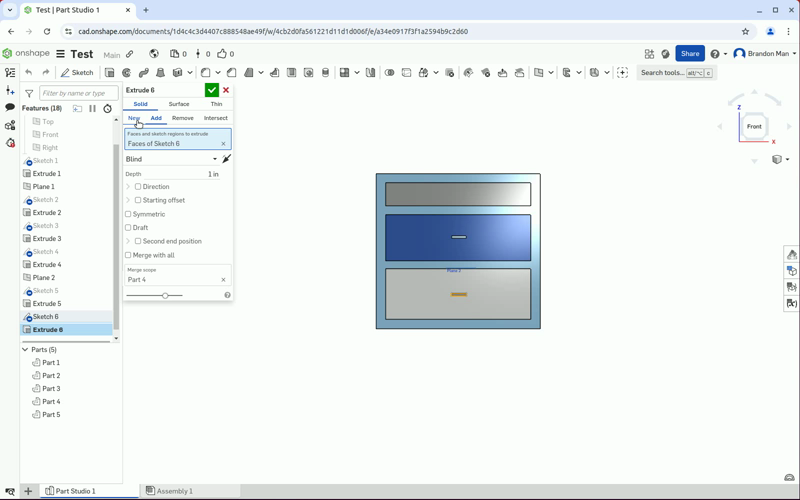
click(137, 120)
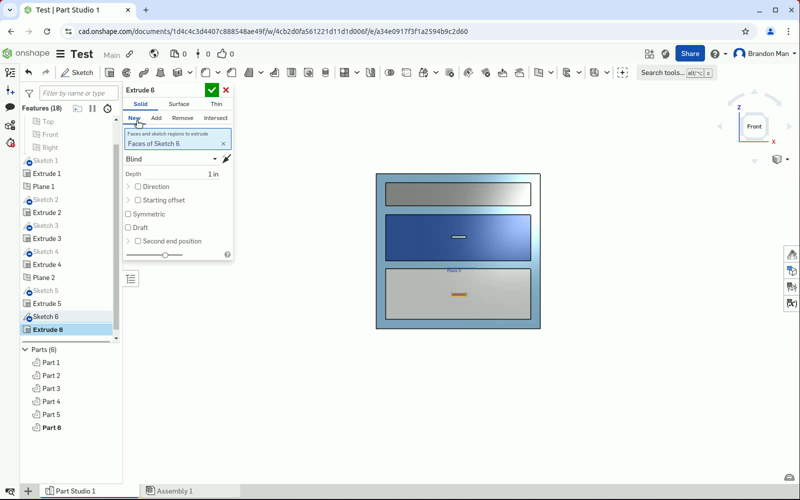
key(tab, 4)
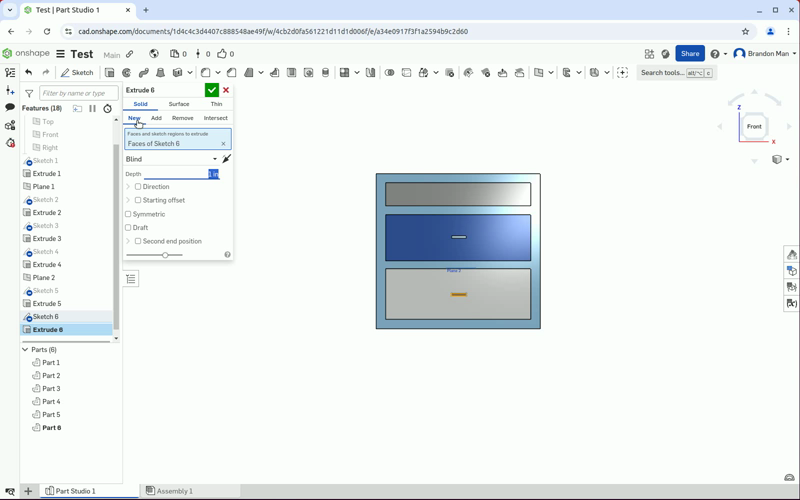
text(0.481)
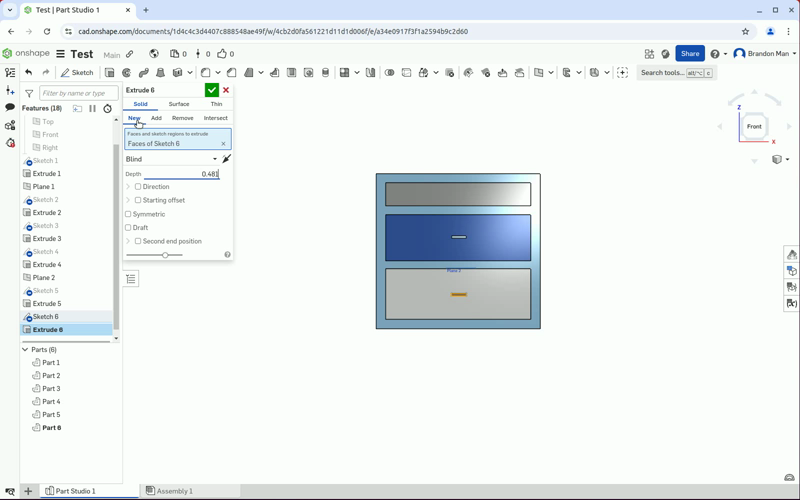
key(enter)
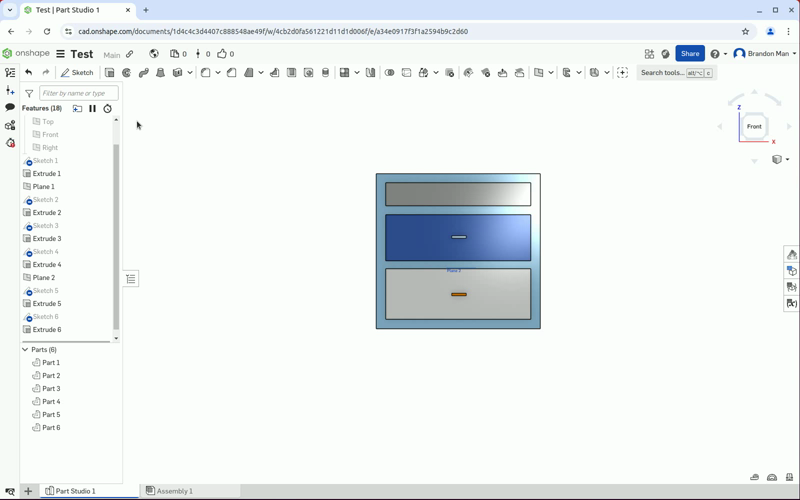
key(shift+h)
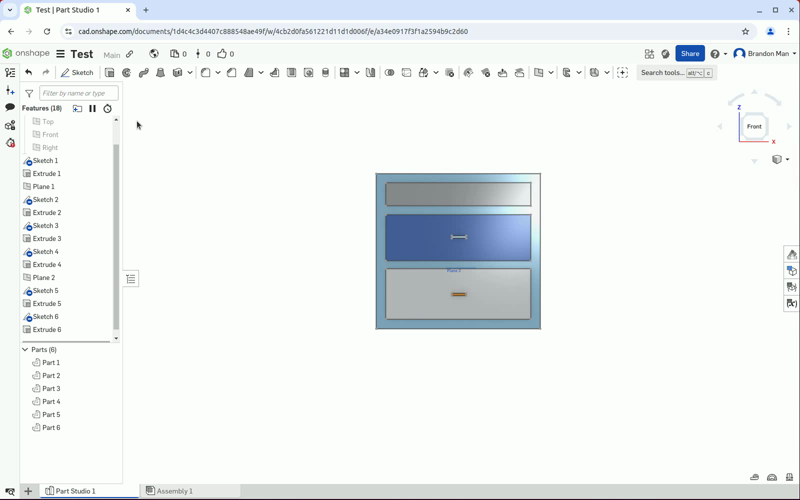
key(shift+h)
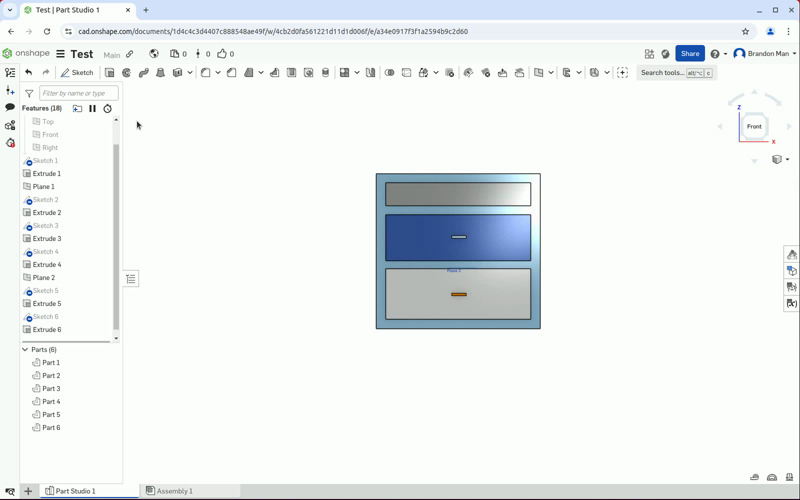
mouse_move(69, 163)
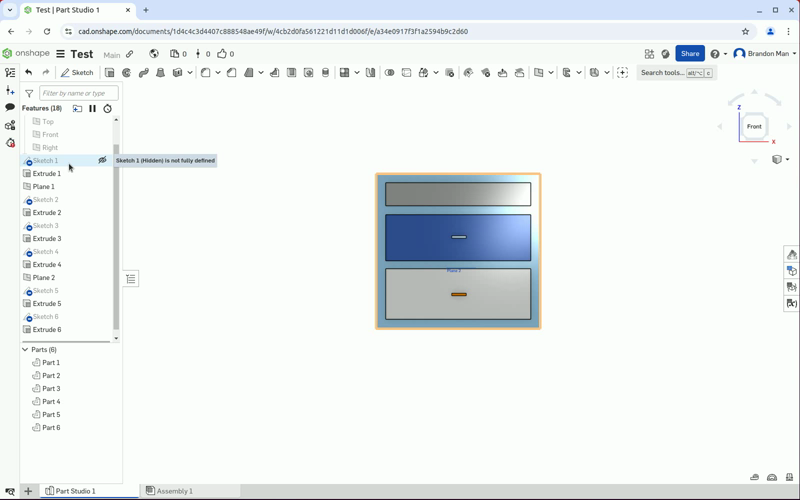
click(69, 163)
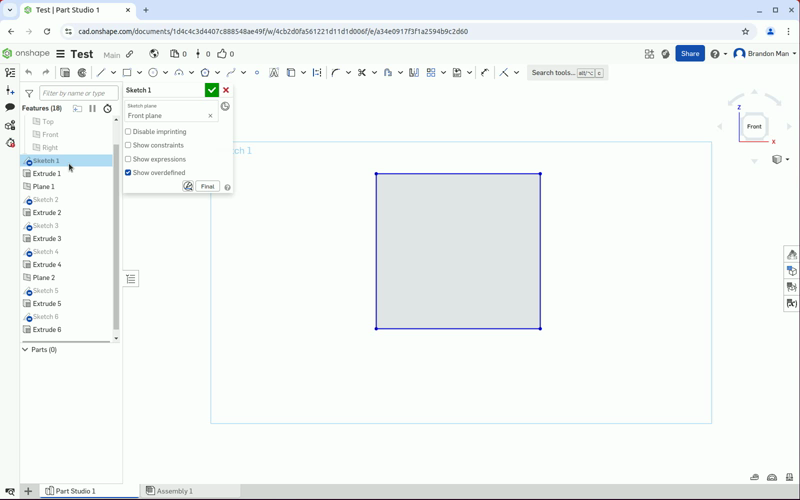
mouse_move(229, 92)
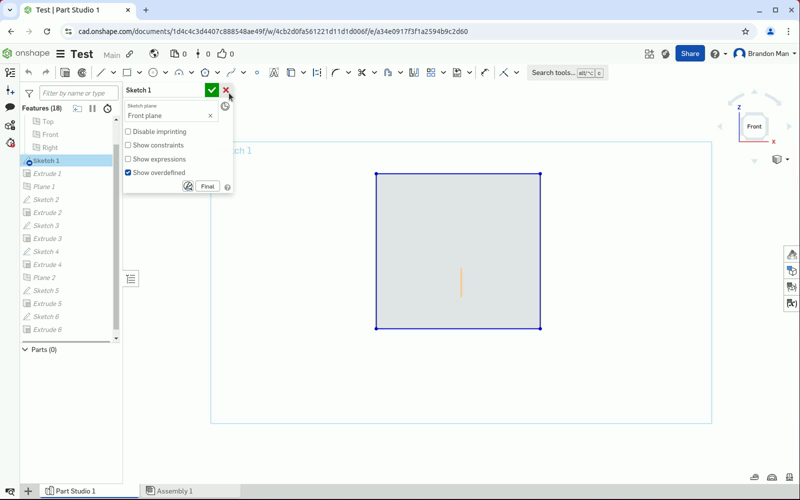
click(229, 92)
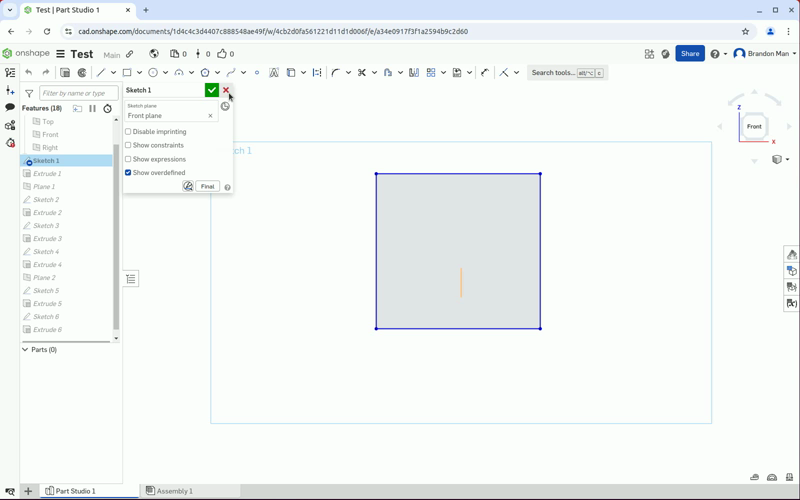
key(shift+s)
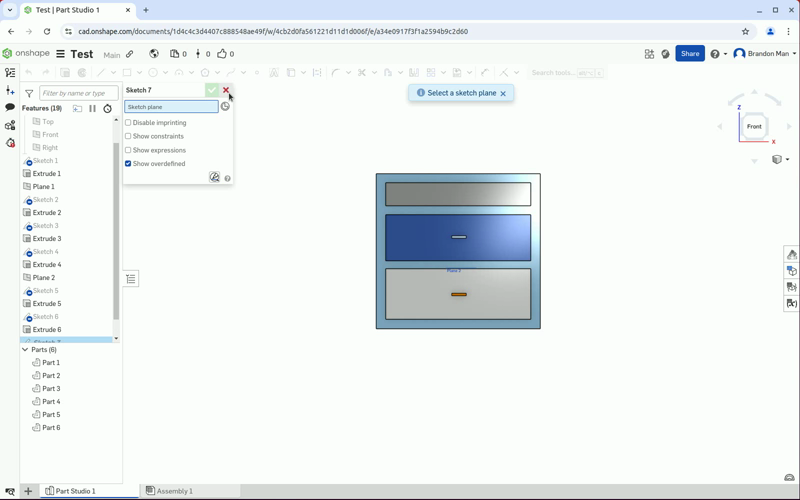
mouse_move(69, 267)
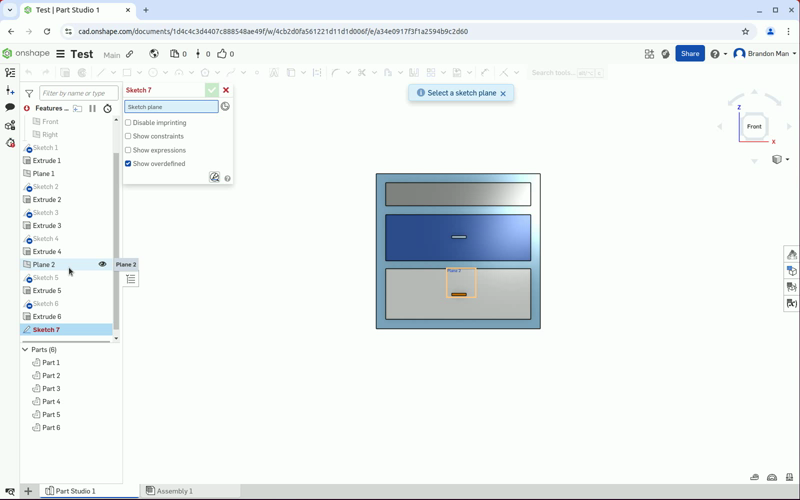
click(69, 267)
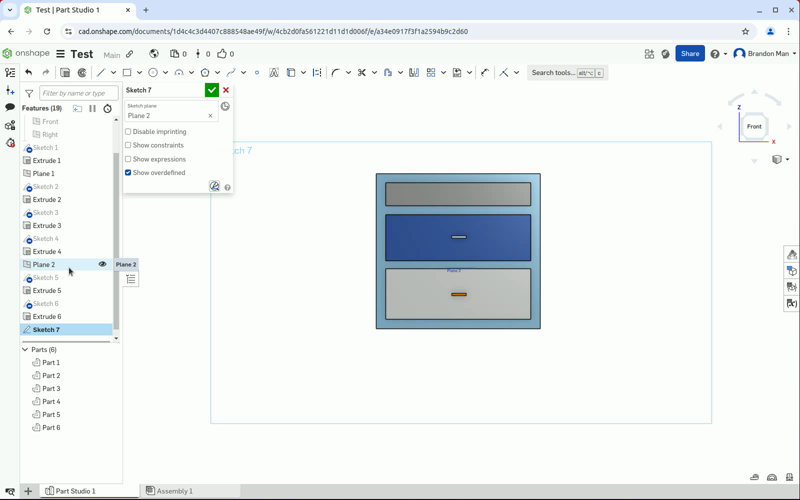
mouse_move(73, 352)
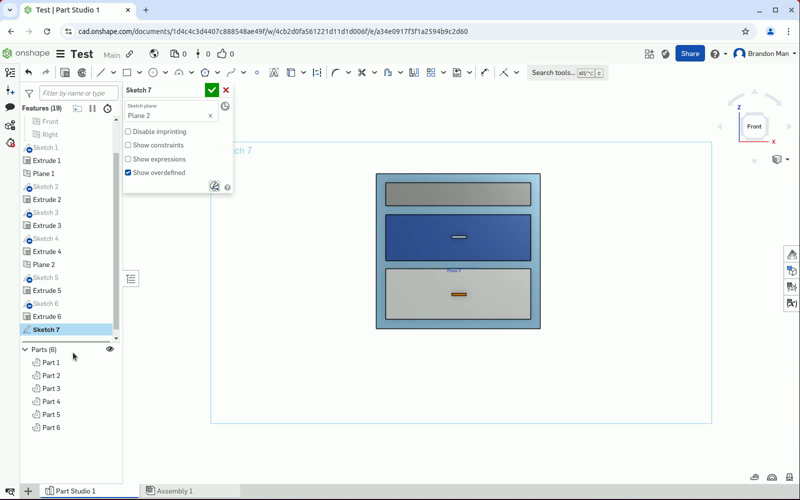
key(y)
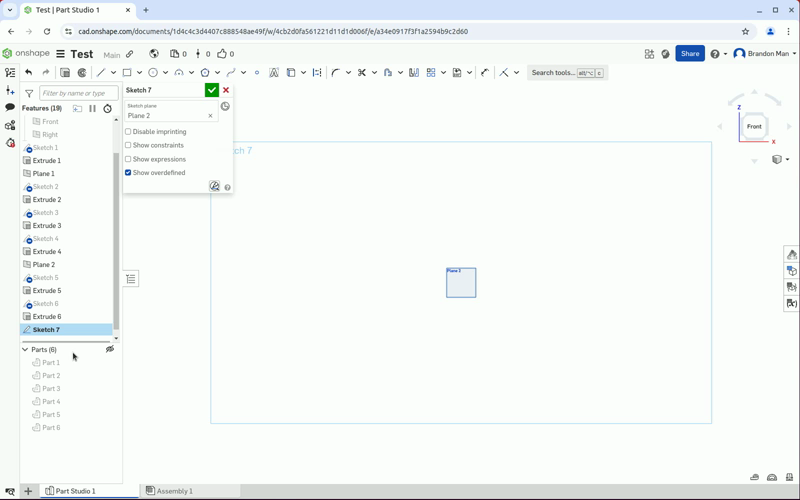
key(l)
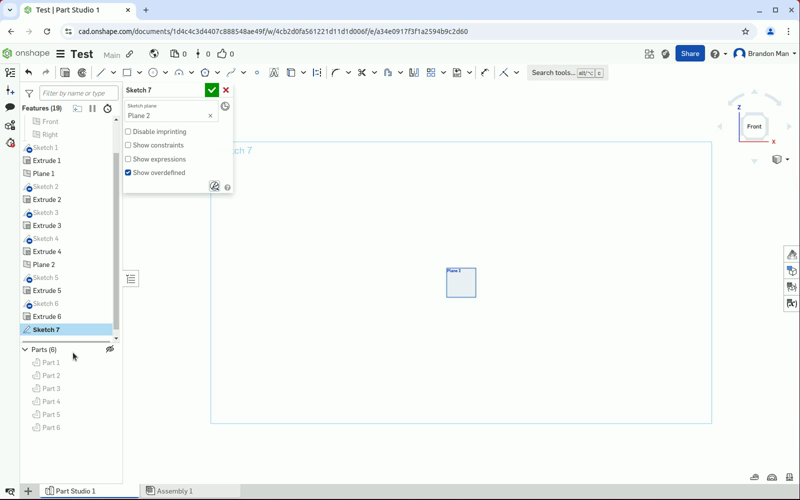
key_down(shift)
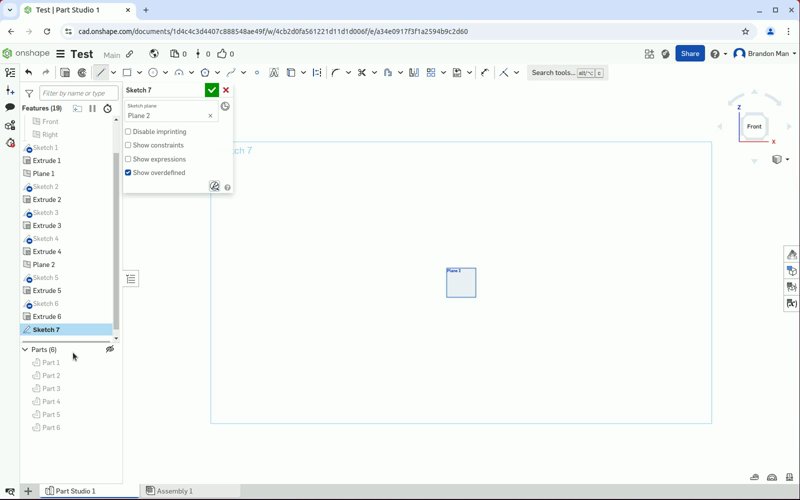
mouse_move(451, 195)
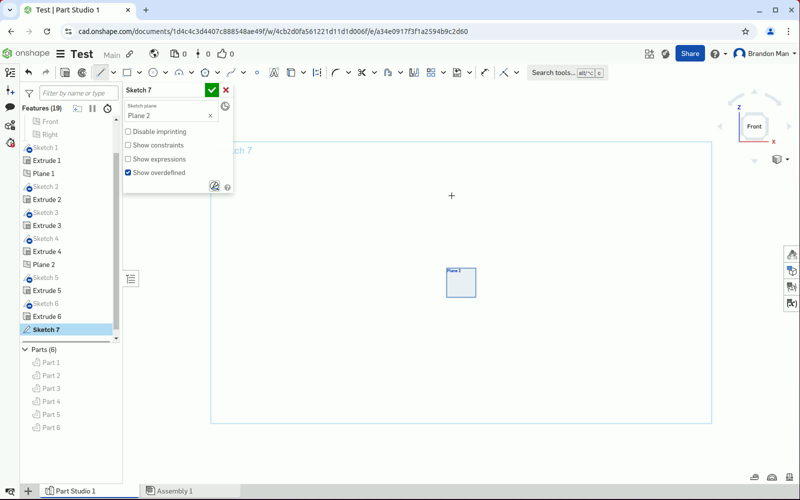
click(451, 195)
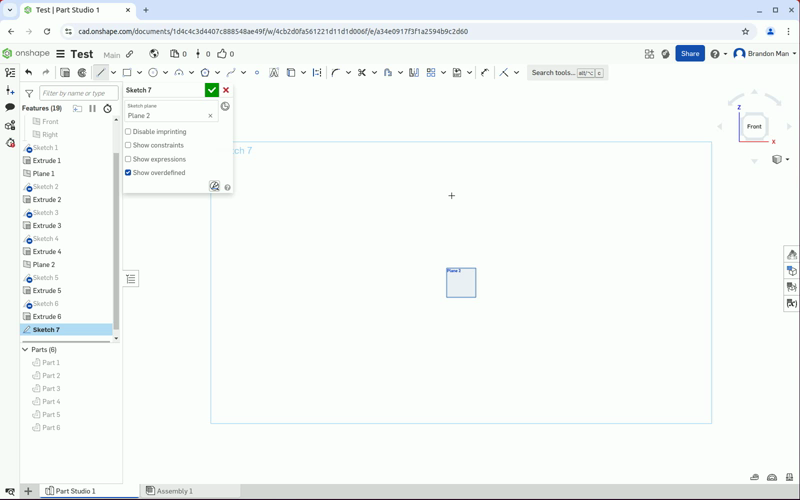
key_up(shift)
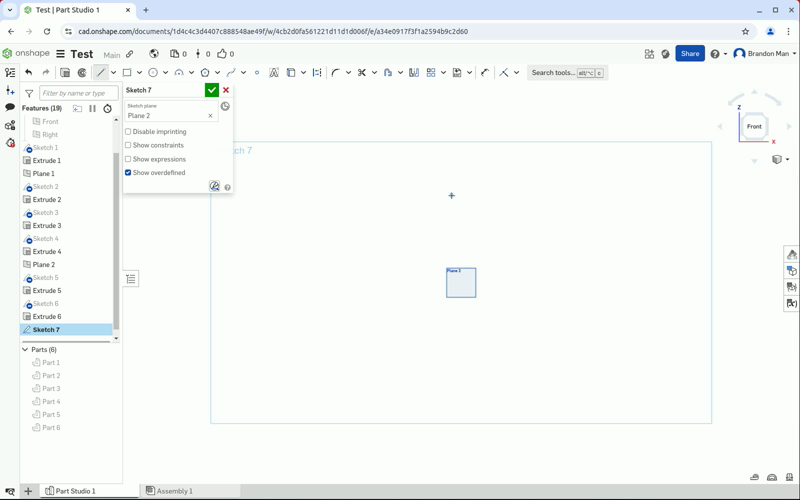
key_down(shift)
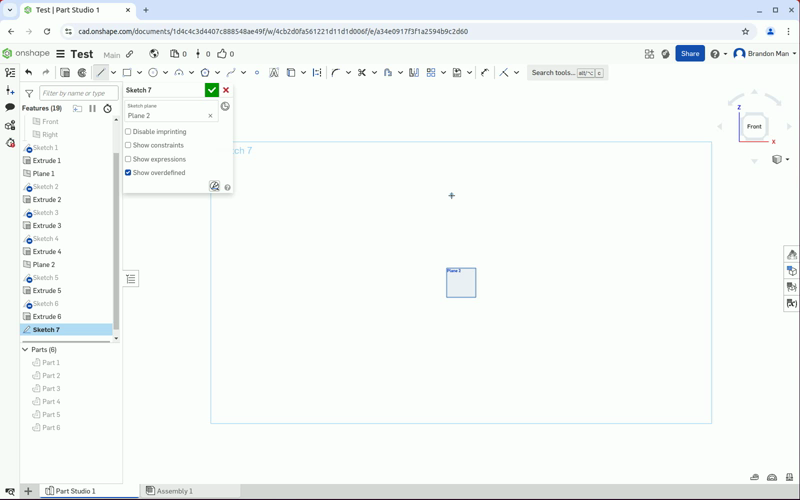
mouse_move(481, 195)
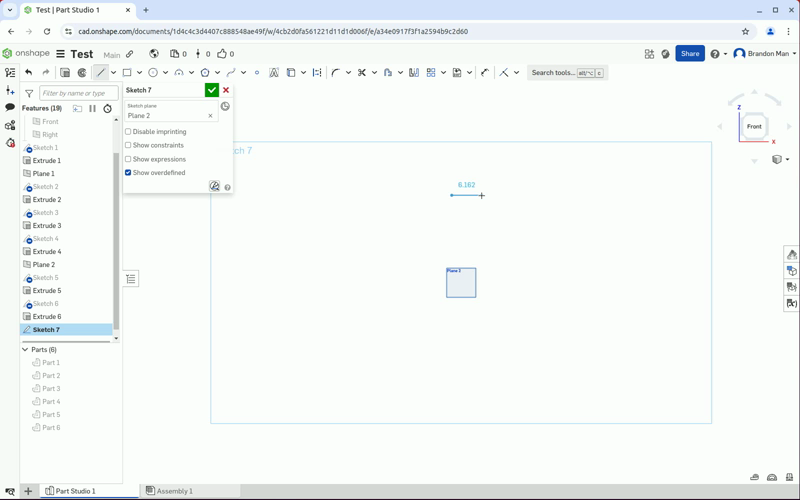
mouse_move(466, 195)
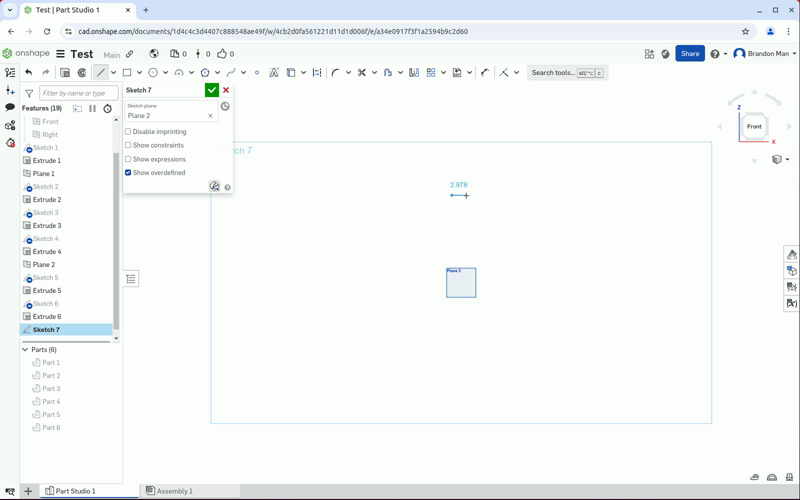
click(466, 195)
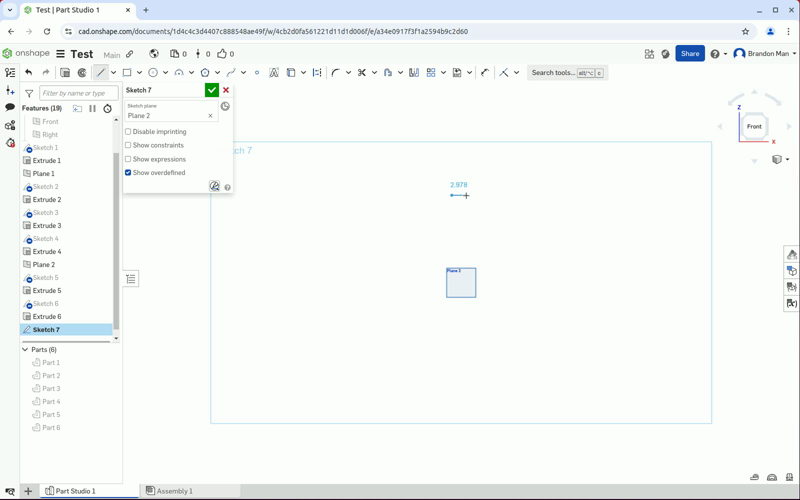
key_up(shift)
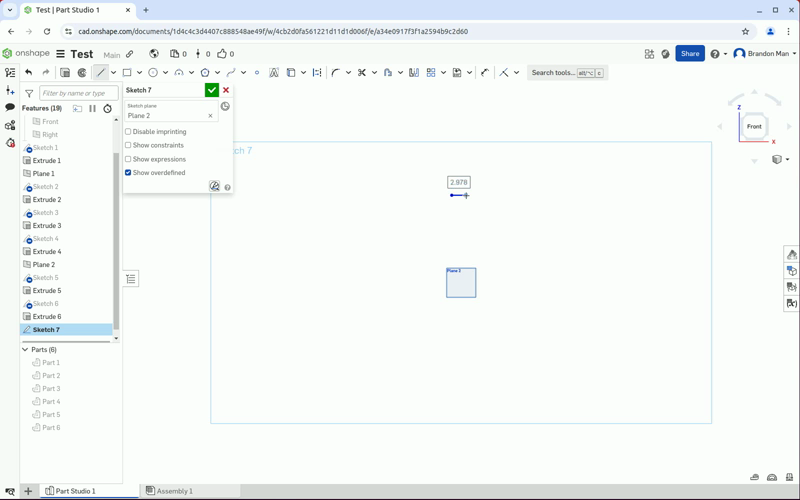
key_down(shift)
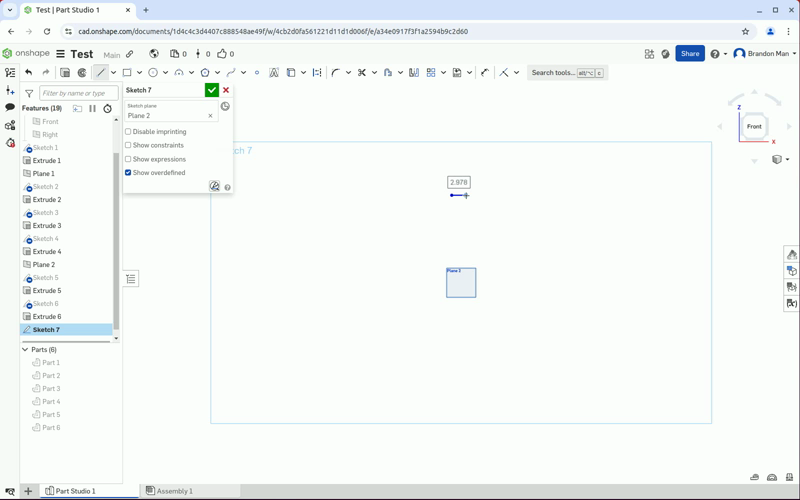
mouse_move(496, 195)
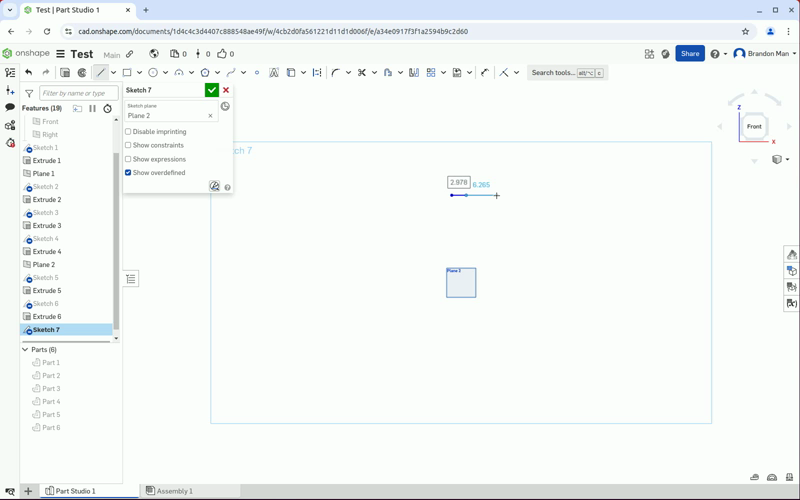
mouse_move(466, 192)
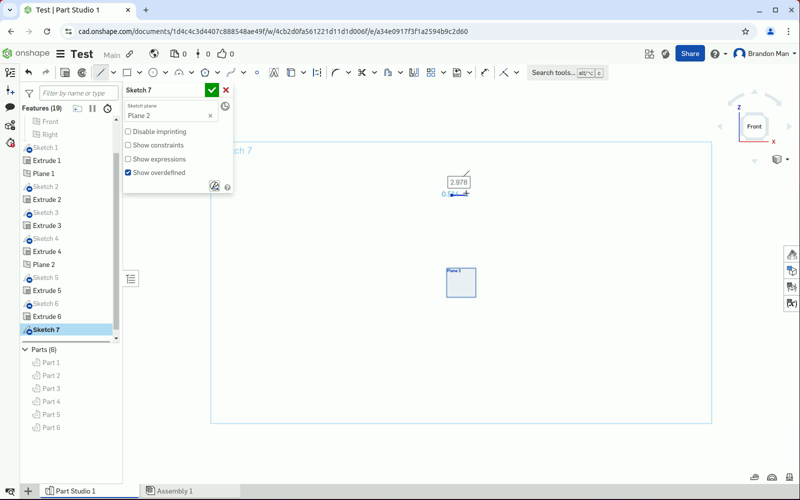
scroll(6)
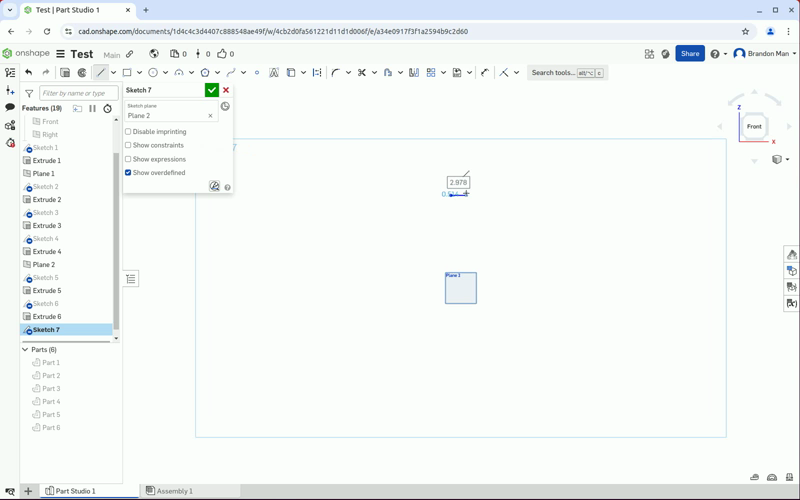
scroll(6)
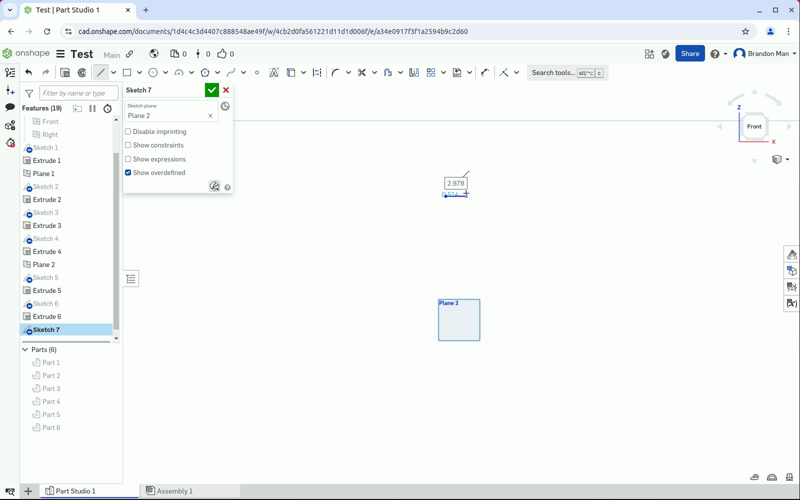
scroll(6)
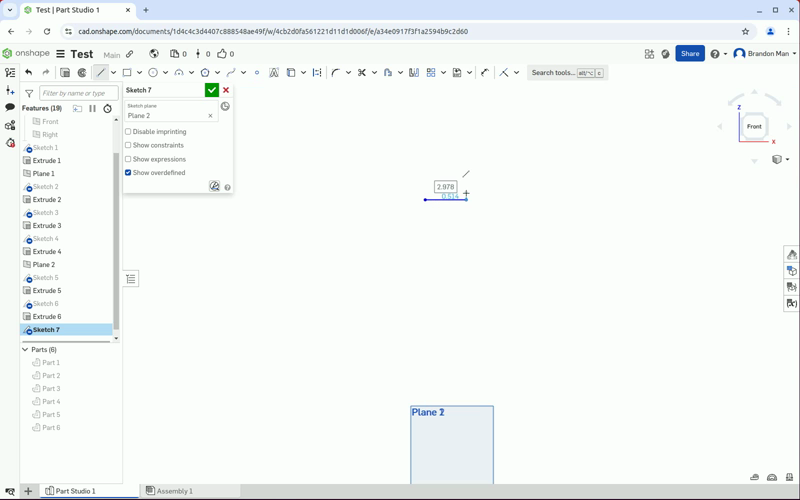
scroll(6)
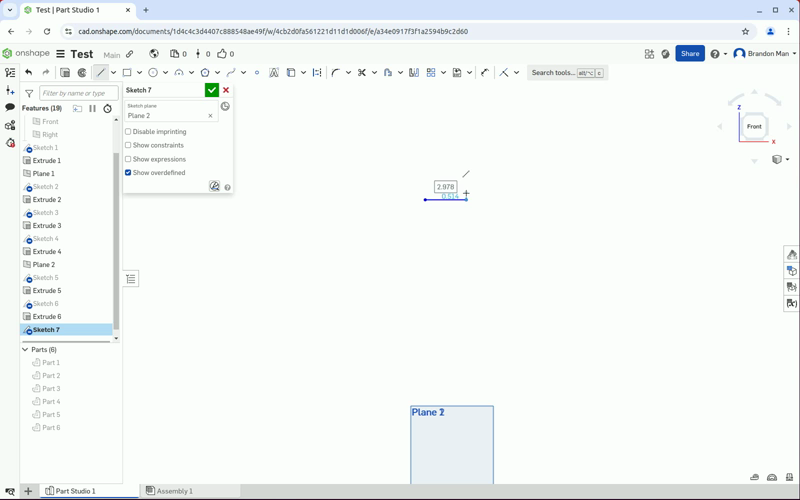
scroll(6)
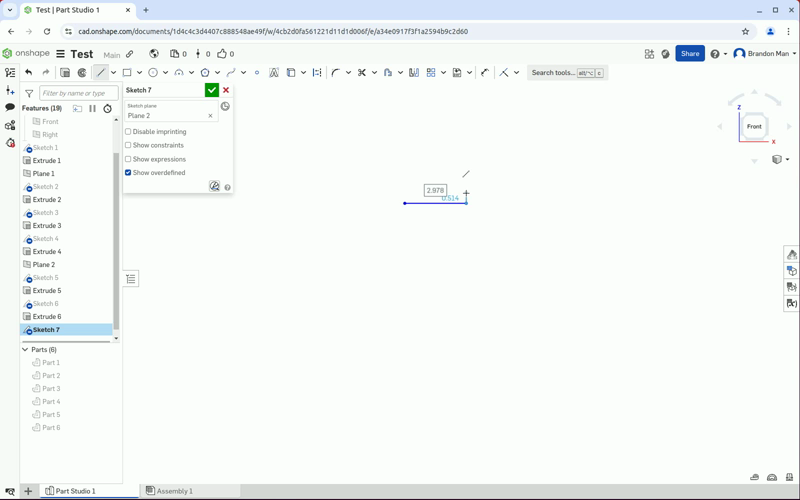
scroll(6)
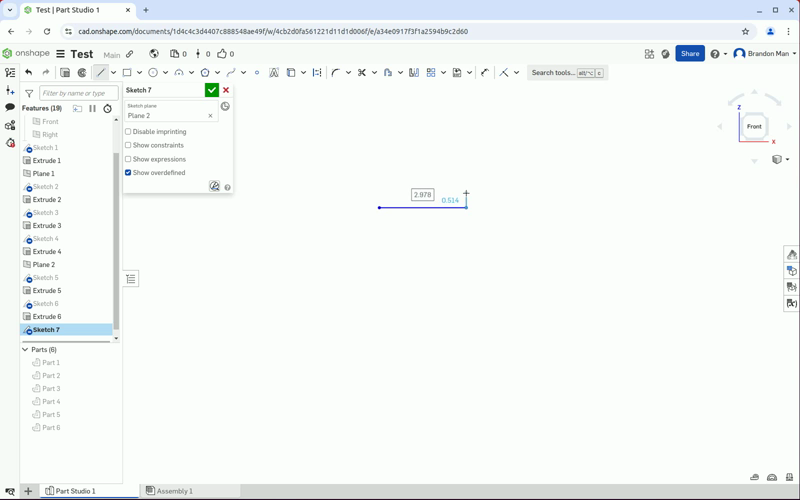
scroll(6)
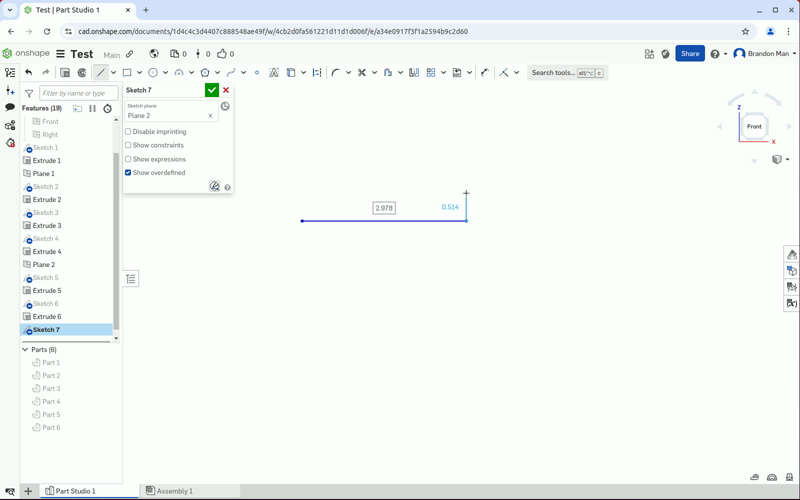
click(466, 192)
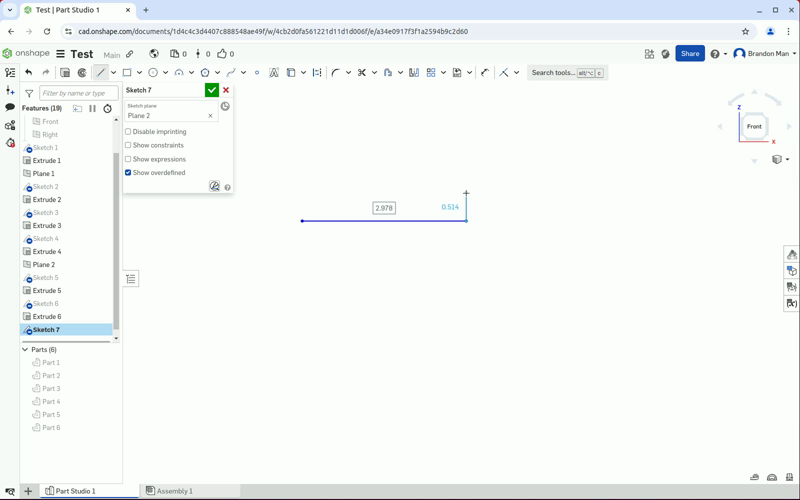
scroll(-6)
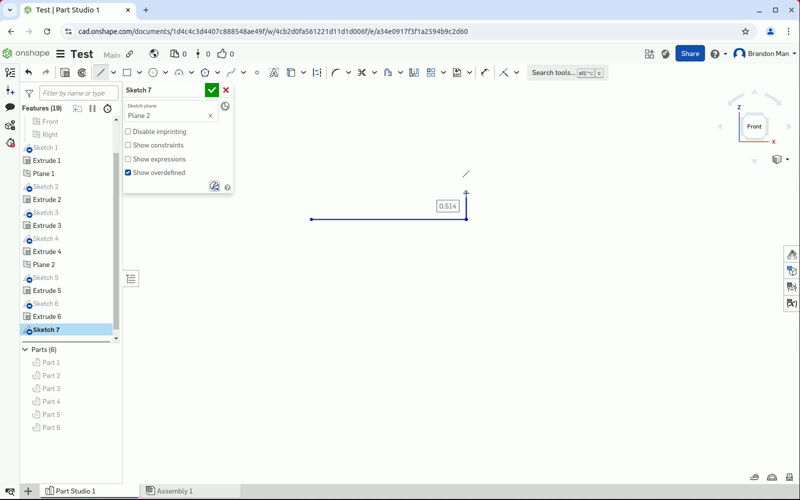
scroll(-6)
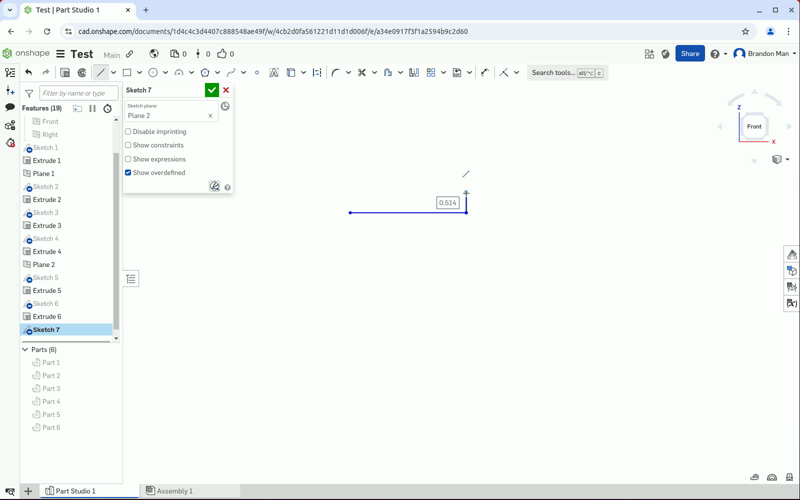
scroll(-6)
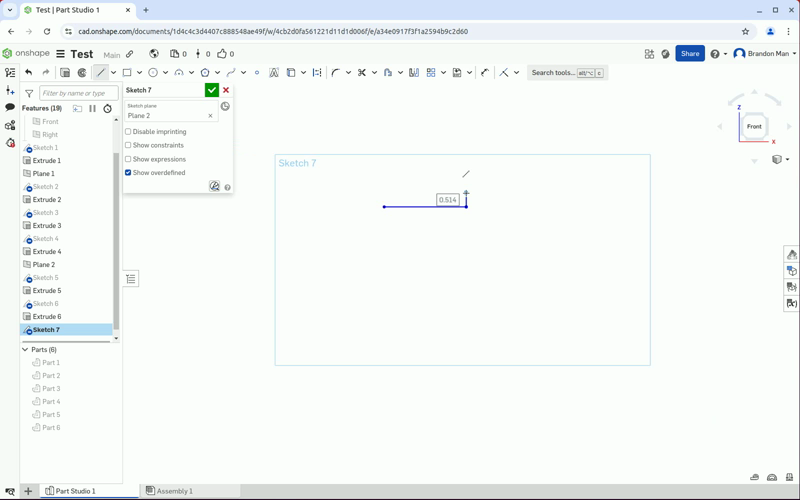
scroll(-6)
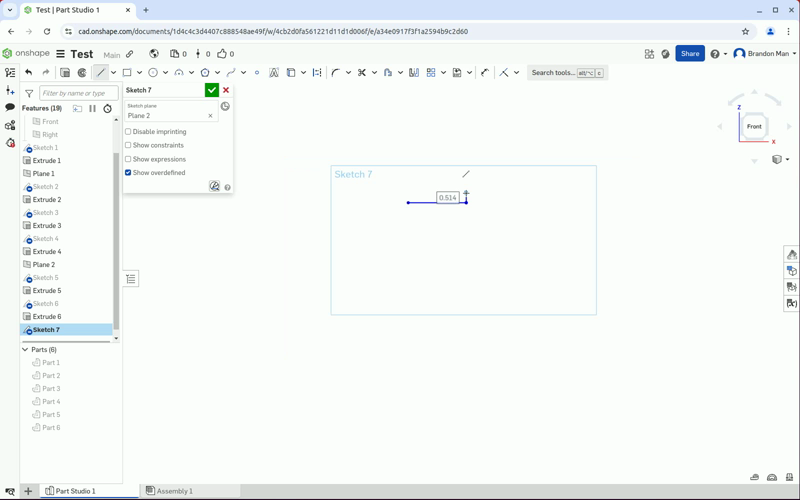
scroll(-6)
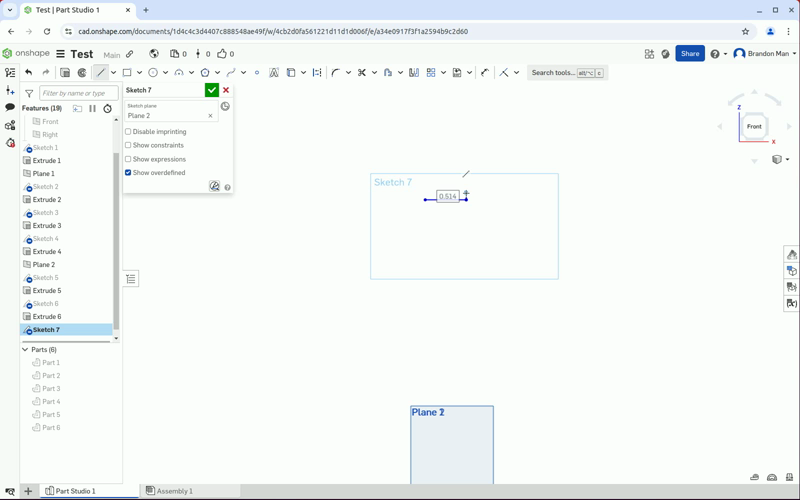
scroll(-6)
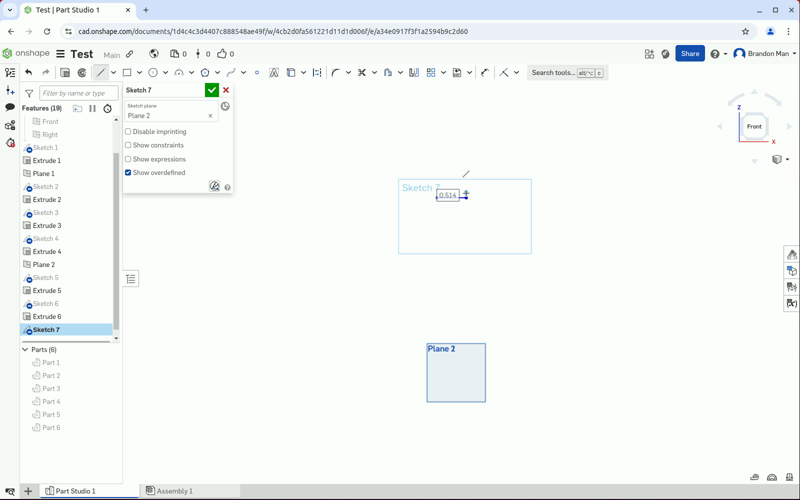
scroll(-6)
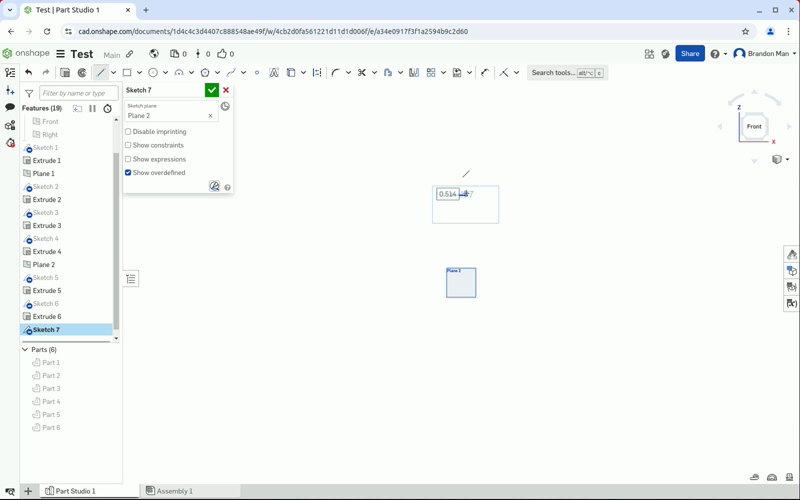
key_up(shift)
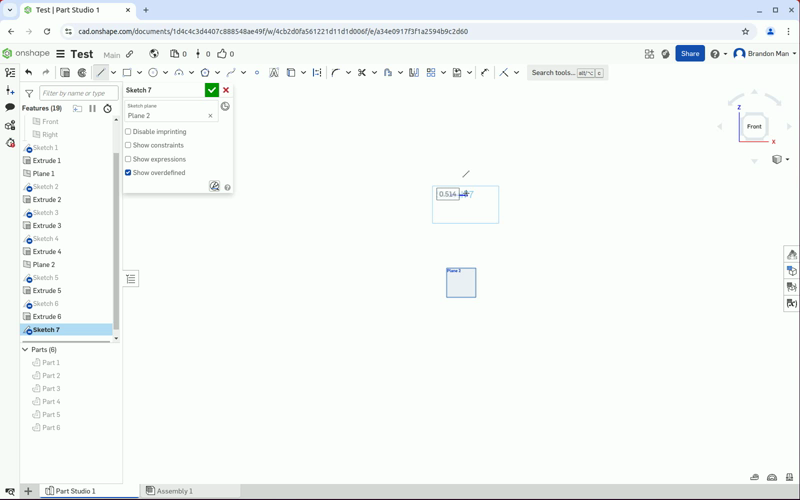
key_down(shift)
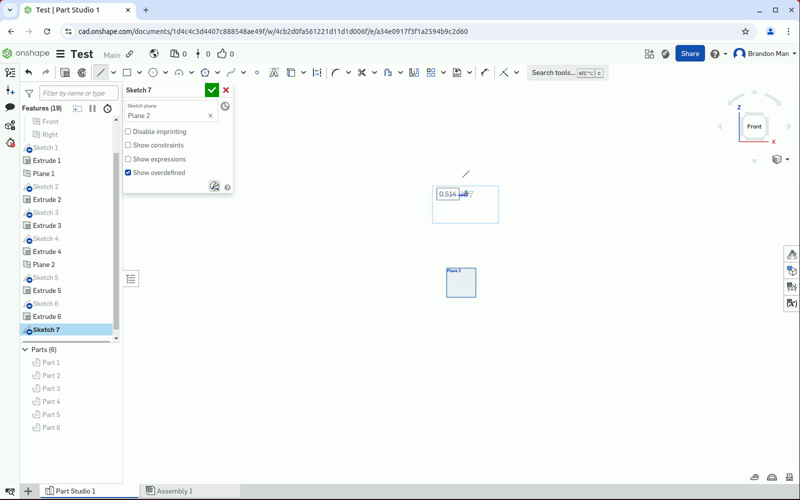
mouse_move(496, 192)
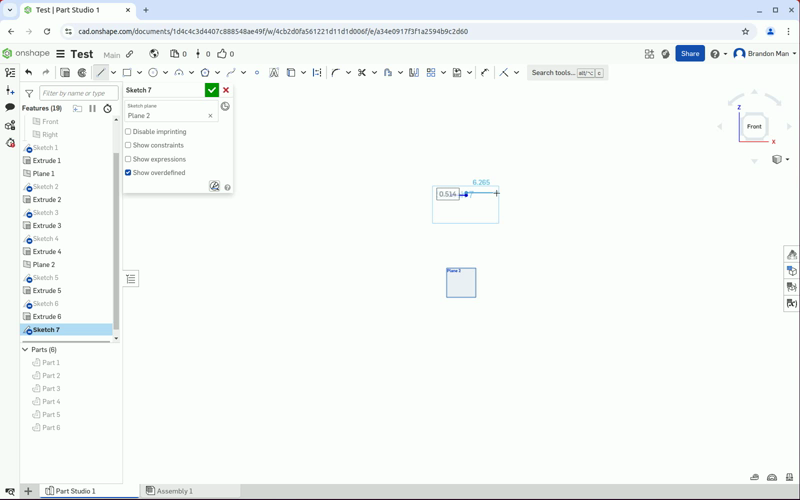
mouse_move(451, 192)
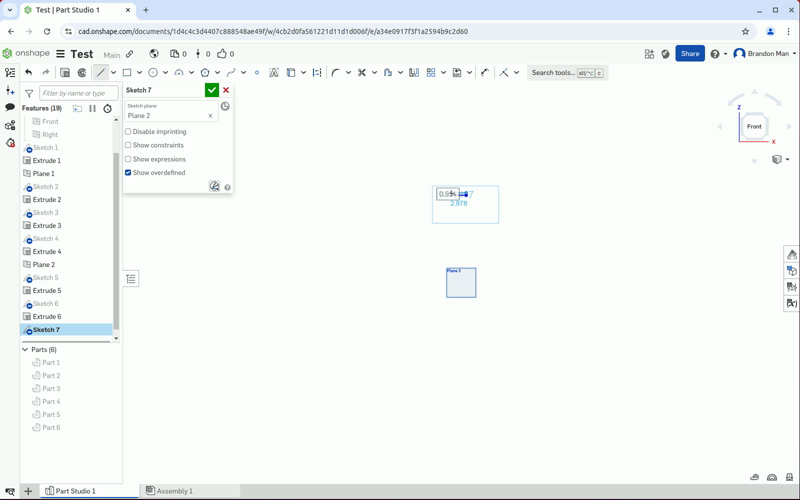
scroll(6)
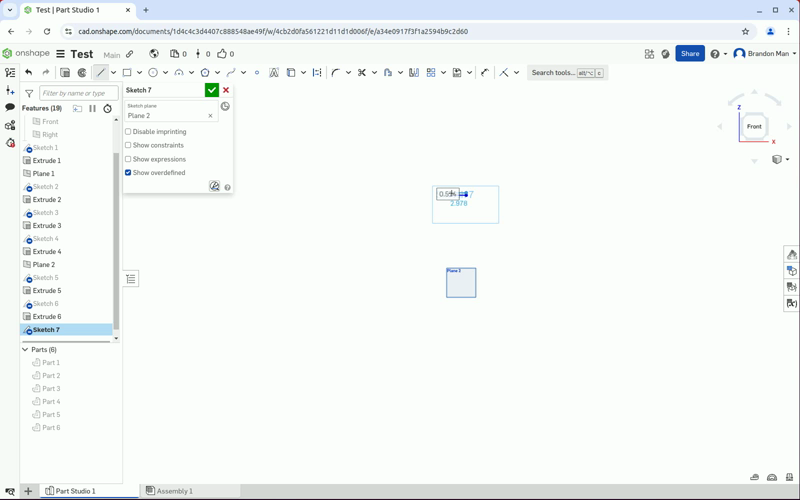
scroll(6)
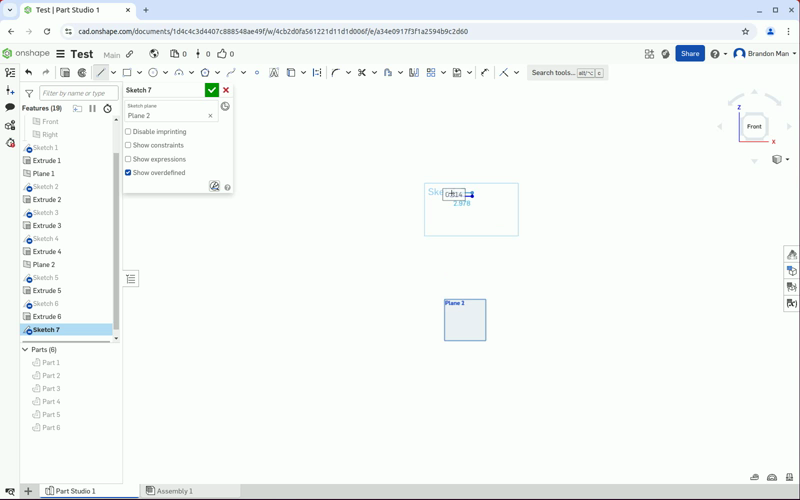
scroll(6)
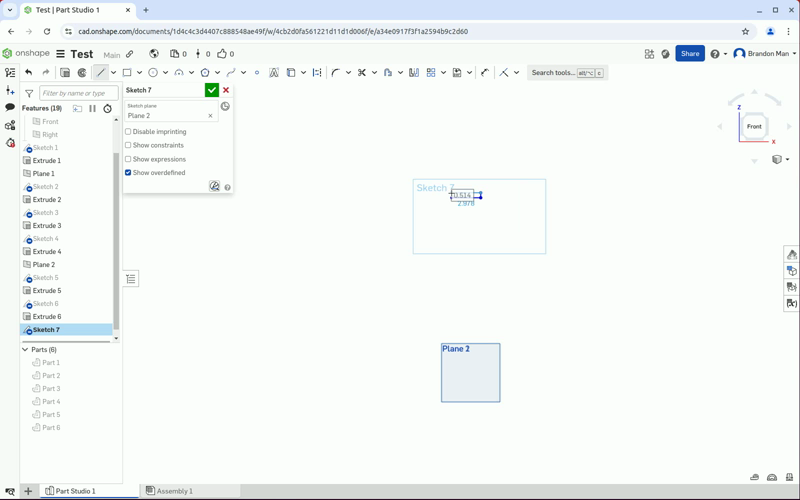
scroll(6)
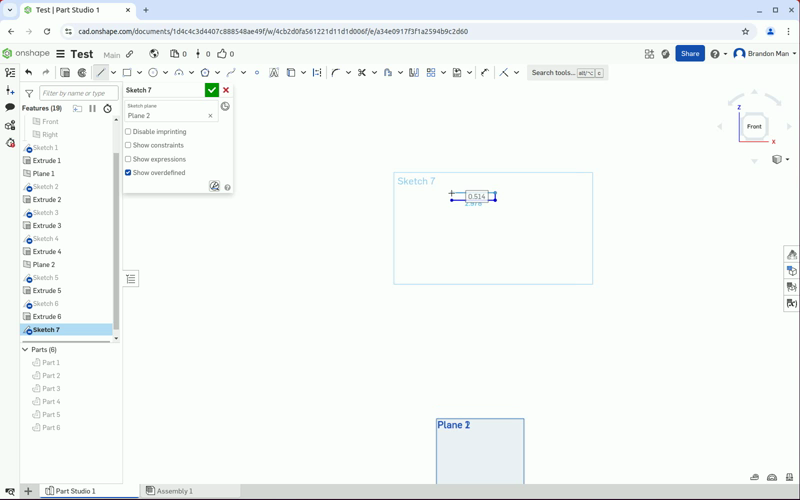
scroll(6)
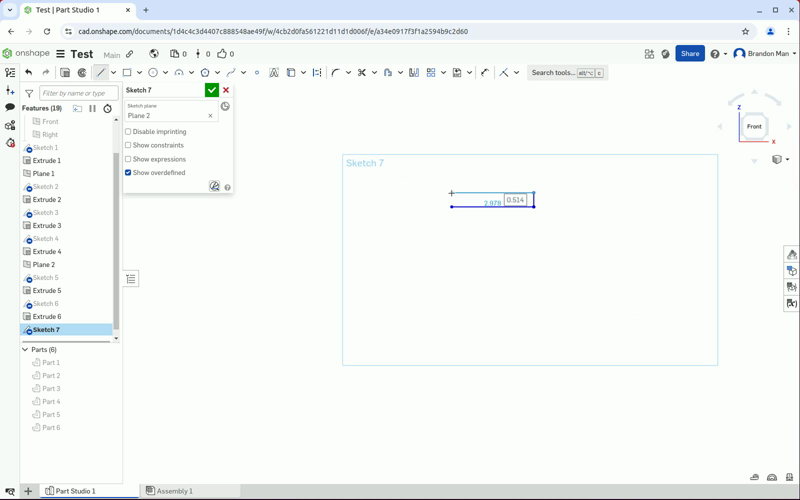
scroll(6)
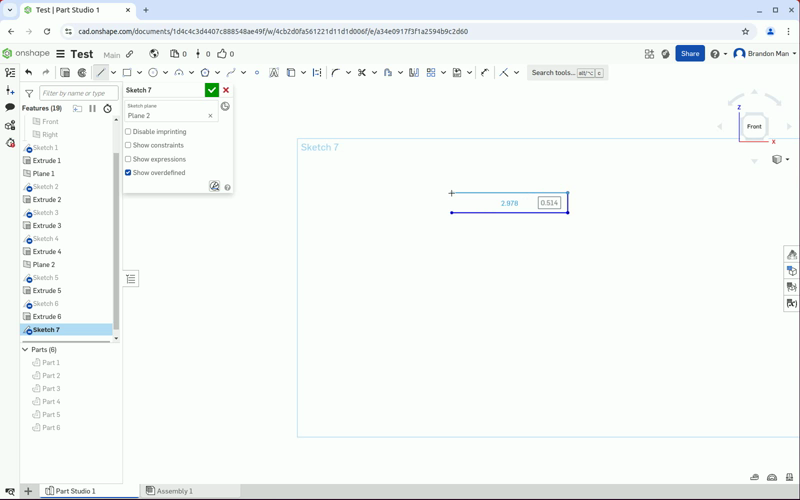
scroll(6)
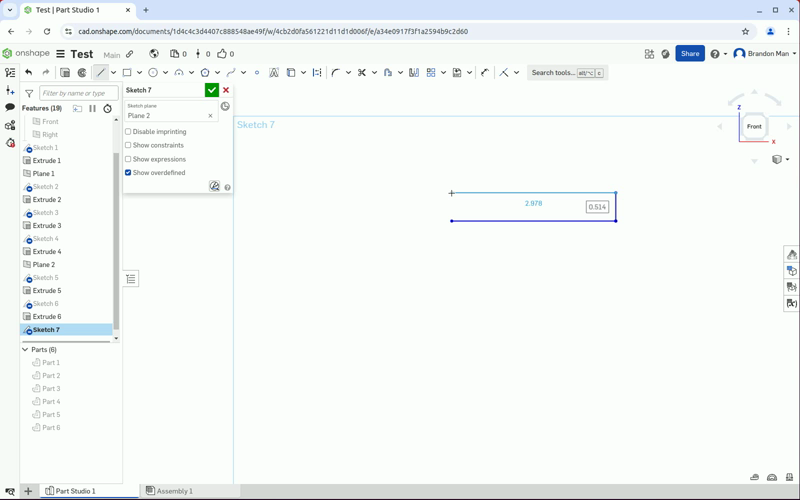
click(451, 192)
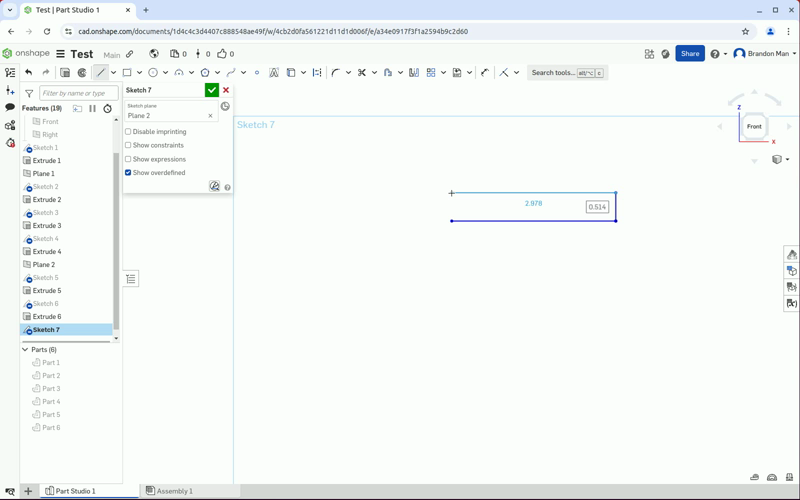
scroll(-6)
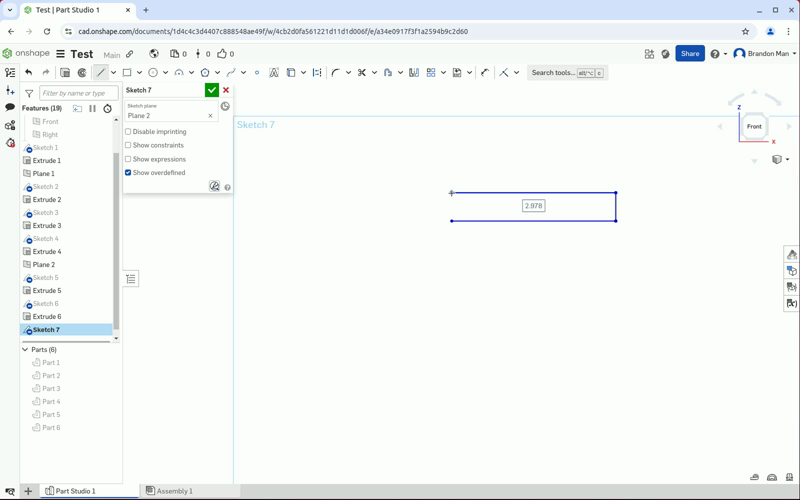
scroll(-6)
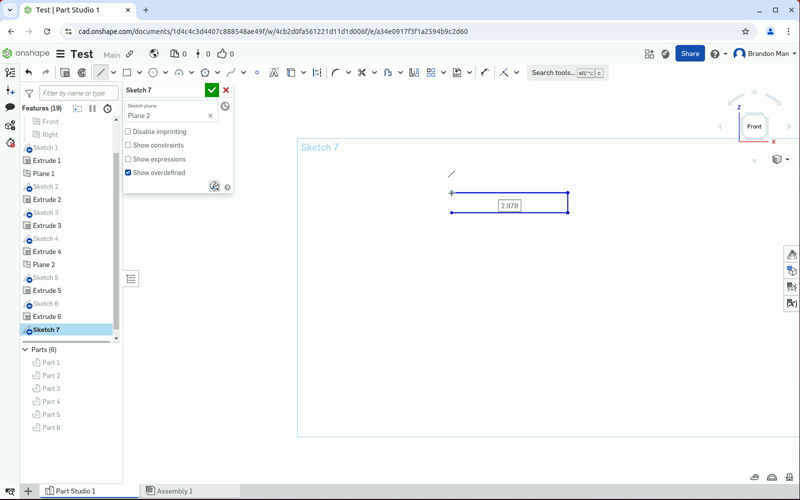
scroll(-6)
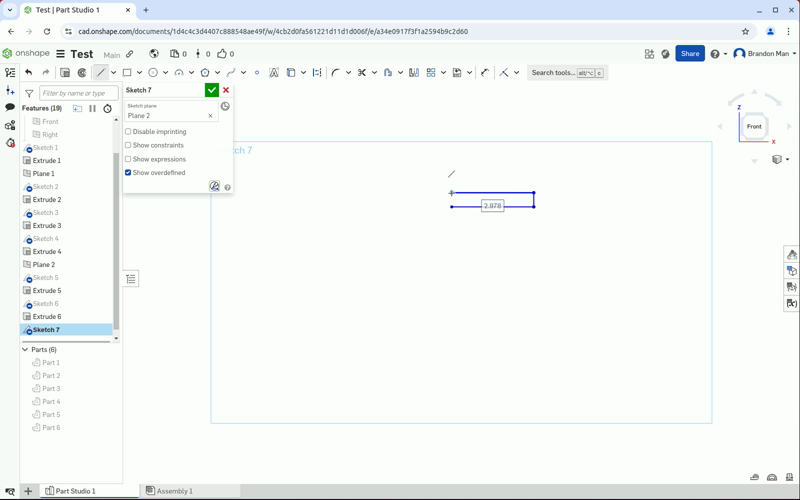
scroll(-6)
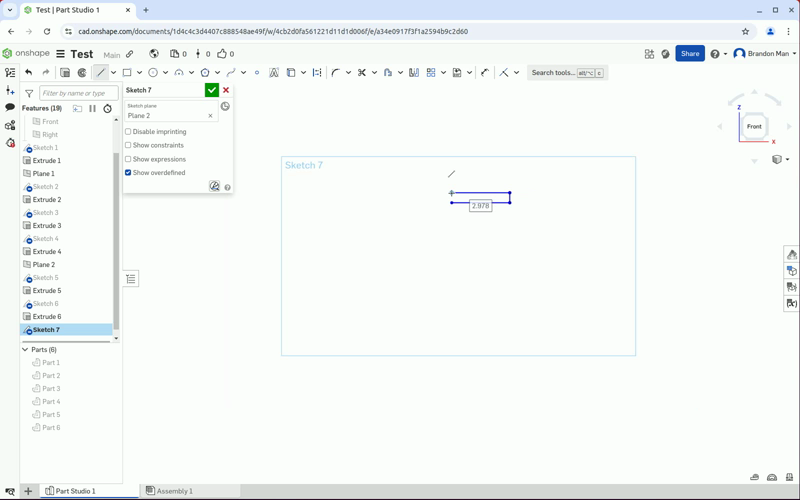
scroll(-6)
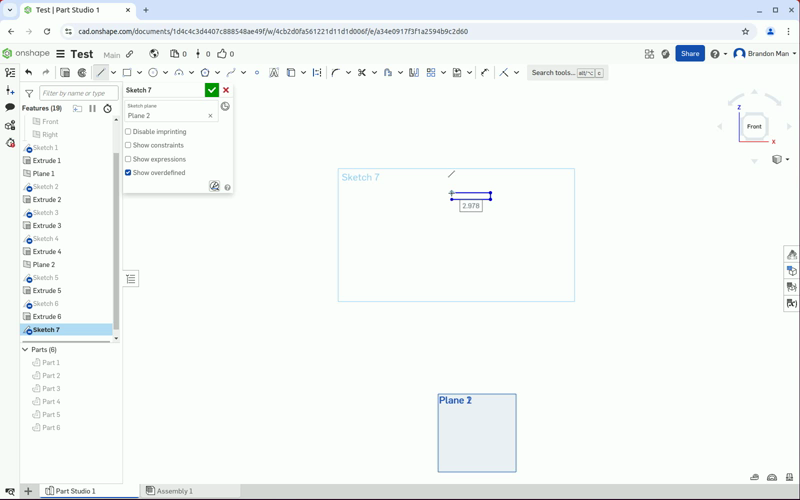
scroll(-6)
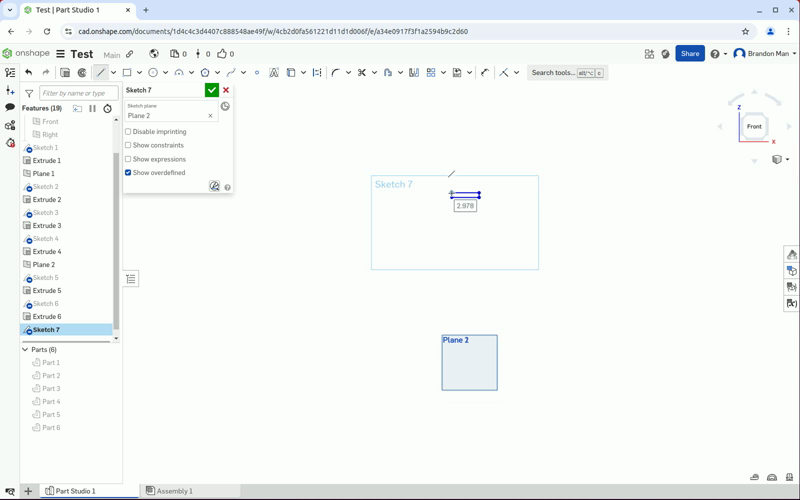
scroll(-6)
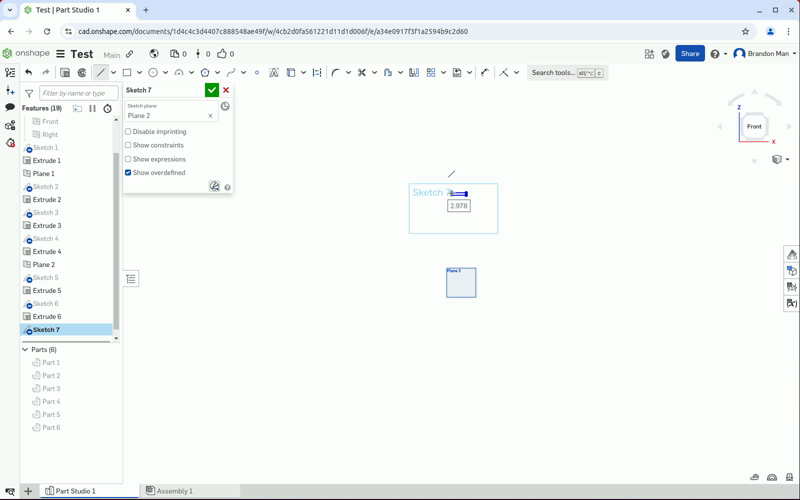
key_up(shift)
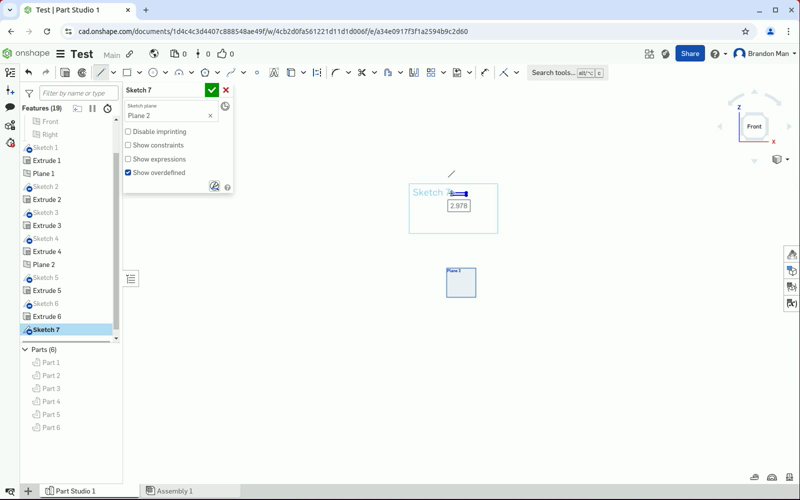
mouse_move(481, 192)
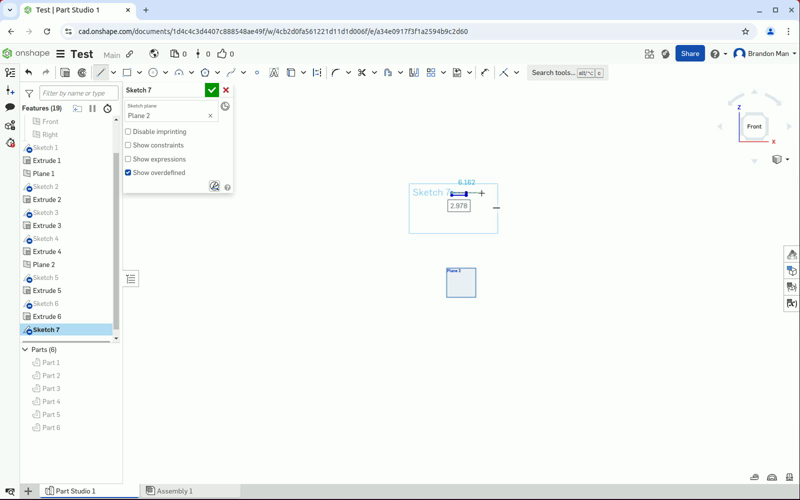
key_down(shift)
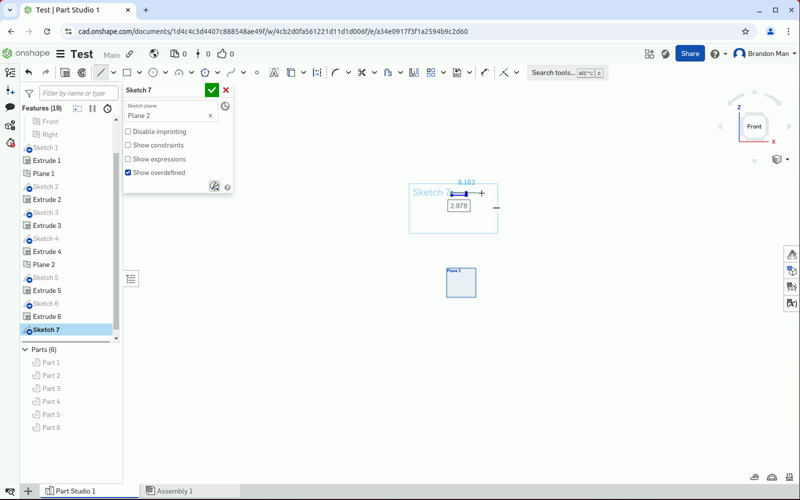
mouse_move(451, 195)
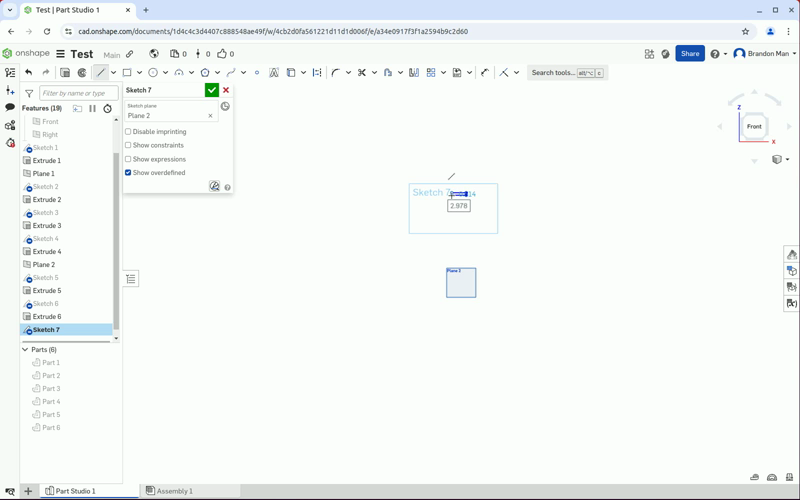
scroll(6)
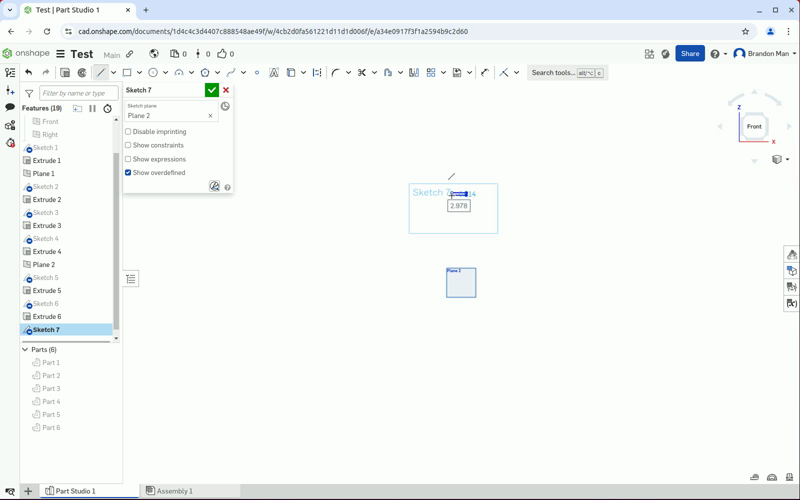
scroll(6)
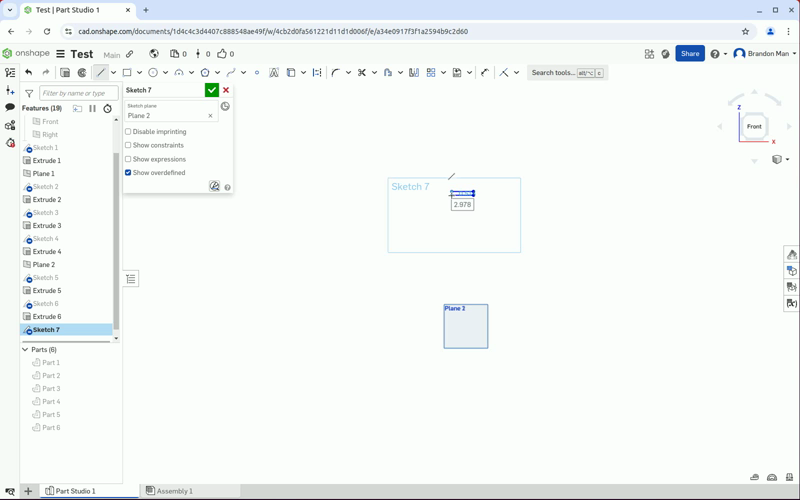
scroll(6)
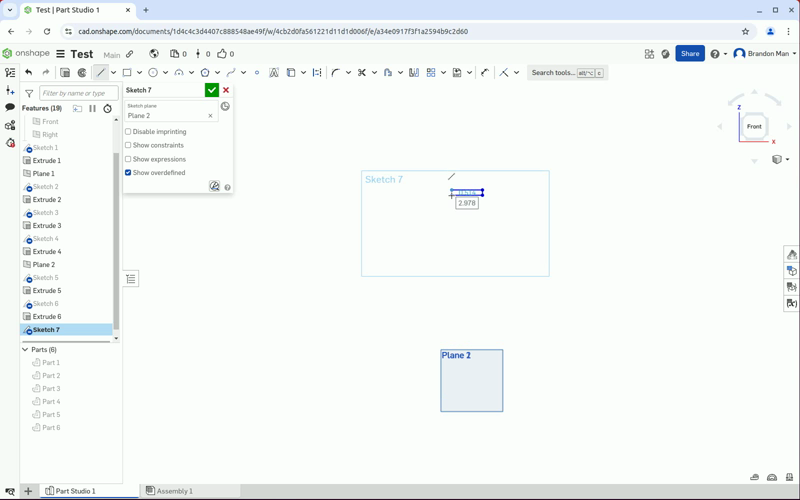
scroll(6)
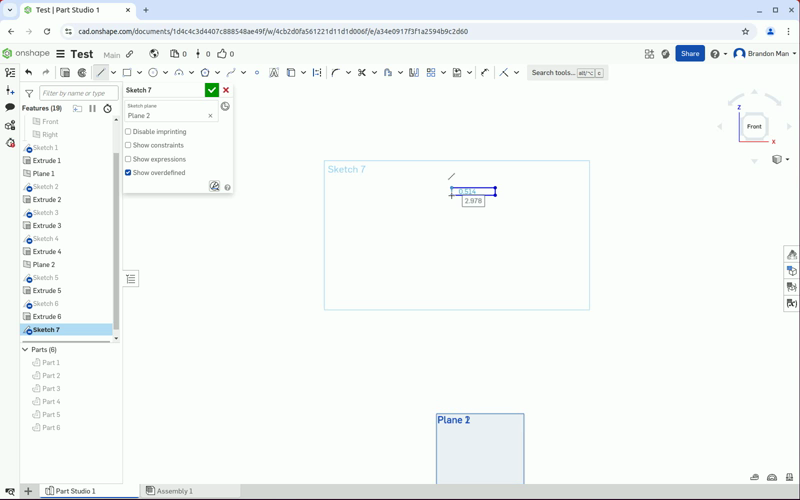
scroll(6)
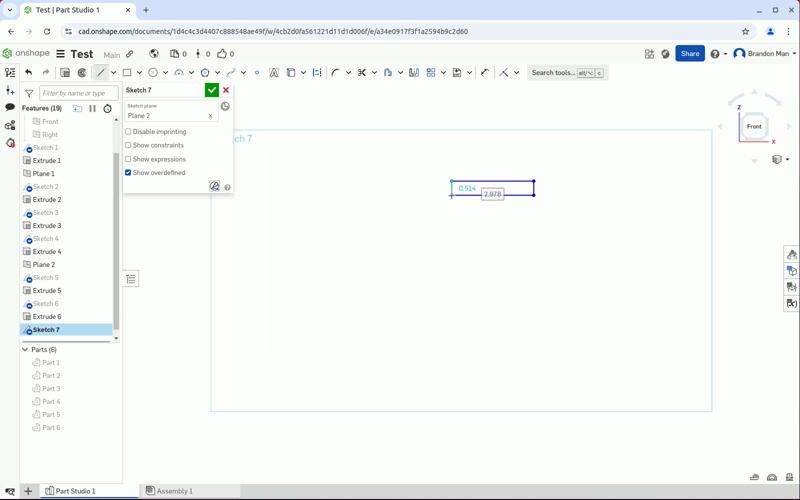
scroll(6)
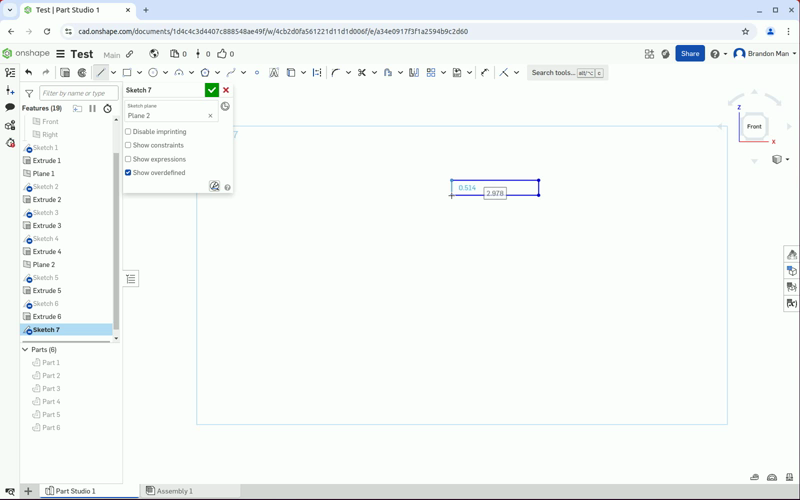
scroll(6)
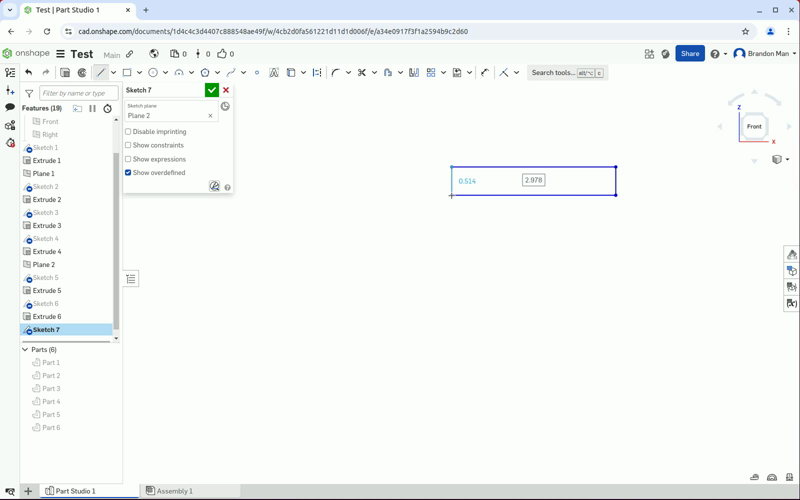
key_up(shift)
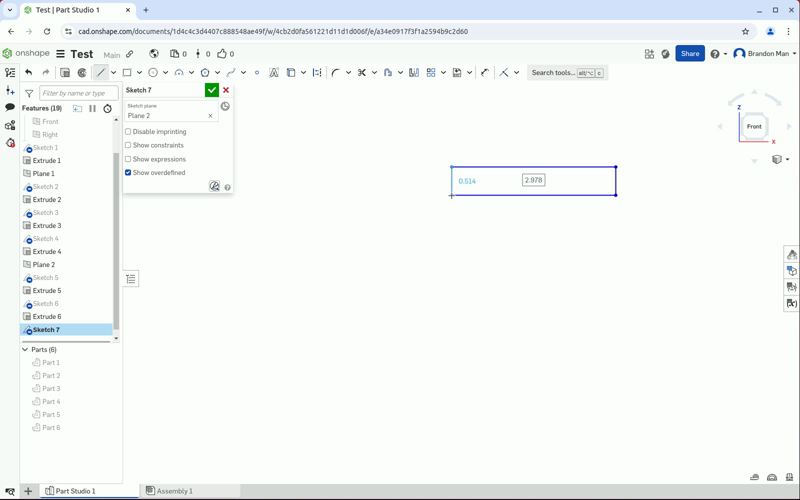
click(451, 195)
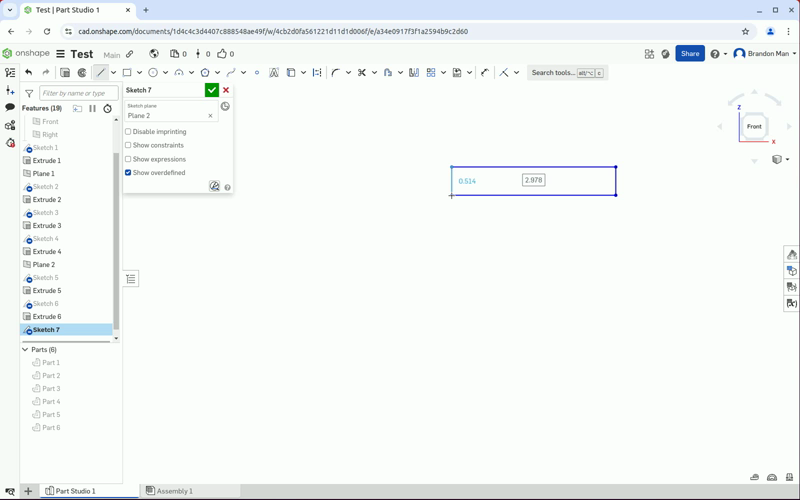
scroll(-6)
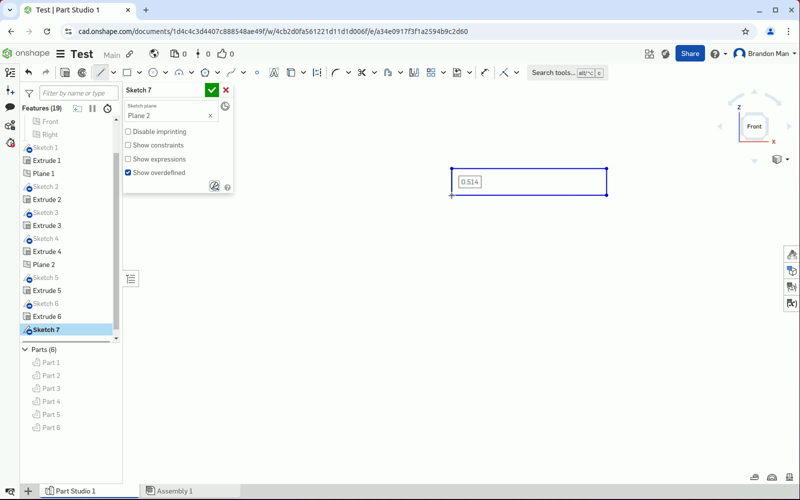
scroll(-6)
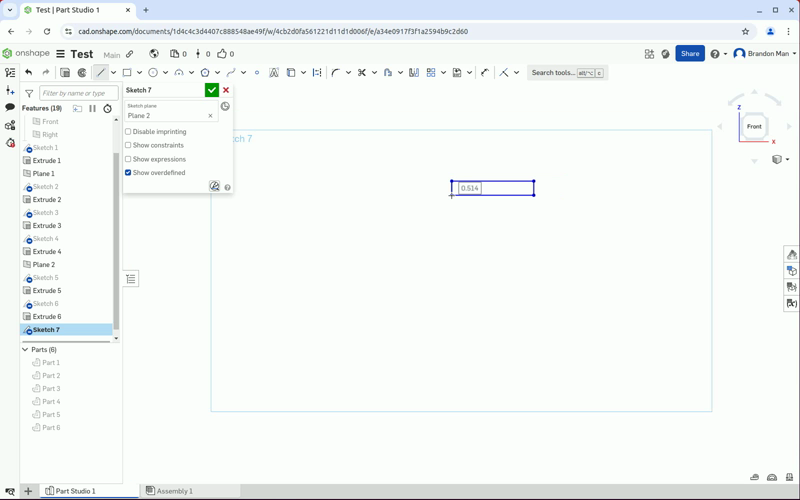
scroll(-6)
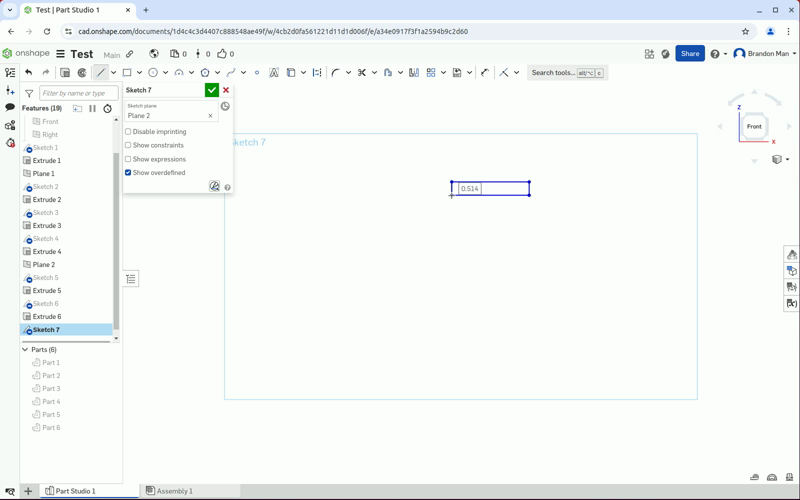
scroll(-6)
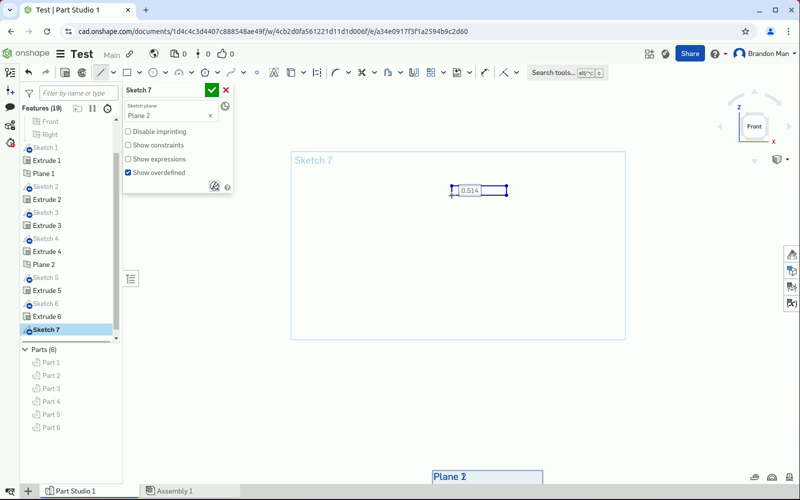
scroll(-6)
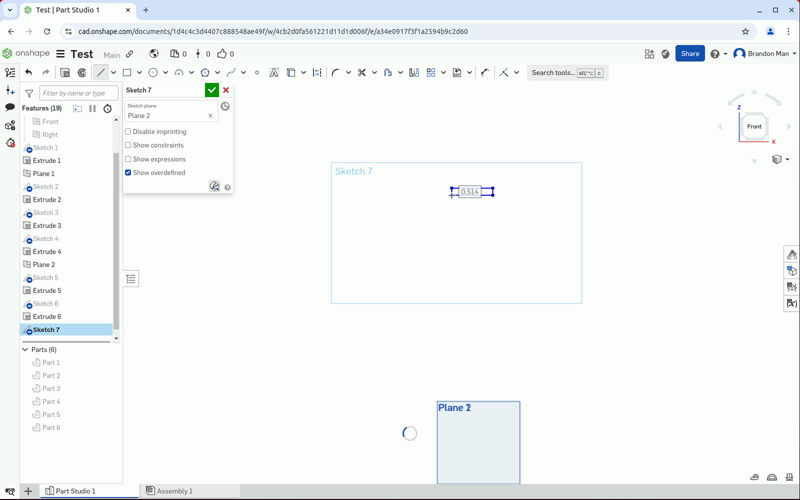
scroll(-6)
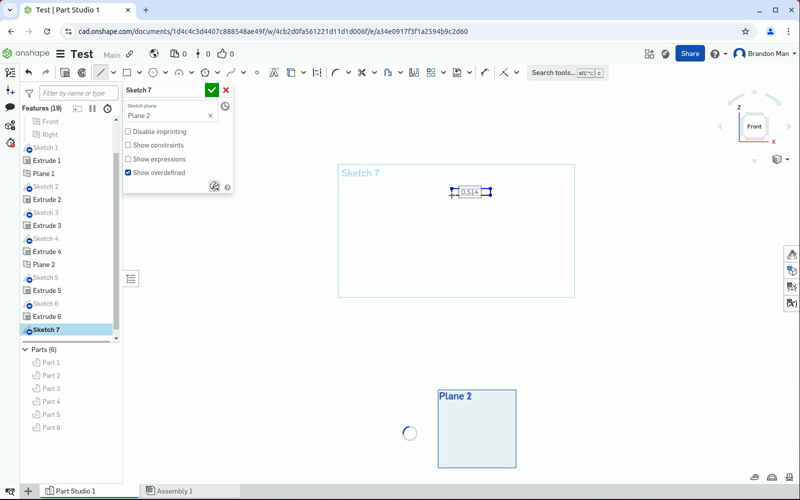
scroll(-6)
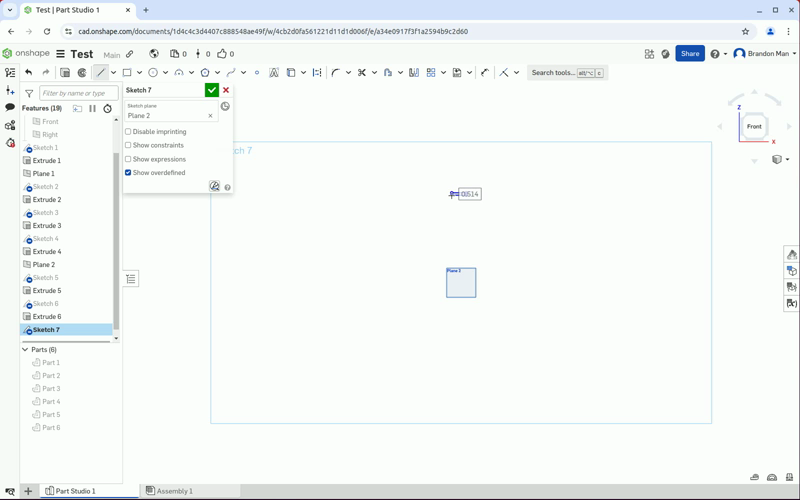
key(esc)
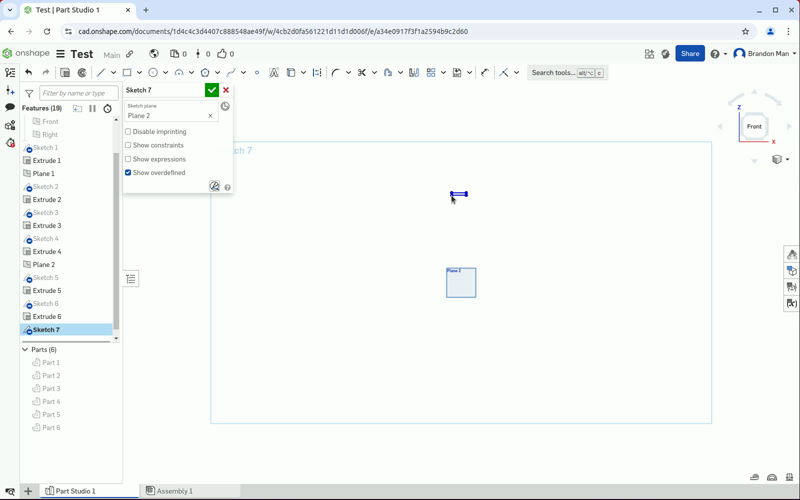
mouse_move(455, 193)
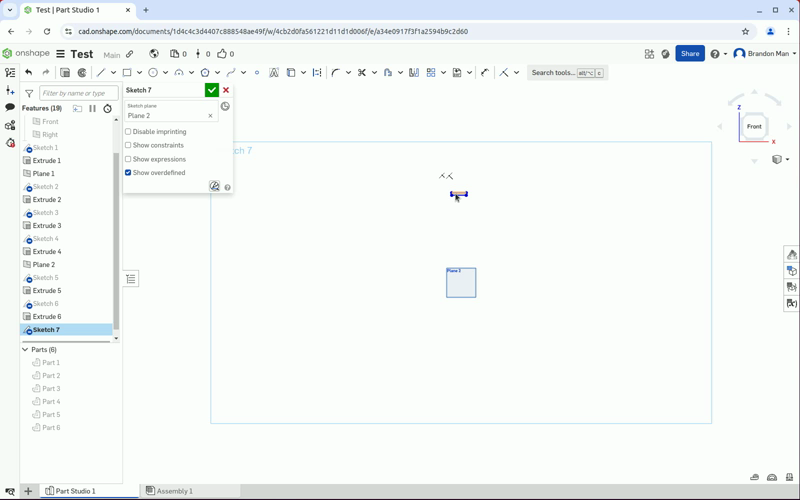
scroll(6)
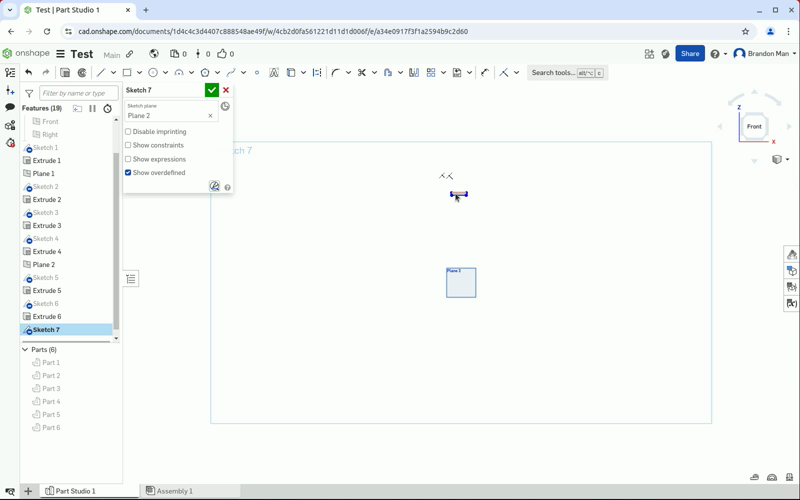
scroll(6)
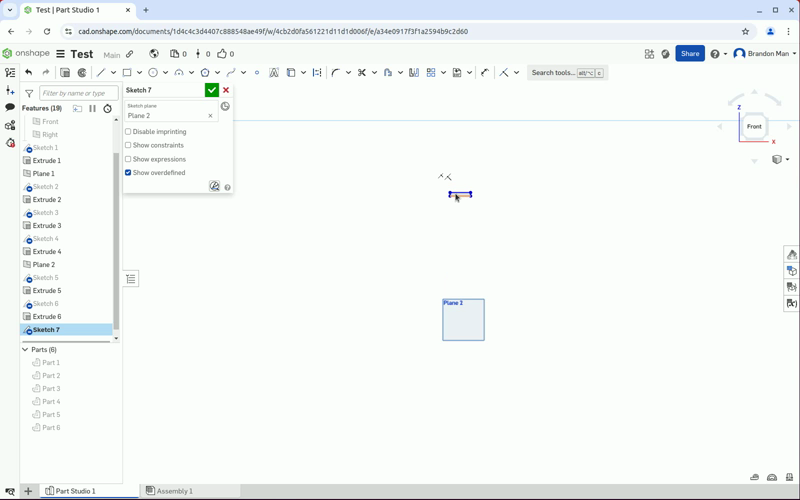
scroll(6)
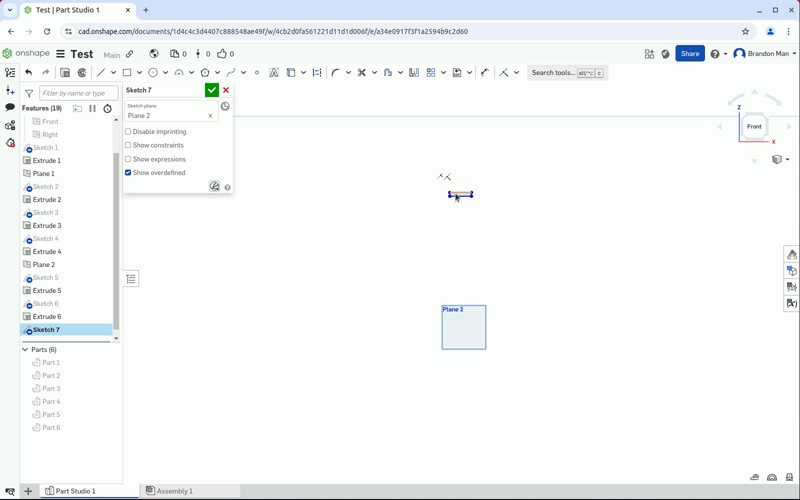
scroll(6)
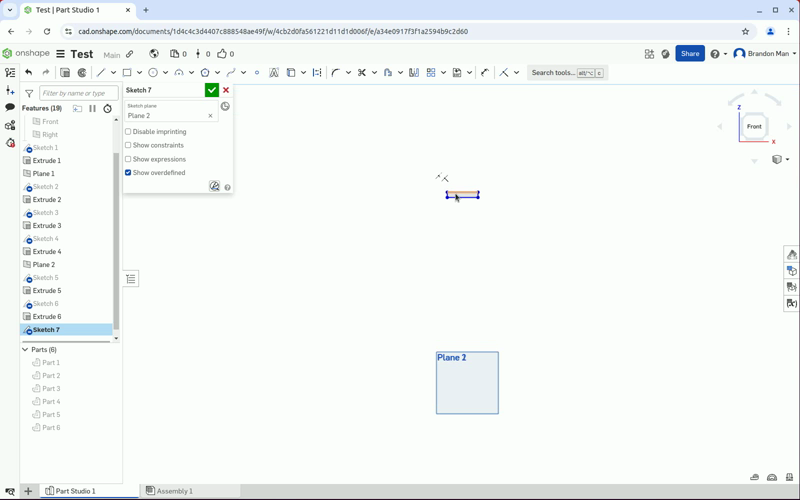
scroll(6)
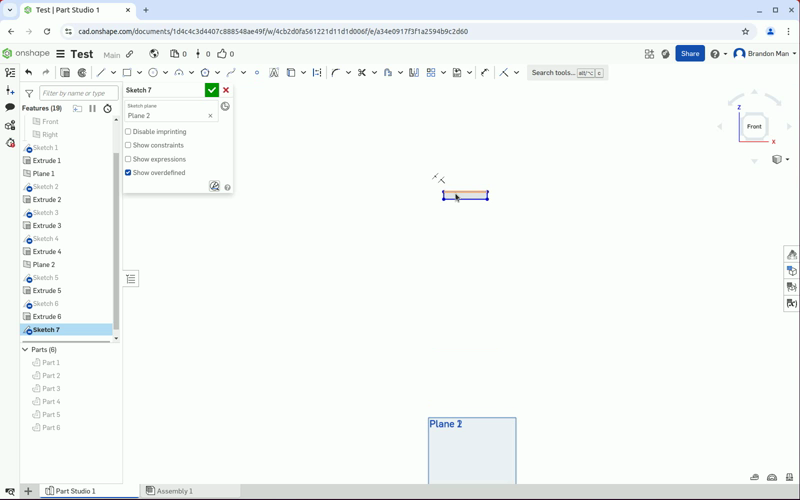
scroll(6)
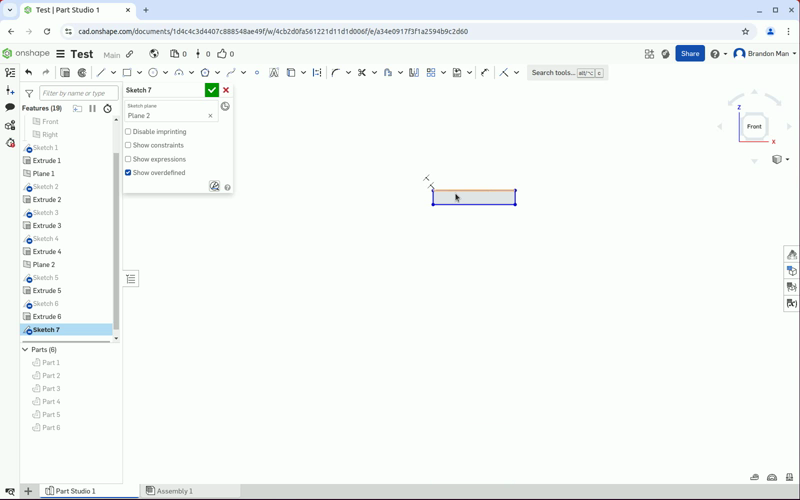
scroll(6)
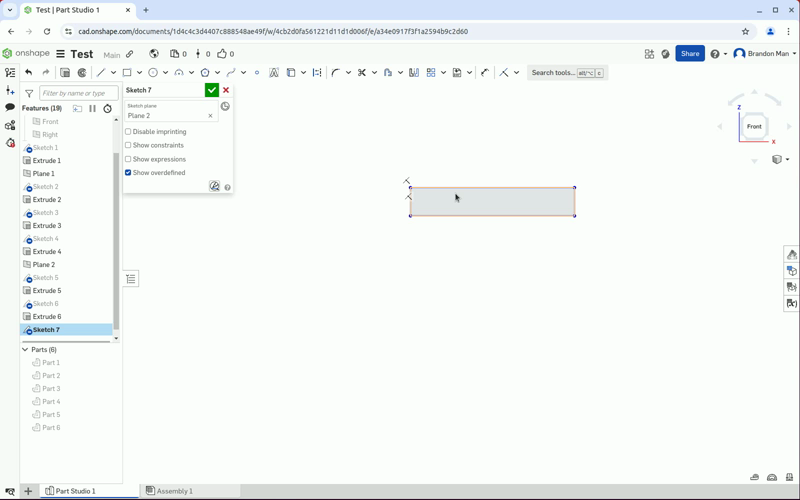
click(455, 193)
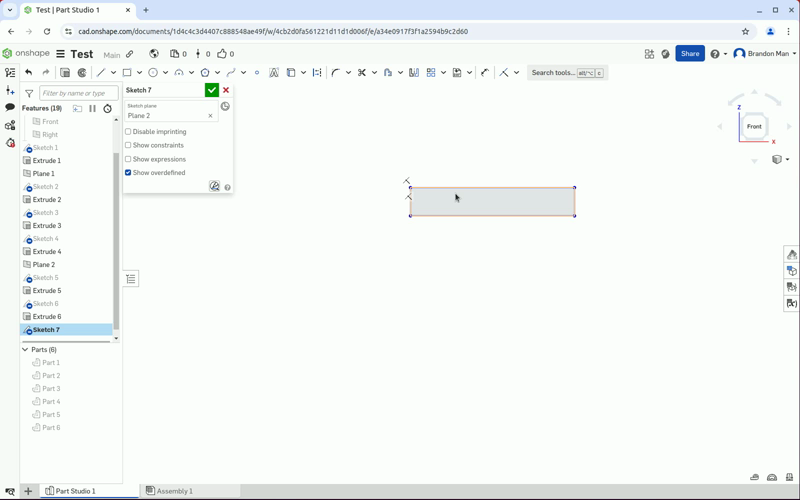
scroll(-6)
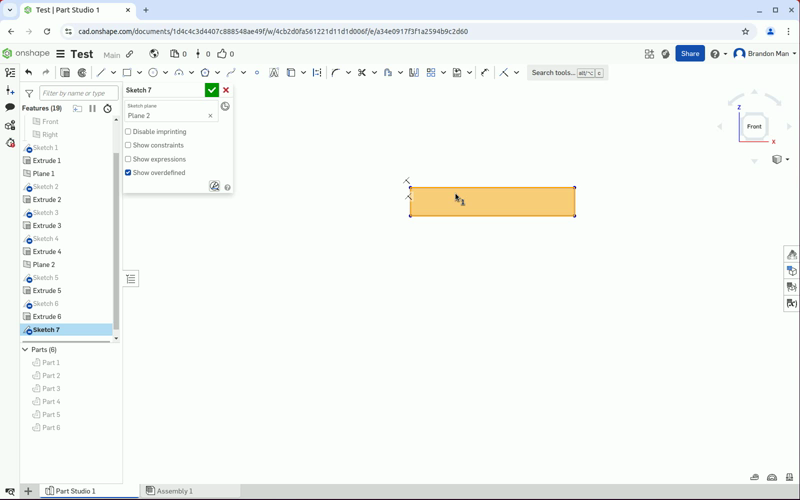
scroll(-6)
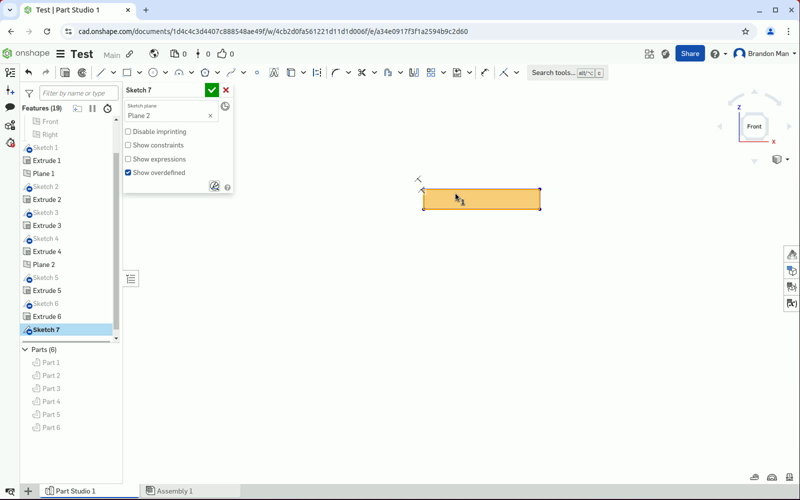
scroll(-6)
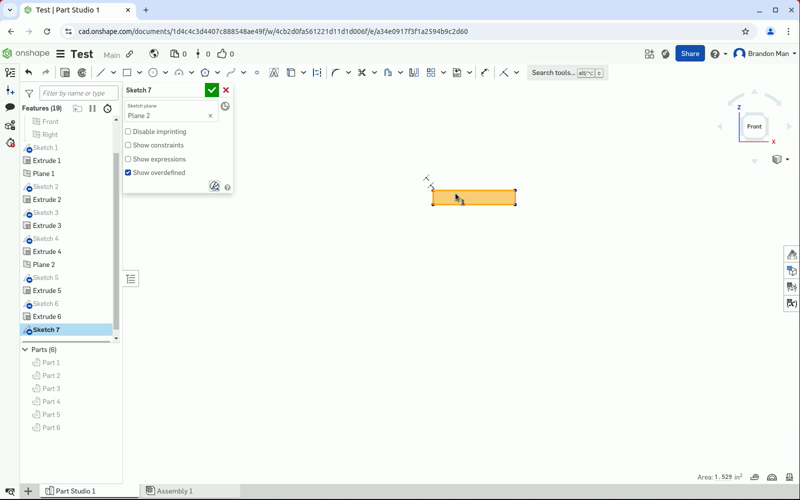
scroll(-6)
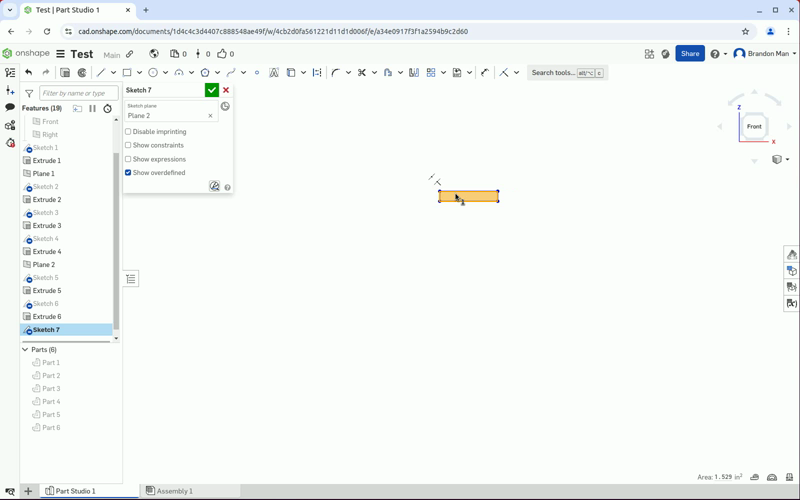
scroll(-6)
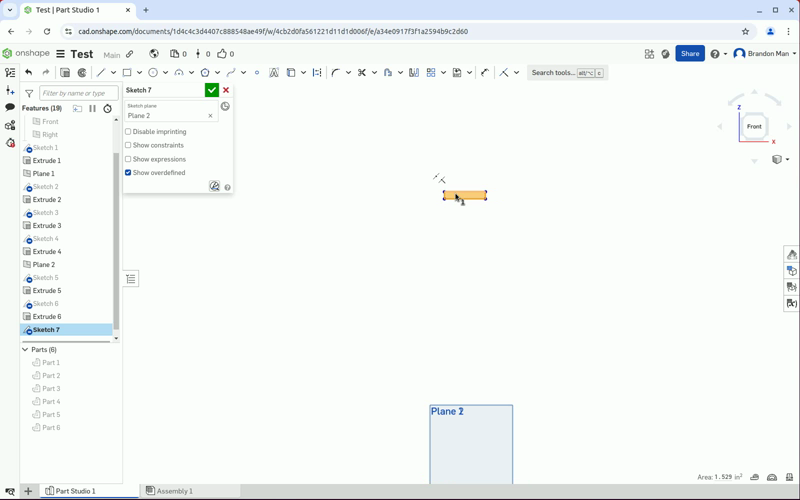
scroll(-6)
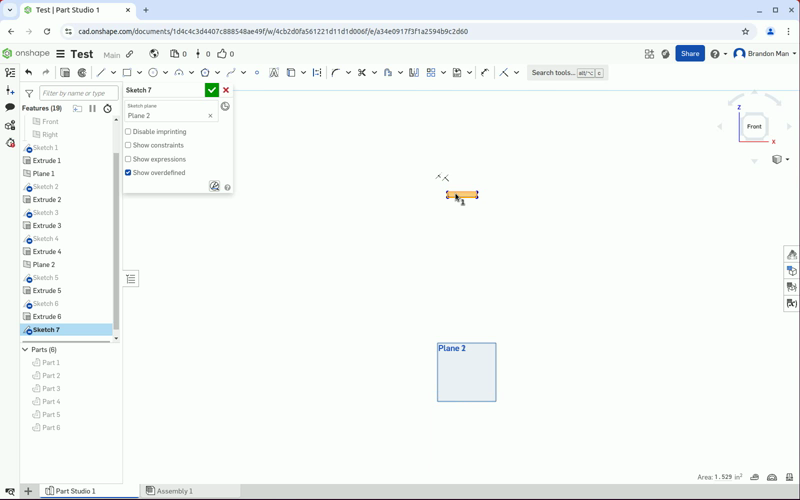
scroll(-6)
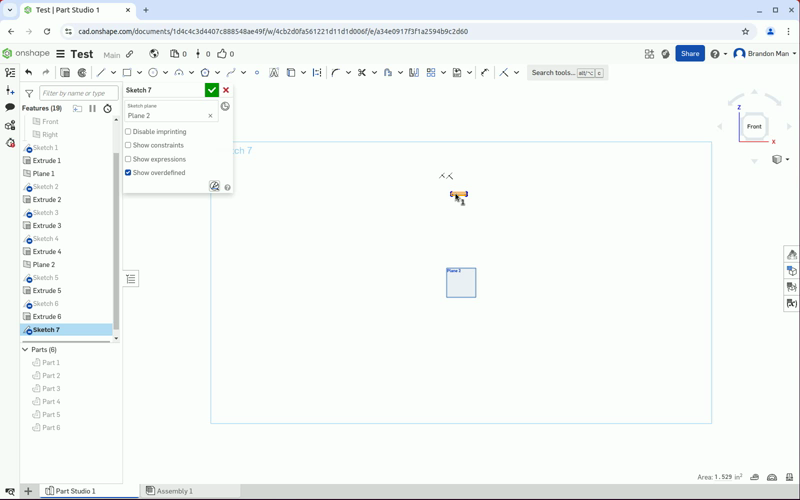
mouse_move(73, 352)
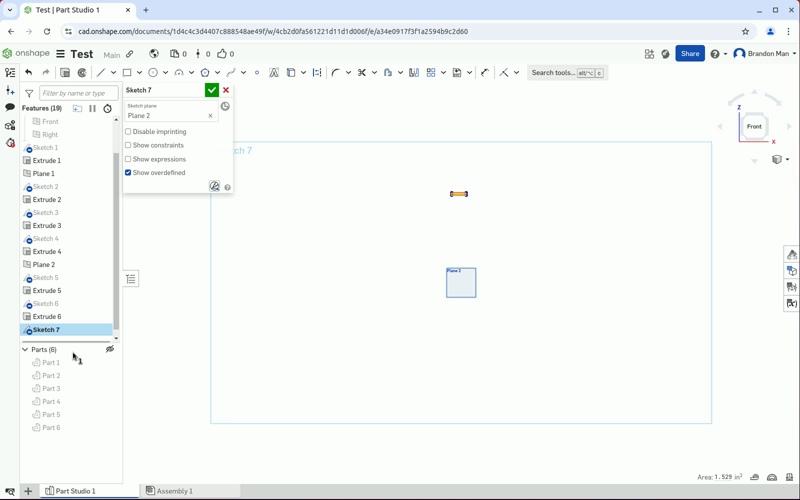
key(shift+y)
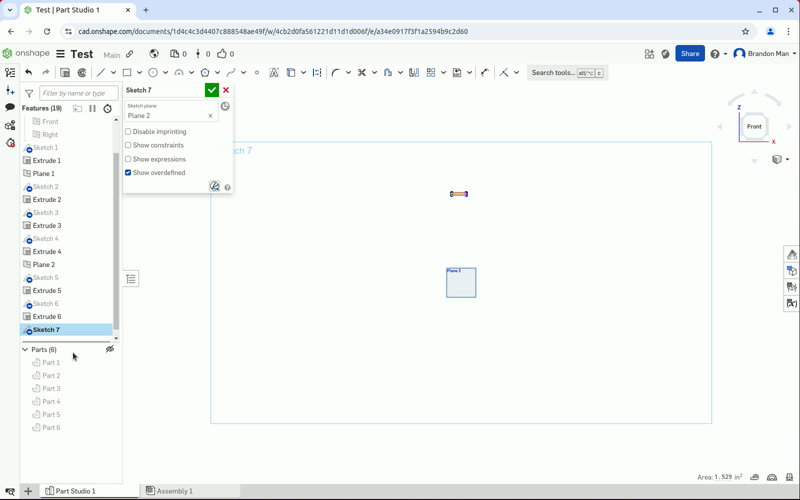
key(shift+e)
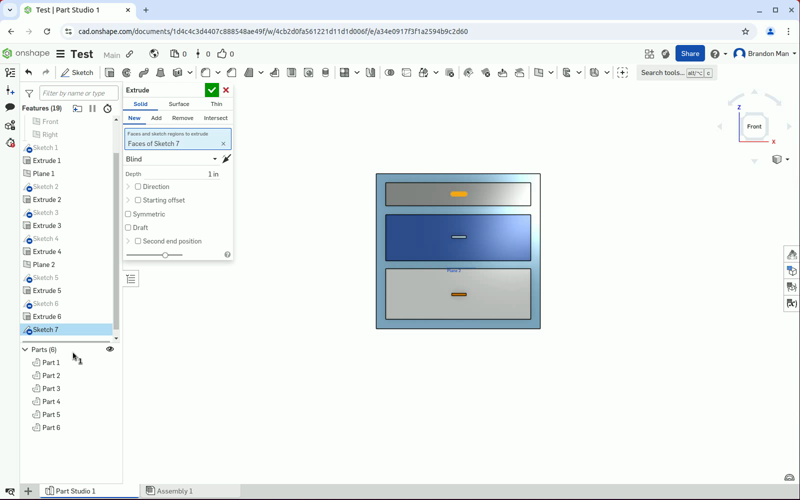
mouse_move(143, 106)
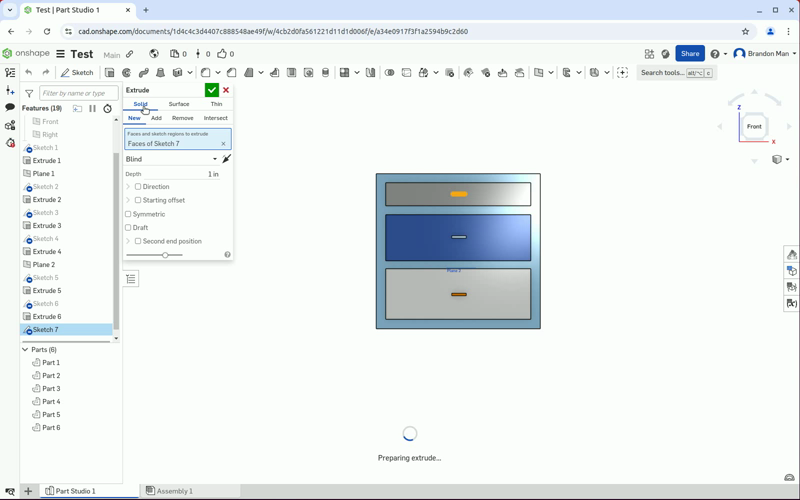
click(143, 106)
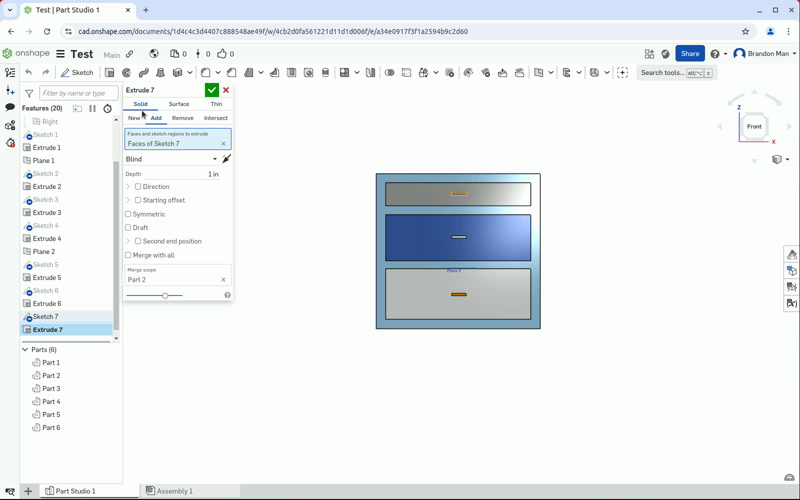
mouse_move(137, 120)
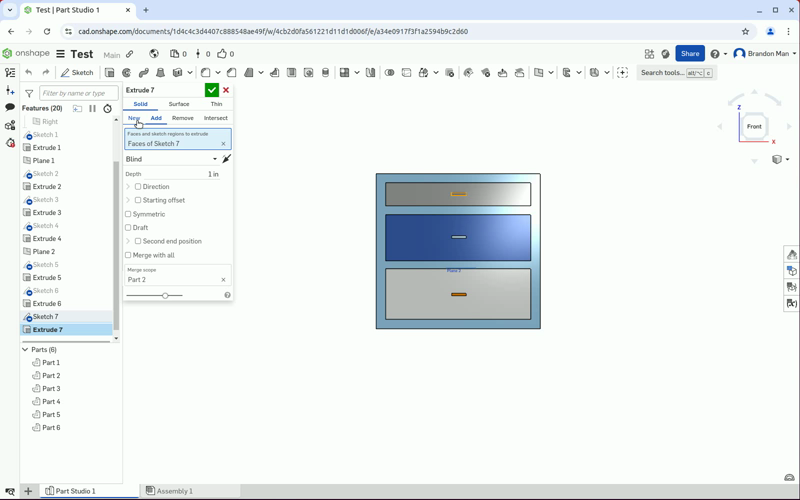
click(137, 120)
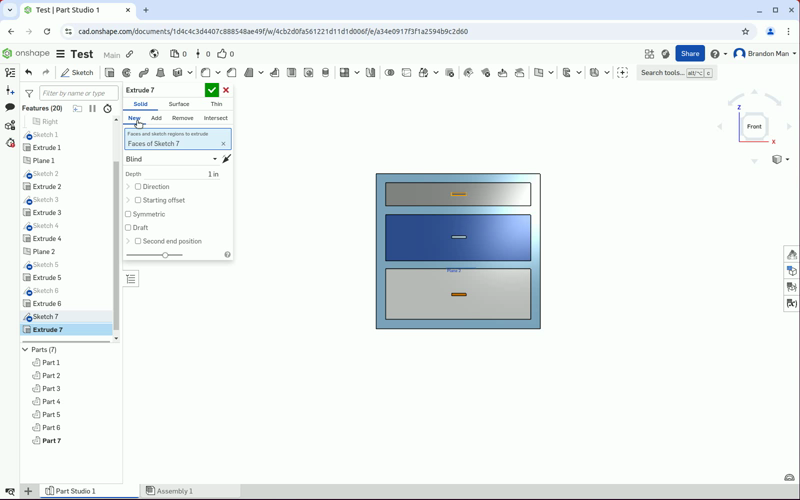
key(tab, 4)
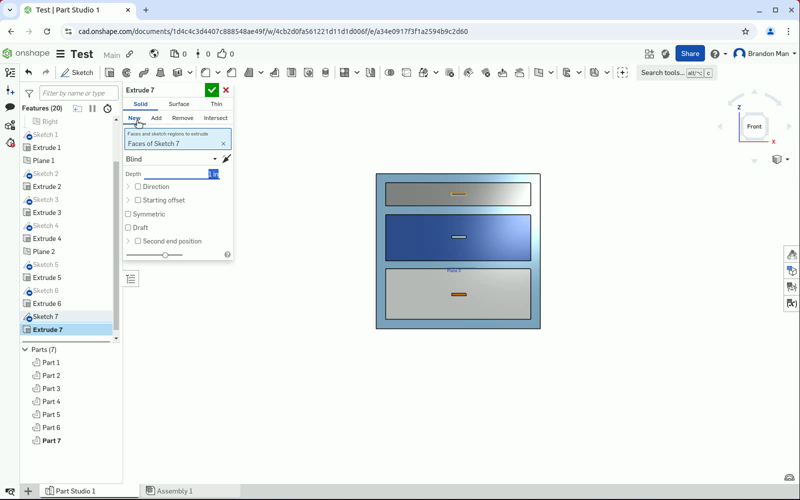
text(0.481)
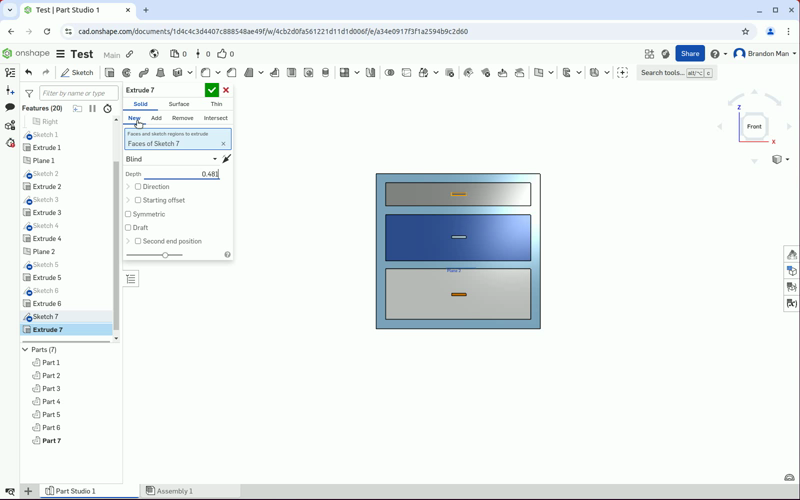
key(enter)
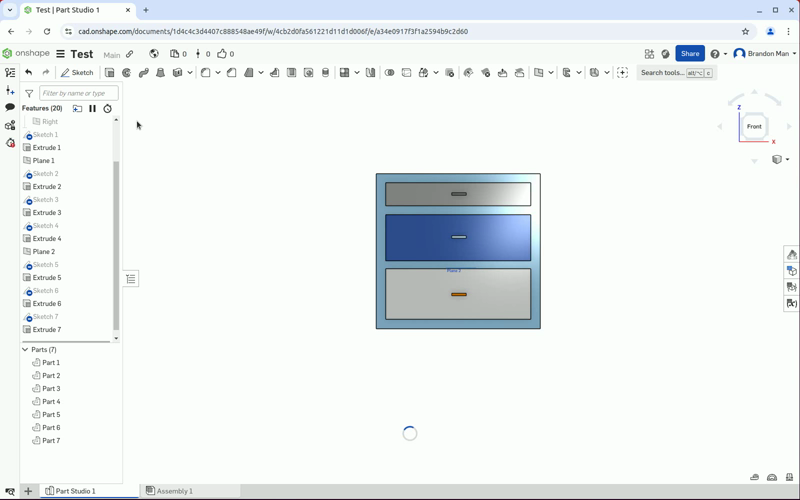
key(shift+h)
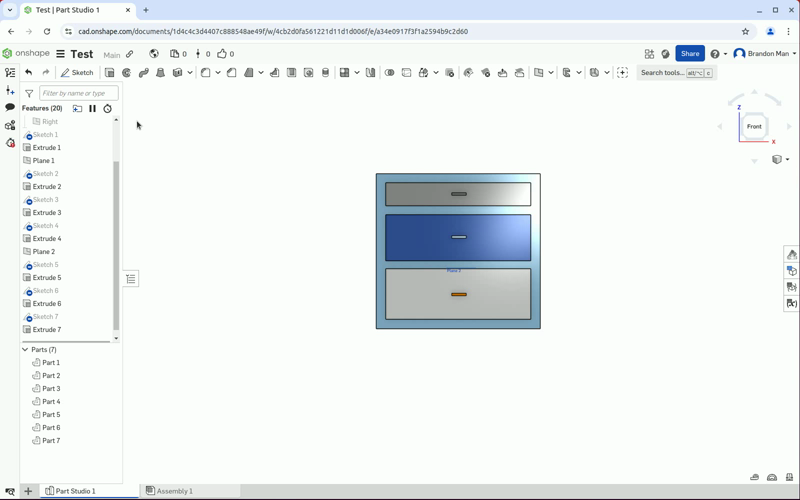
key(shift+h)
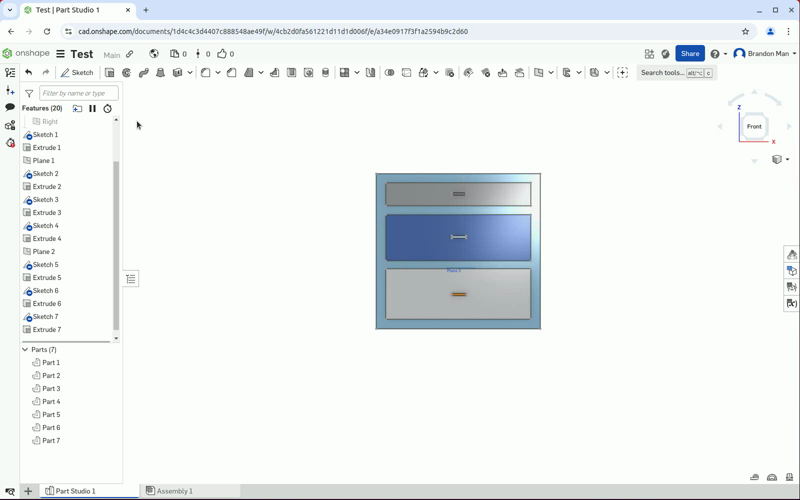
key(shift+7)
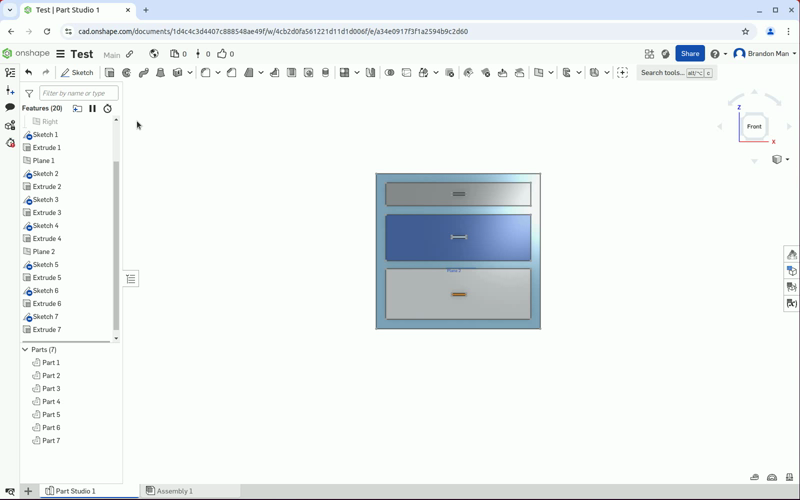
key(left, 2)
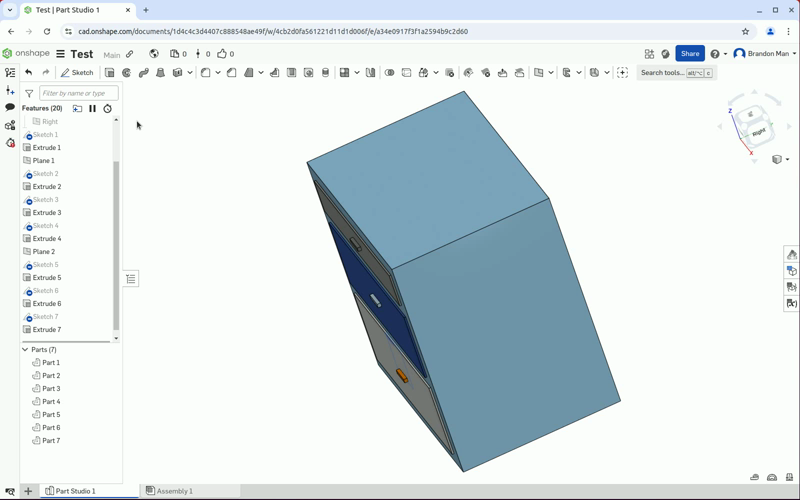
key(down, 2)
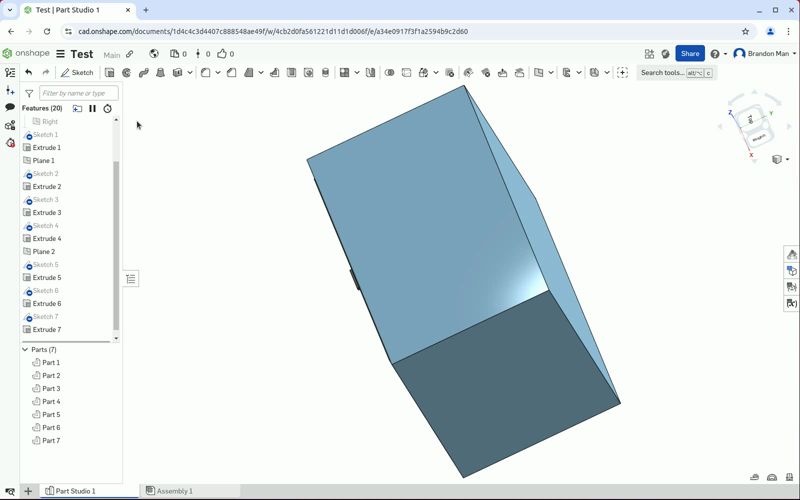
key(up, 2)
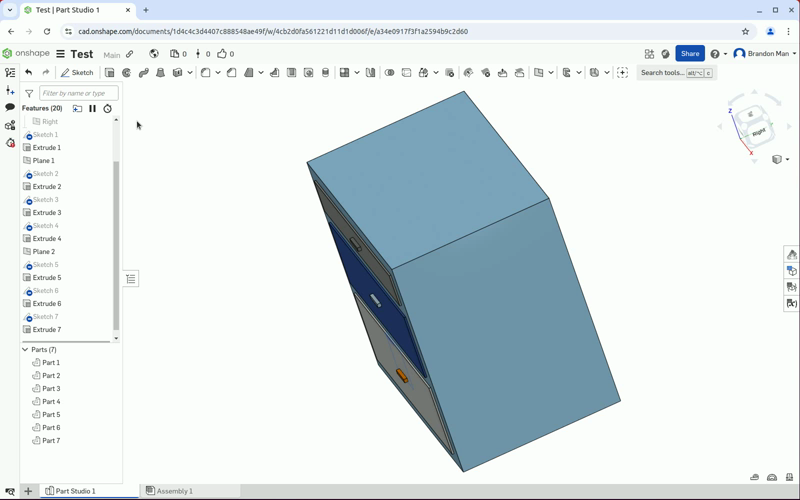
key(right, 2)
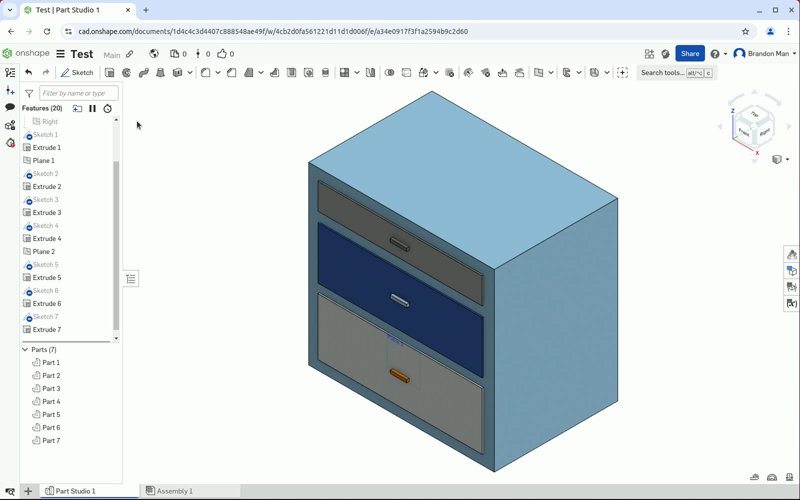
mouse_move(69, 137)
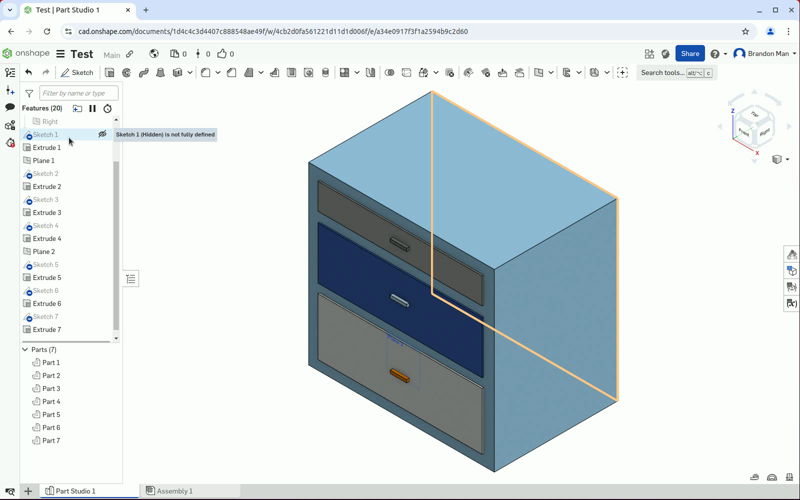
click(69, 137)